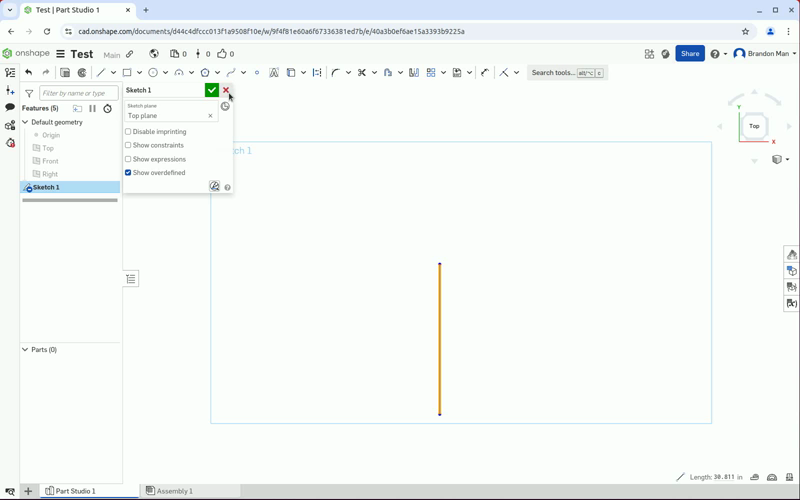
key(shift+h)
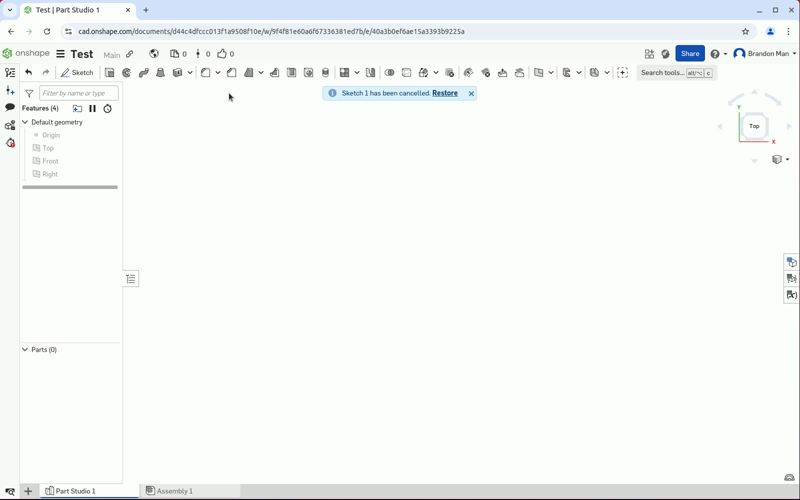
mouse_move(73, 352)
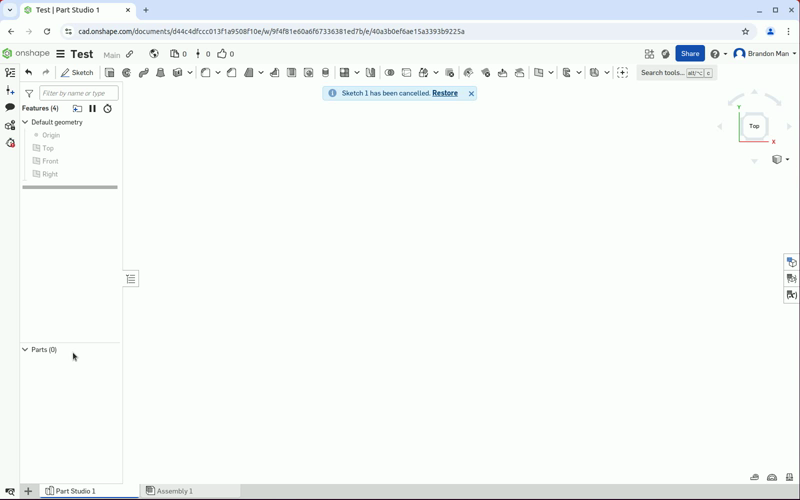
key(y)
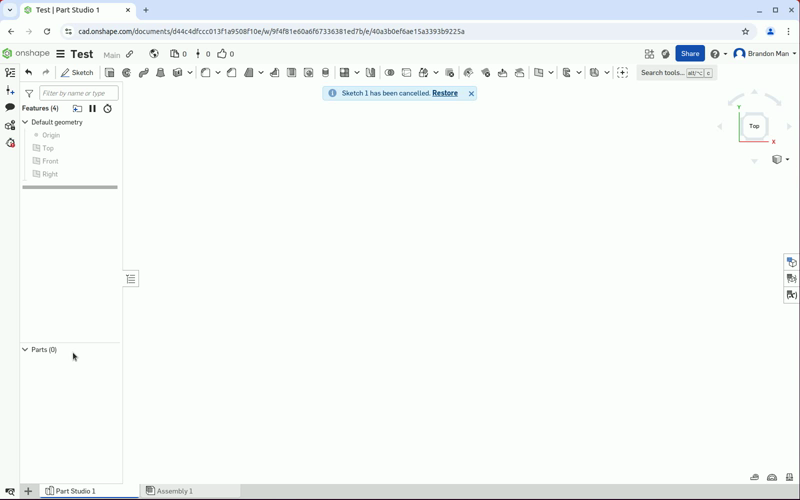
key(shift+p)
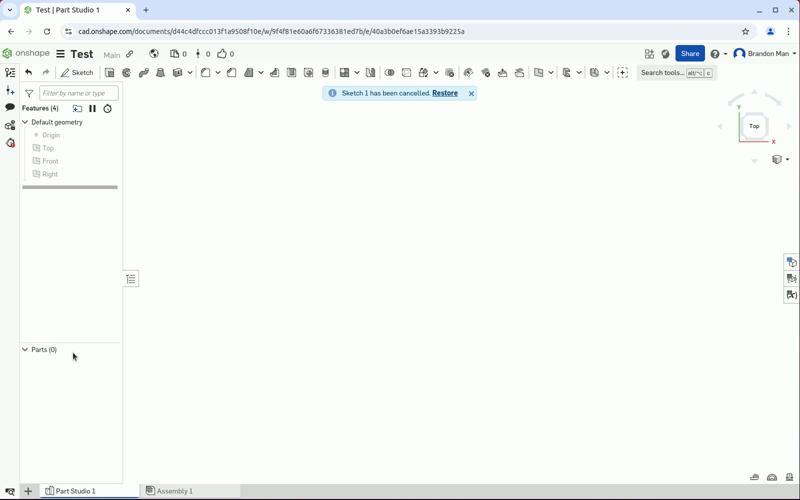
key(space)
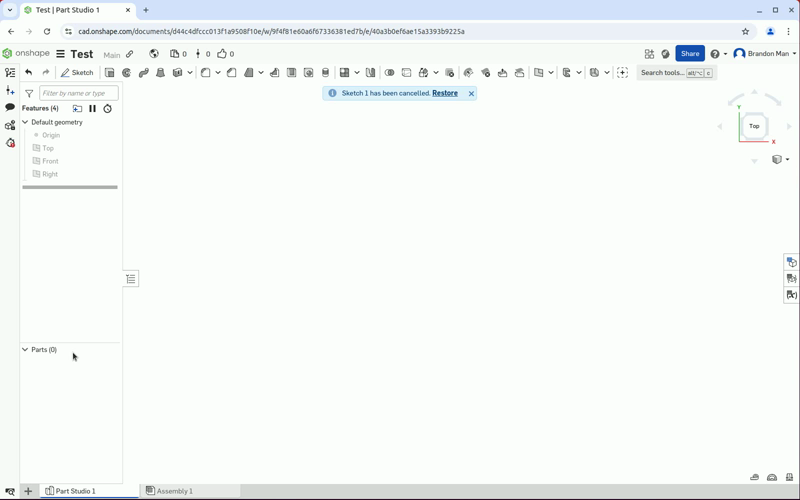
key_down(shift)
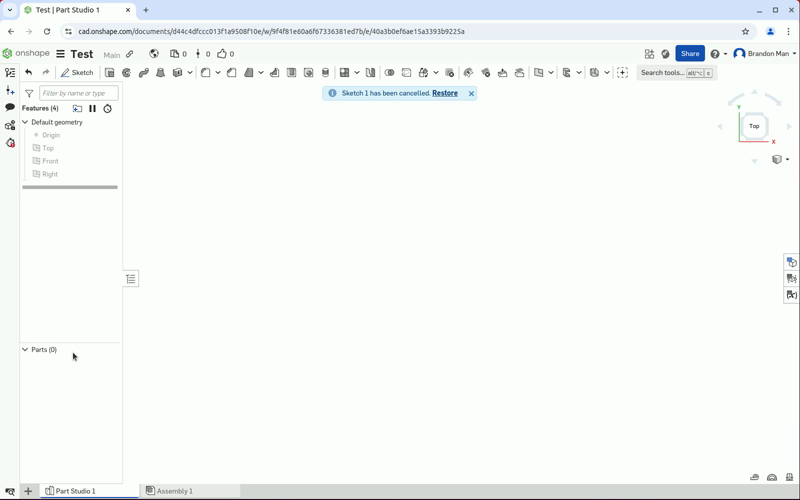
key(up)
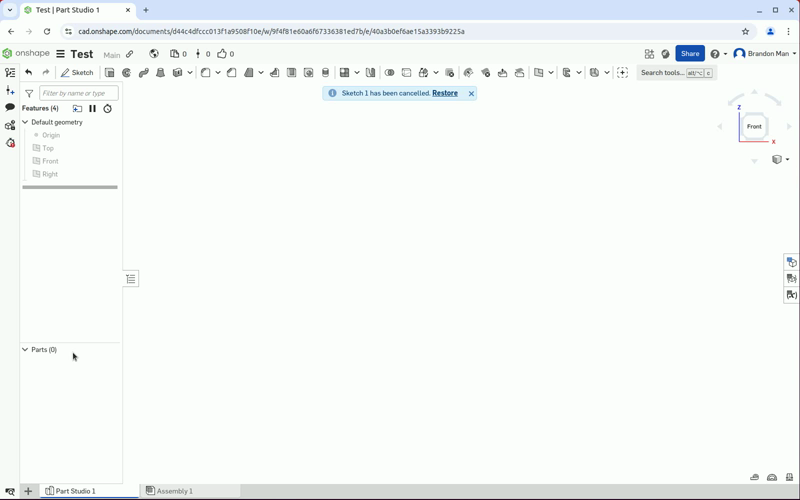
key_up(shift)
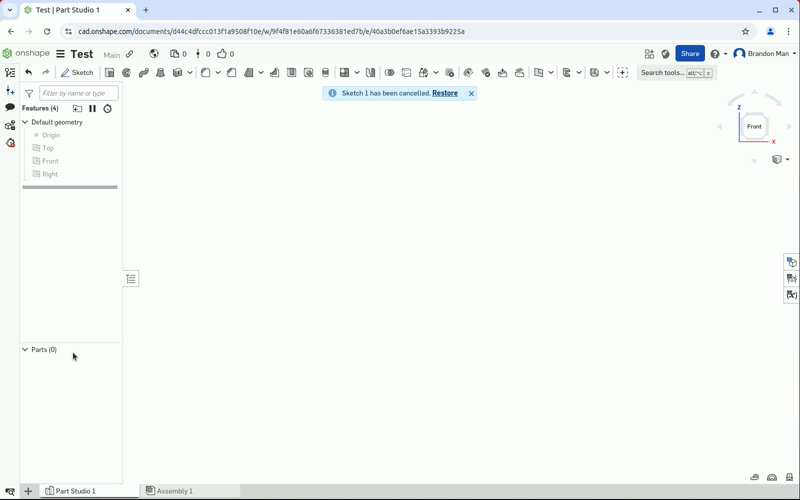
mouse_move(73, 352)
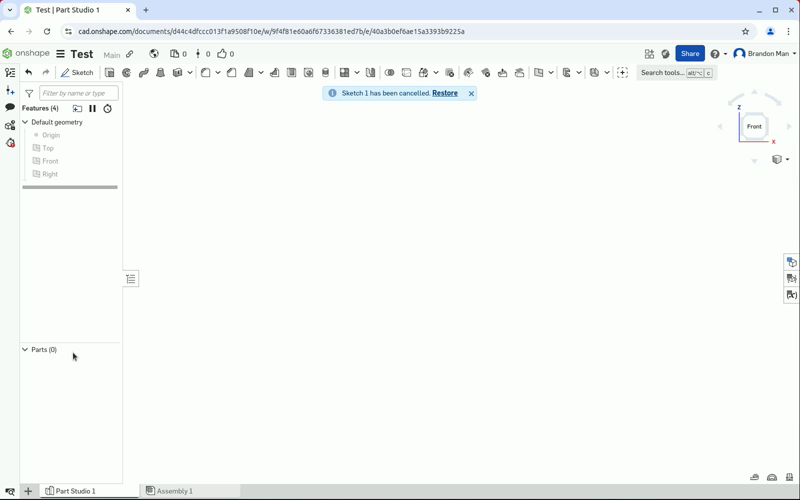
key(shift+y)
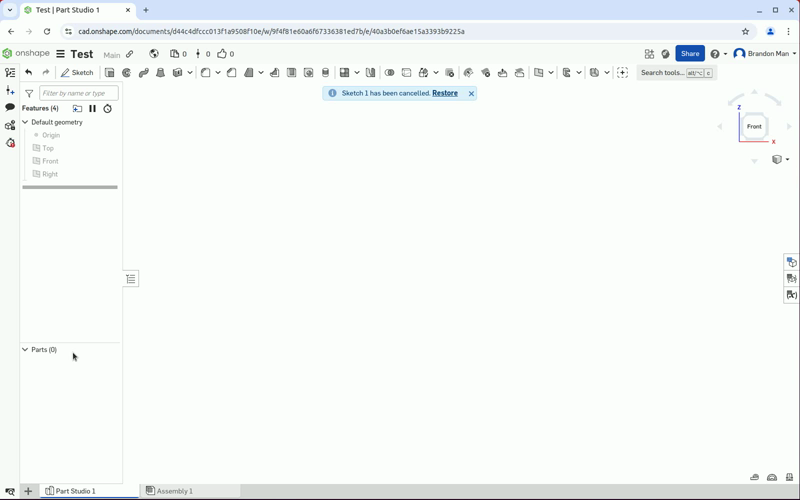
key(shift+s)
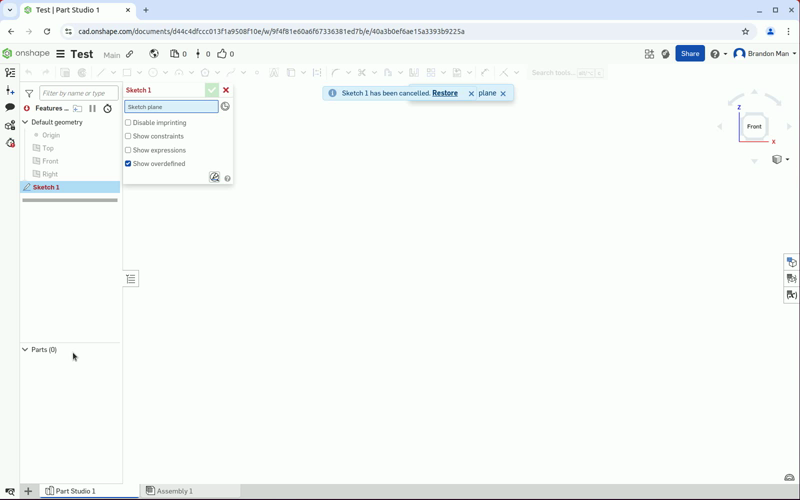
mouse_move(73, 163)
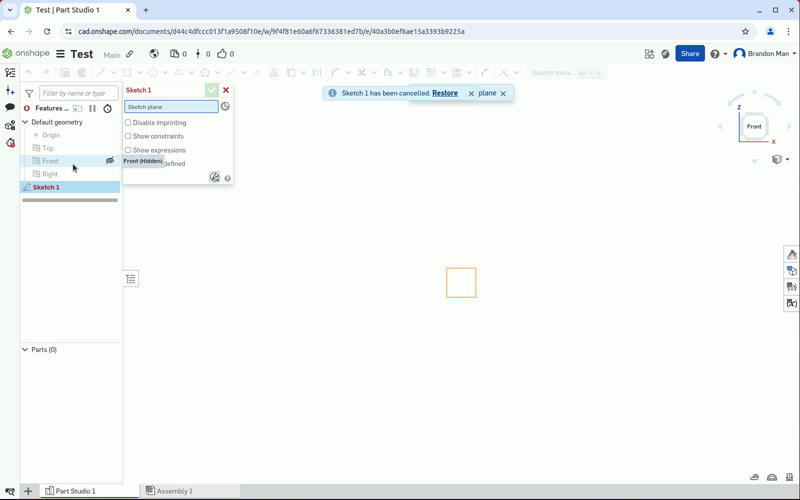
click(73, 163)
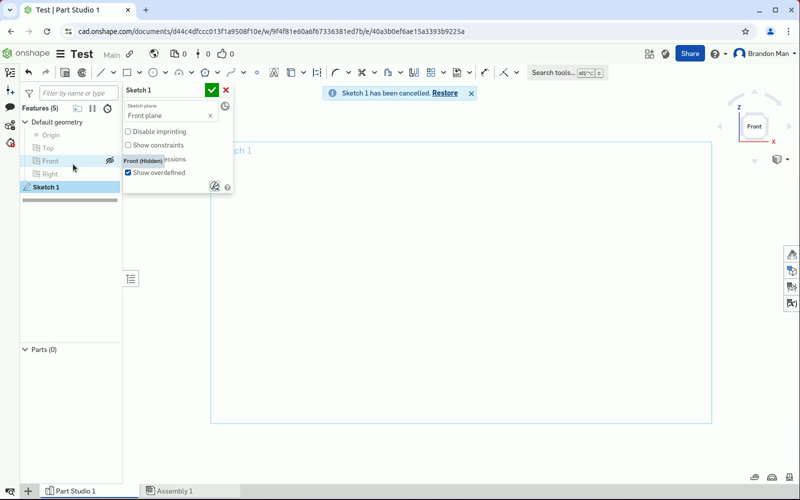
mouse_move(73, 352)
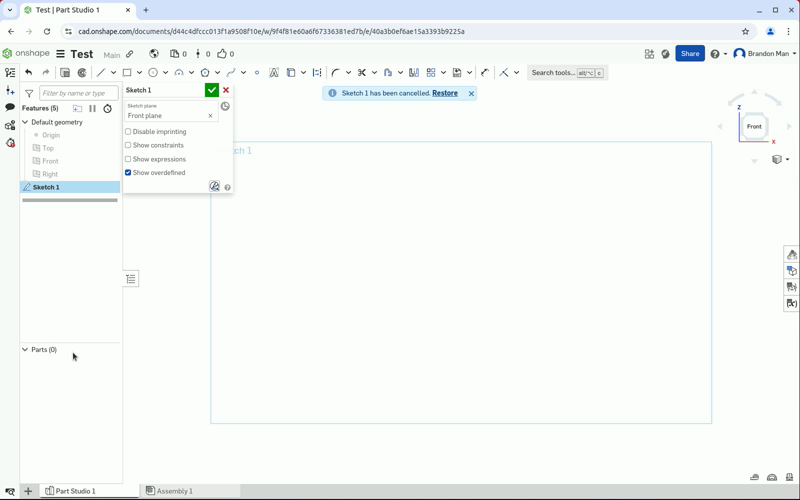
key(y)
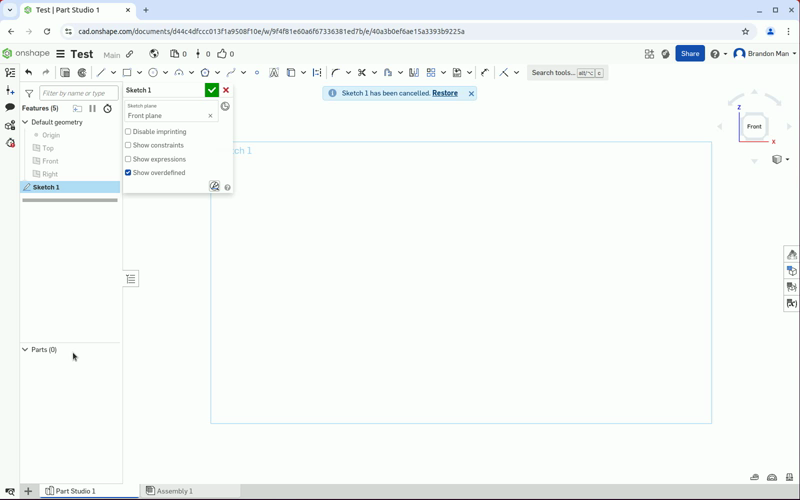
key(l)
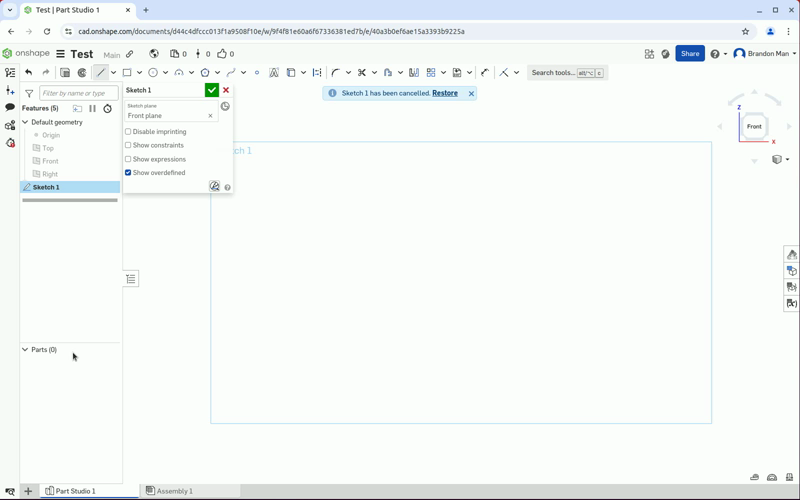
key_down(shift)
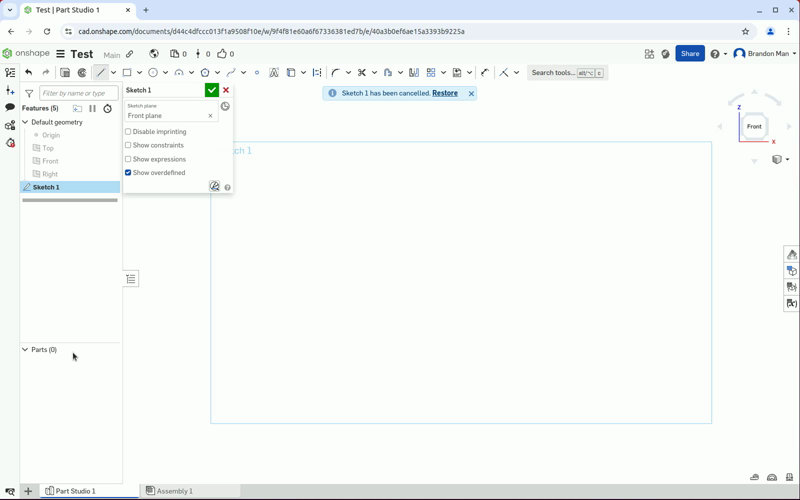
mouse_move(453, 287)
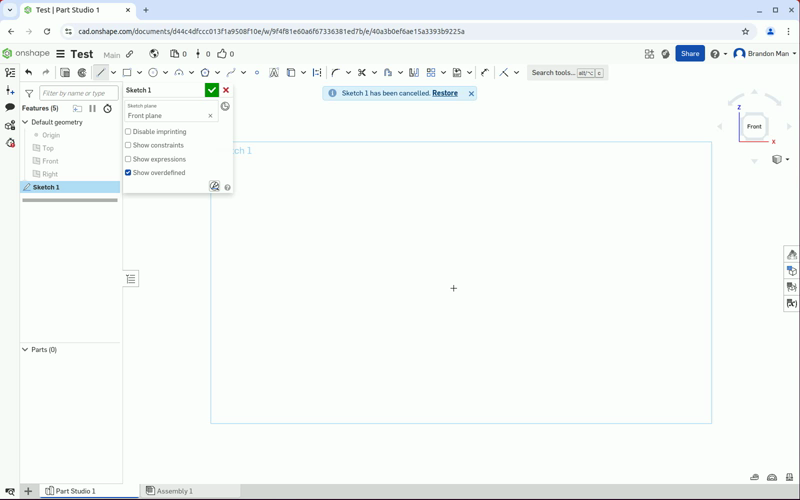
click(453, 287)
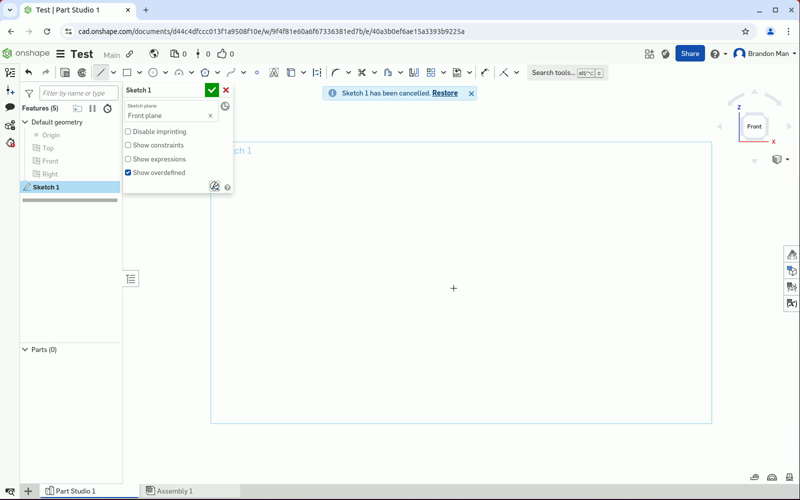
key_up(shift)
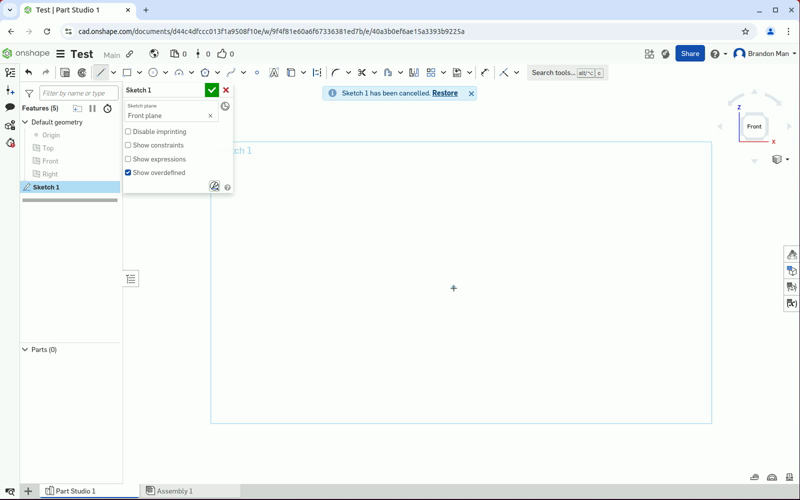
key_down(shift)
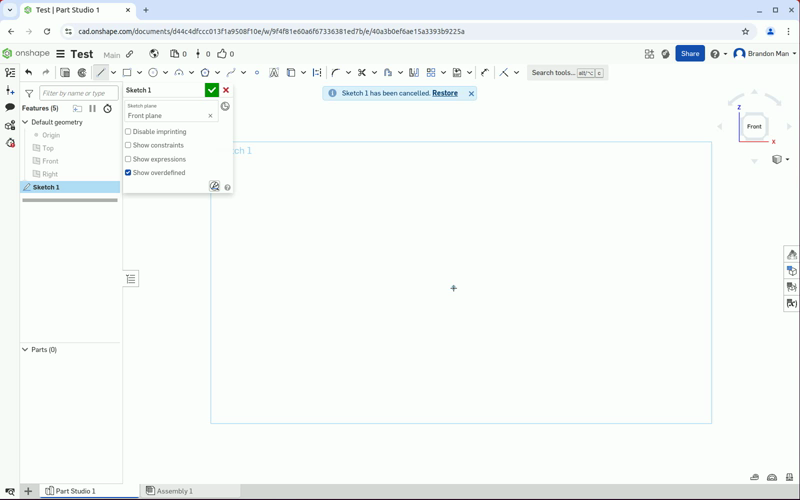
mouse_move(483, 287)
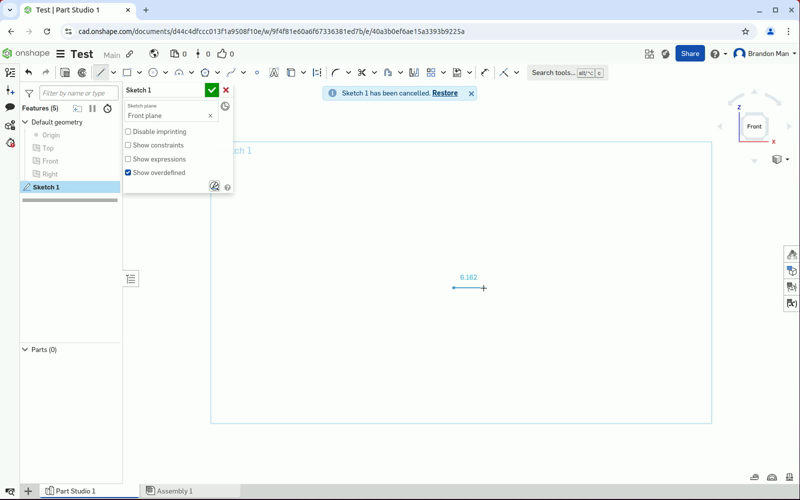
mouse_move(456, 290)
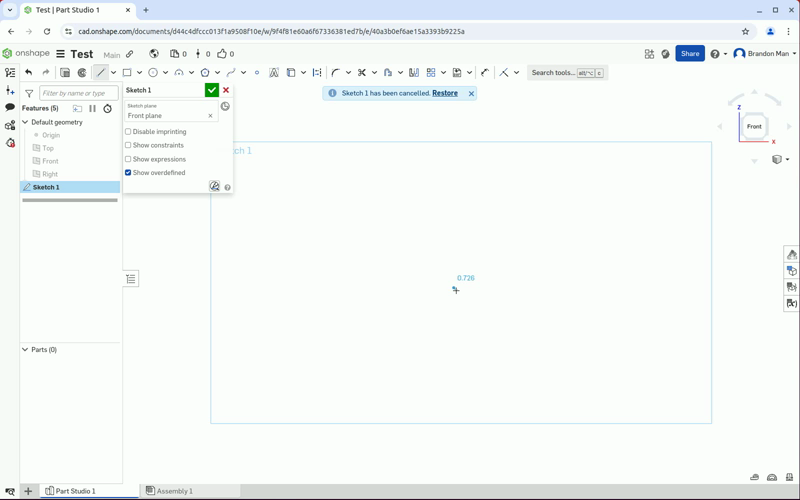
scroll(6)
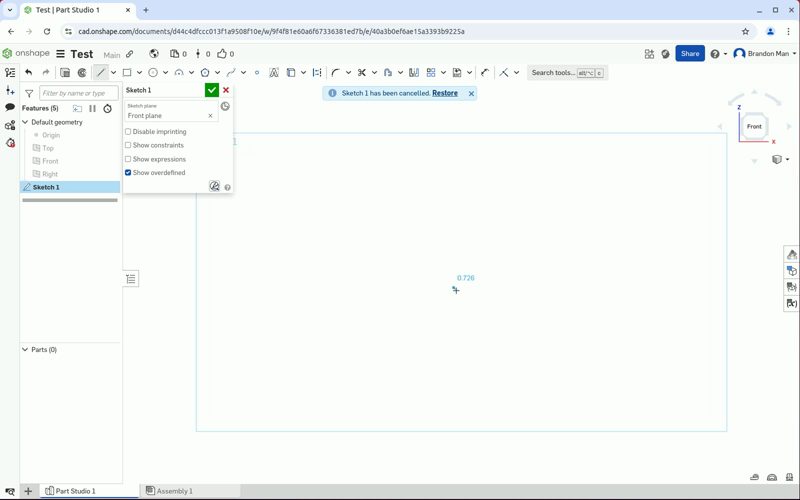
scroll(6)
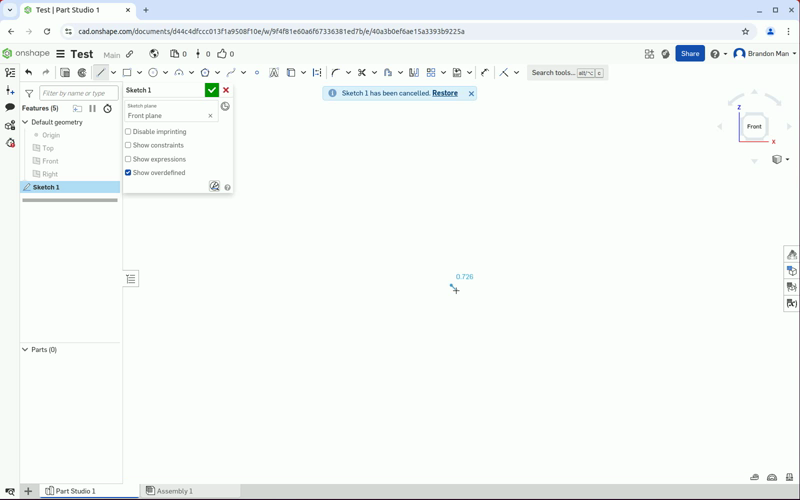
scroll(6)
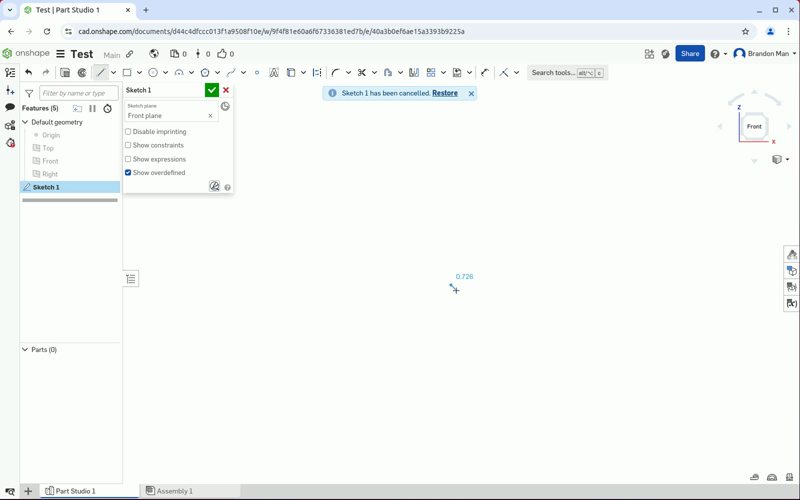
scroll(6)
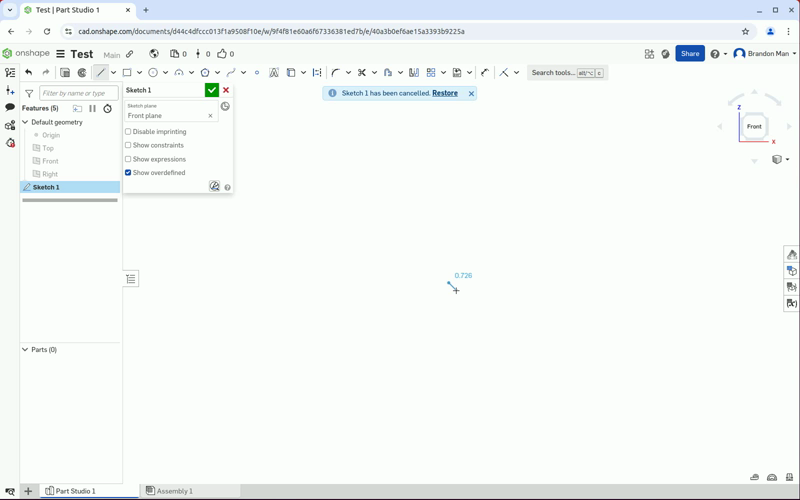
scroll(6)
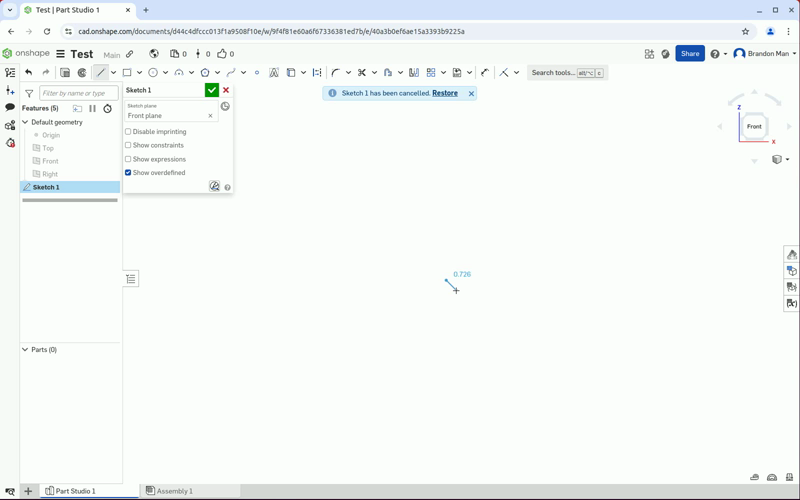
scroll(6)
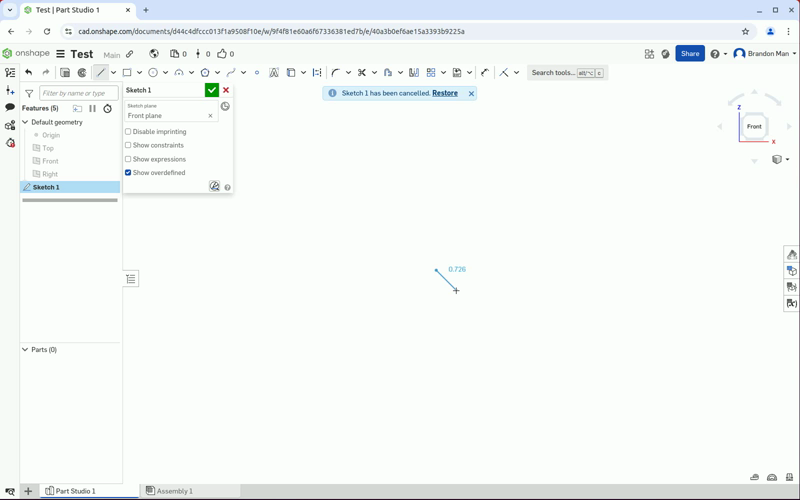
scroll(6)
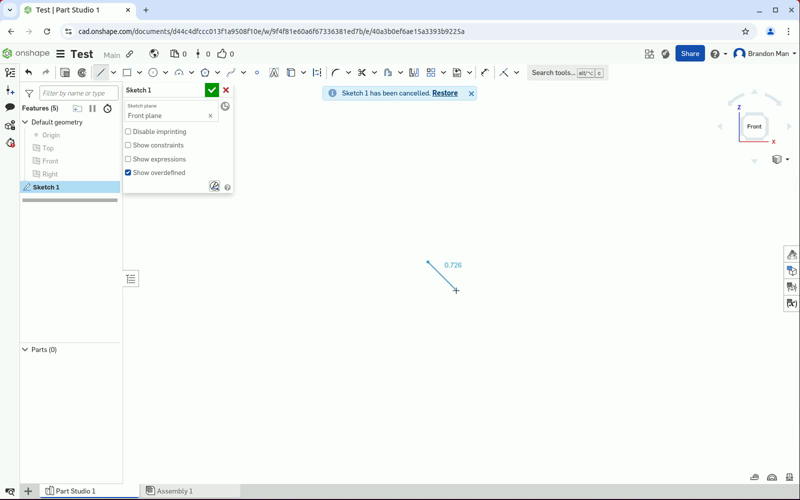
click(456, 290)
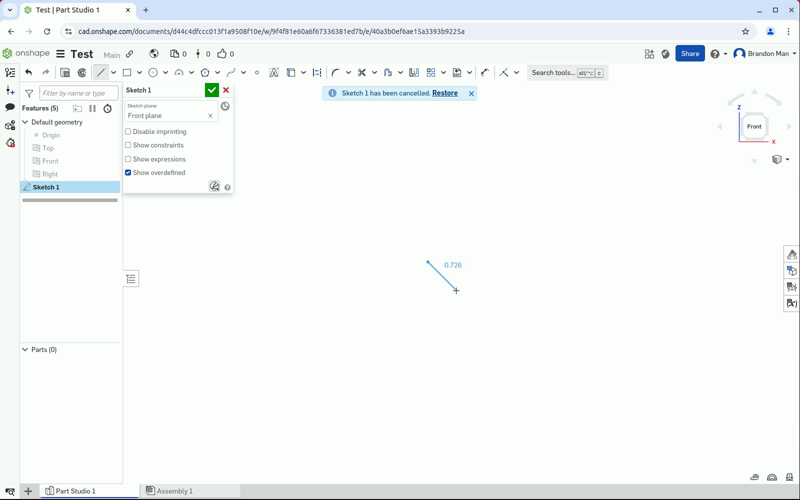
scroll(-6)
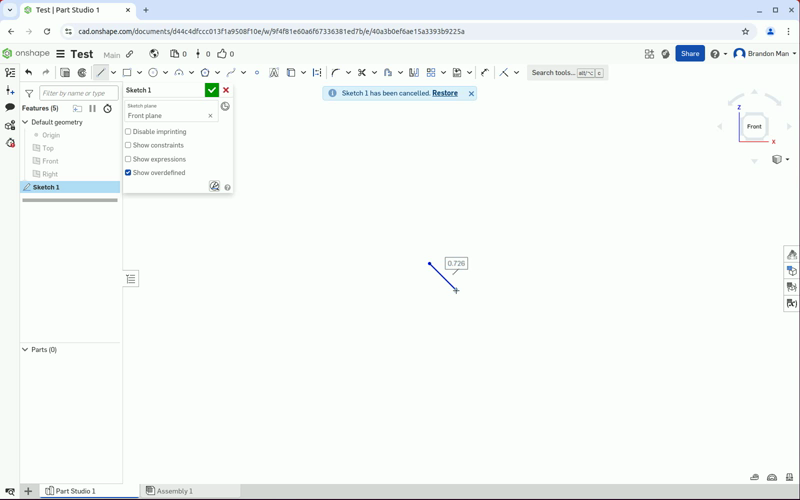
scroll(-6)
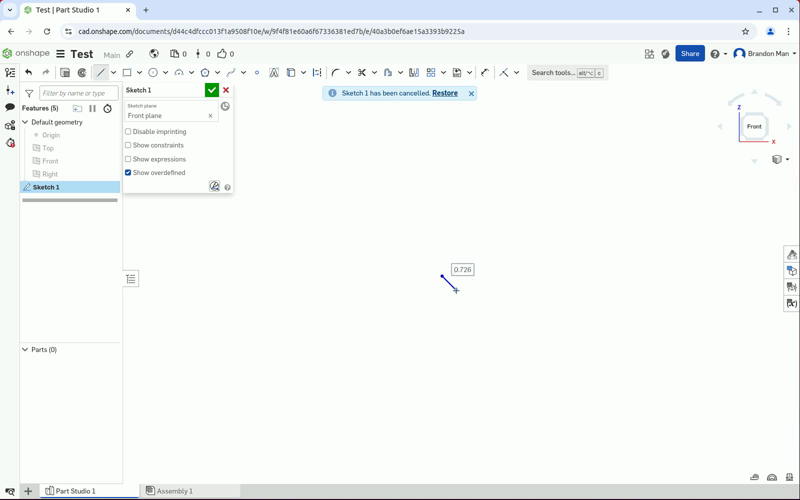
scroll(-6)
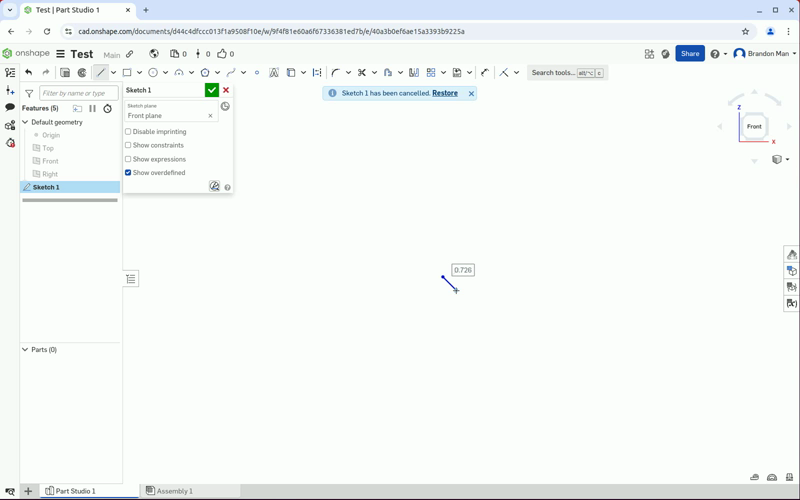
scroll(-6)
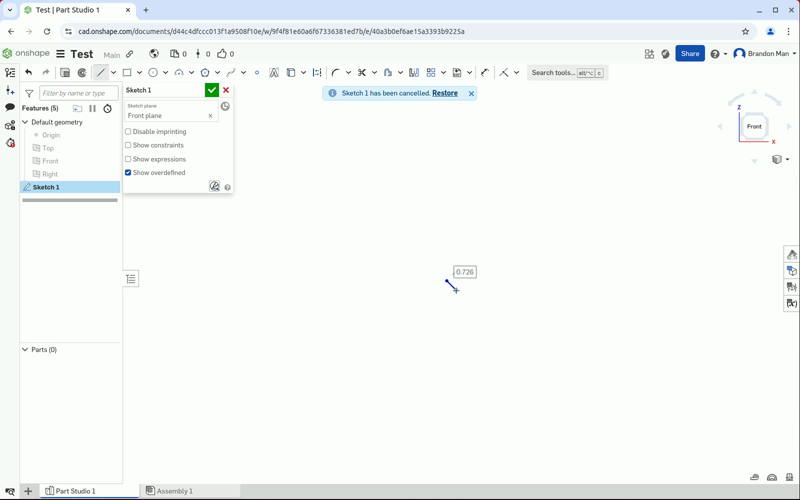
scroll(-6)
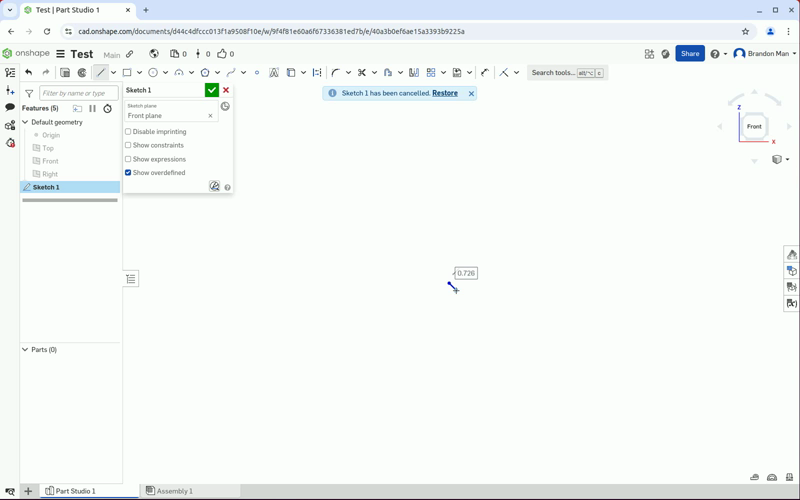
scroll(-6)
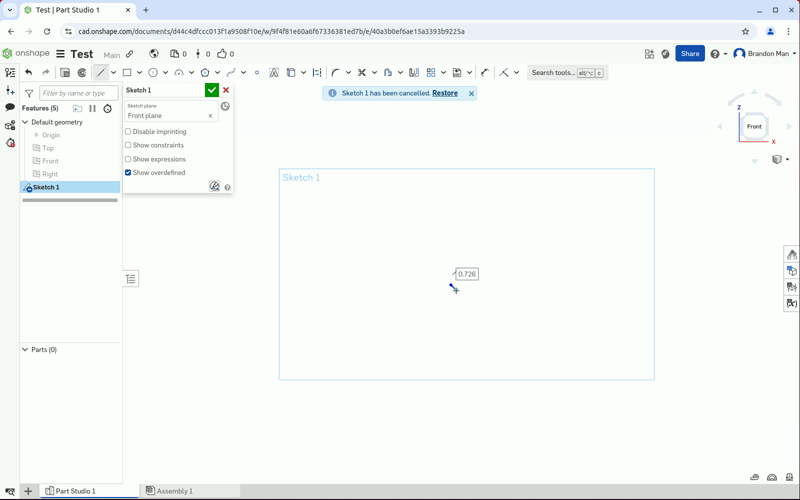
scroll(-6)
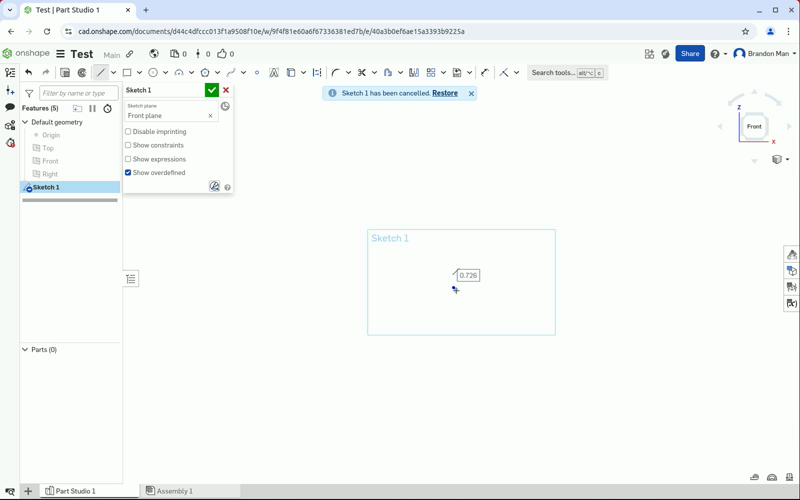
key_up(shift)
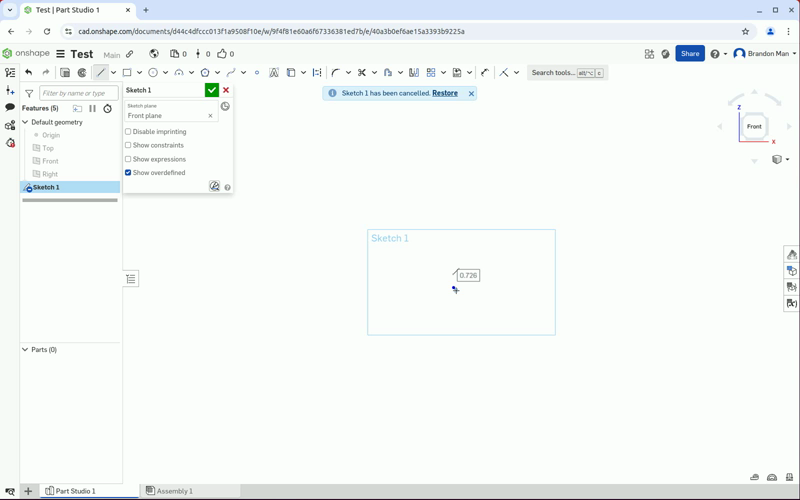
key_down(shift)
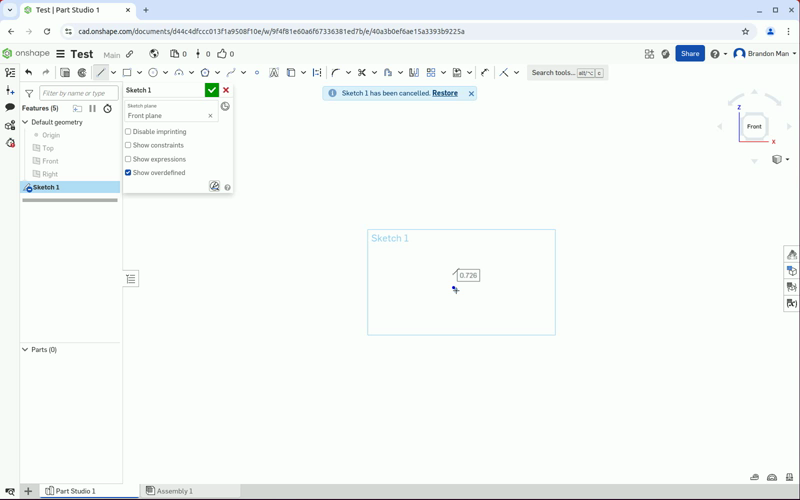
mouse_move(486, 290)
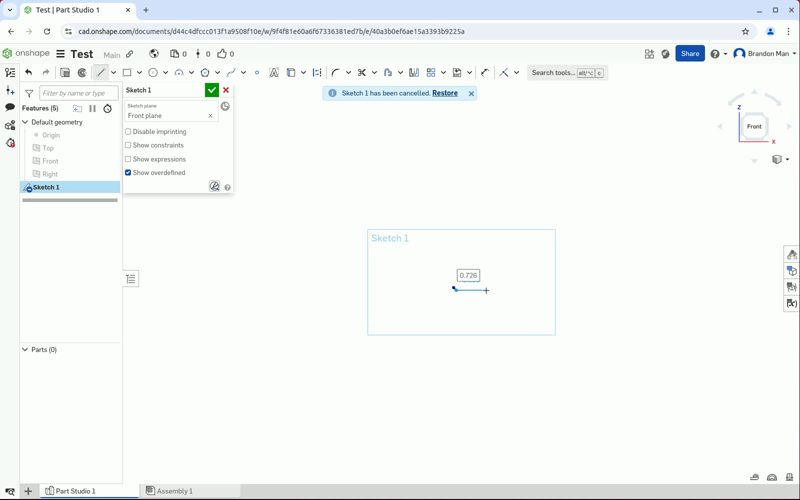
mouse_move(466, 290)
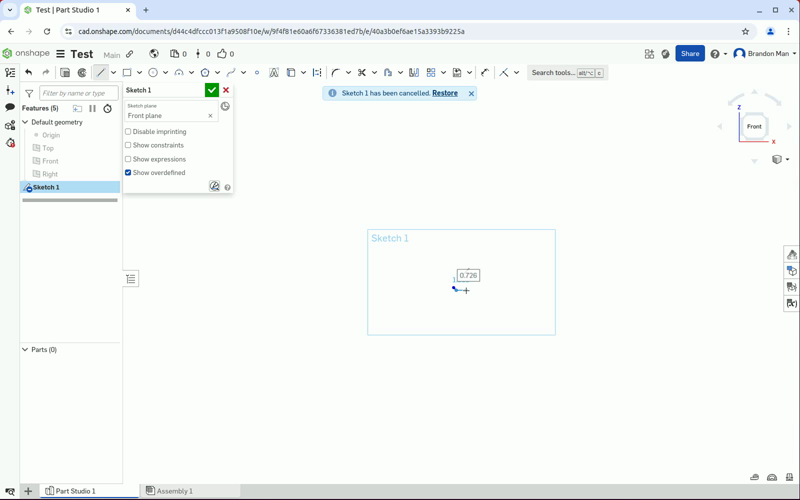
click(466, 290)
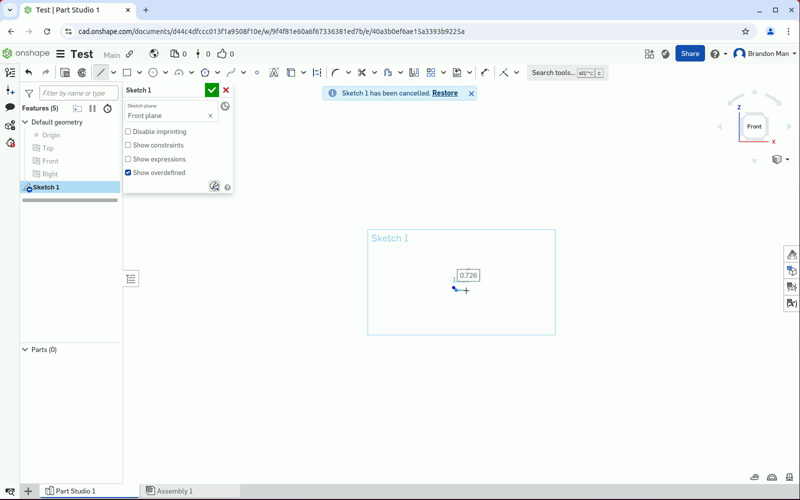
key_up(shift)
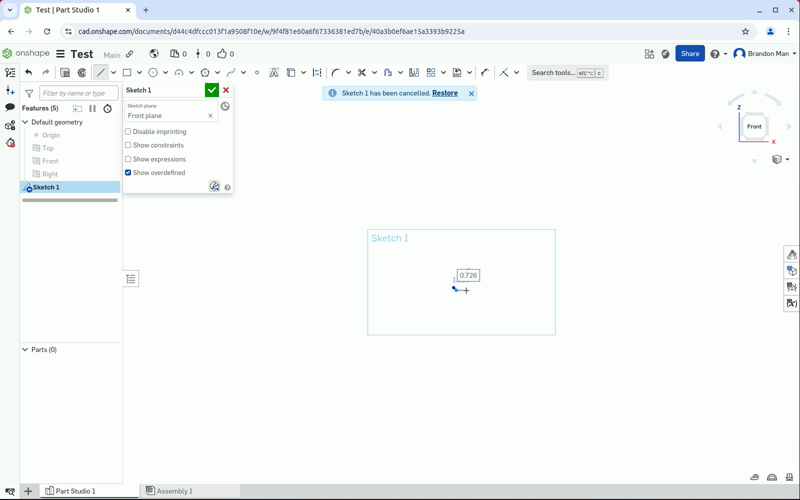
key_down(shift)
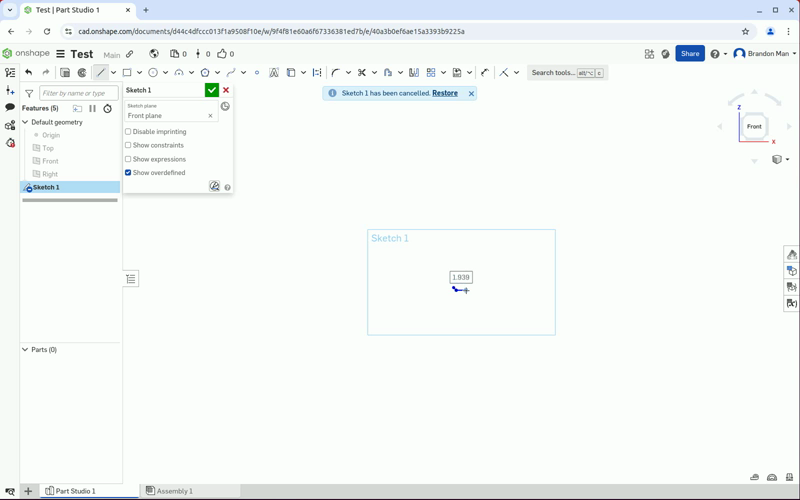
mouse_move(496, 290)
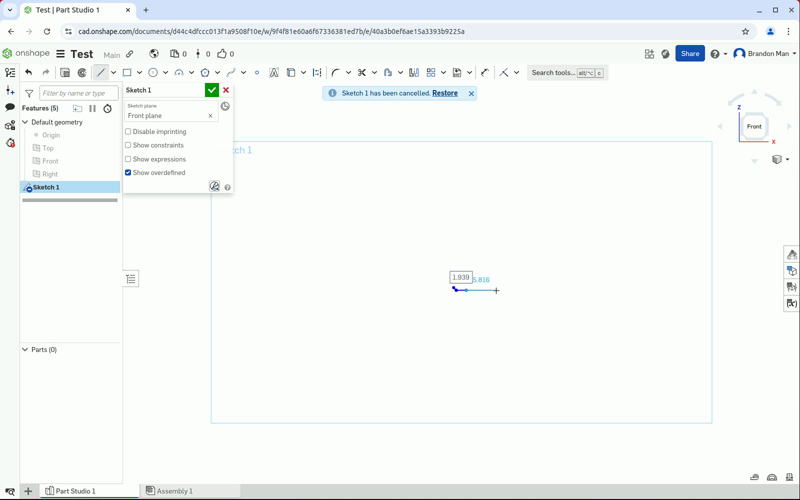
mouse_move(468, 287)
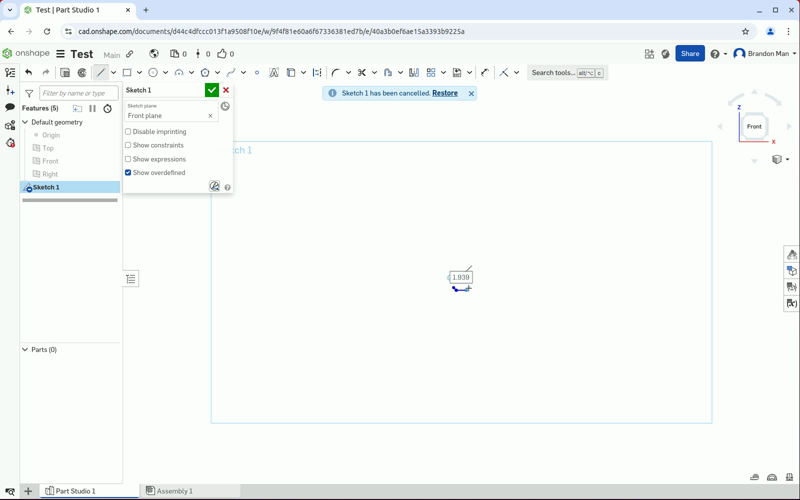
scroll(6)
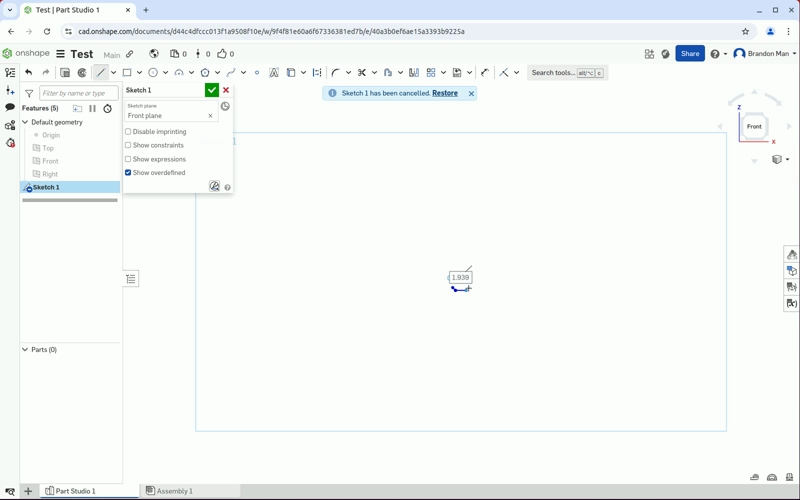
scroll(6)
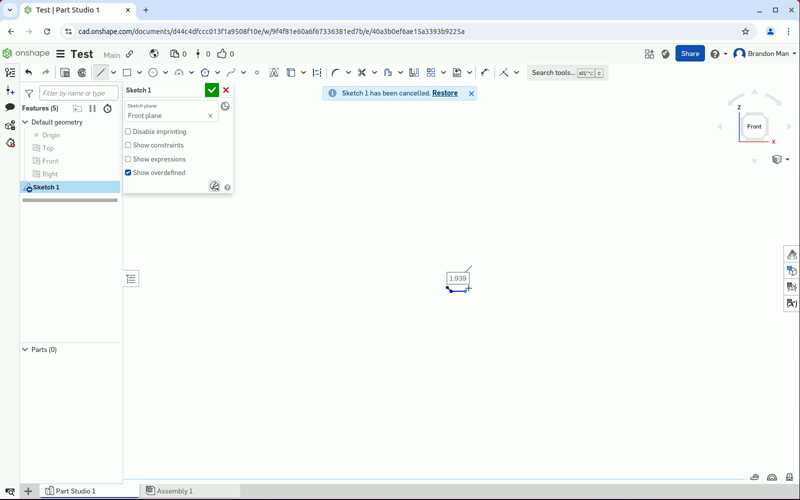
scroll(6)
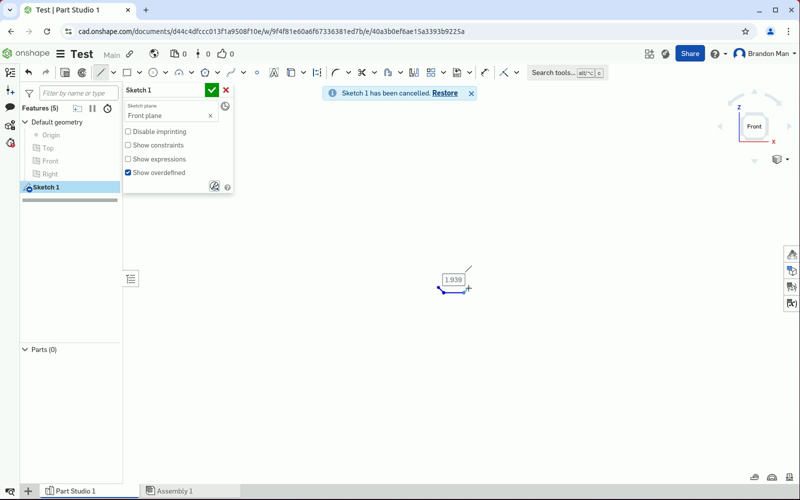
scroll(6)
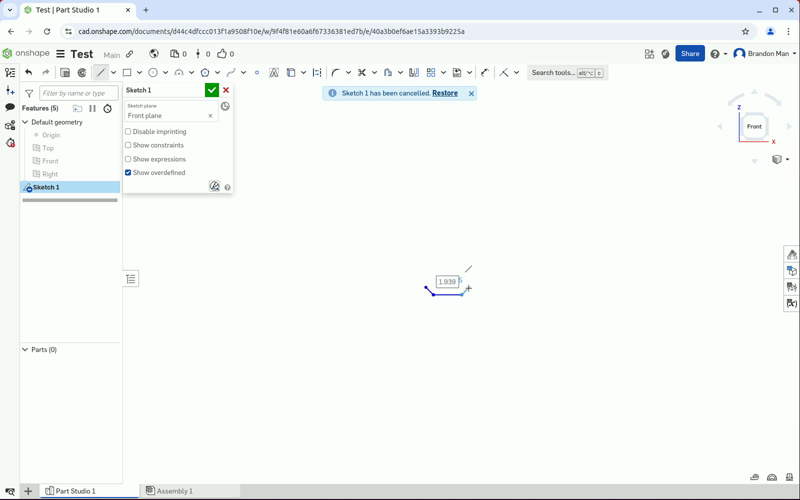
scroll(6)
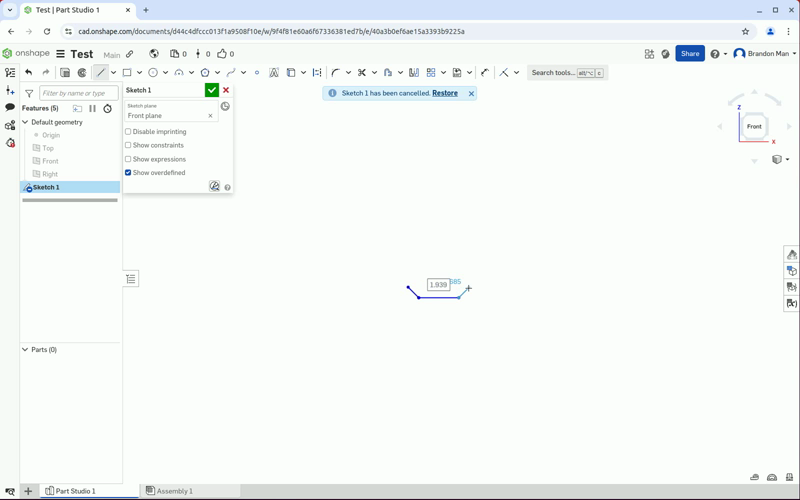
scroll(6)
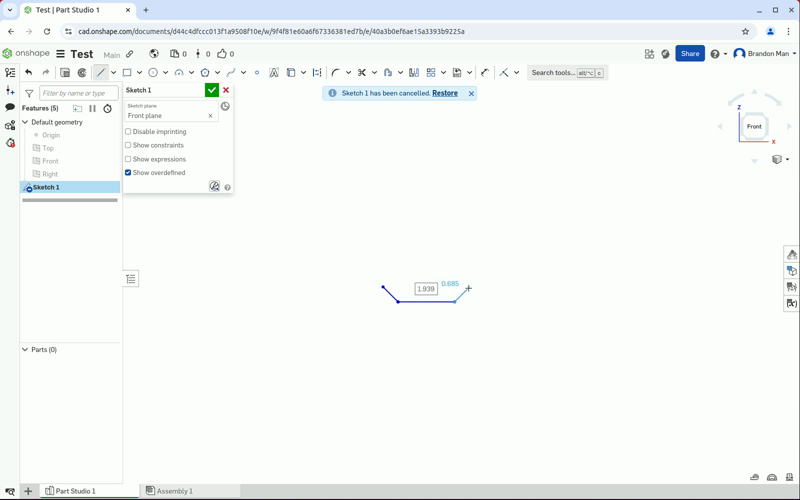
scroll(6)
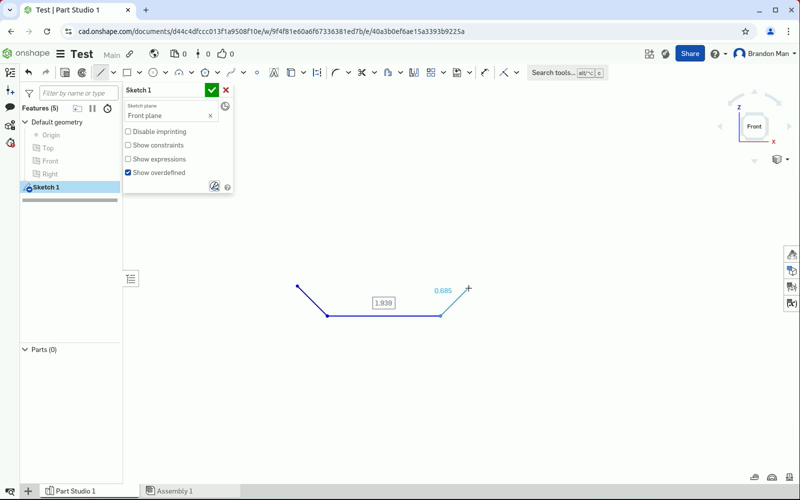
click(468, 287)
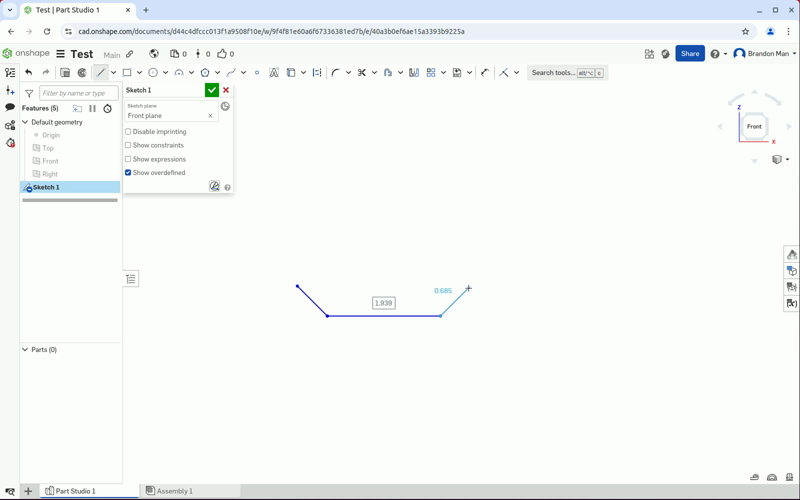
scroll(-6)
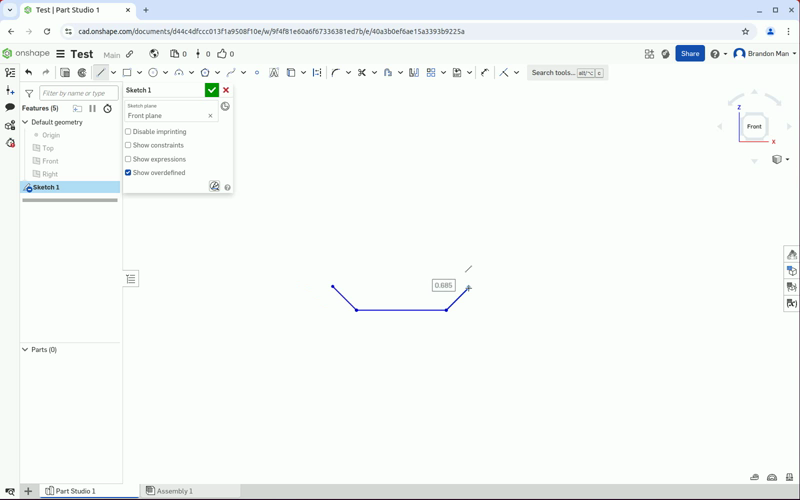
scroll(-6)
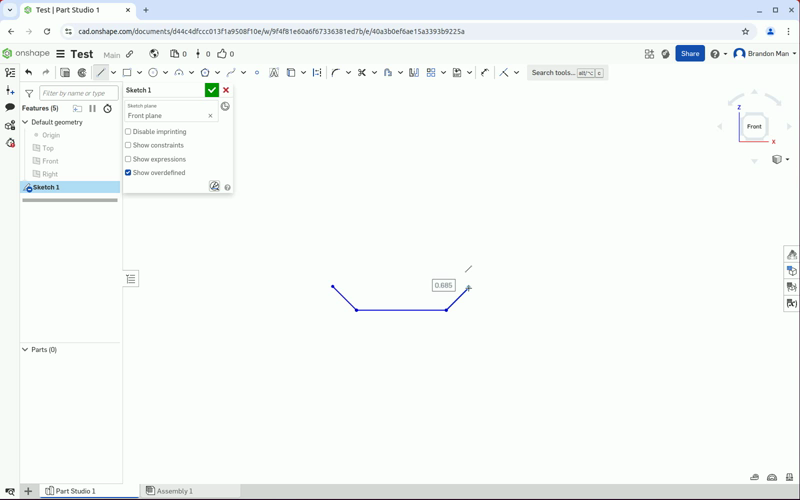
scroll(-6)
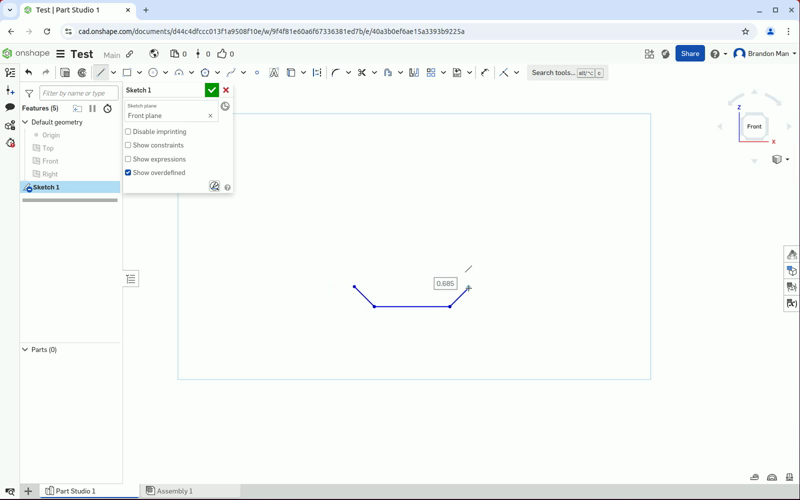
scroll(-6)
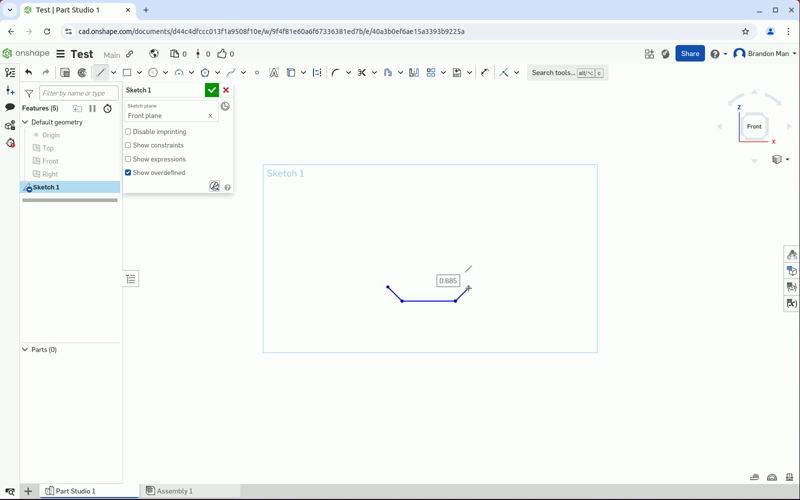
scroll(-6)
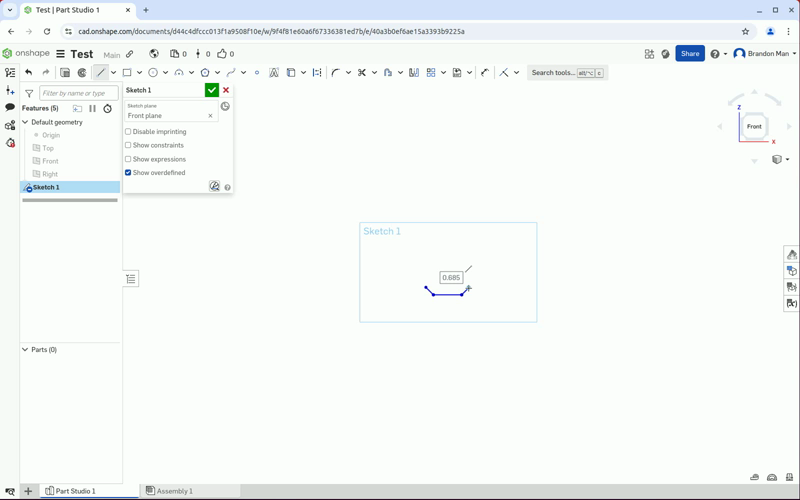
scroll(-6)
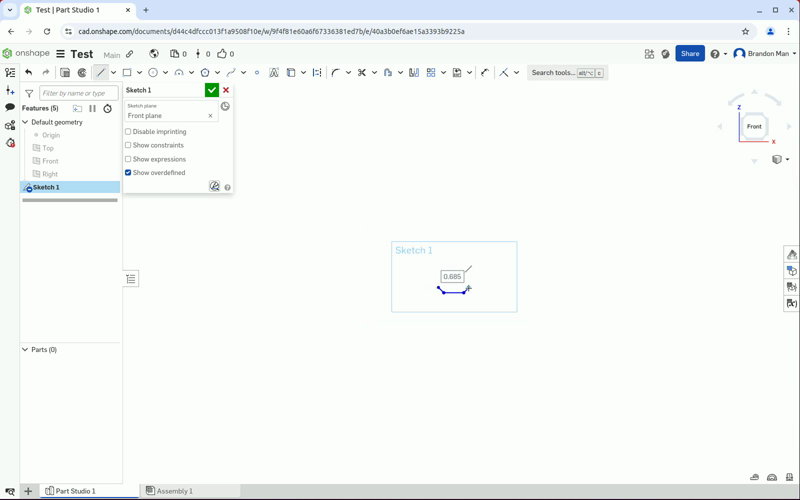
scroll(-6)
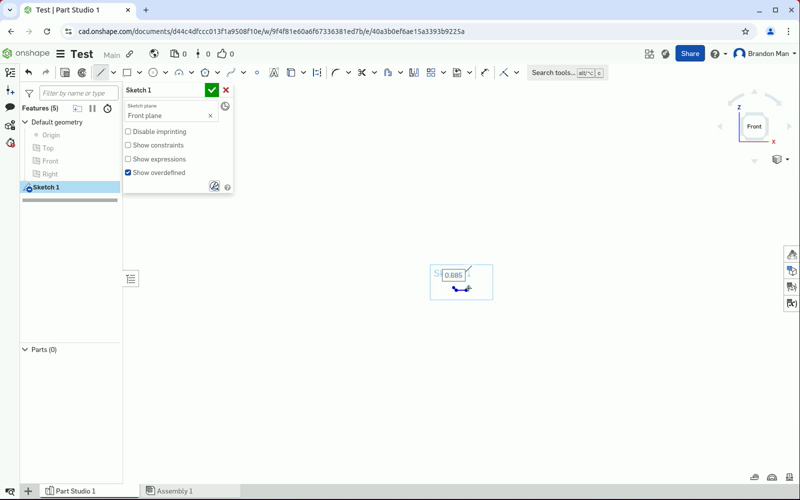
key_up(shift)
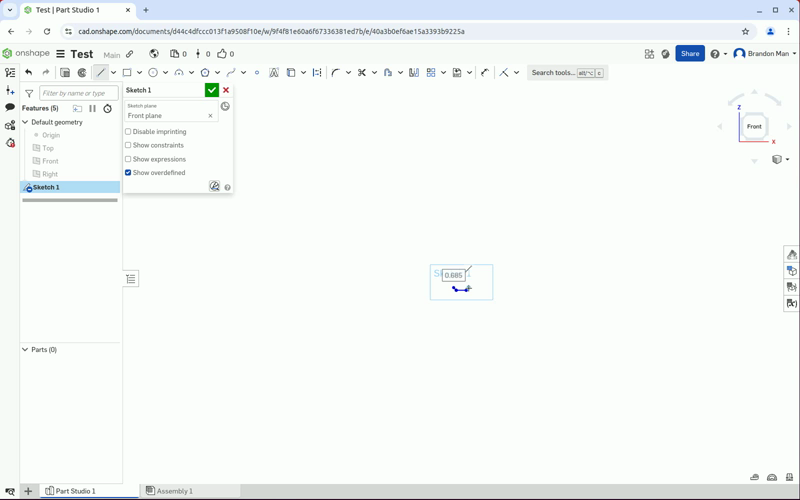
key_down(shift)
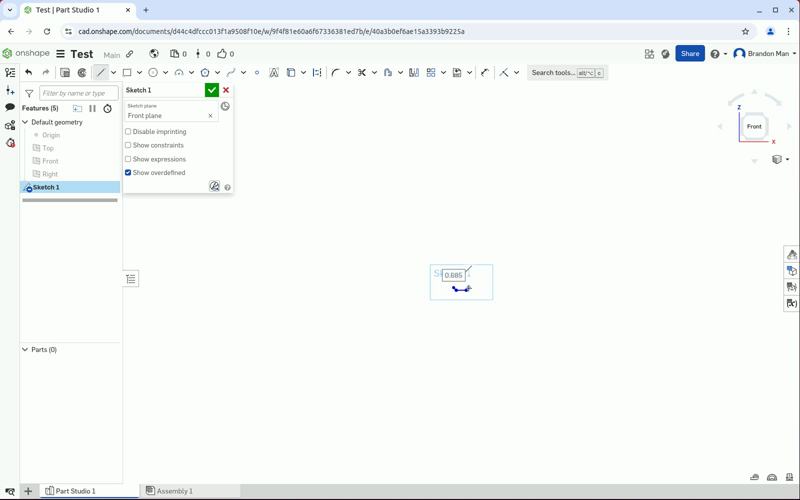
mouse_move(498, 287)
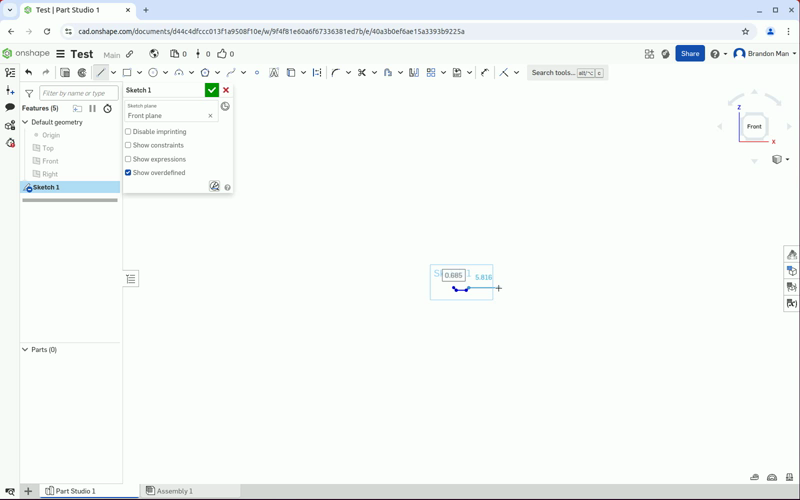
mouse_move(468, 277)
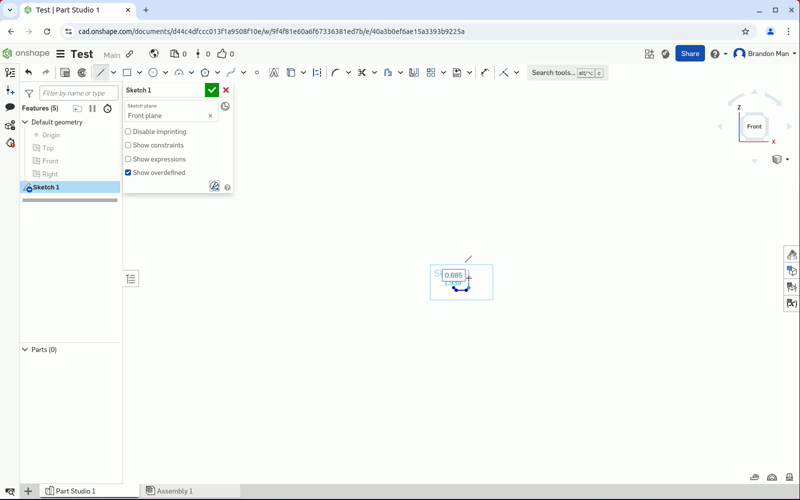
click(468, 277)
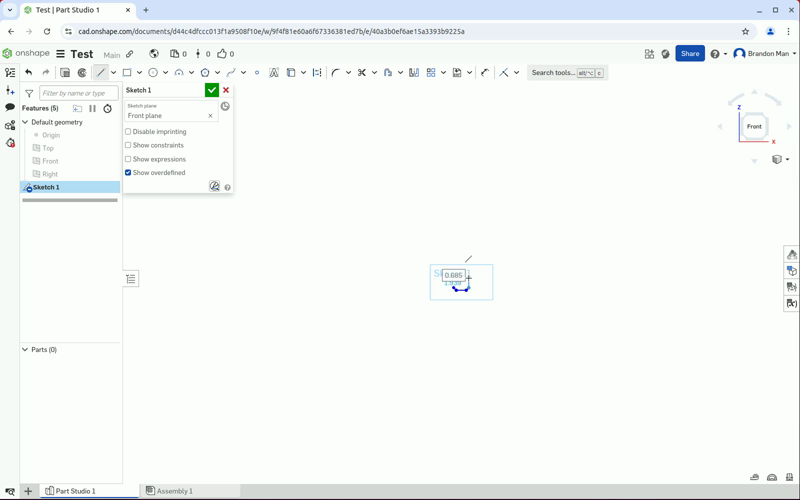
key_up(shift)
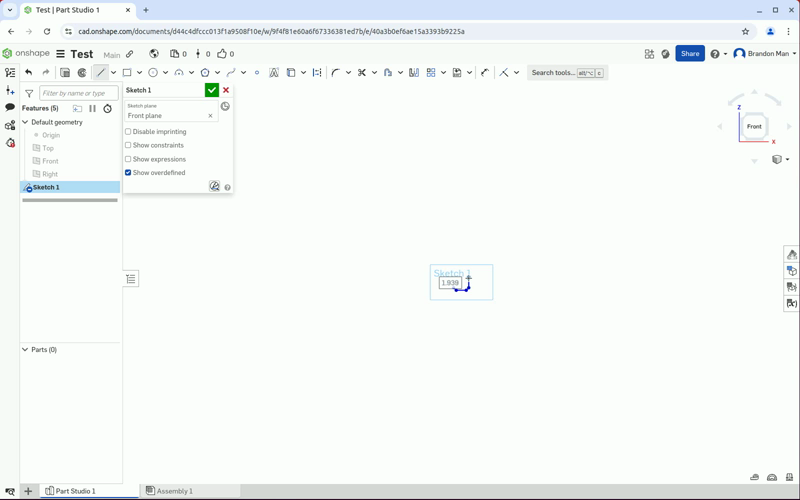
key_down(shift)
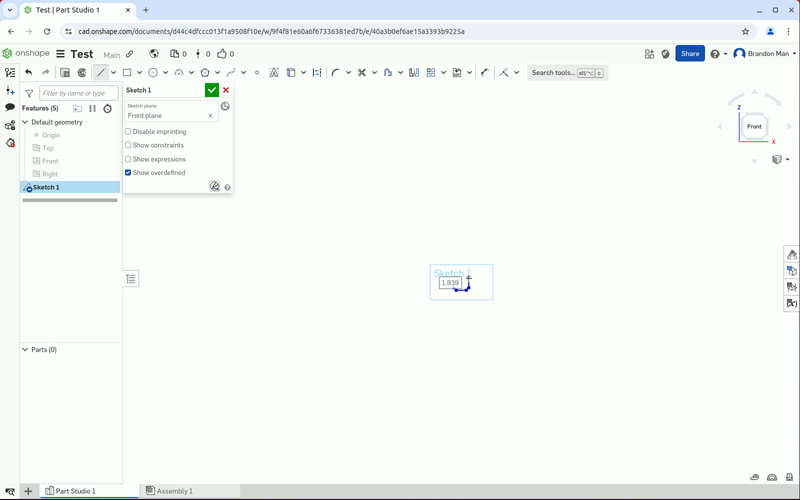
mouse_move(498, 277)
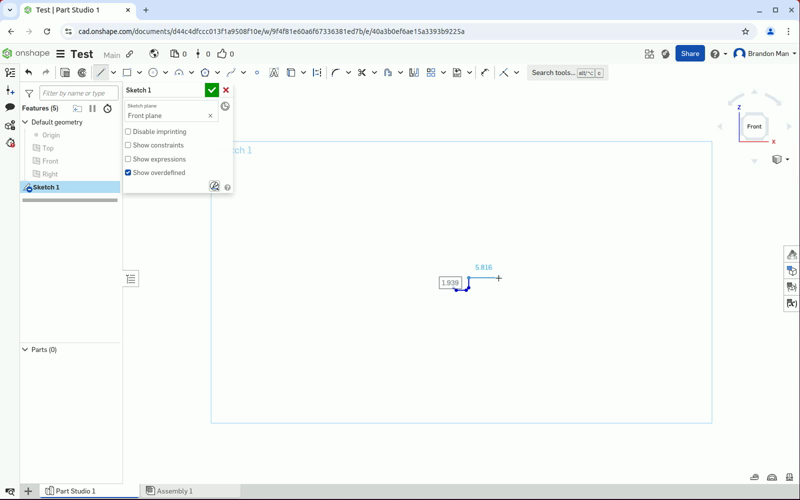
mouse_move(466, 275)
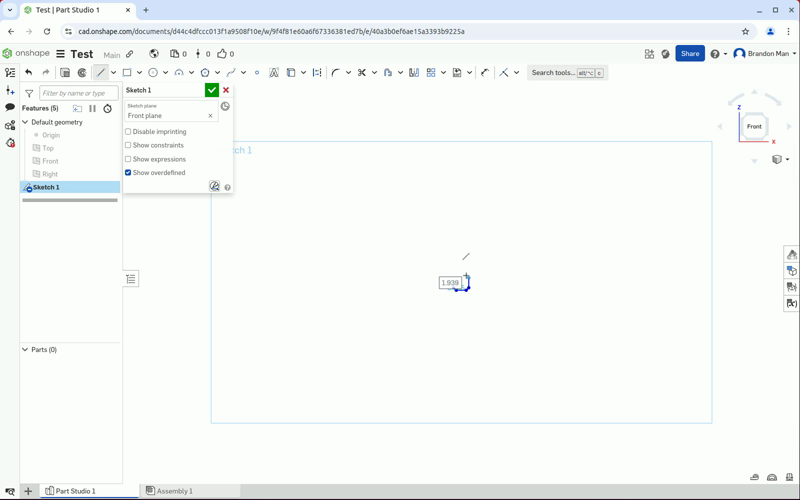
scroll(6)
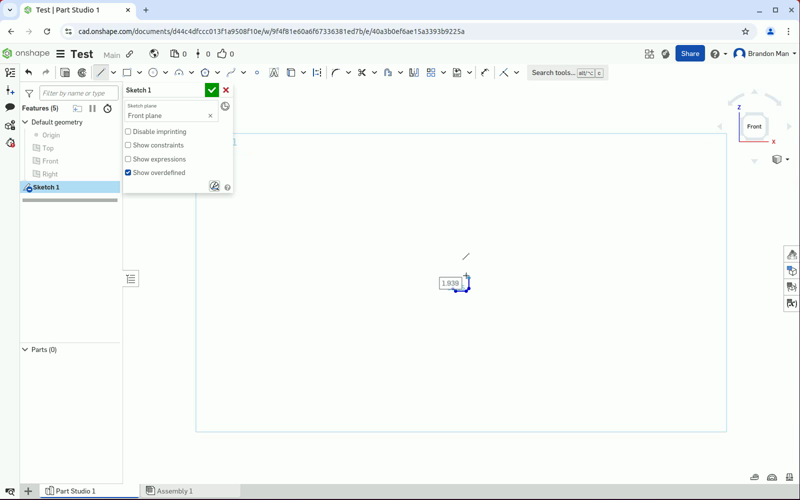
scroll(6)
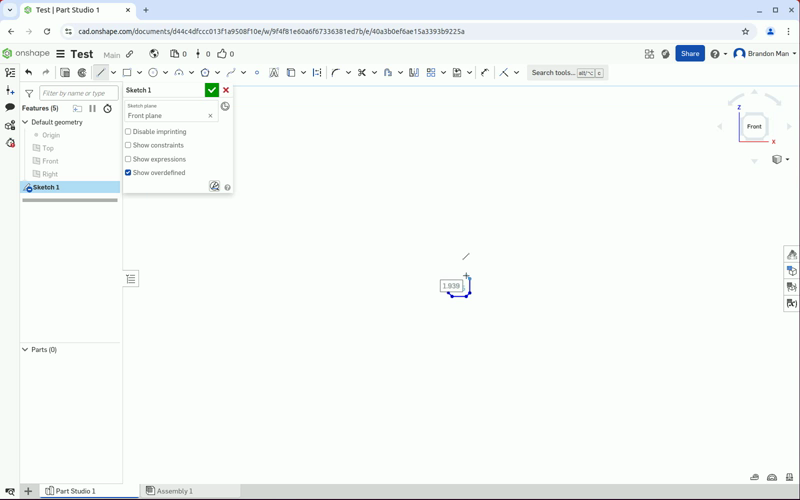
scroll(6)
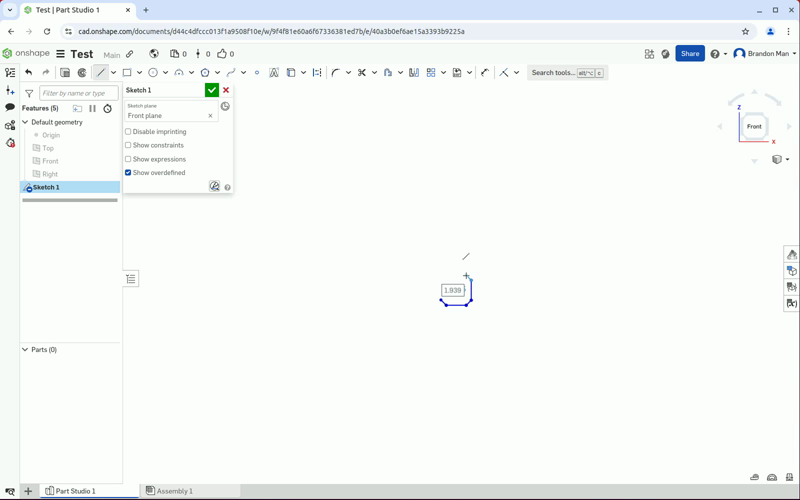
scroll(6)
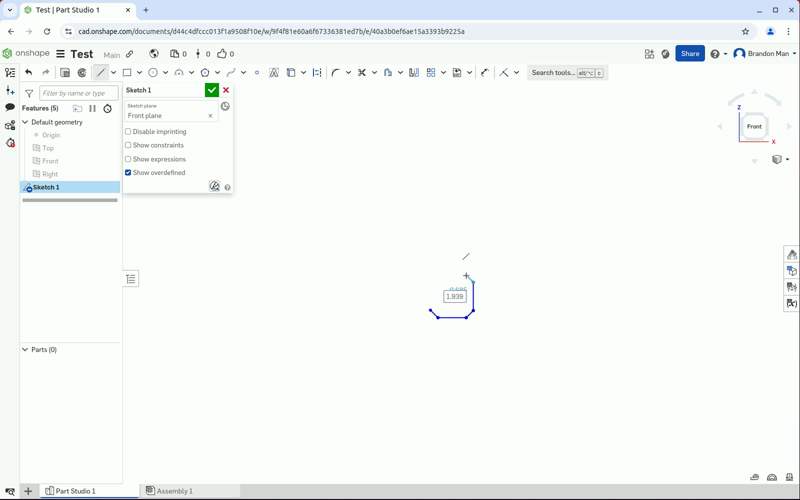
scroll(6)
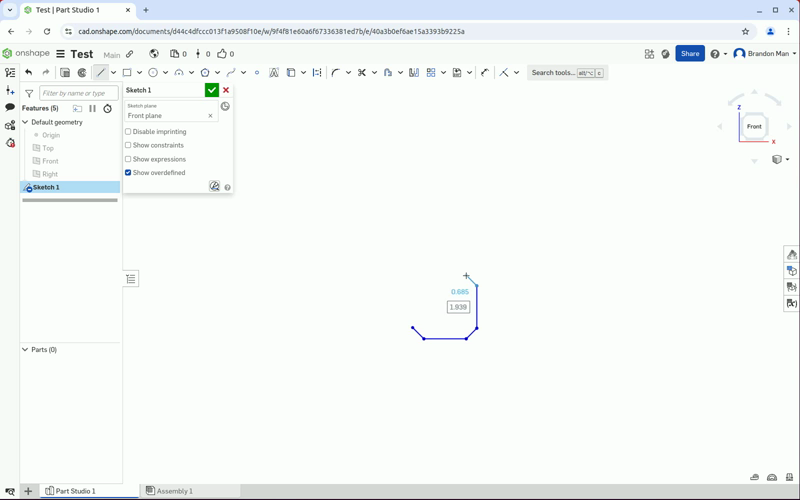
scroll(6)
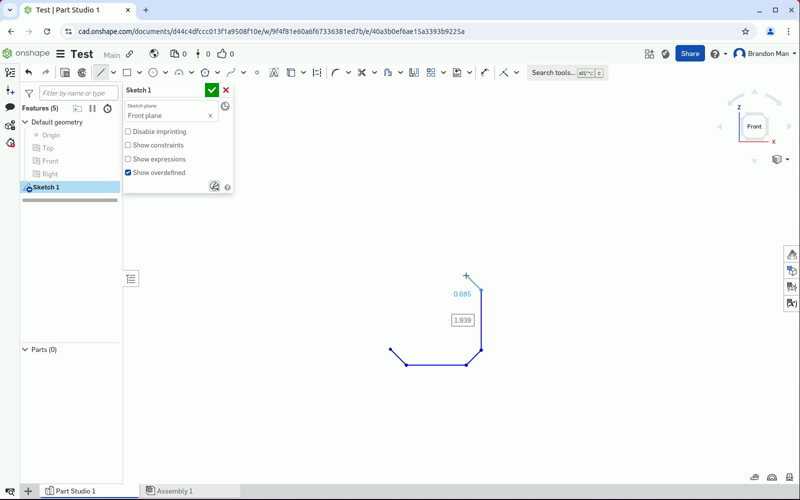
scroll(6)
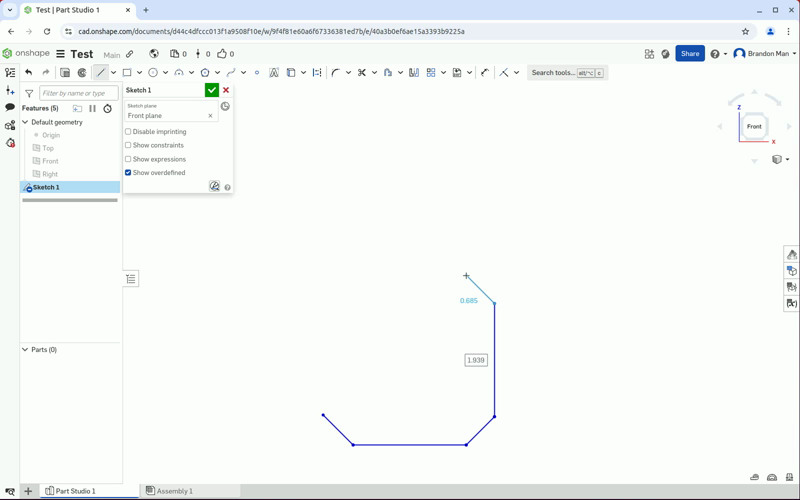
click(466, 275)
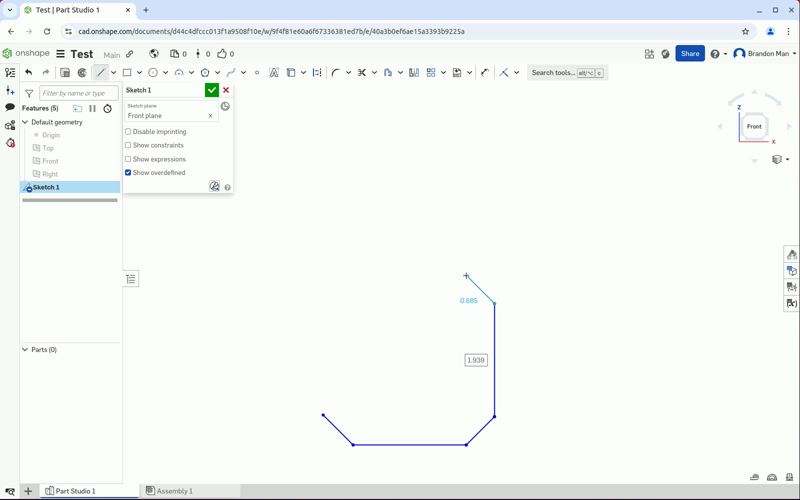
scroll(-6)
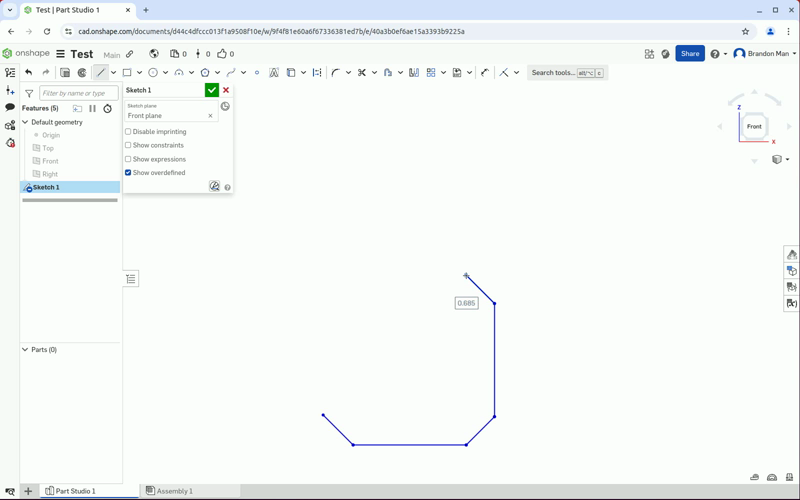
scroll(-6)
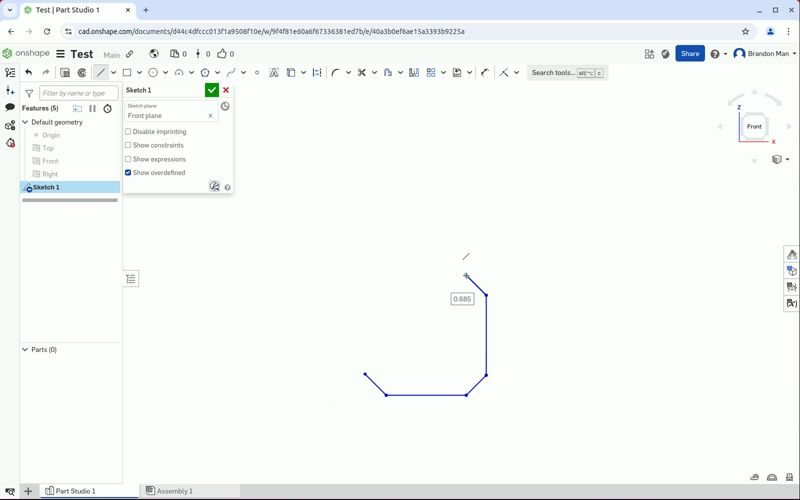
scroll(-6)
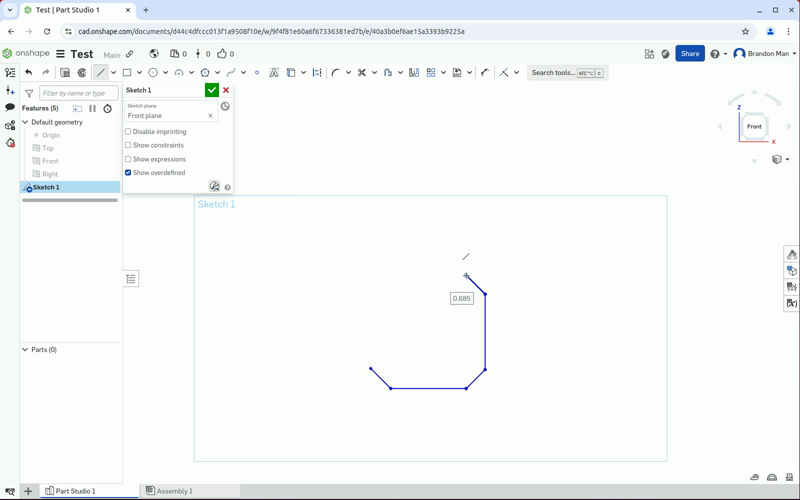
scroll(-6)
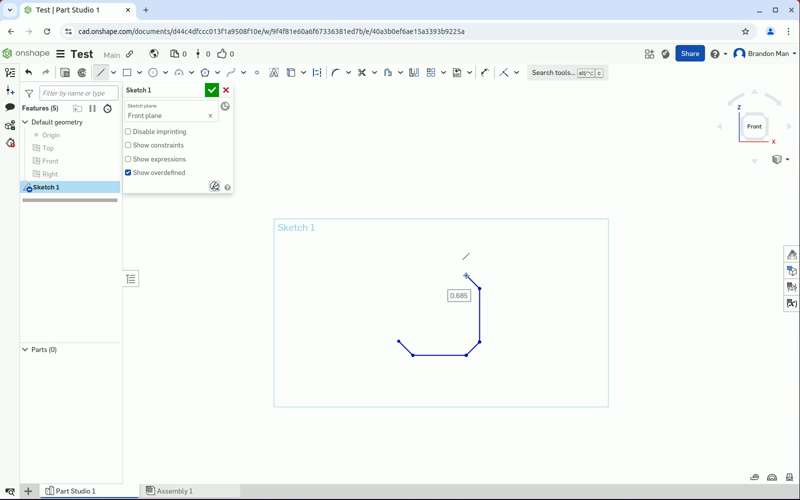
scroll(-6)
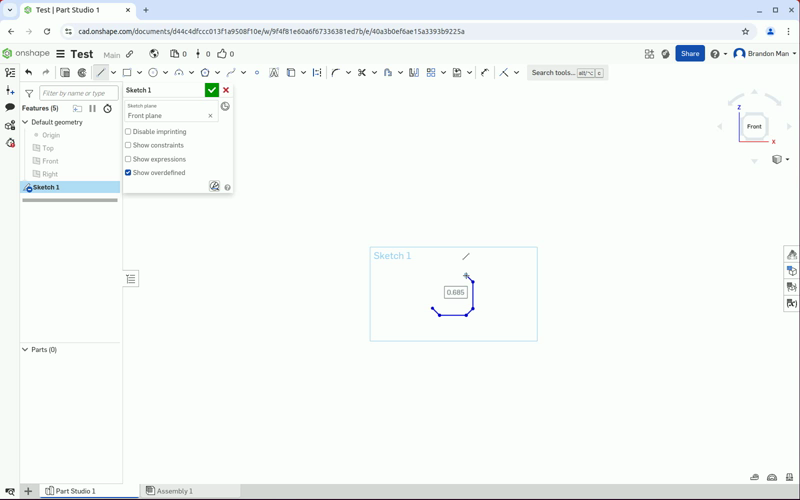
scroll(-6)
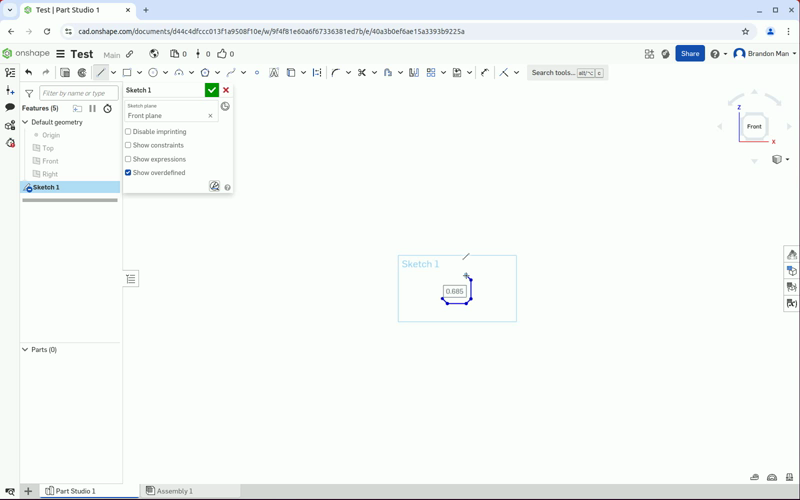
scroll(-6)
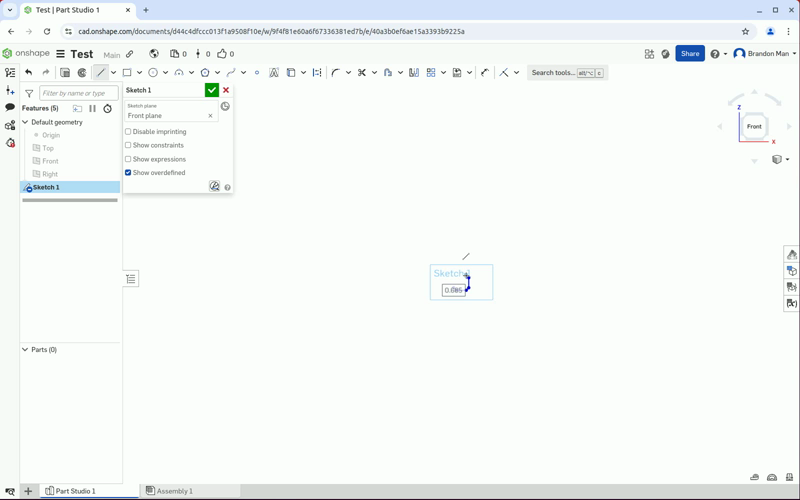
key_up(shift)
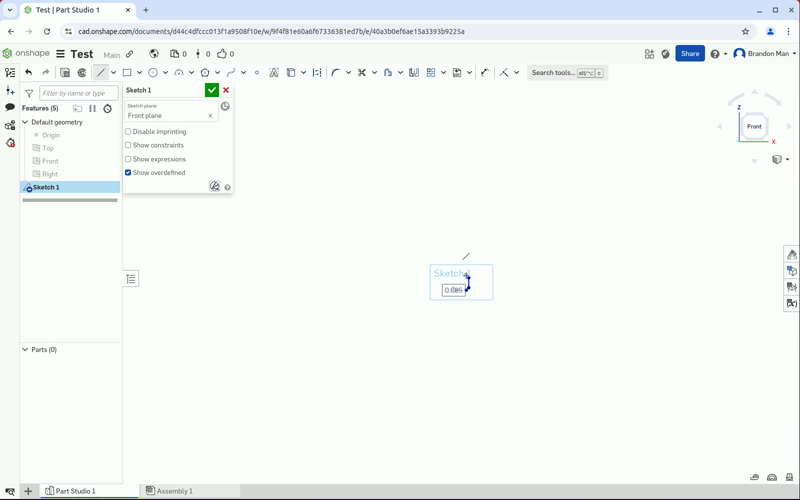
key_down(shift)
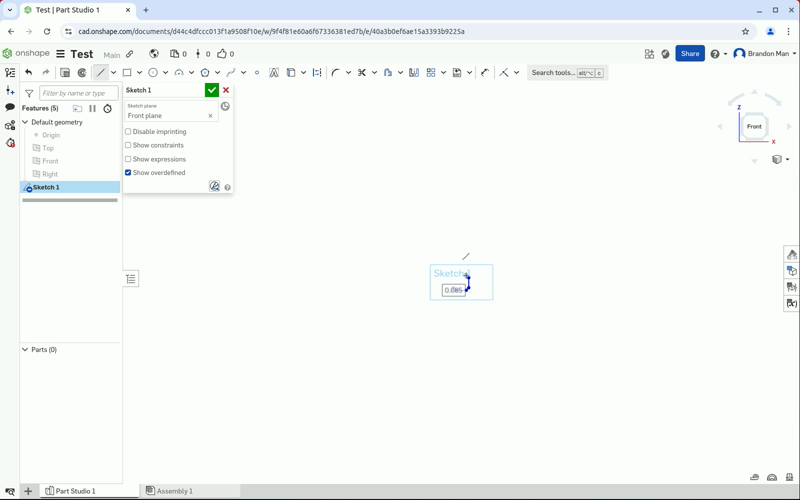
mouse_move(496, 275)
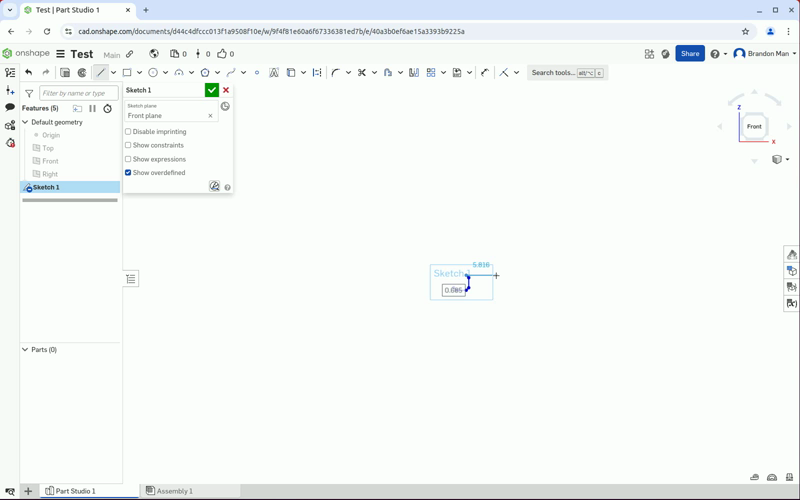
mouse_move(456, 275)
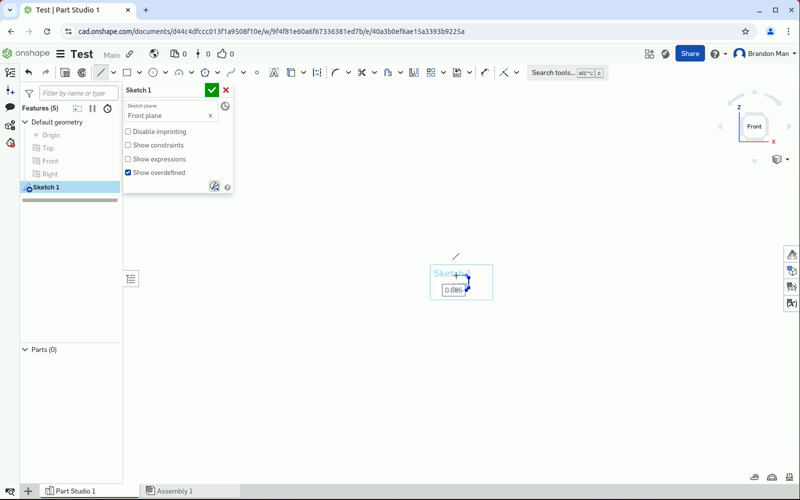
click(456, 275)
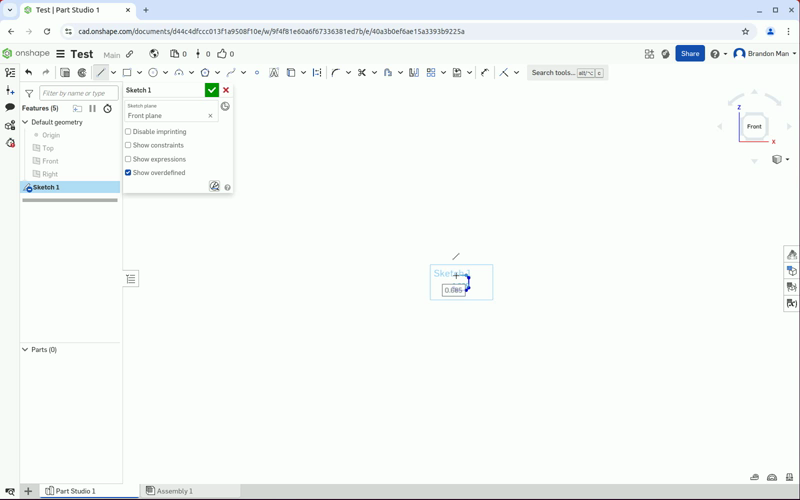
key_up(shift)
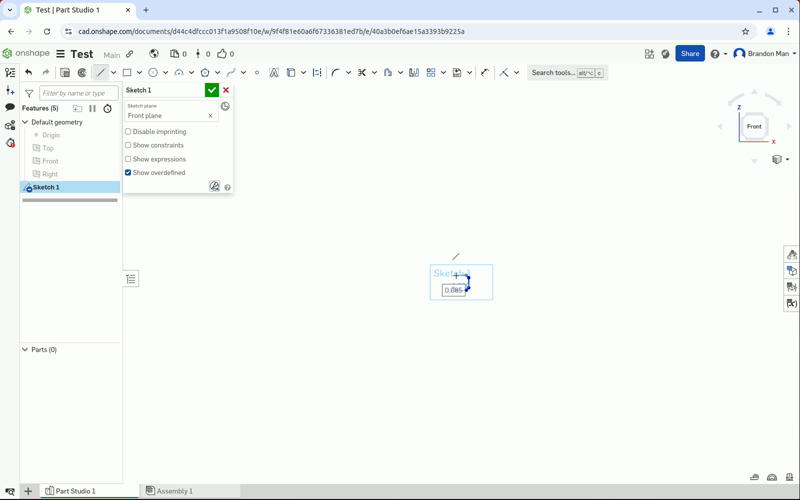
key_down(shift)
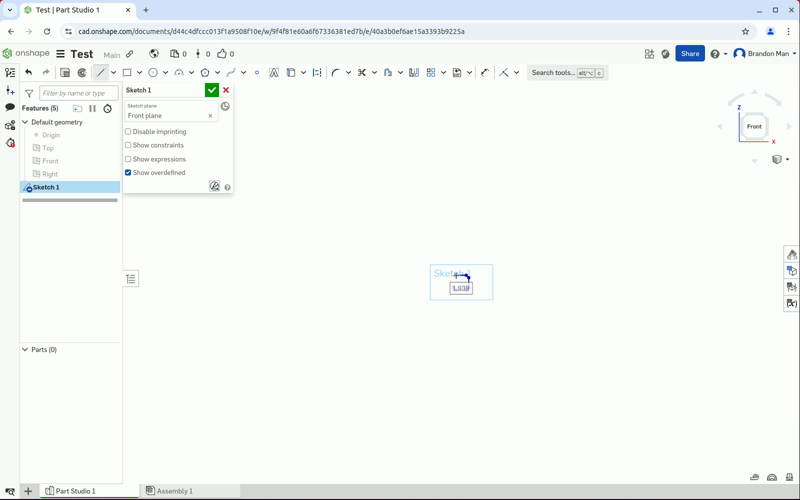
mouse_move(486, 275)
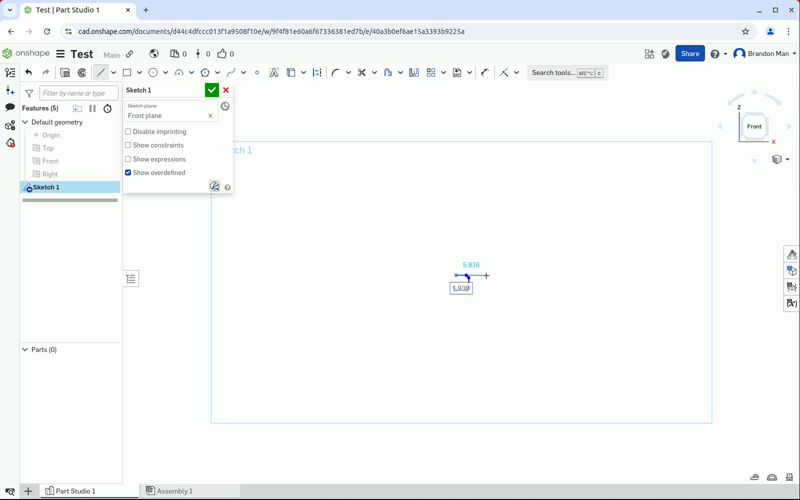
mouse_move(453, 277)
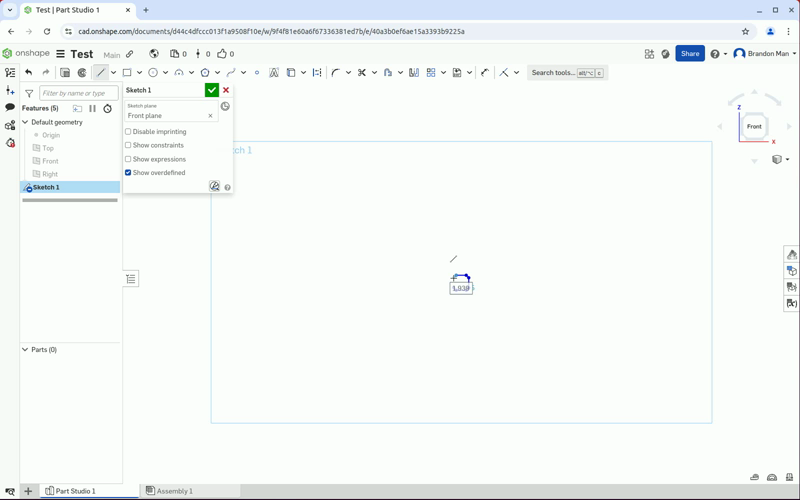
scroll(6)
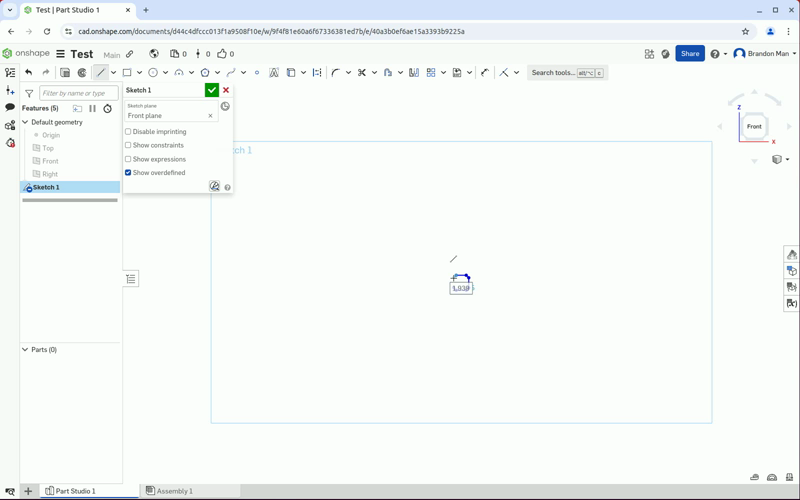
scroll(6)
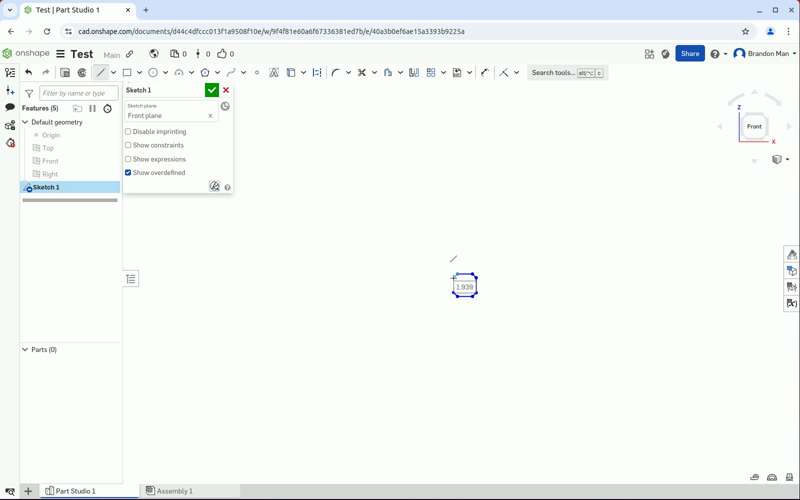
scroll(6)
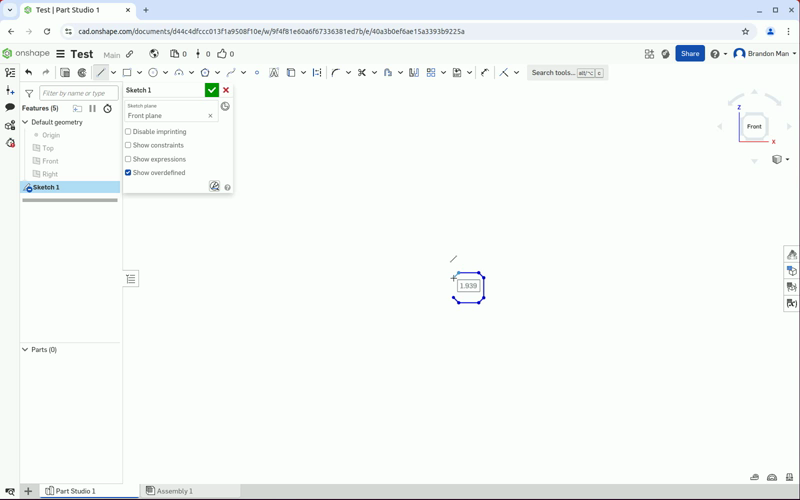
scroll(6)
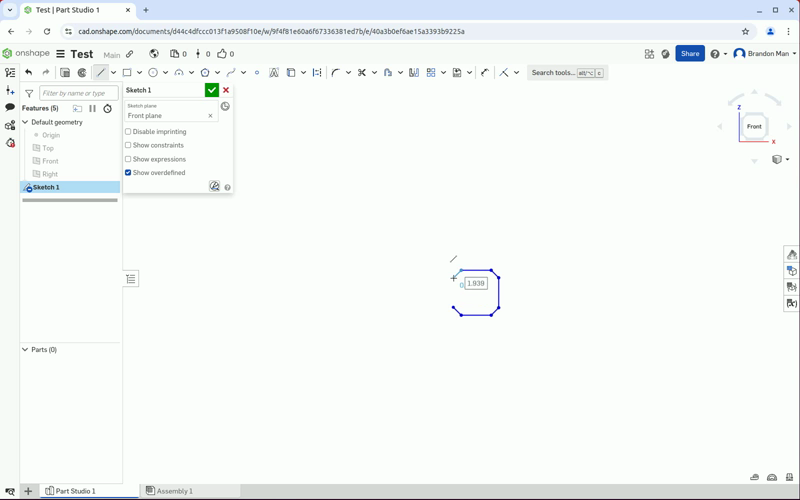
scroll(6)
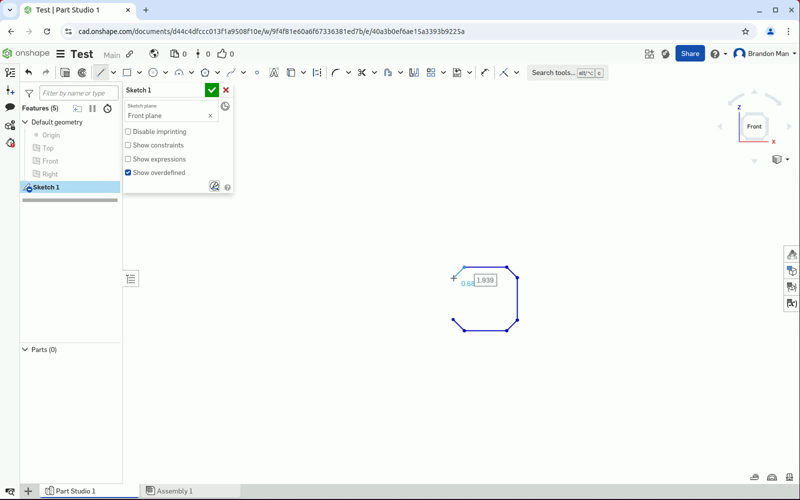
scroll(6)
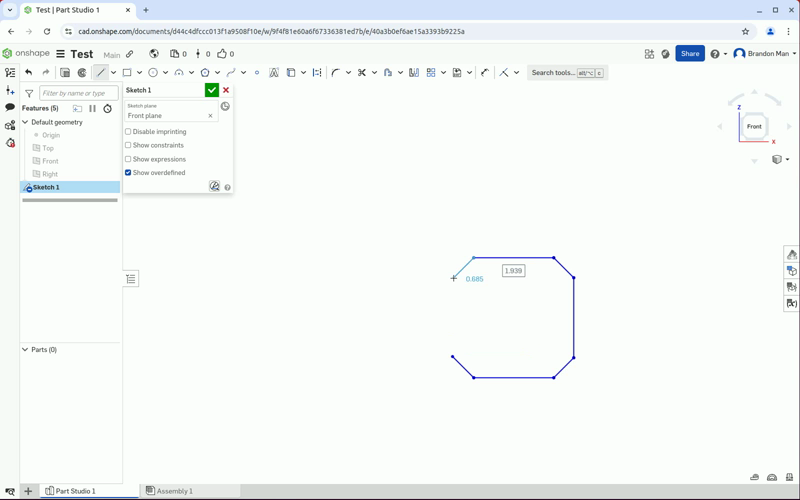
scroll(6)
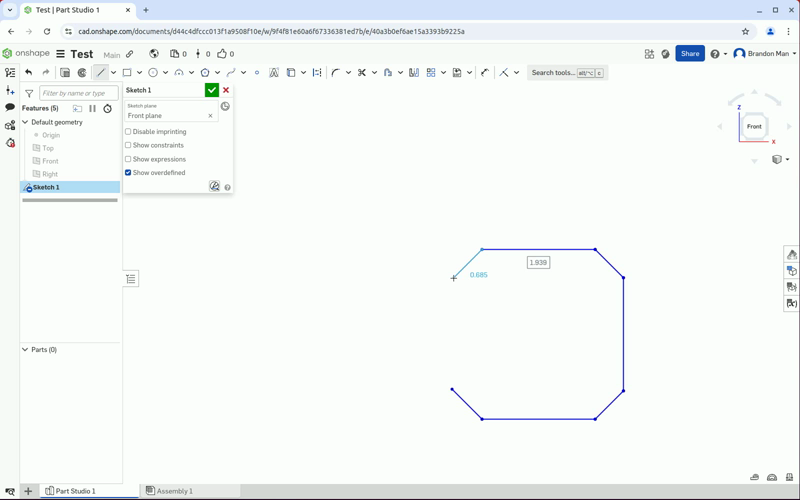
click(453, 277)
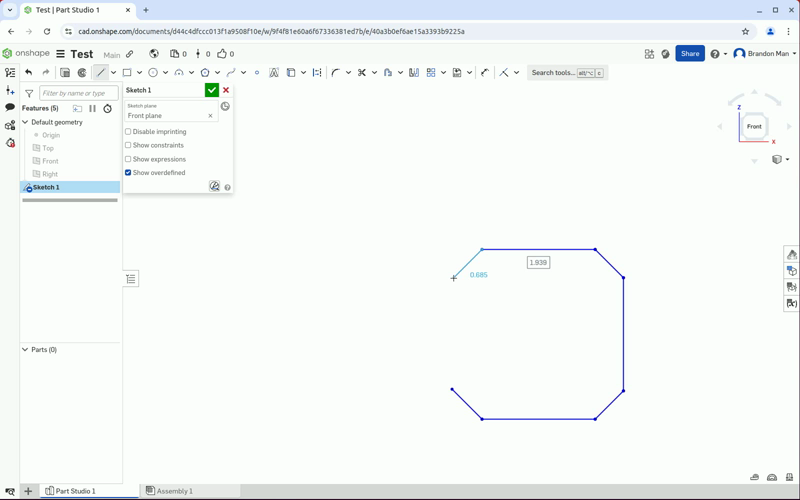
scroll(-6)
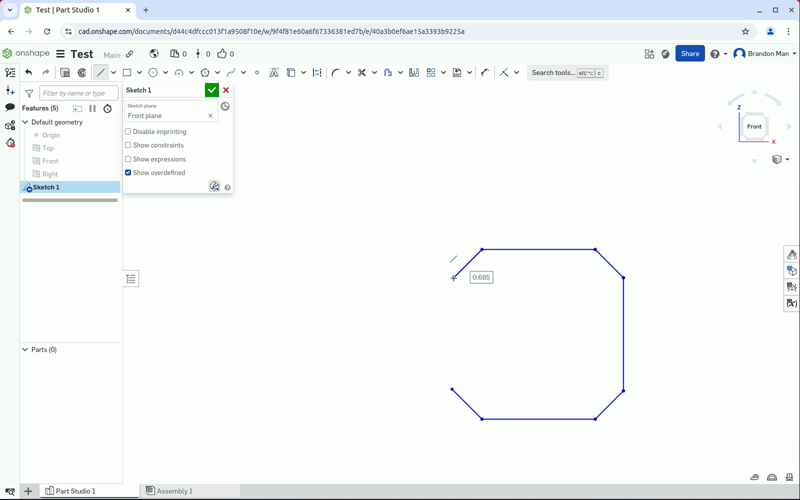
scroll(-6)
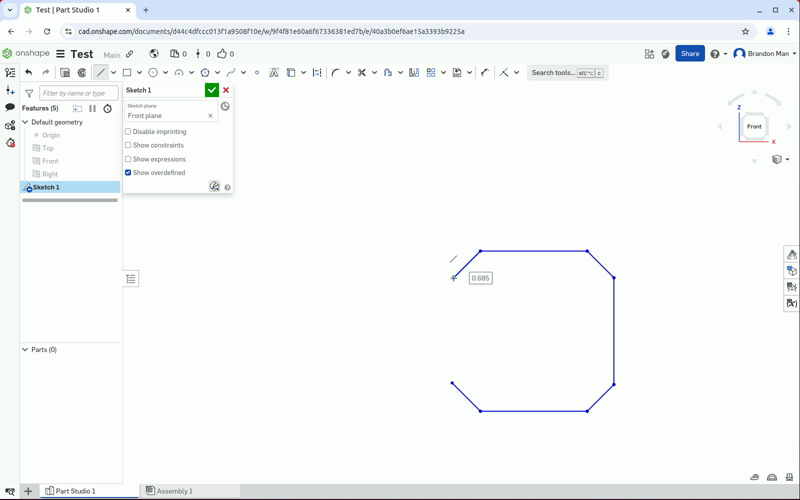
scroll(-6)
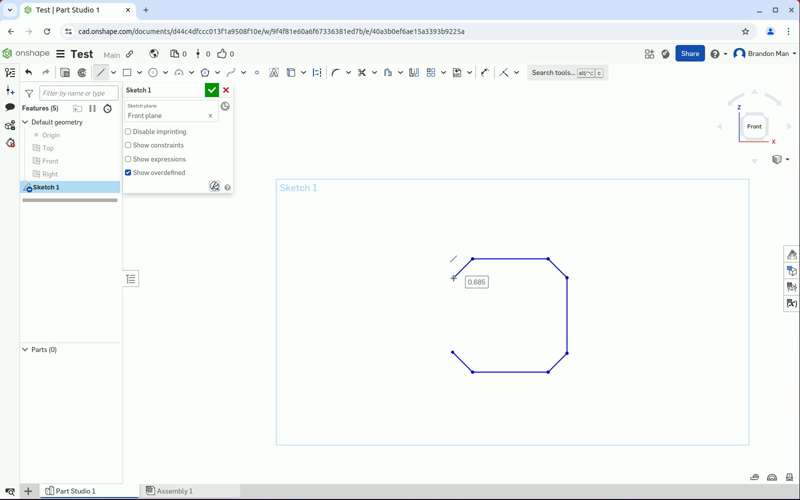
scroll(-6)
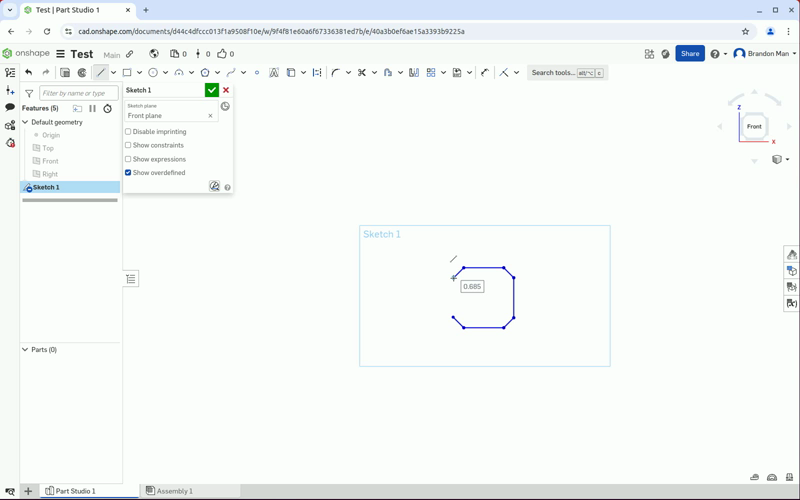
scroll(-6)
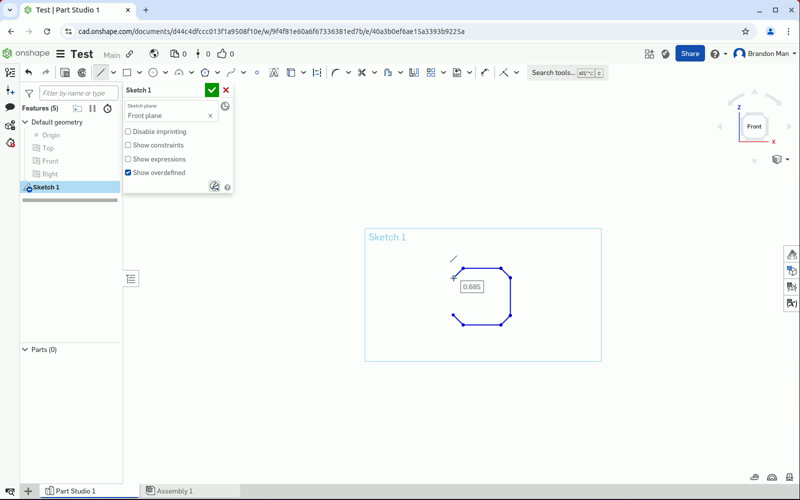
scroll(-6)
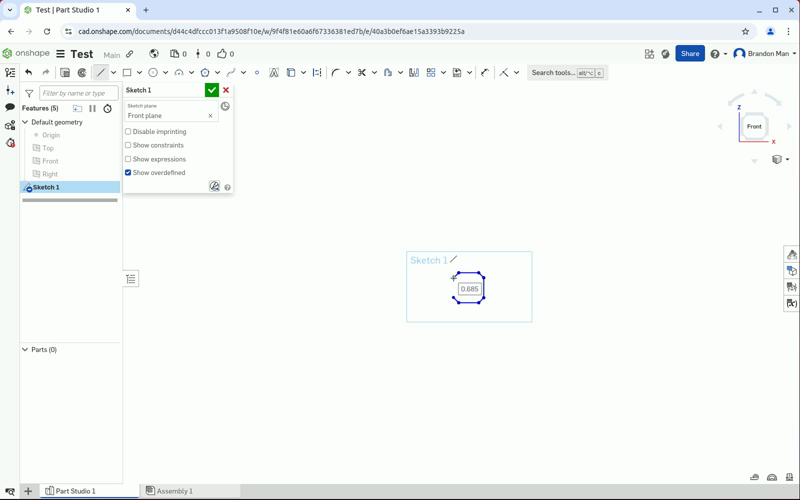
scroll(-6)
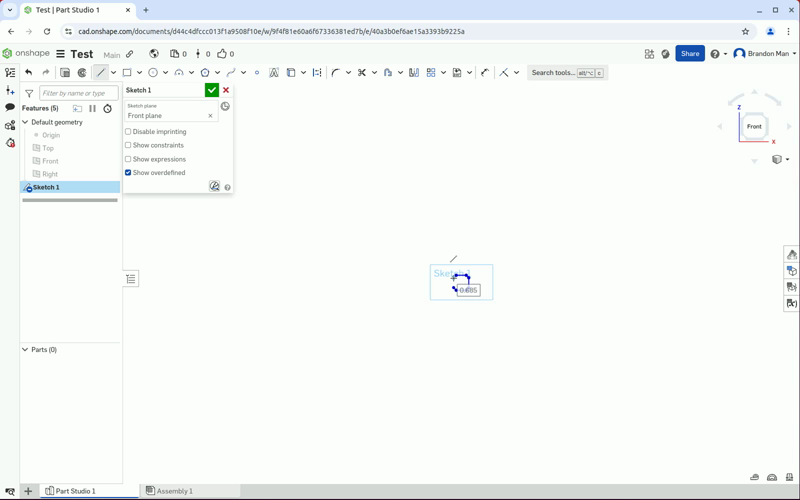
key_up(shift)
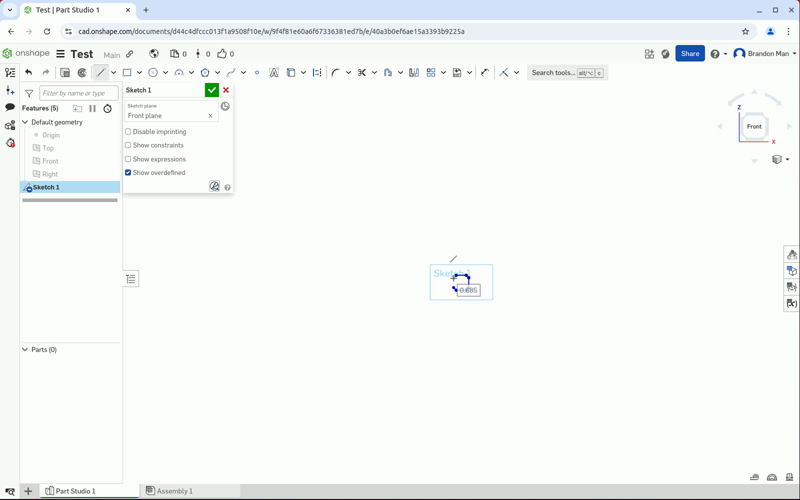
mouse_move(483, 277)
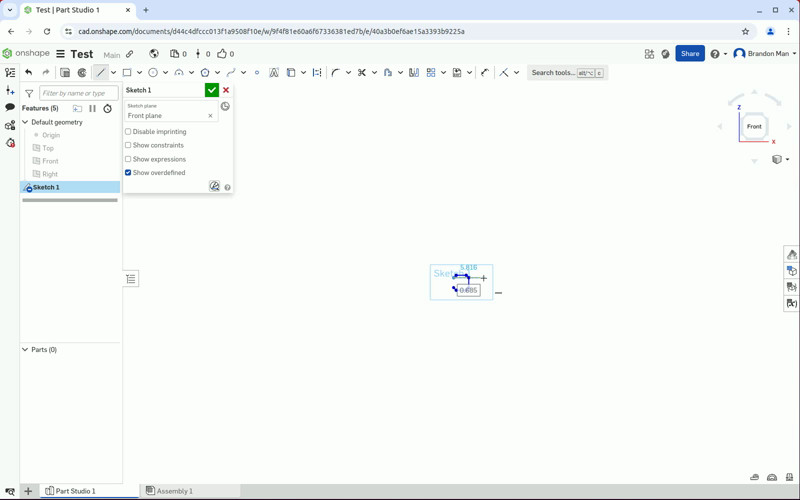
key_down(shift)
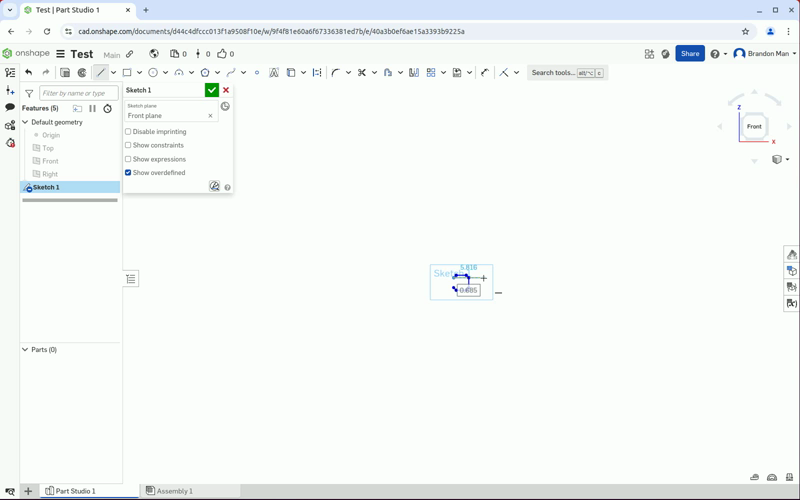
mouse_move(453, 287)
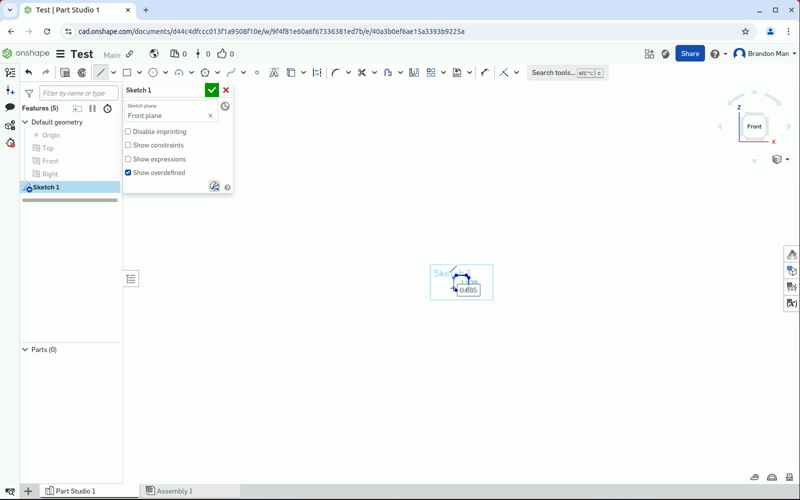
scroll(6)
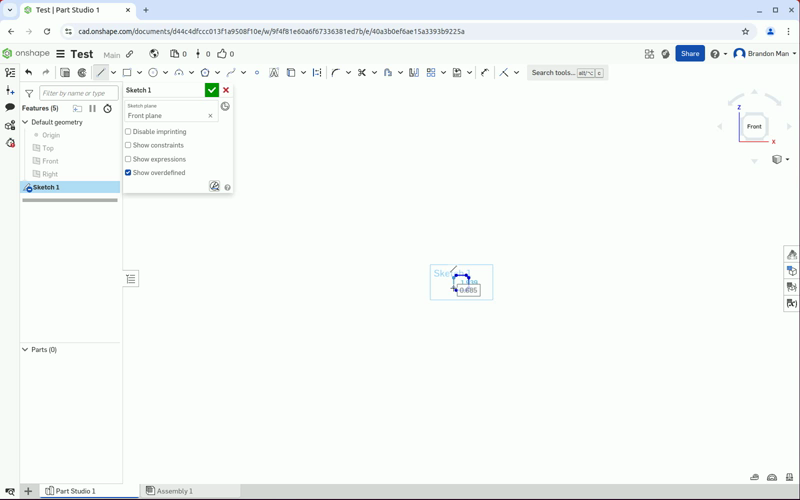
scroll(6)
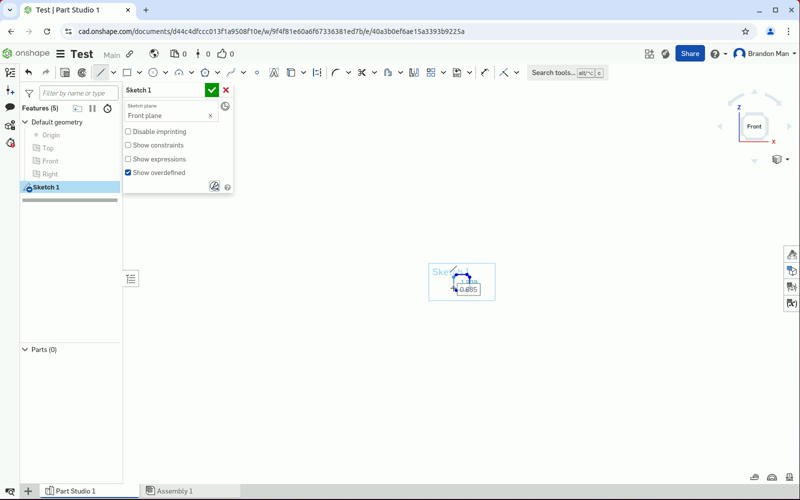
scroll(6)
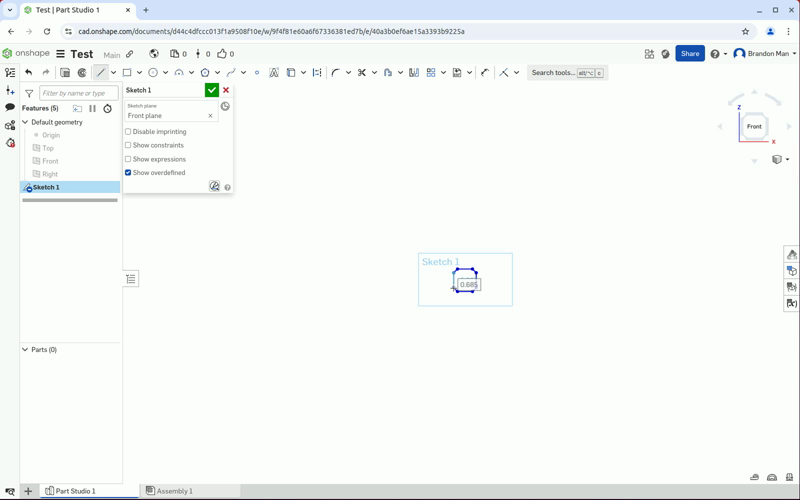
scroll(6)
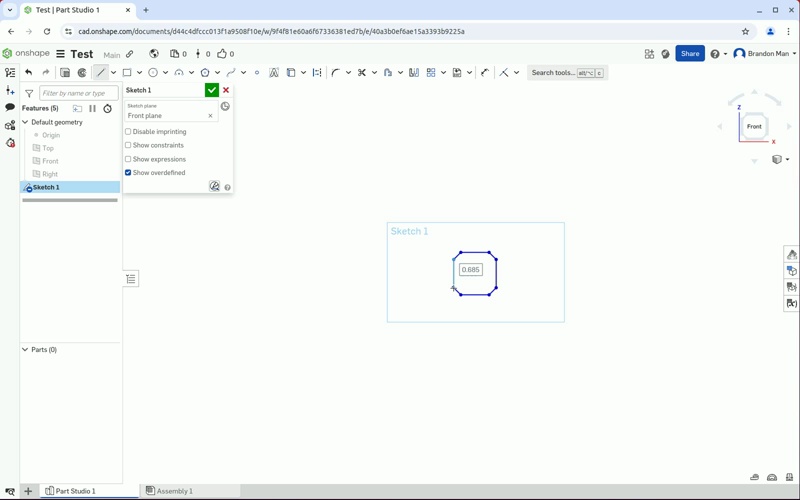
scroll(6)
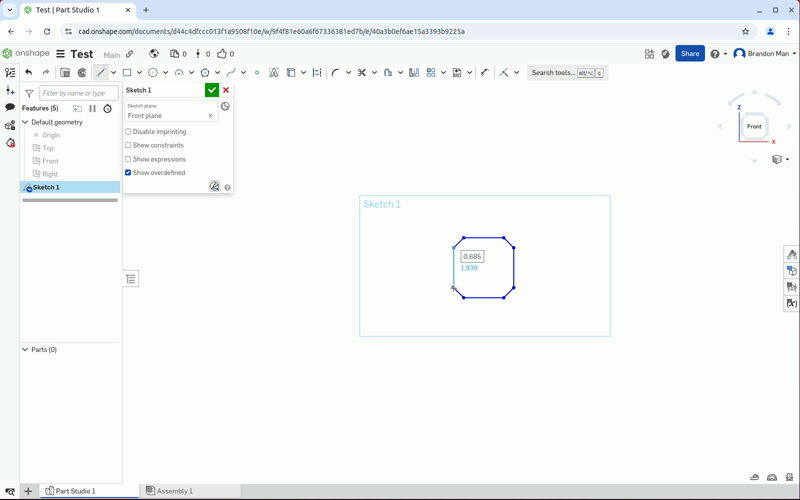
scroll(6)
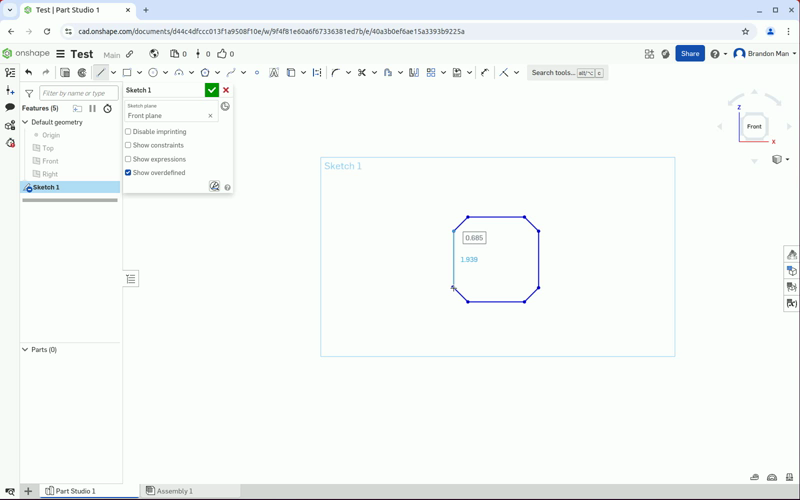
scroll(6)
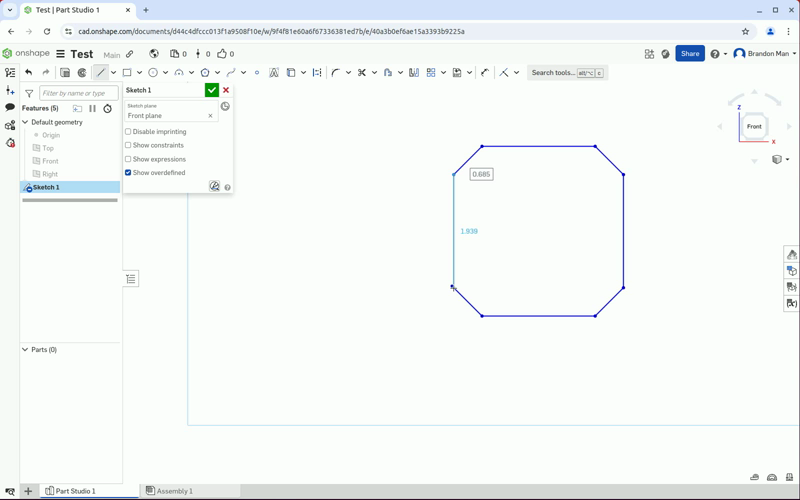
key_up(shift)
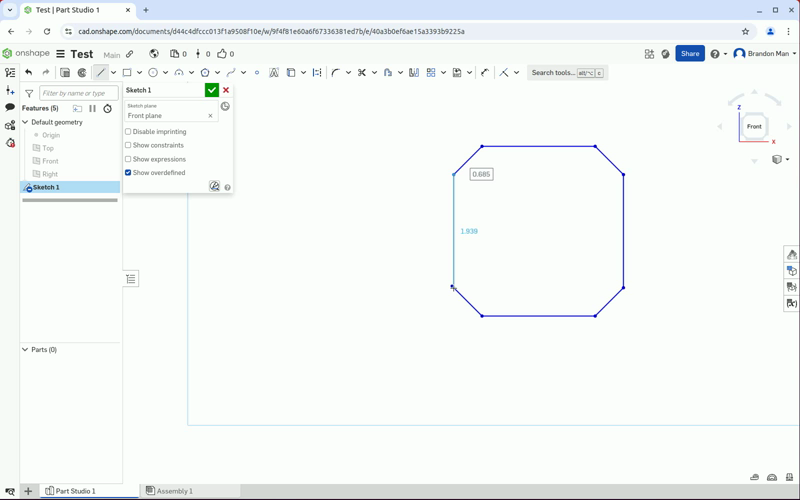
click(453, 287)
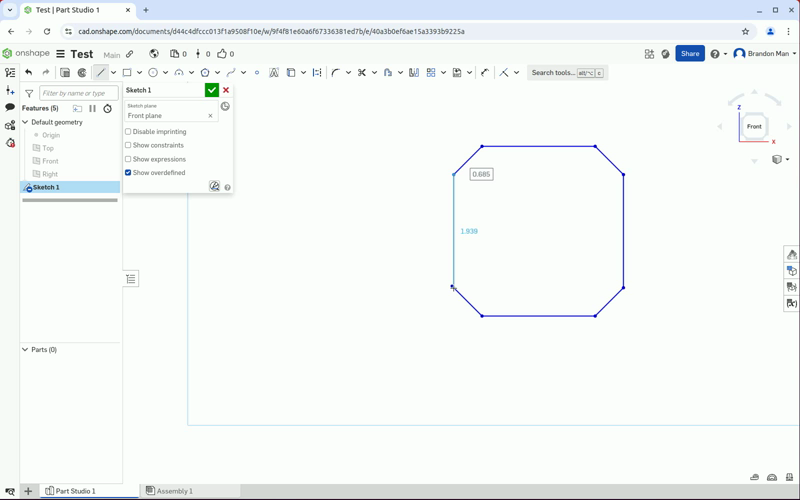
scroll(-6)
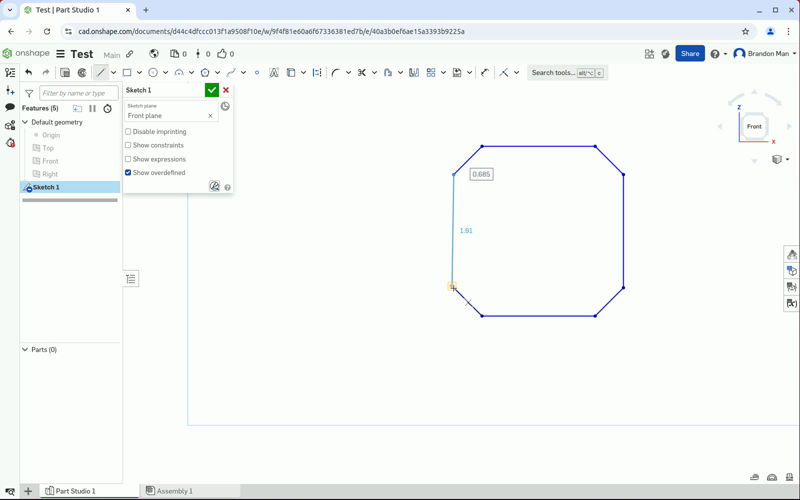
scroll(-6)
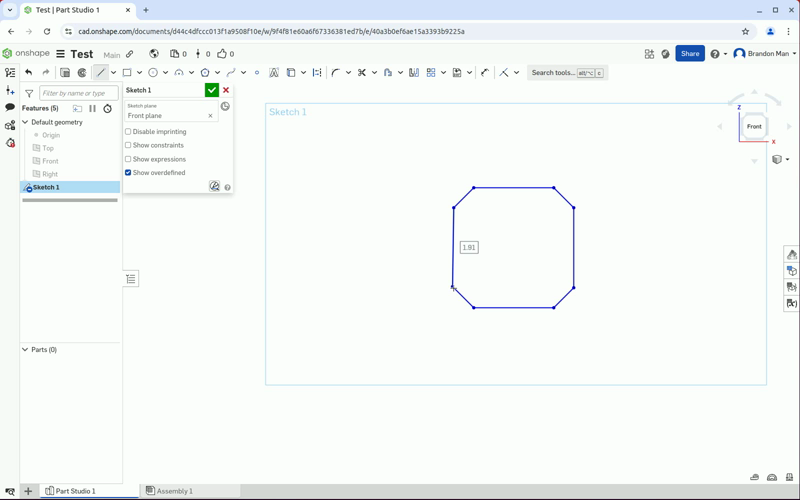
scroll(-6)
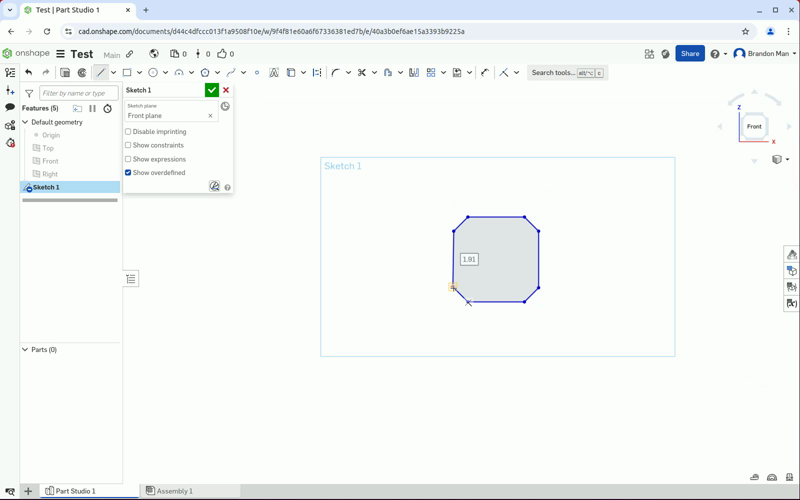
scroll(-6)
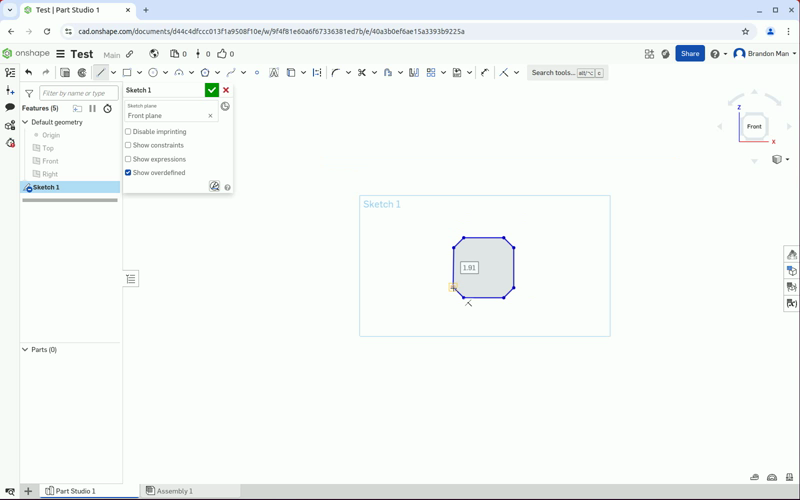
scroll(-6)
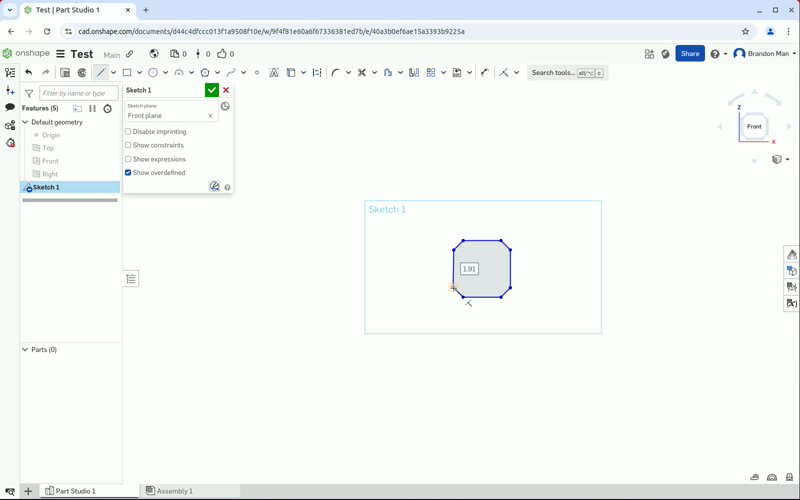
scroll(-6)
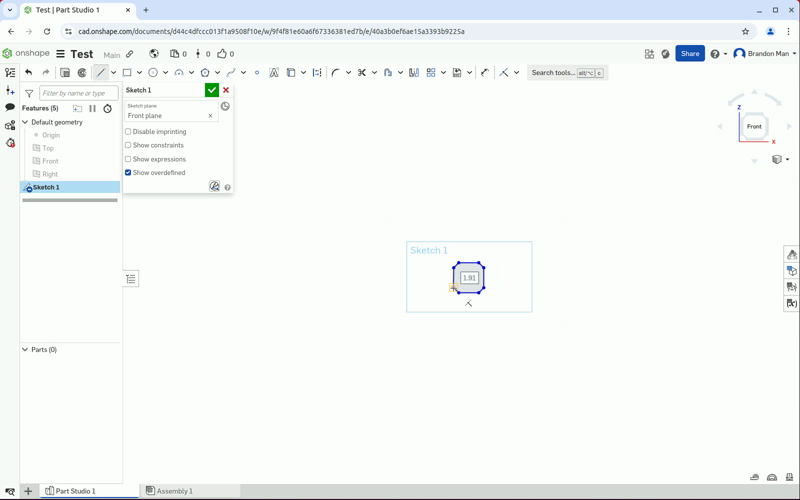
scroll(-6)
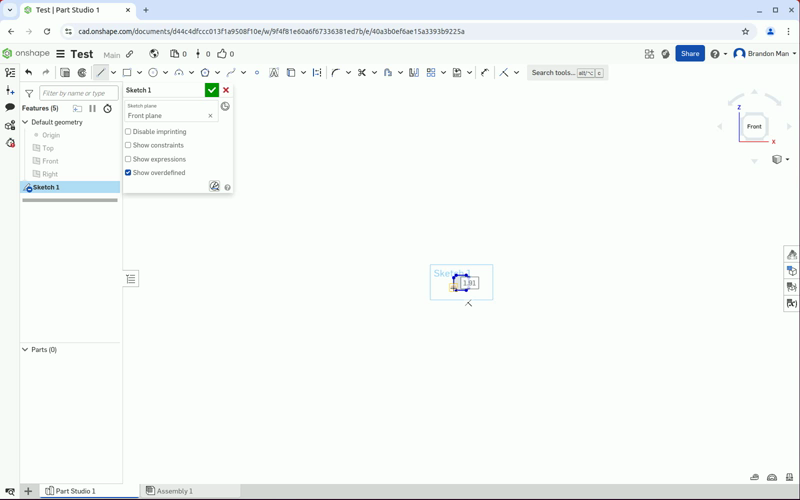
key(esc)
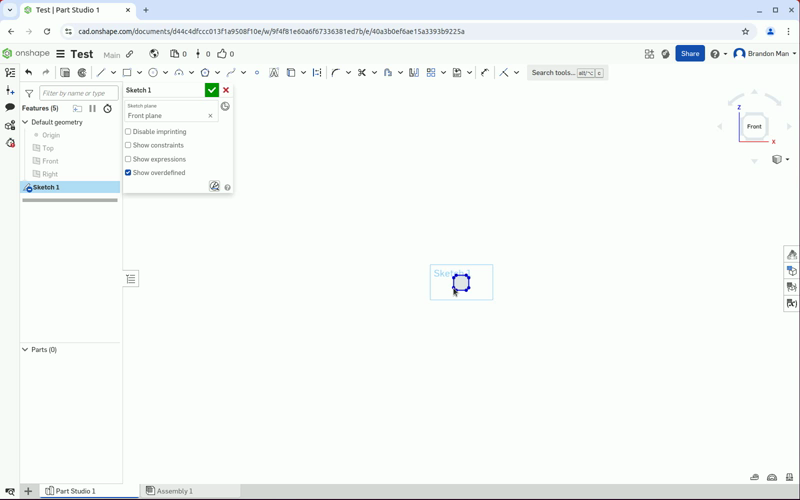
key(c)
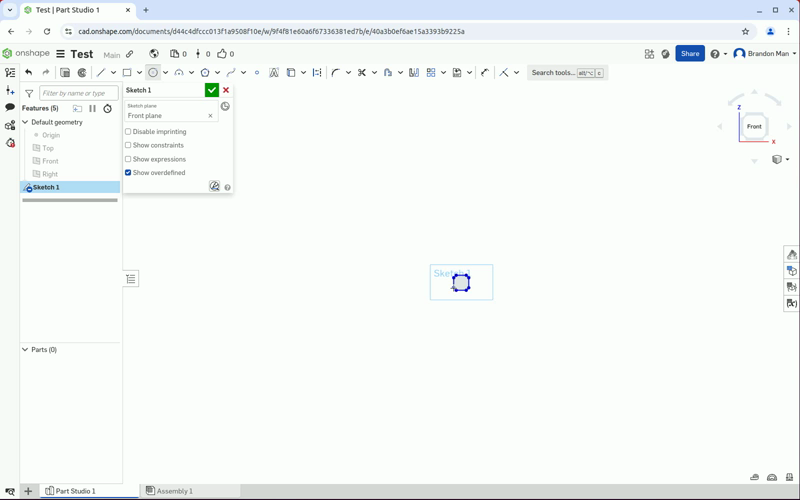
key_down(shift)
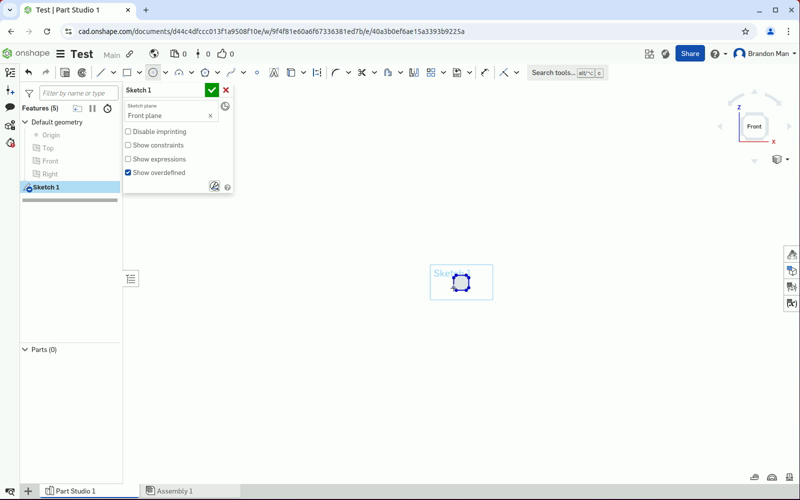
mouse_move(455, 288)
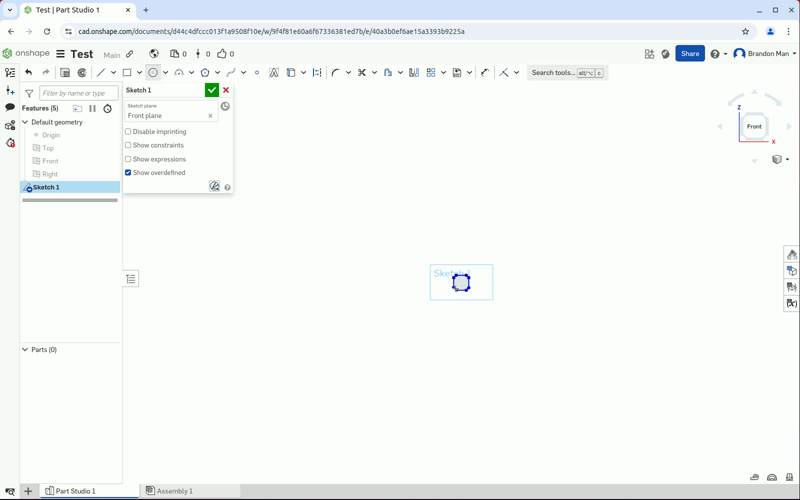
scroll(6)
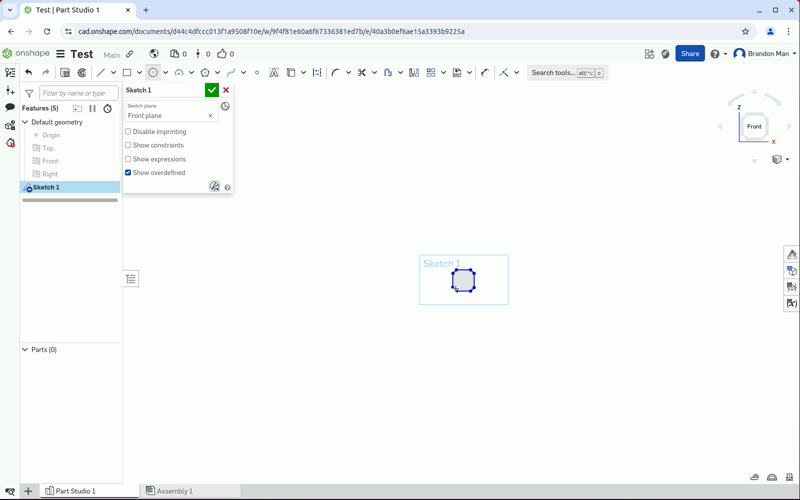
scroll(6)
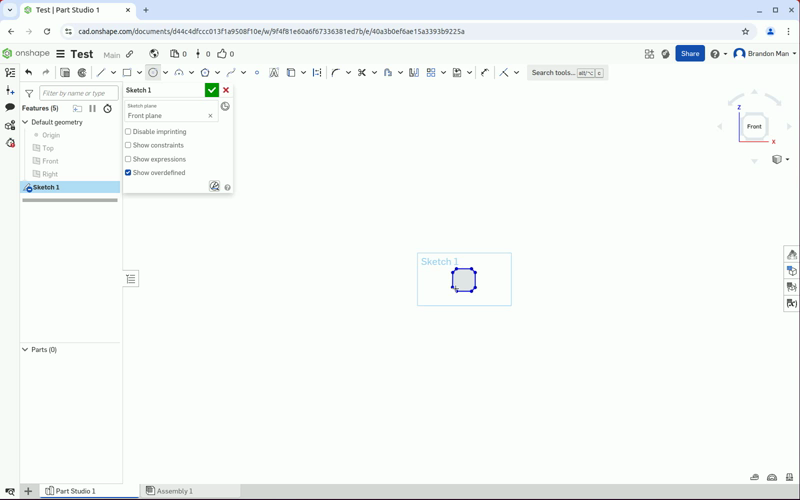
scroll(6)
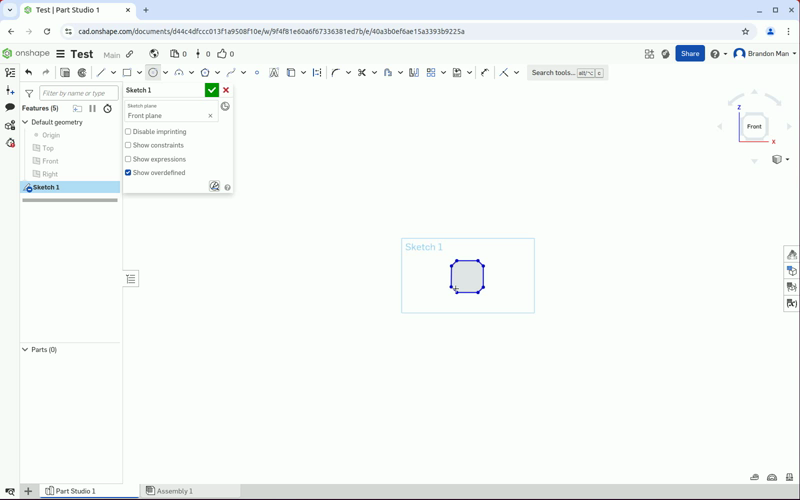
scroll(6)
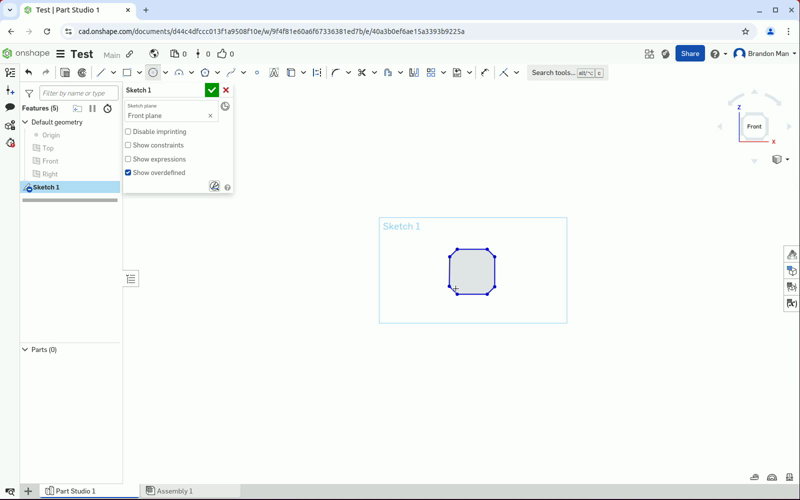
scroll(6)
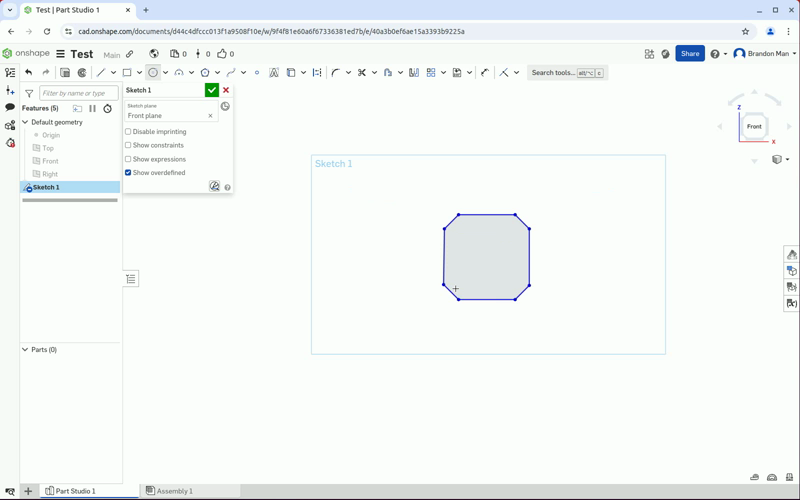
scroll(6)
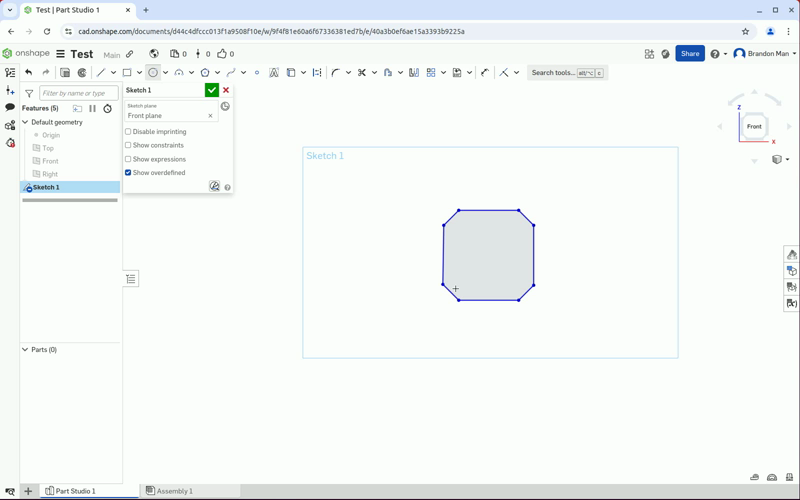
scroll(6)
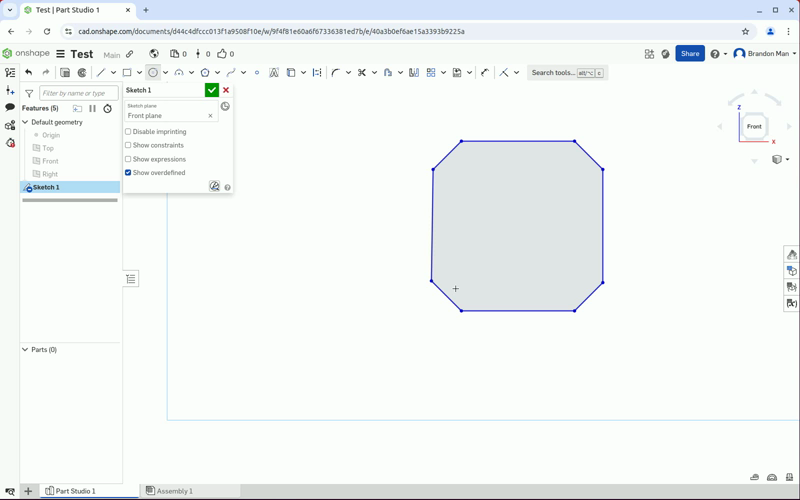
click(455, 288)
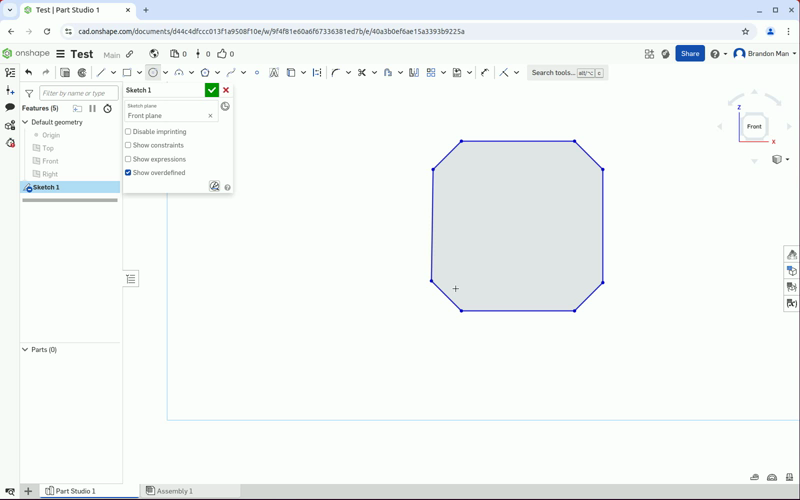
scroll(-6)
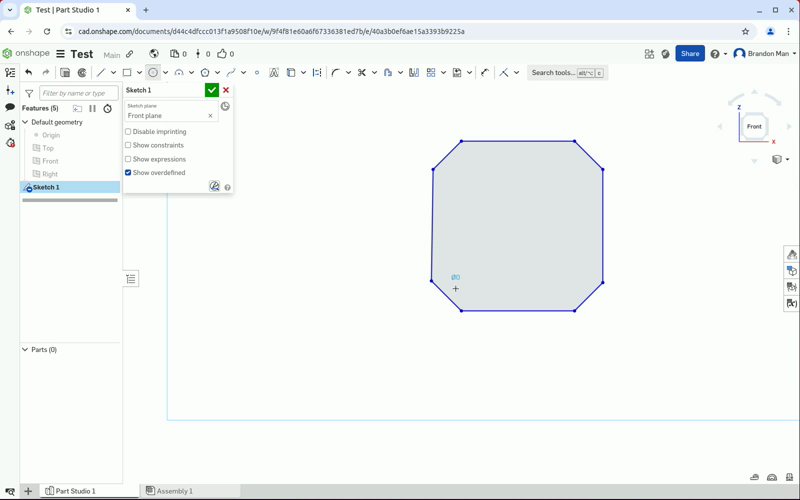
scroll(-6)
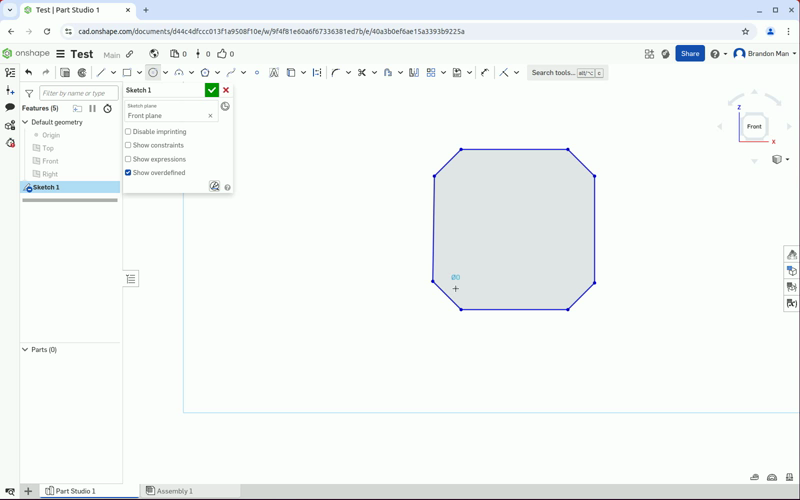
scroll(-6)
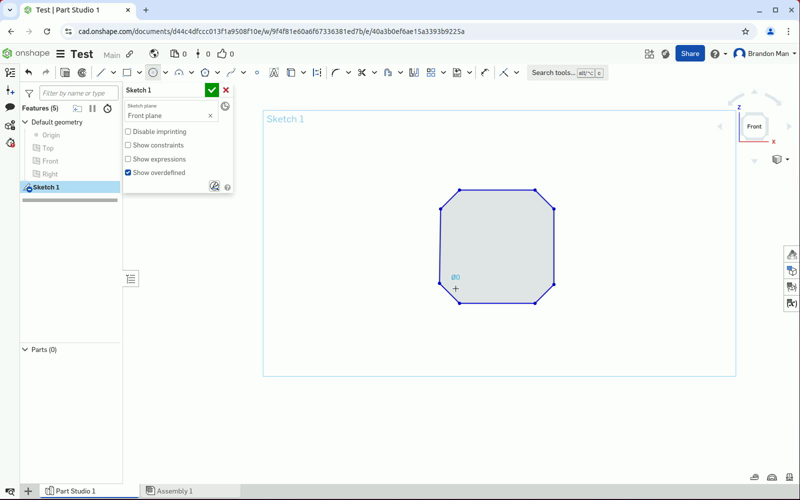
scroll(-6)
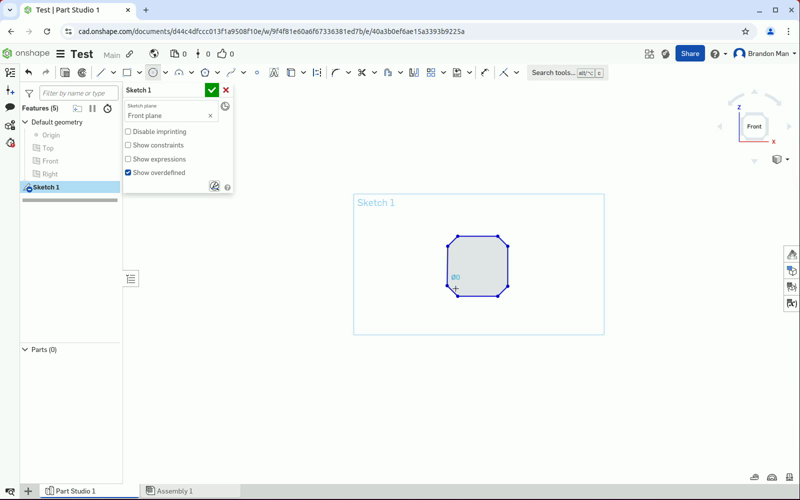
scroll(-6)
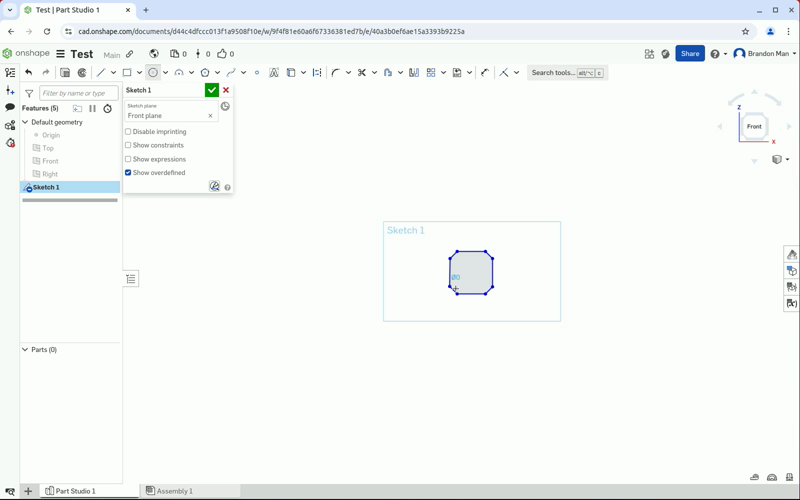
scroll(-6)
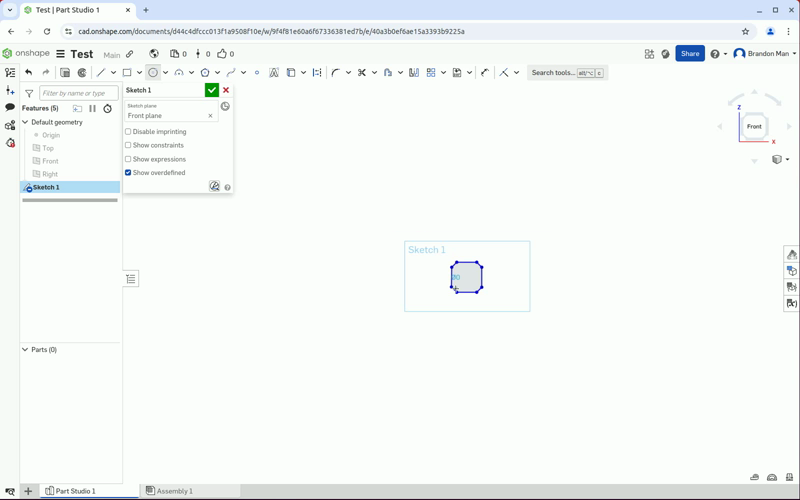
scroll(-6)
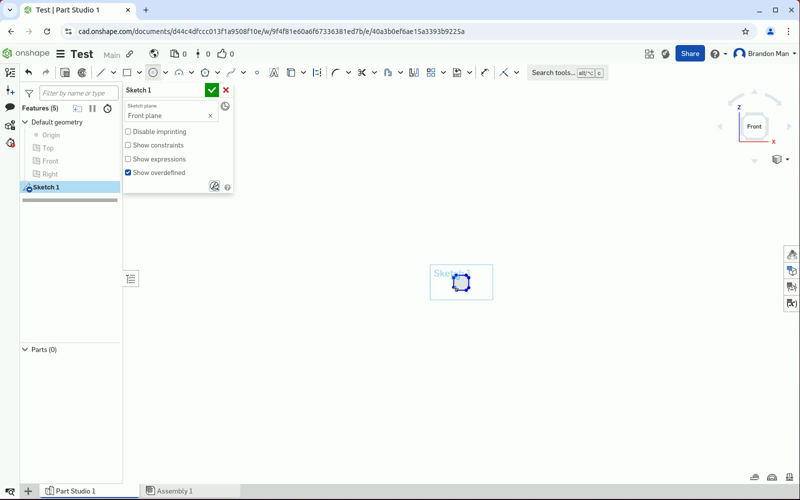
key_up(shift)
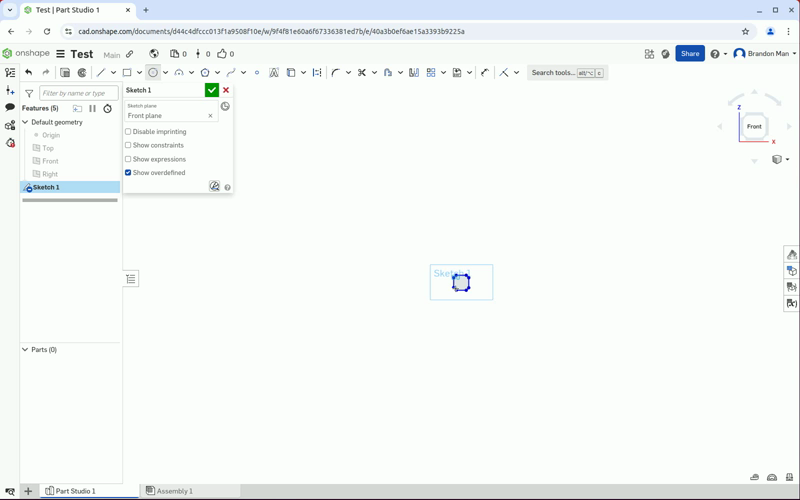
mouse_move(456, 288)
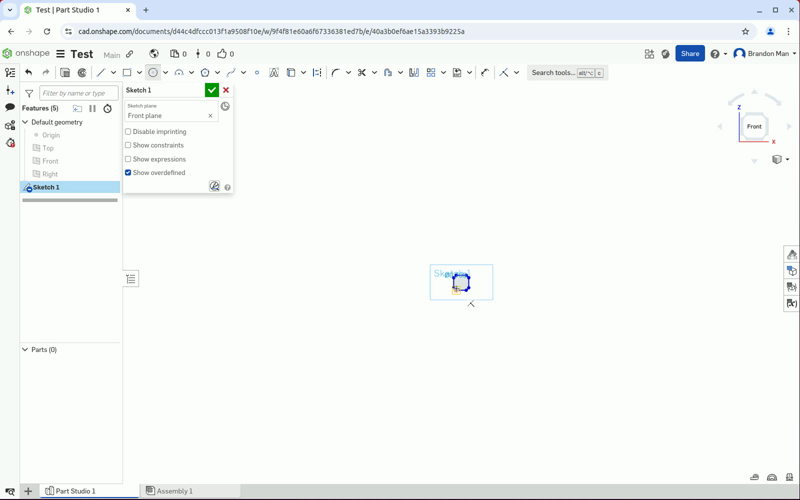
scroll(6)
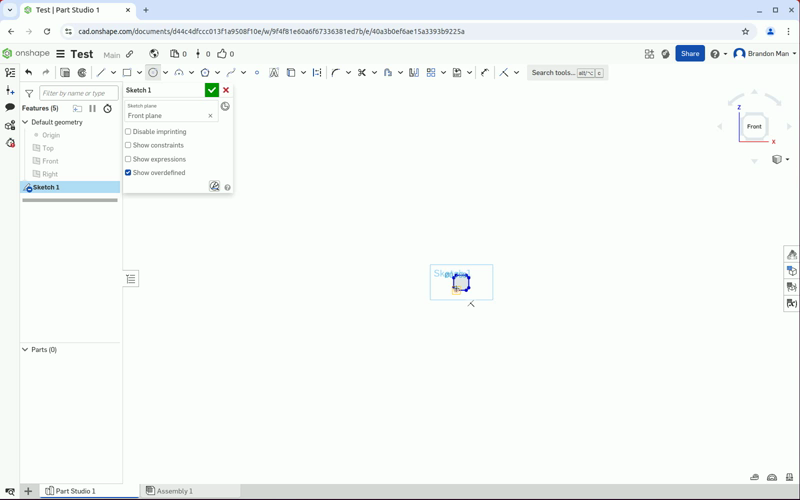
scroll(6)
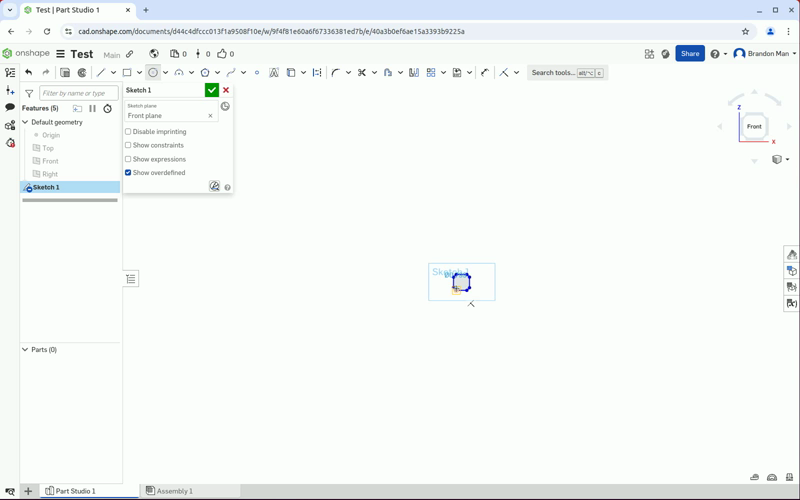
scroll(6)
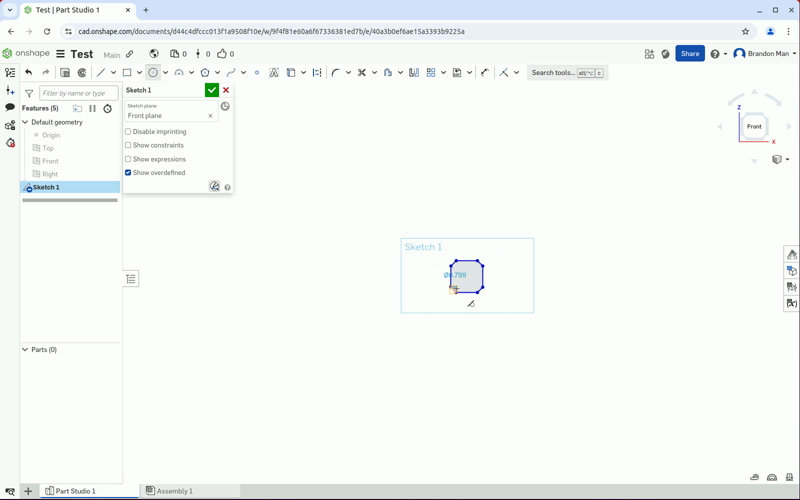
scroll(6)
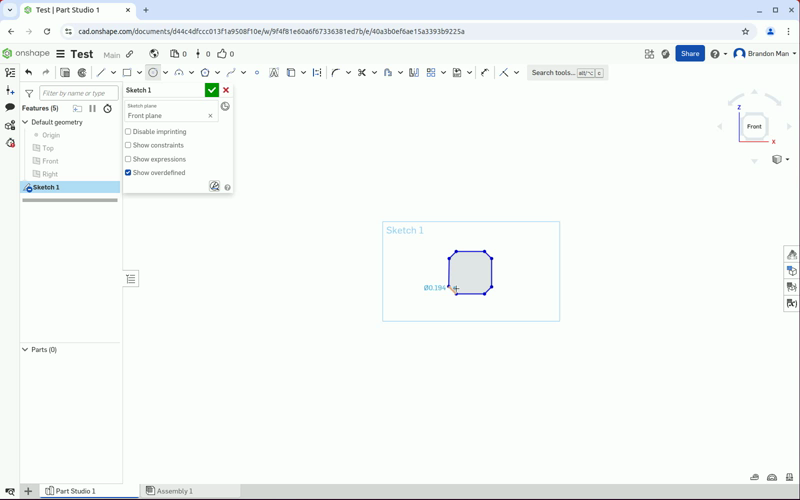
scroll(6)
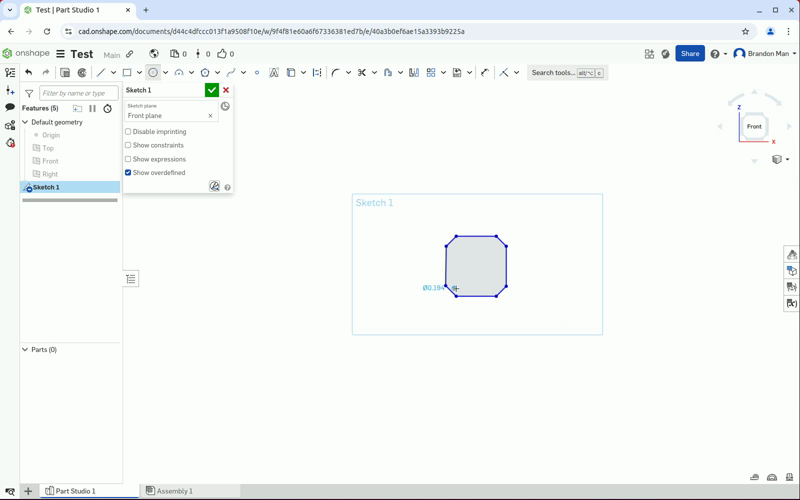
scroll(6)
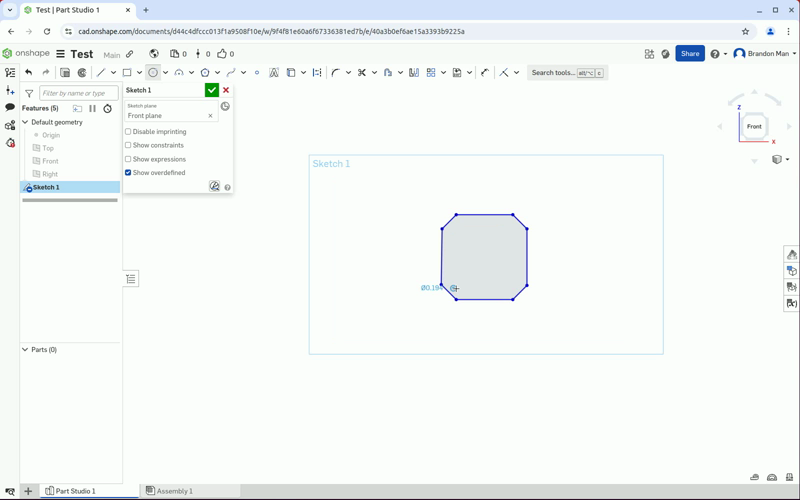
scroll(6)
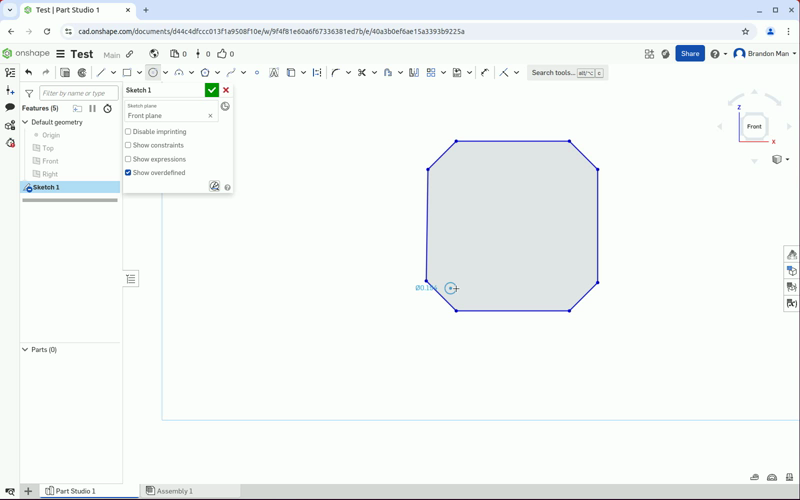
click(456, 288)
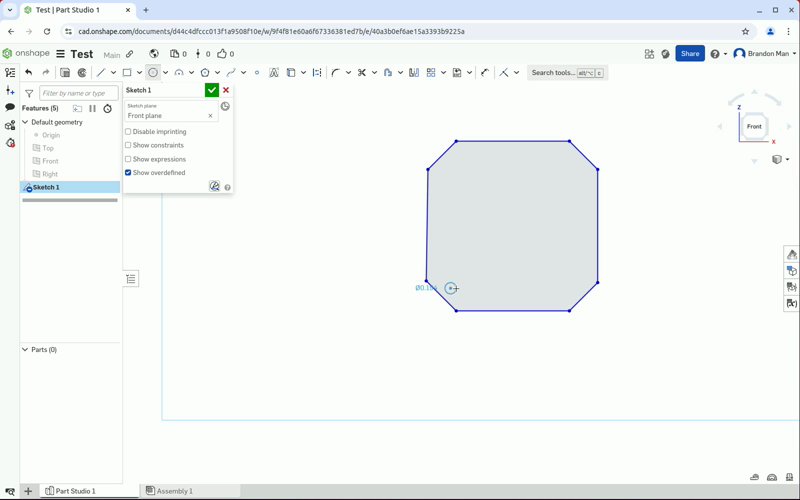
scroll(-6)
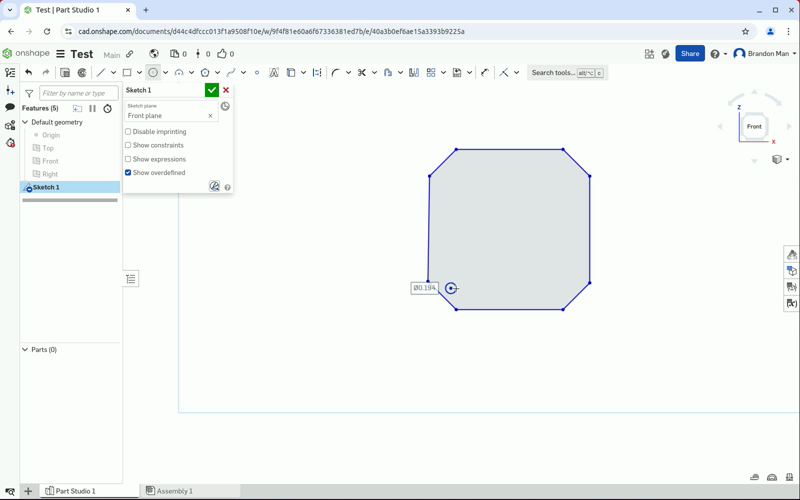
scroll(-6)
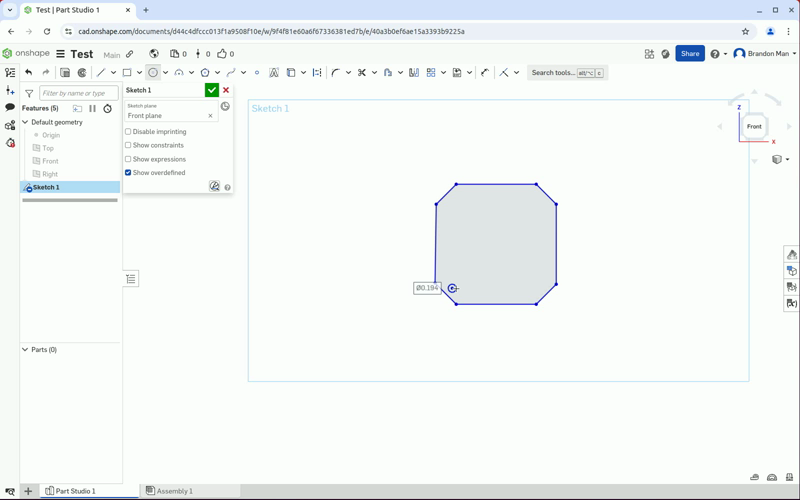
scroll(-6)
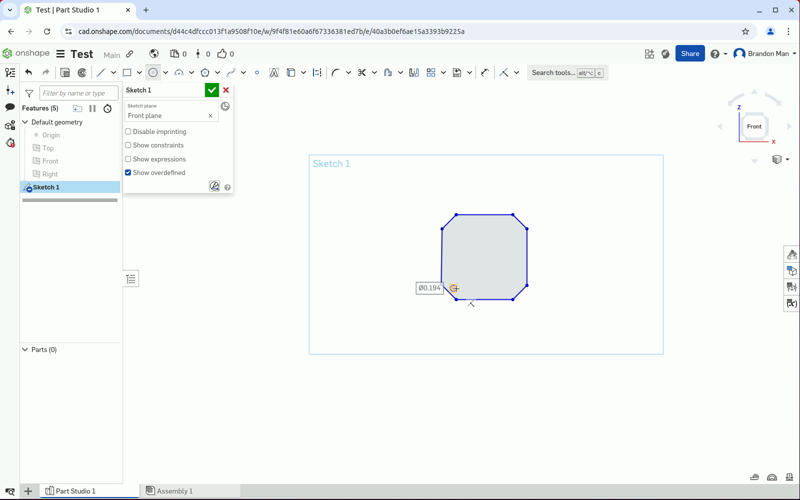
scroll(-6)
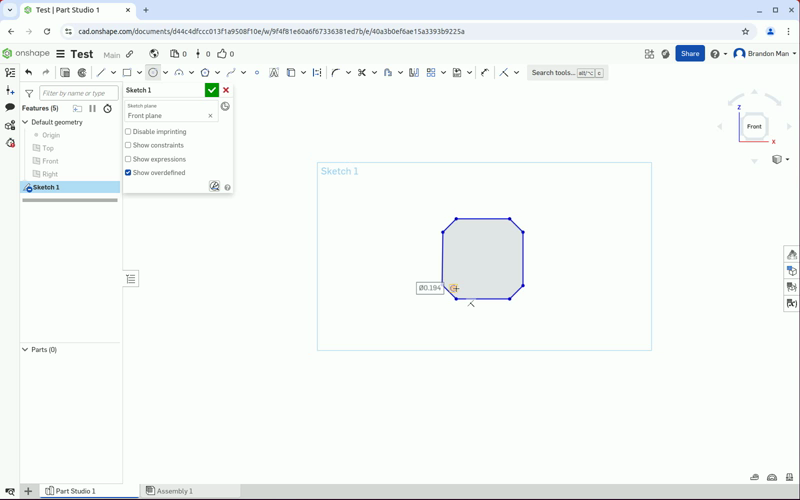
scroll(-6)
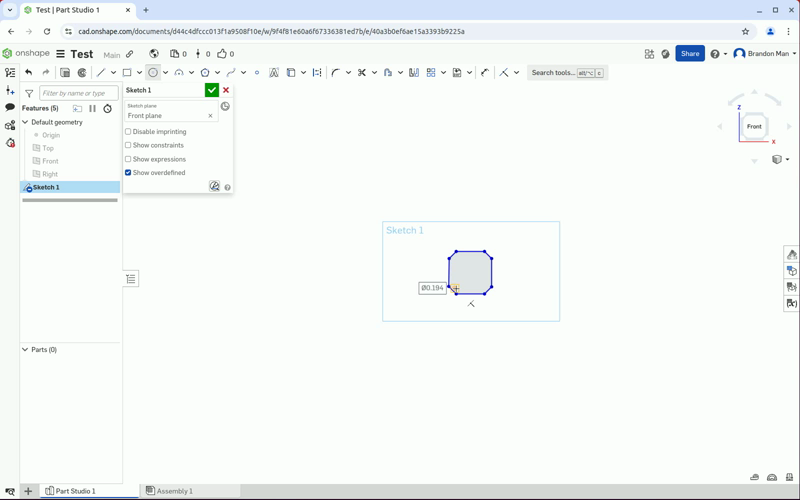
scroll(-6)
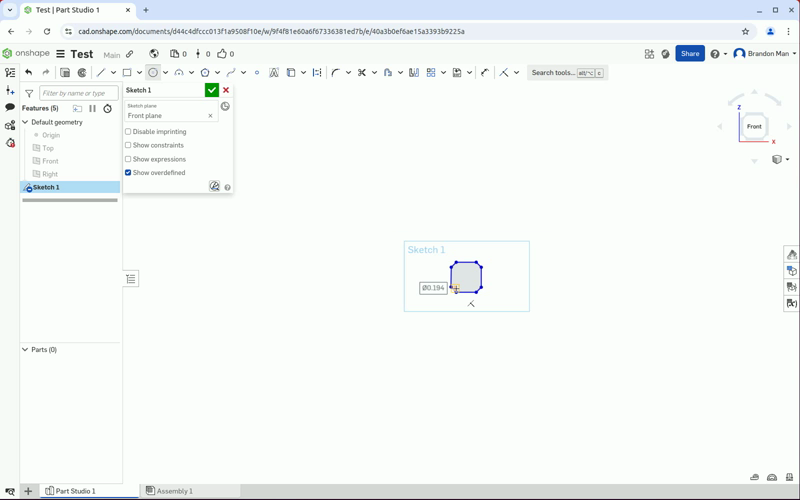
scroll(-6)
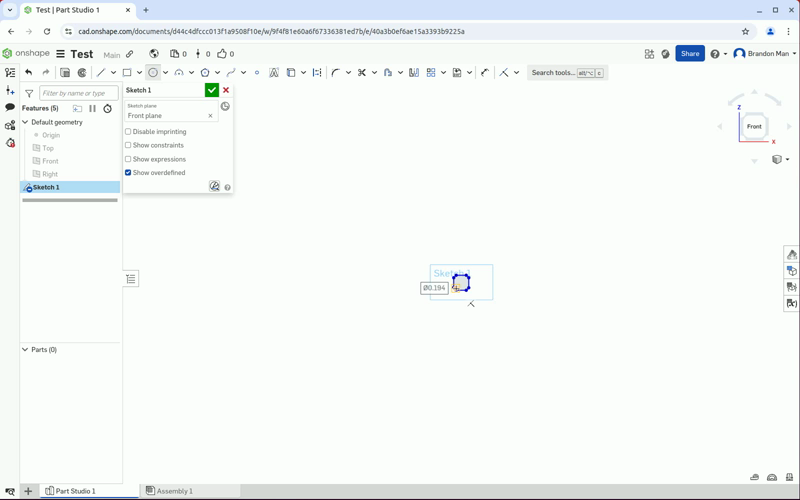
key(esc)
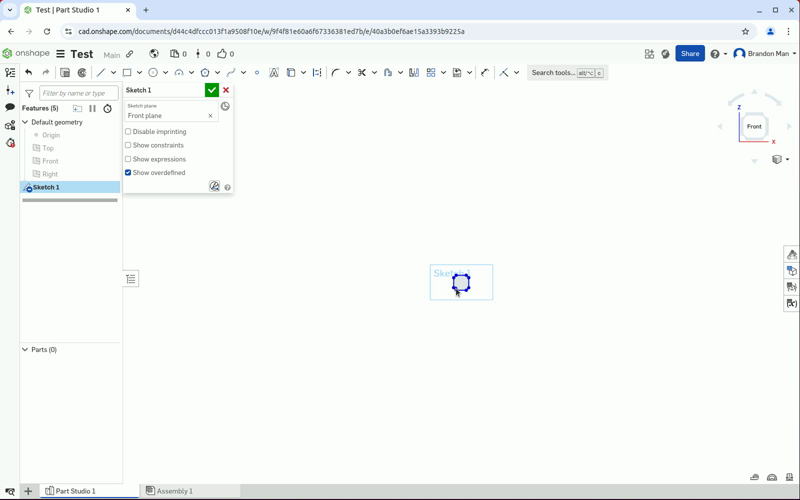
key(c)
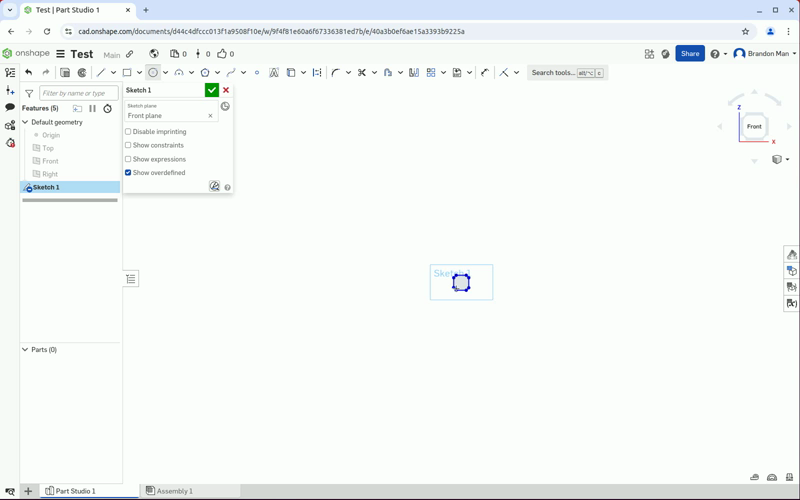
key_down(shift)
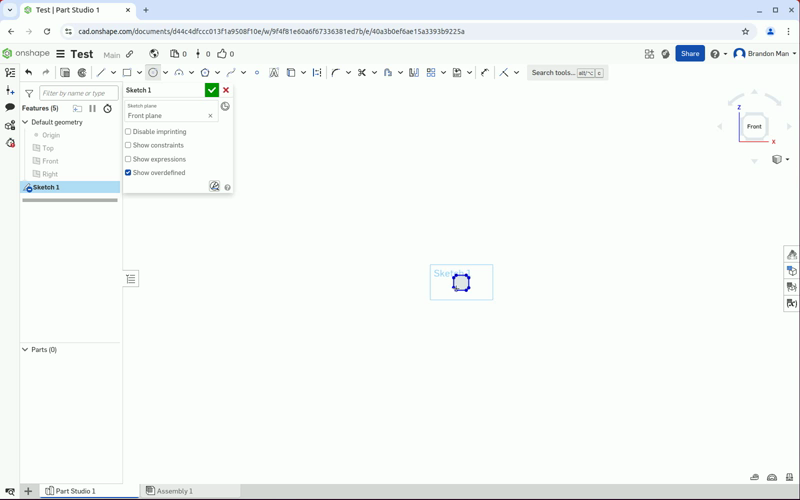
mouse_move(455, 276)
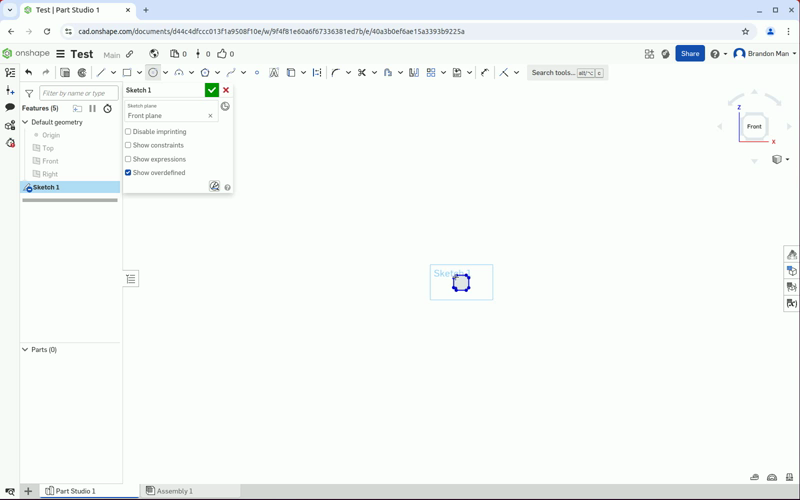
scroll(6)
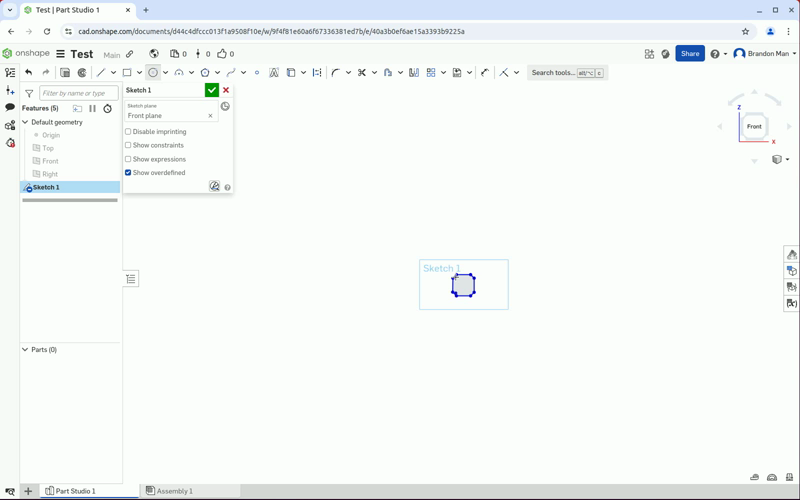
scroll(6)
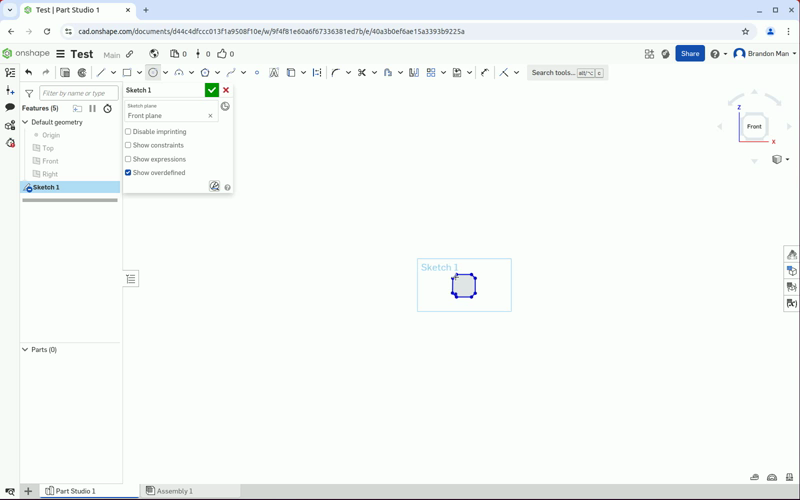
scroll(6)
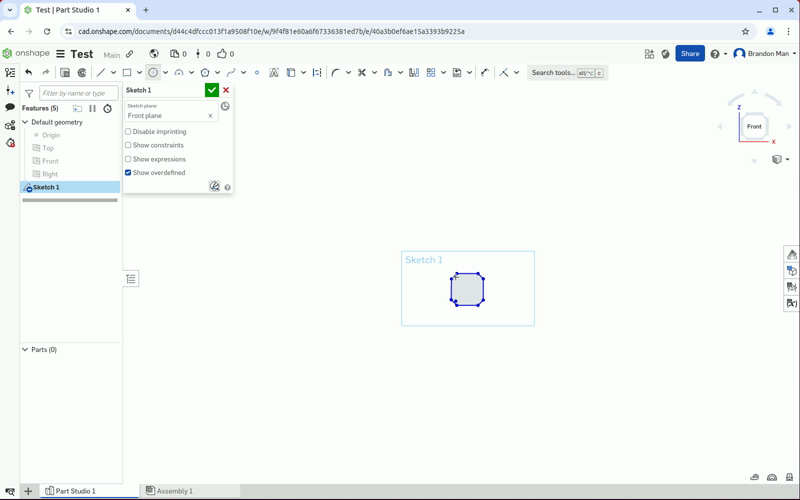
scroll(6)
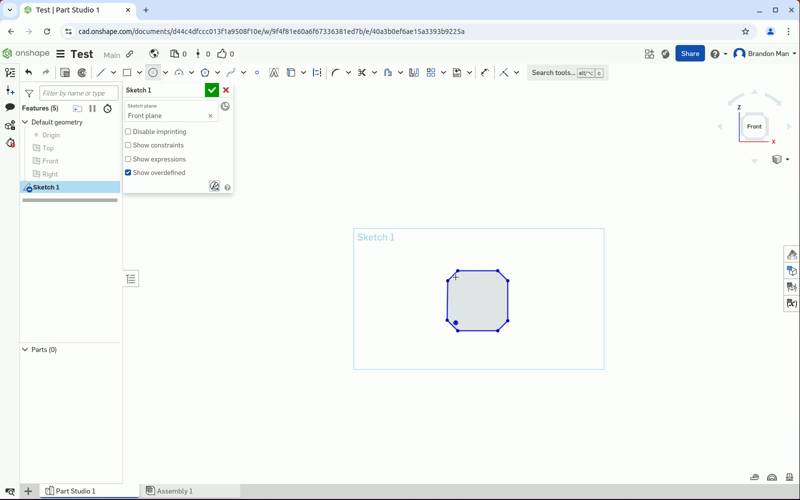
scroll(6)
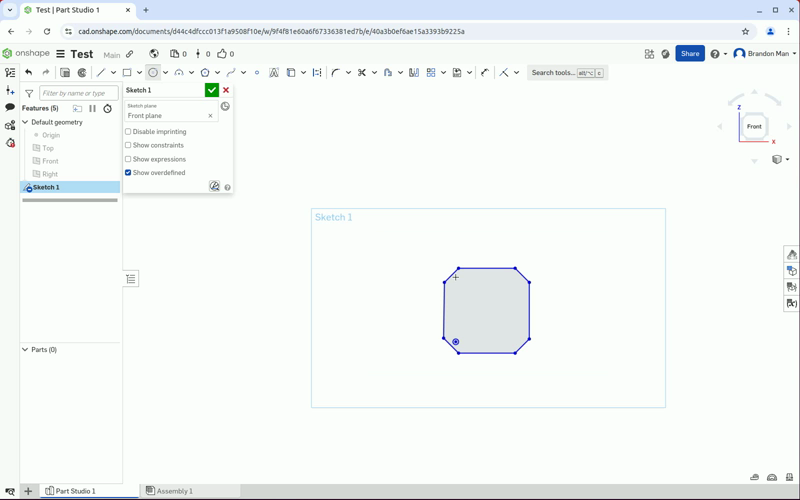
scroll(6)
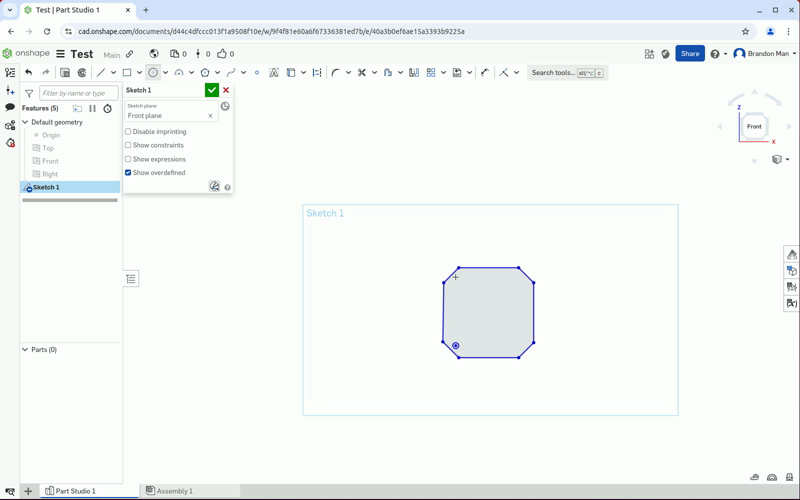
scroll(6)
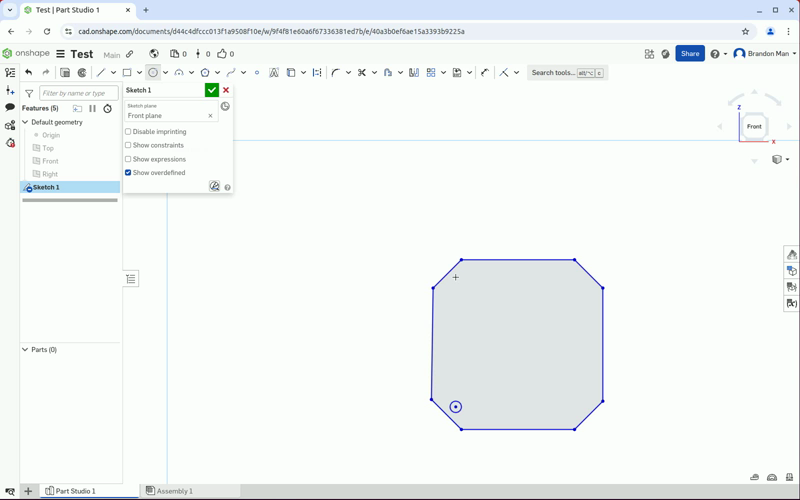
click(455, 276)
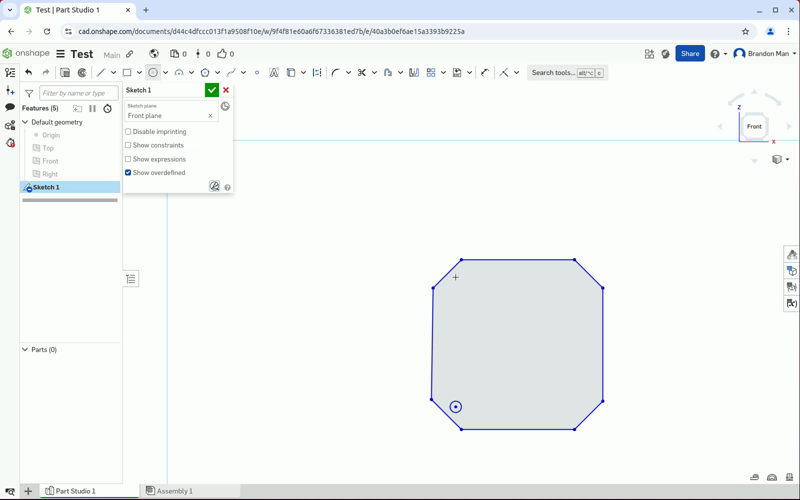
scroll(-6)
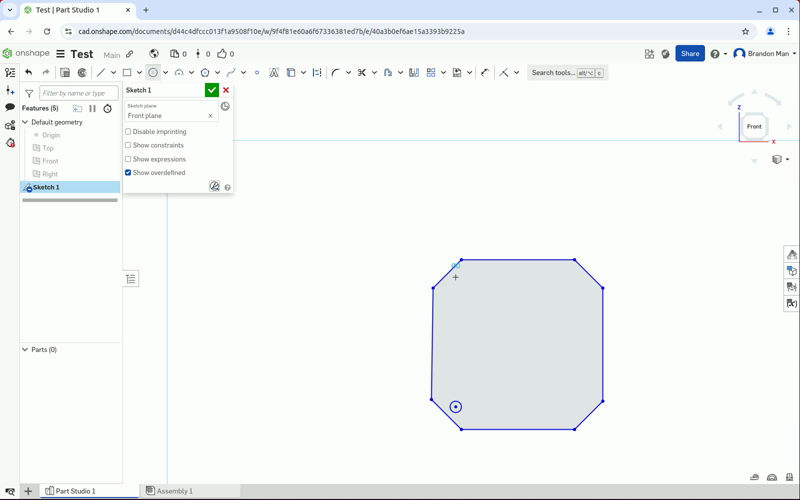
scroll(-6)
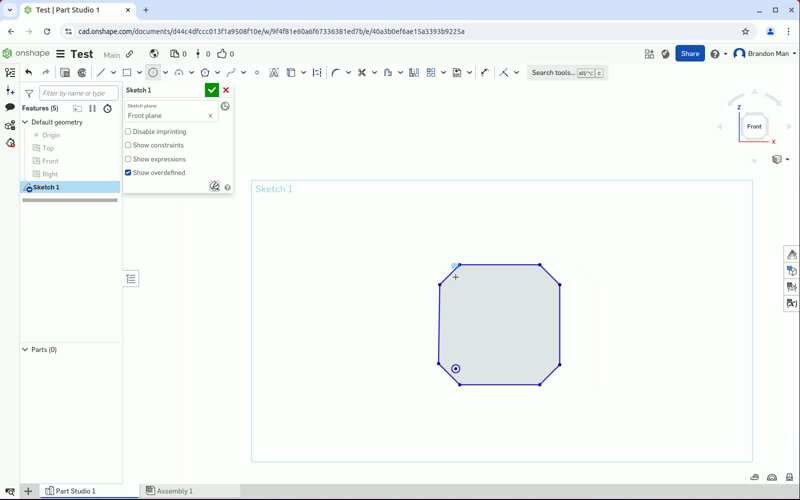
scroll(-6)
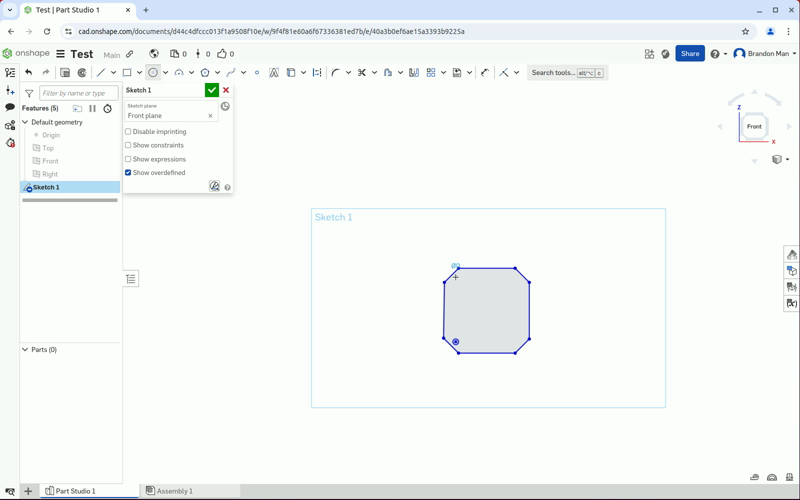
scroll(-6)
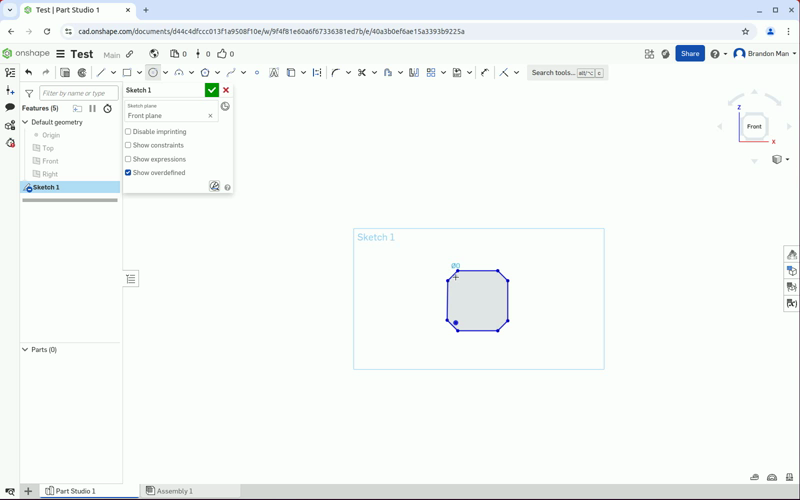
scroll(-6)
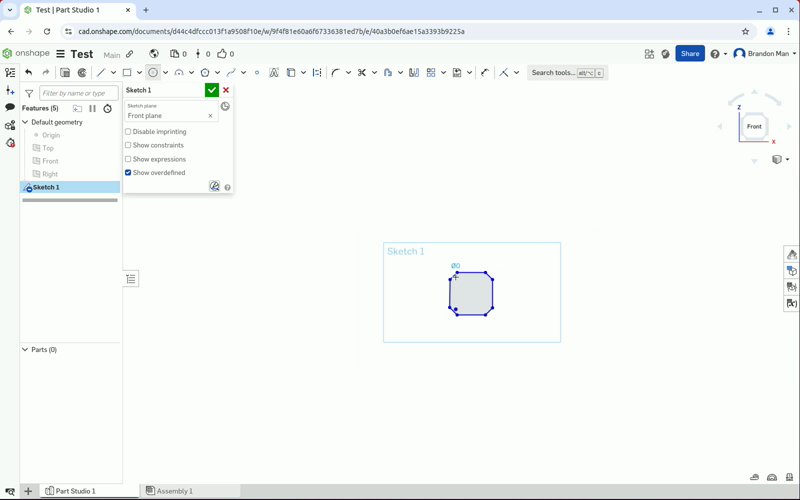
scroll(-6)
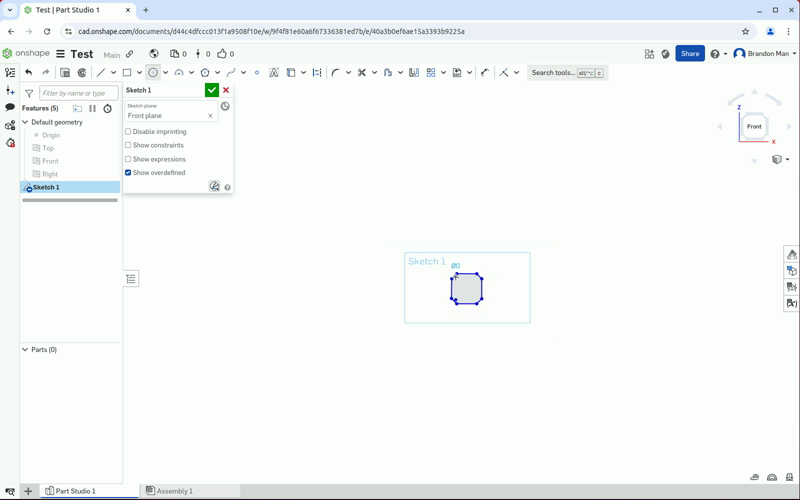
scroll(-6)
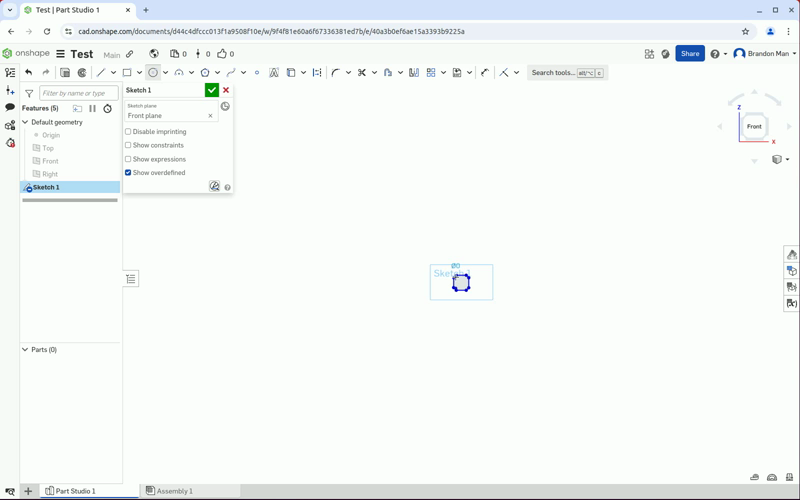
key_up(shift)
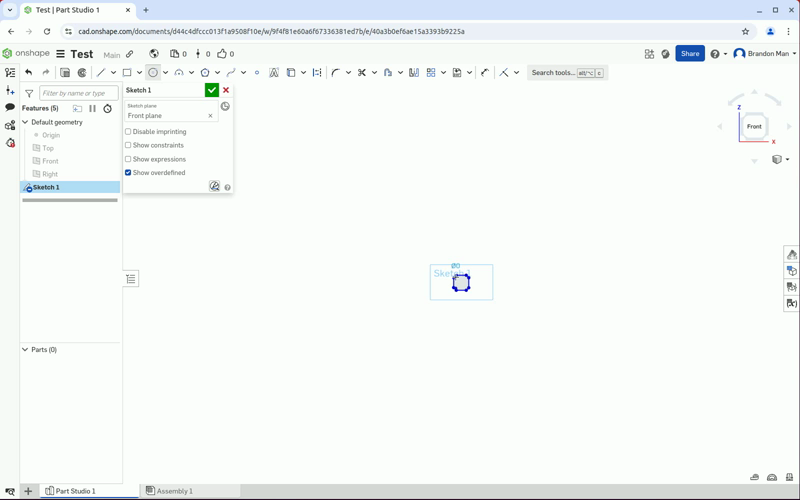
mouse_move(456, 276)
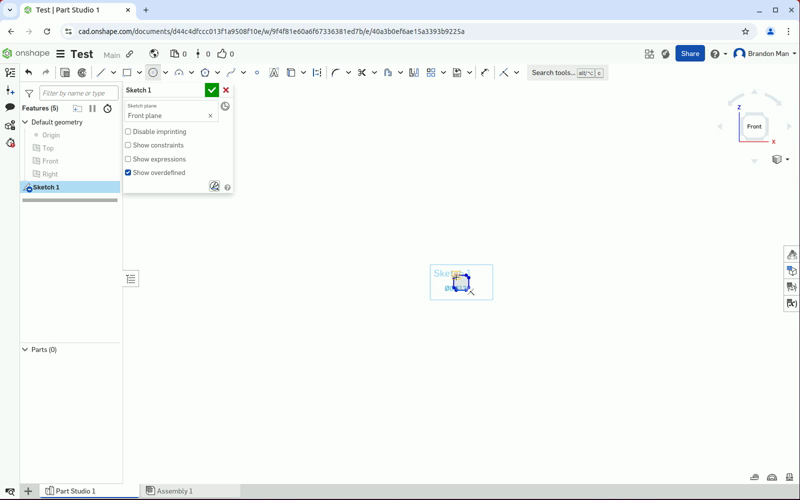
scroll(6)
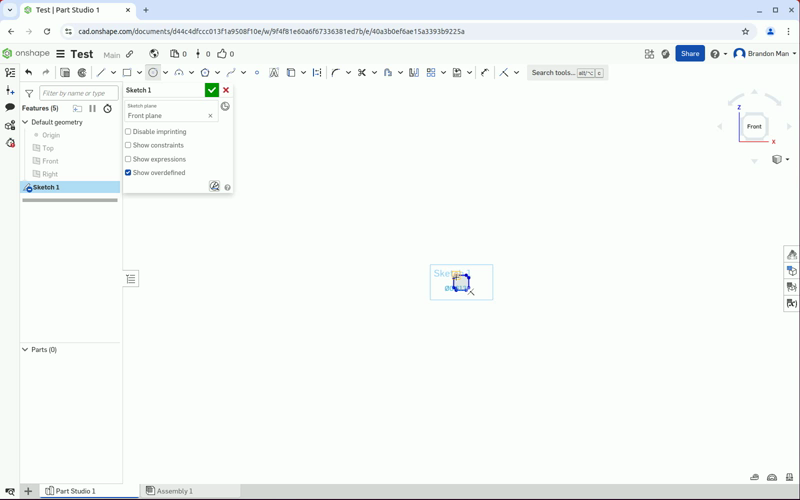
scroll(6)
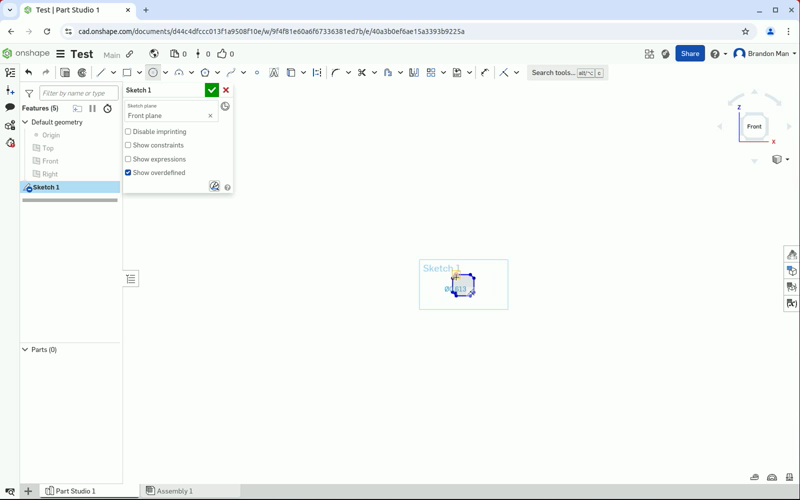
scroll(6)
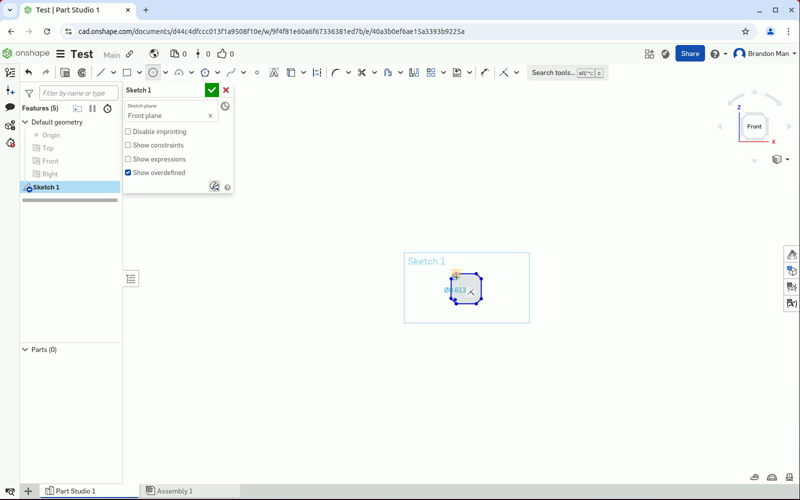
scroll(6)
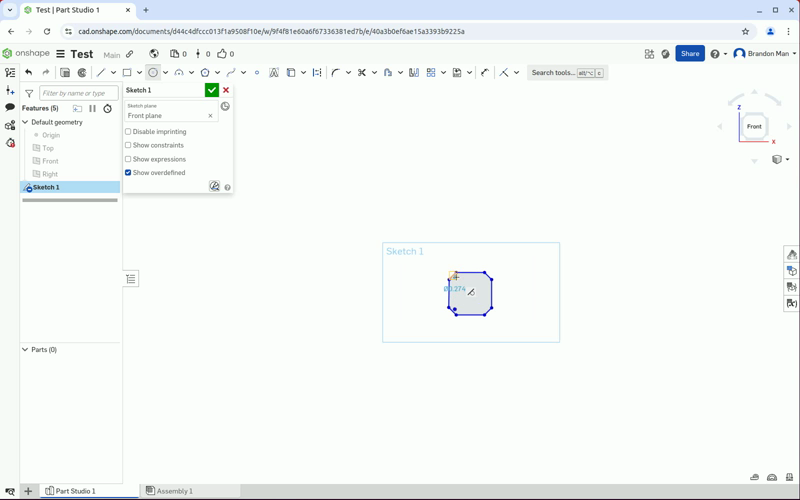
scroll(6)
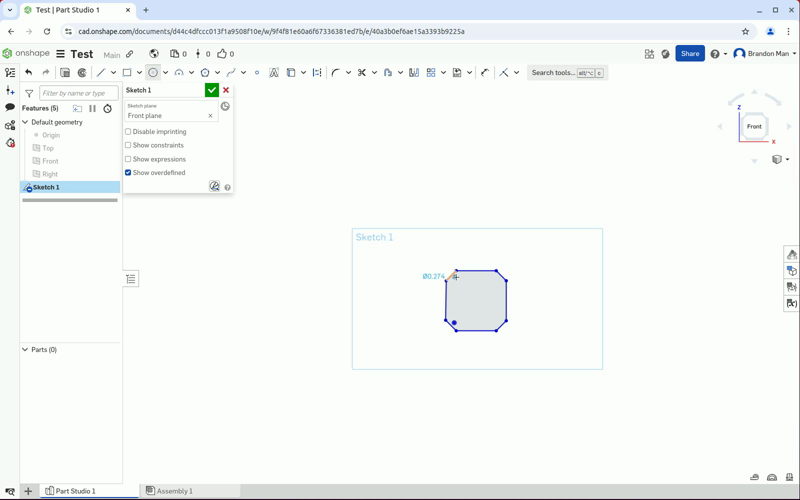
scroll(6)
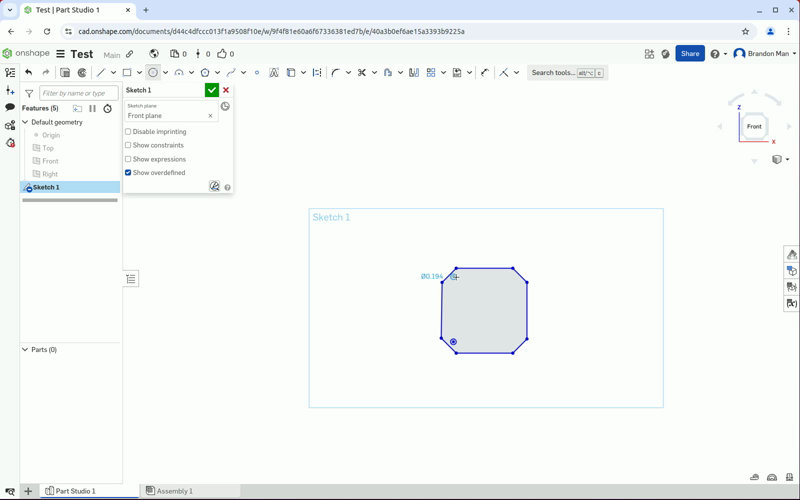
scroll(6)
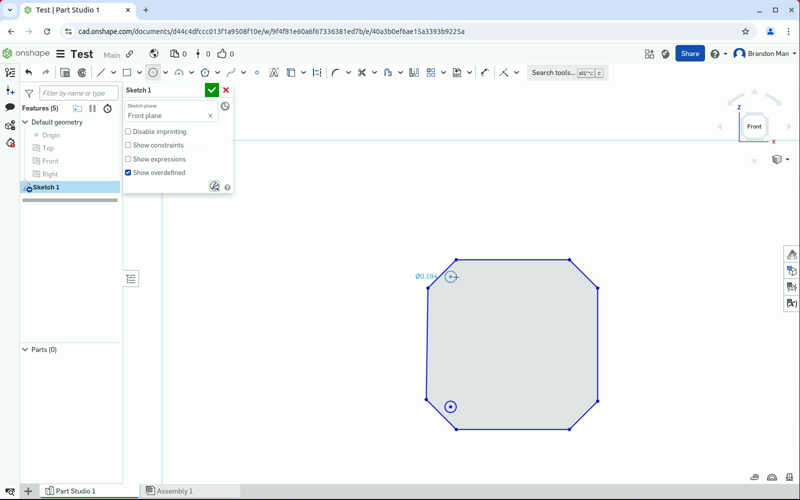
click(456, 276)
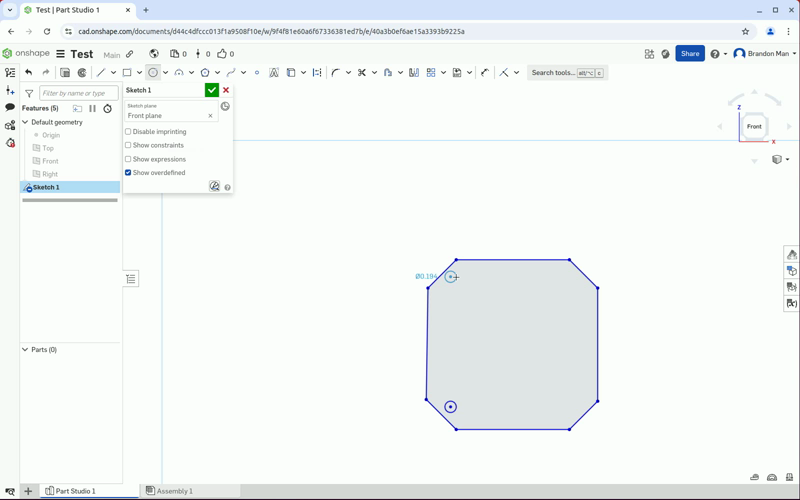
scroll(-6)
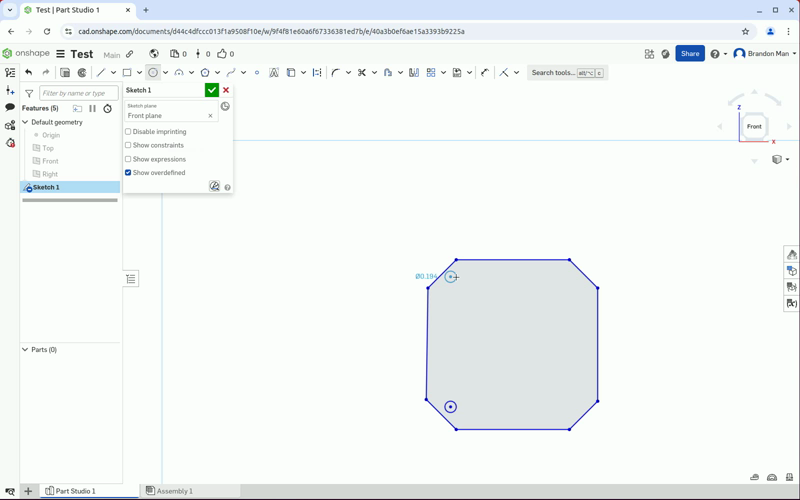
scroll(-6)
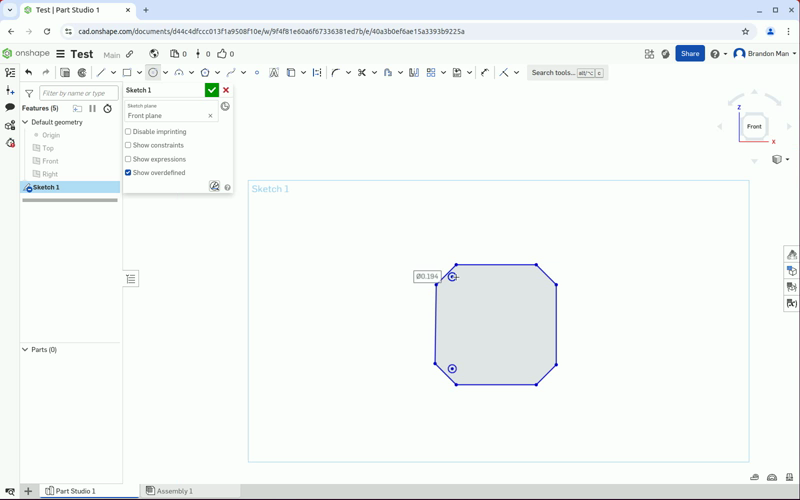
scroll(-6)
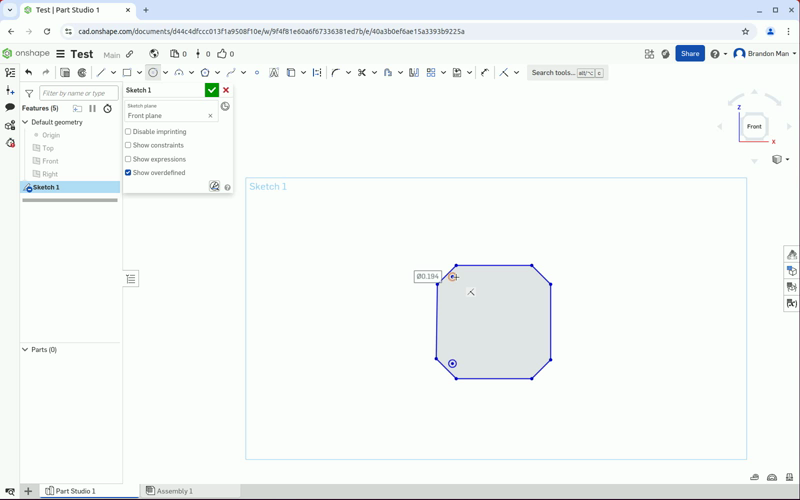
scroll(-6)
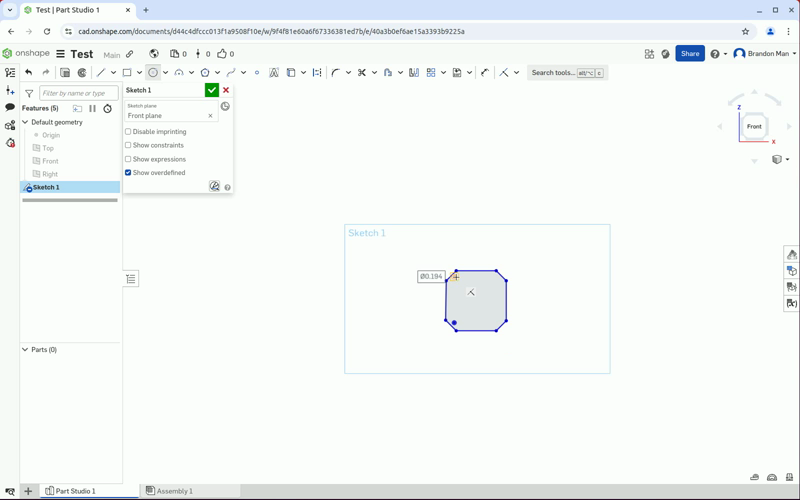
scroll(-6)
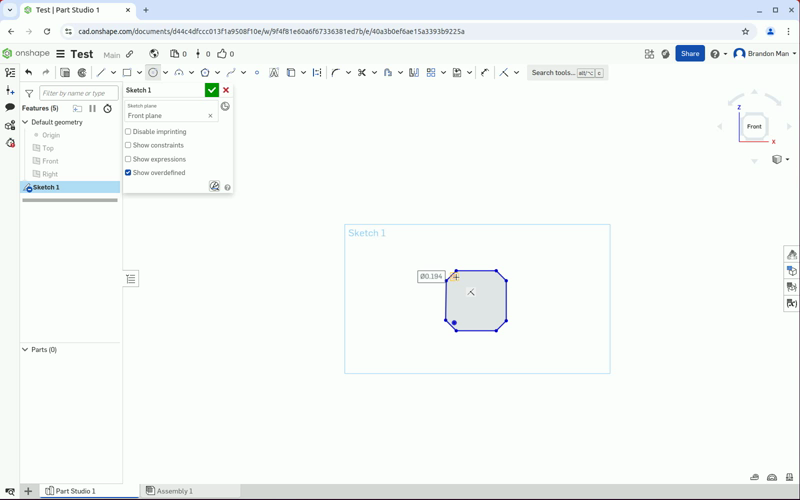
scroll(-6)
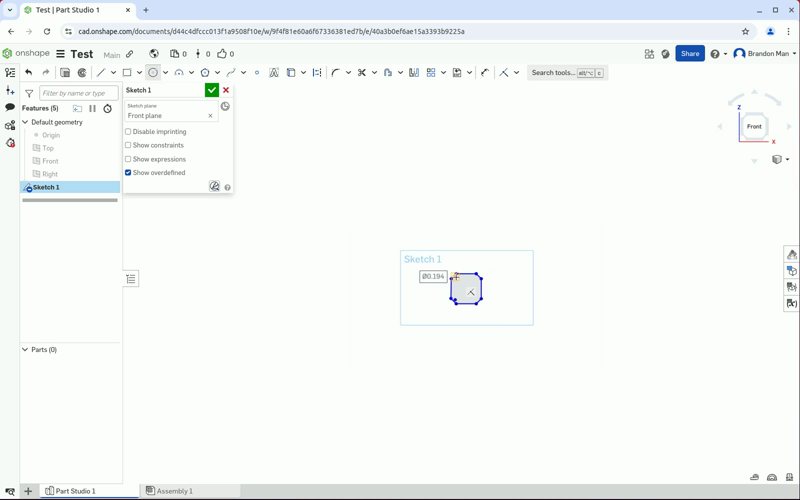
scroll(-6)
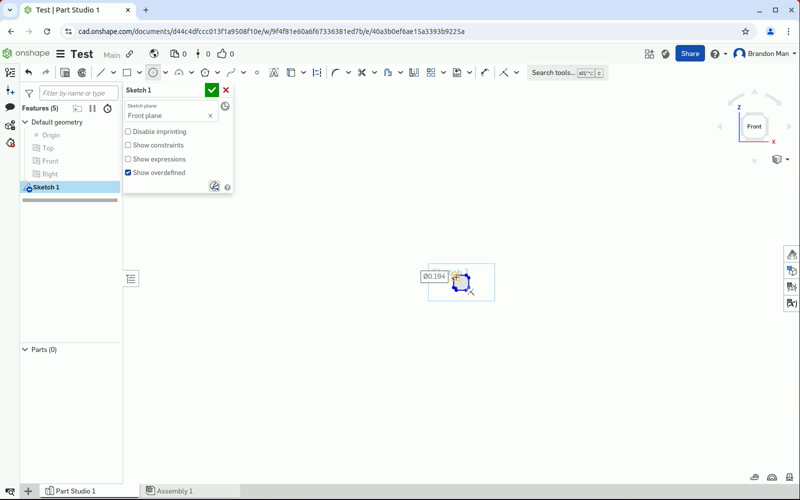
key(esc)
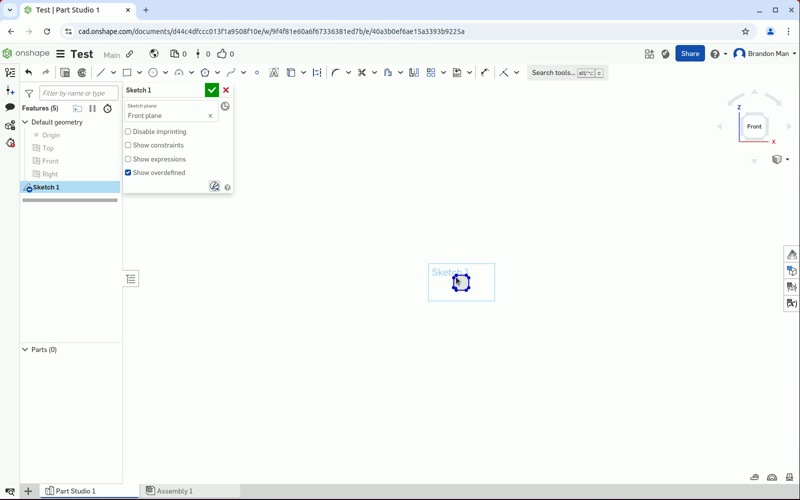
key(c)
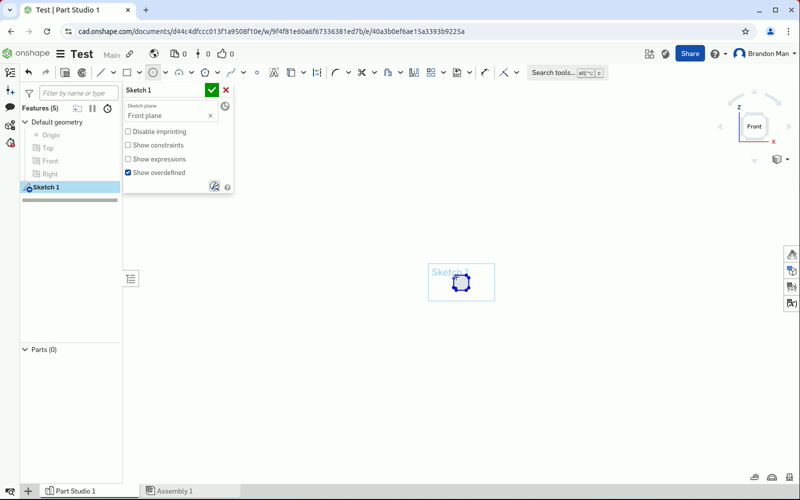
key_down(shift)
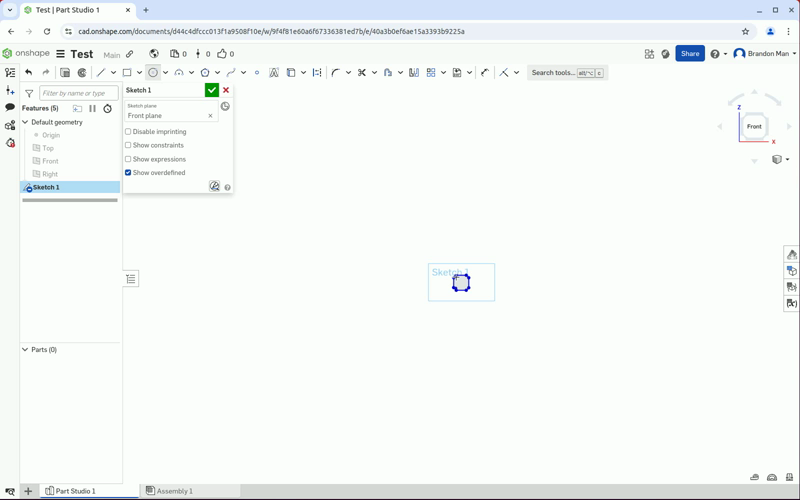
mouse_move(461, 282)
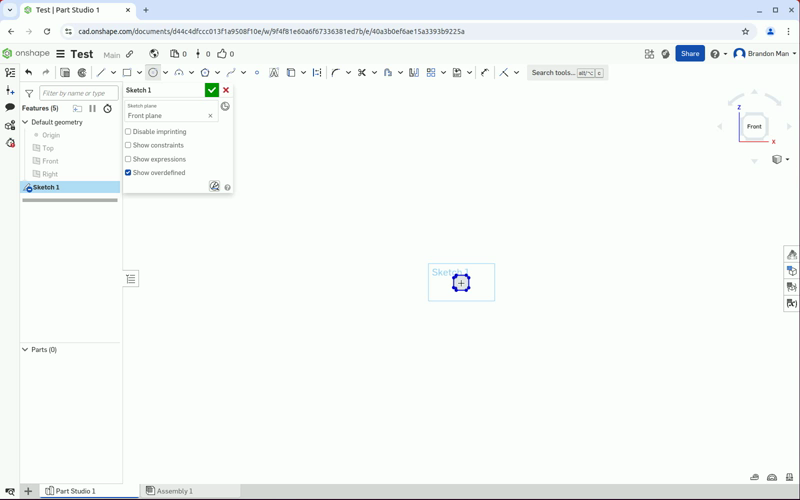
click(461, 282)
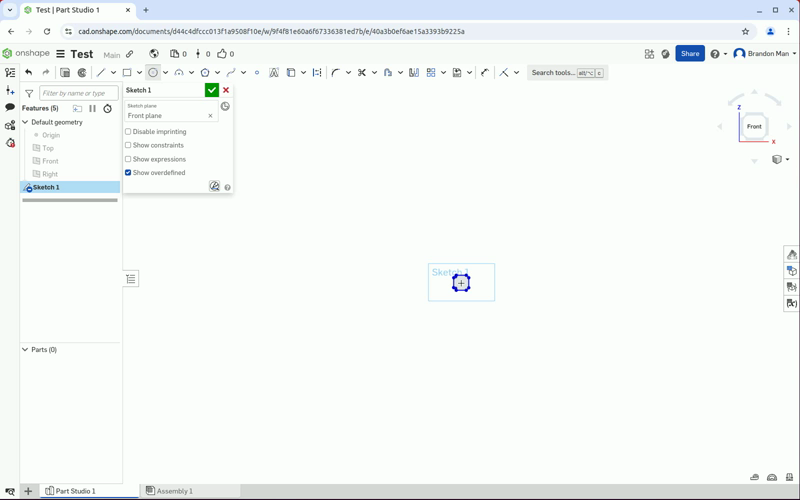
key_up(shift)
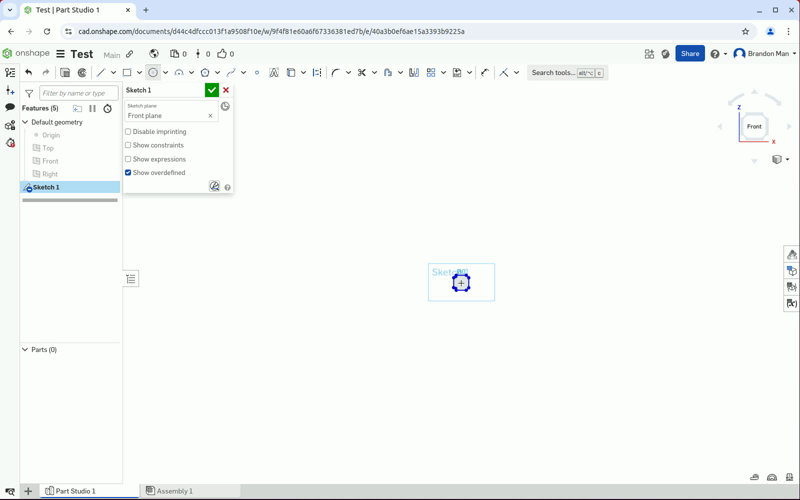
mouse_move(462, 282)
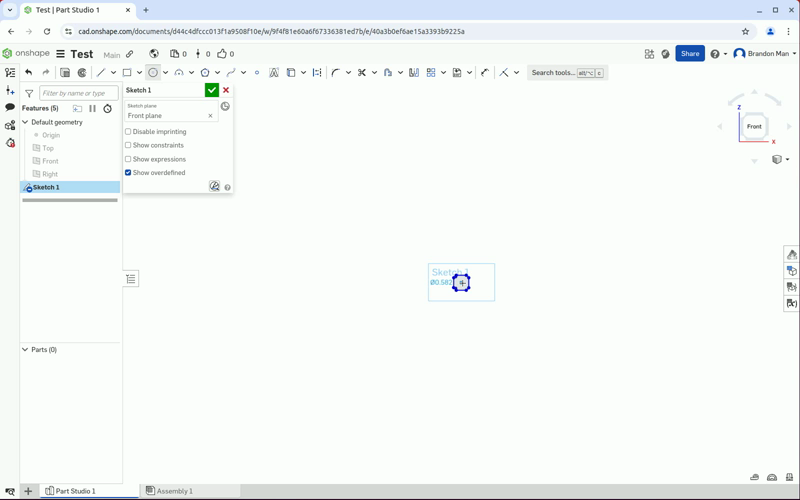
scroll(6)
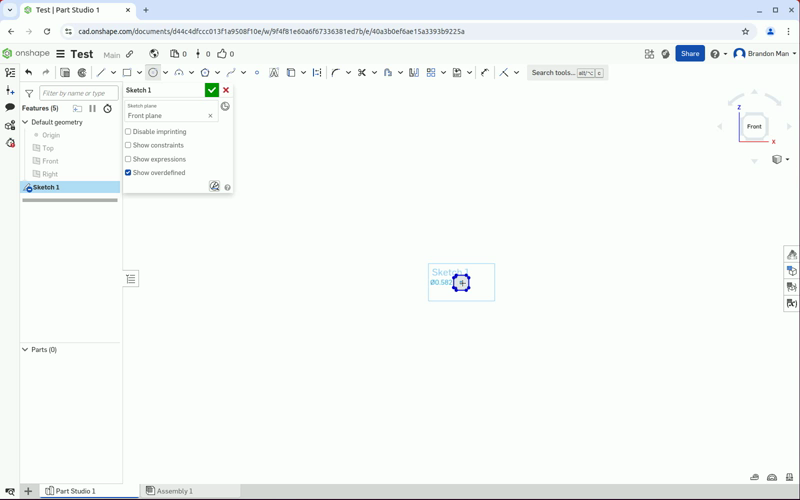
scroll(6)
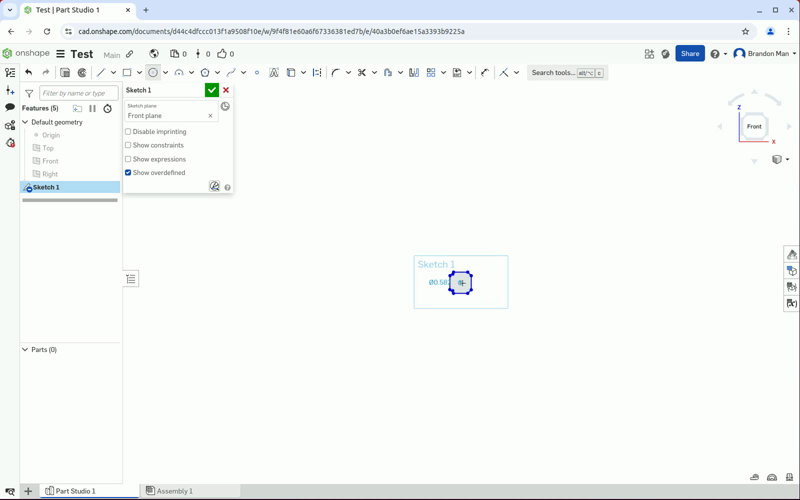
scroll(6)
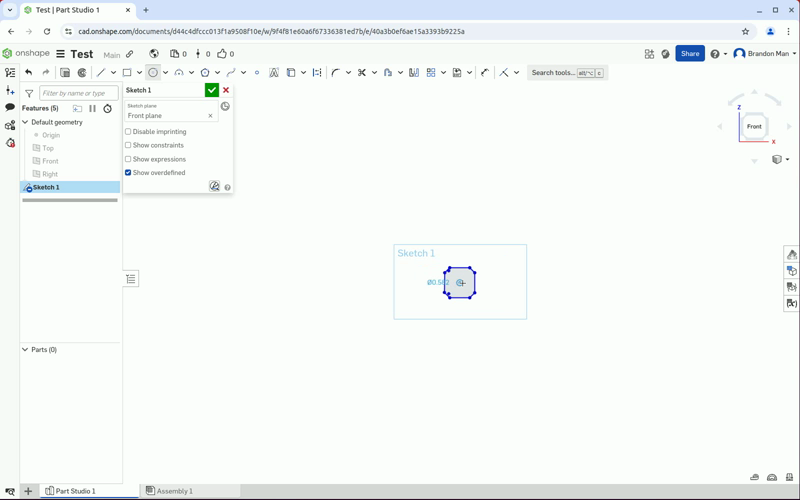
scroll(6)
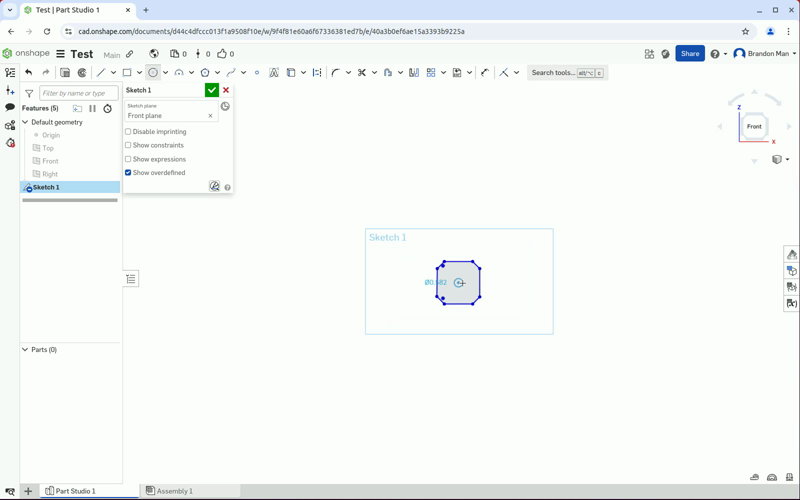
scroll(6)
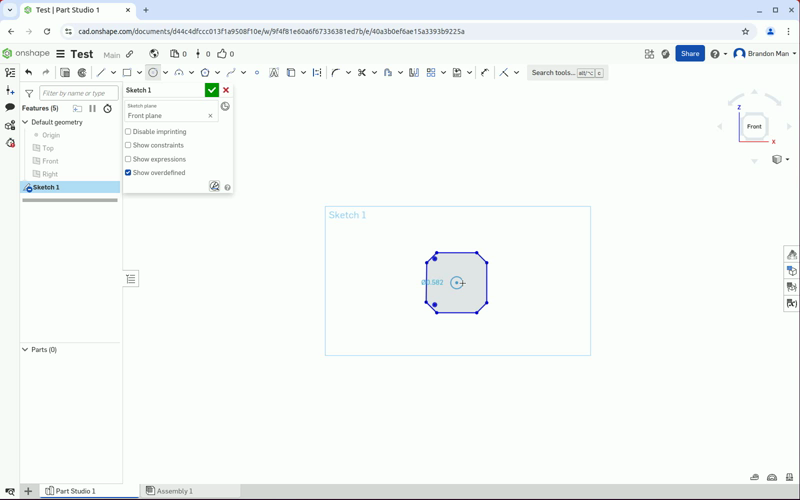
scroll(6)
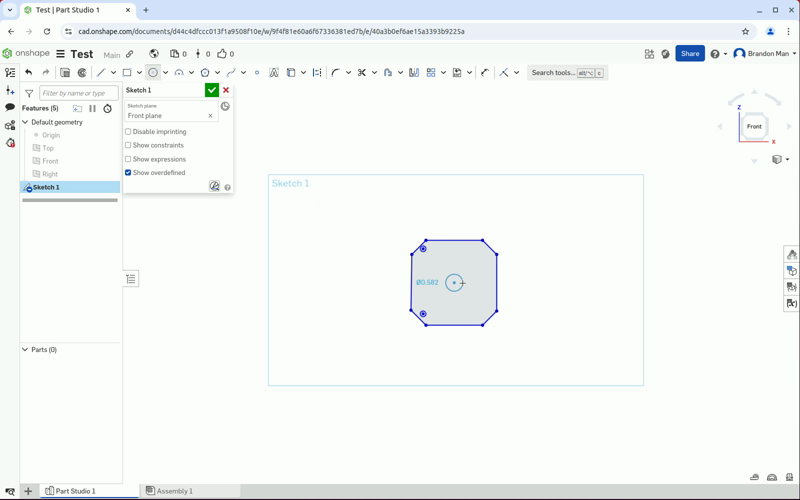
scroll(6)
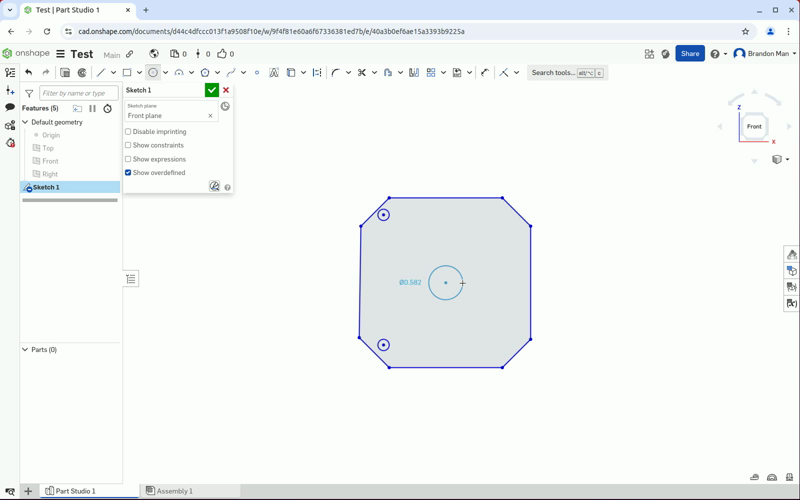
click(462, 282)
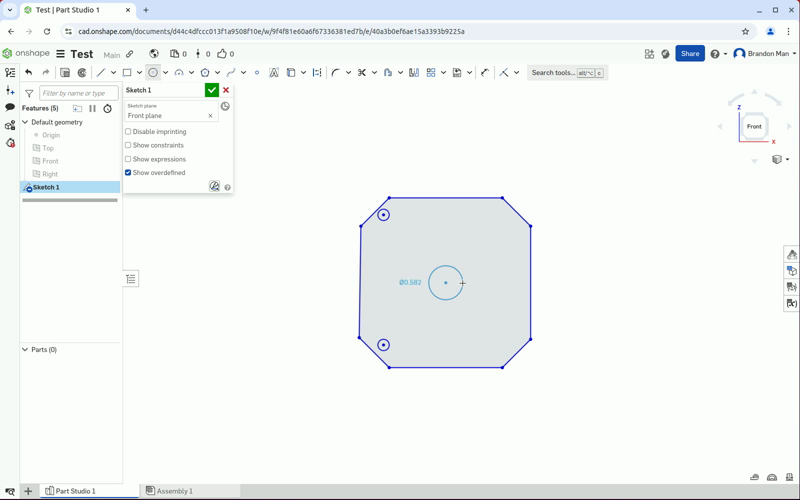
scroll(-6)
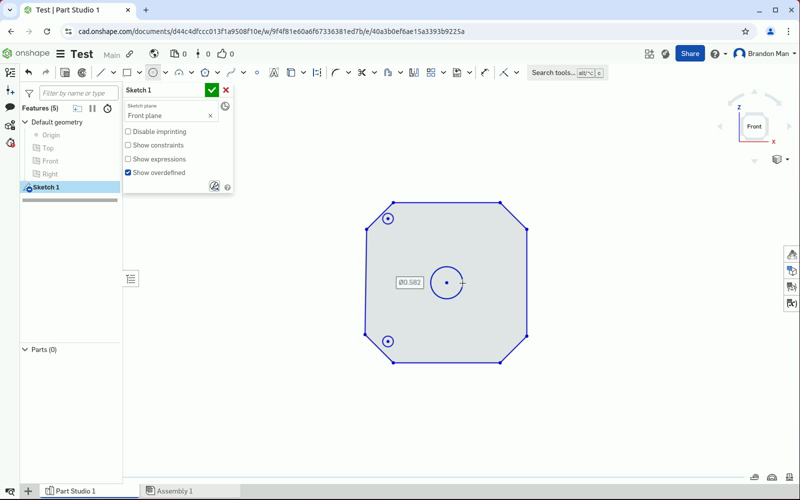
scroll(-6)
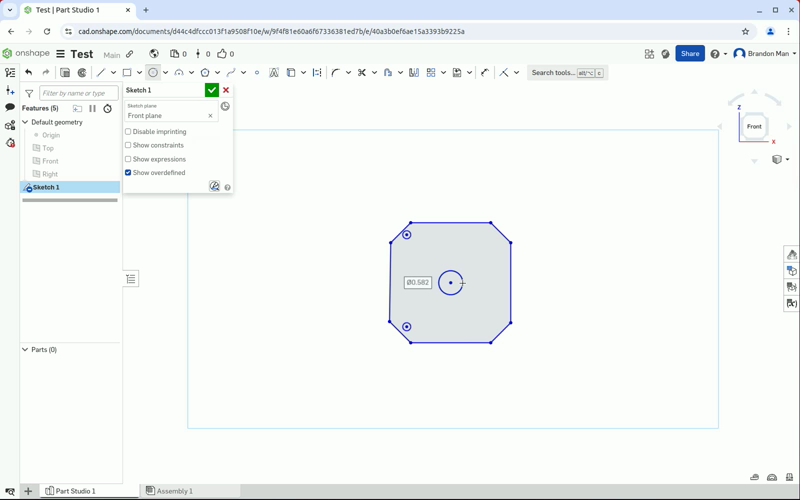
scroll(-6)
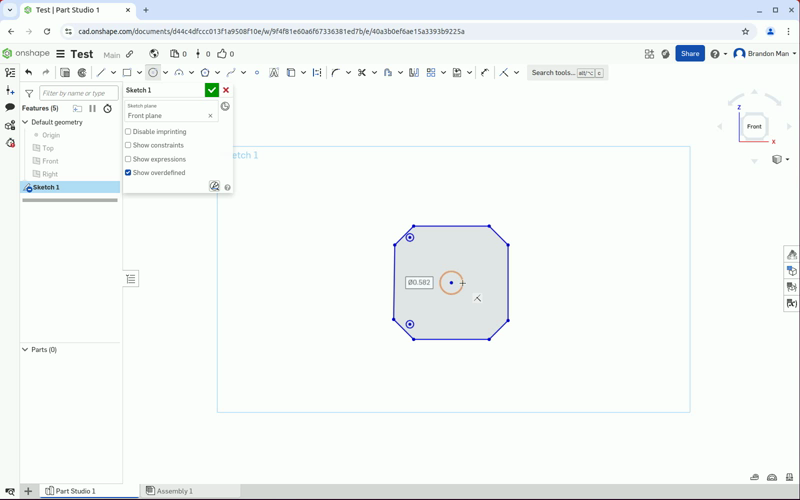
scroll(-6)
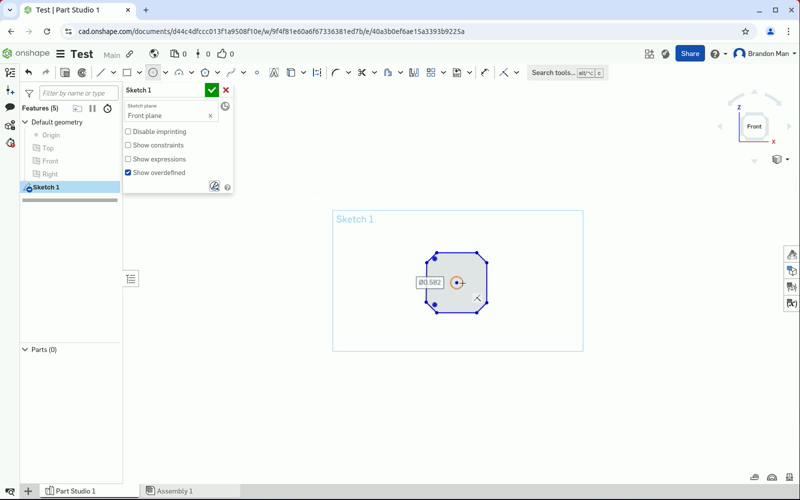
scroll(-6)
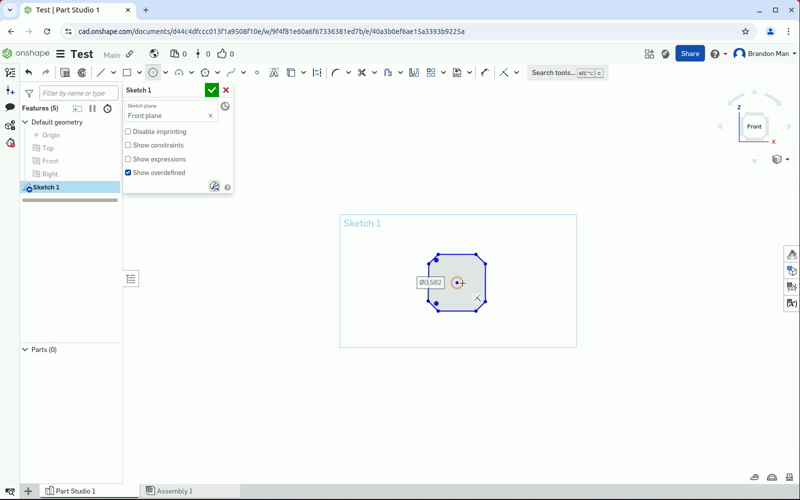
scroll(-6)
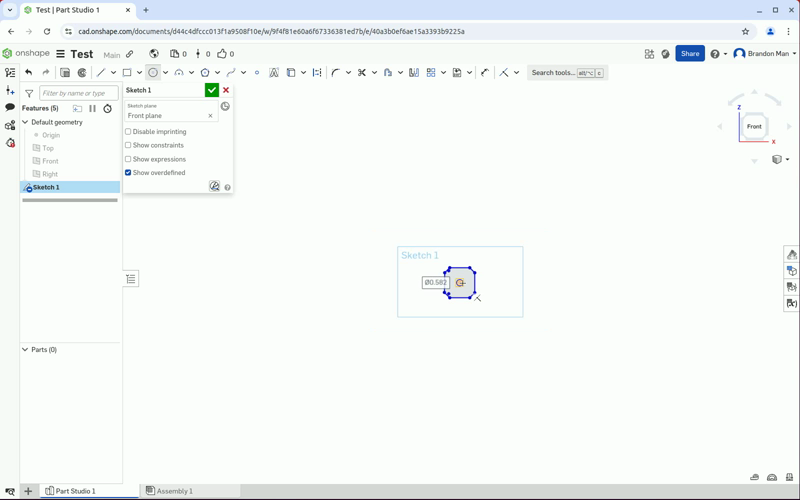
scroll(-6)
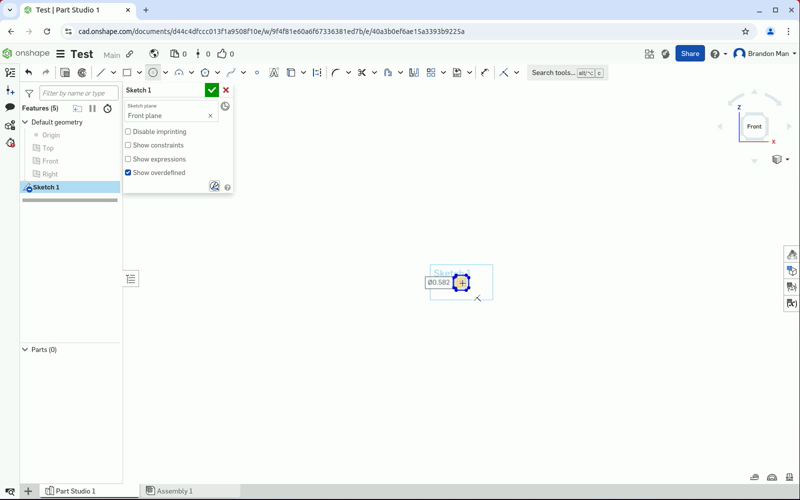
key(esc)
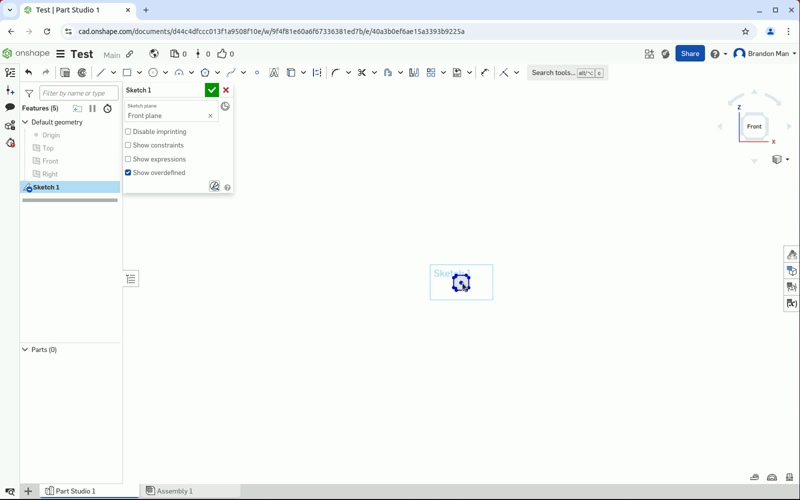
key(c)
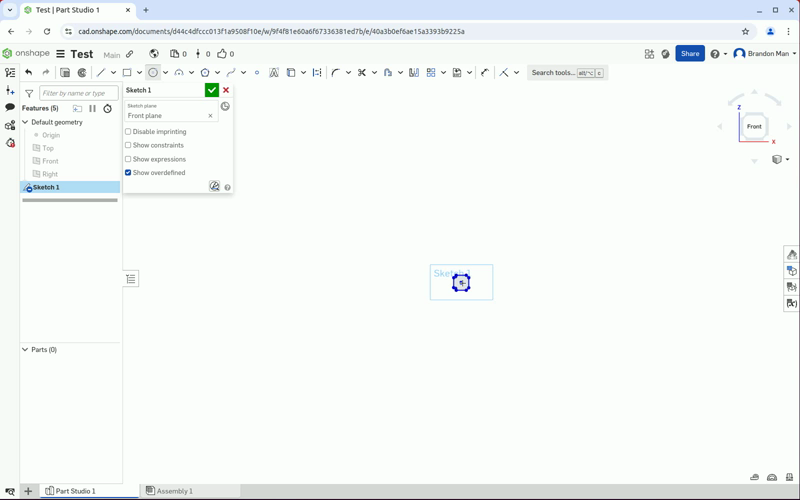
key_down(shift)
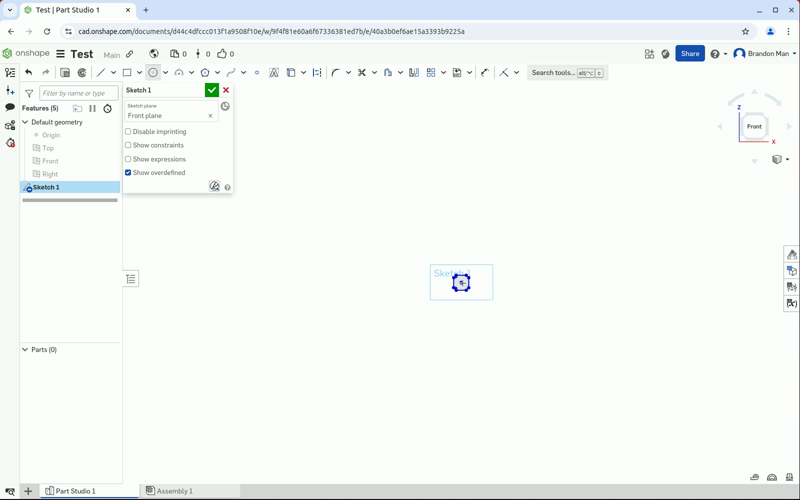
mouse_move(466, 288)
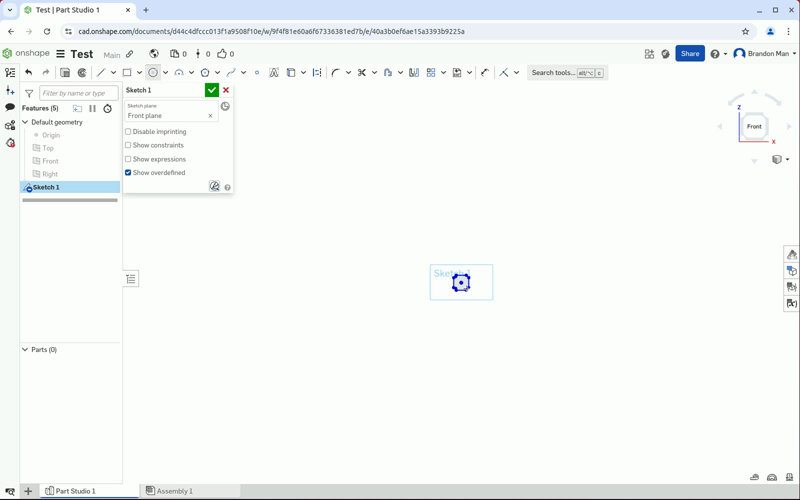
scroll(6)
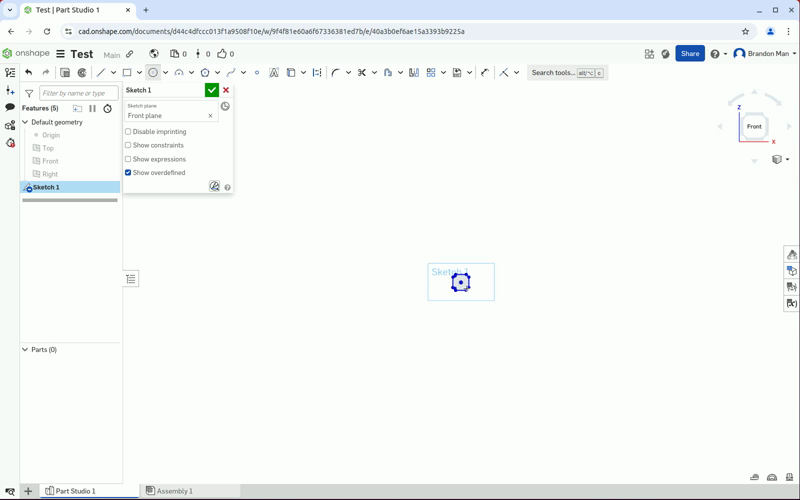
scroll(6)
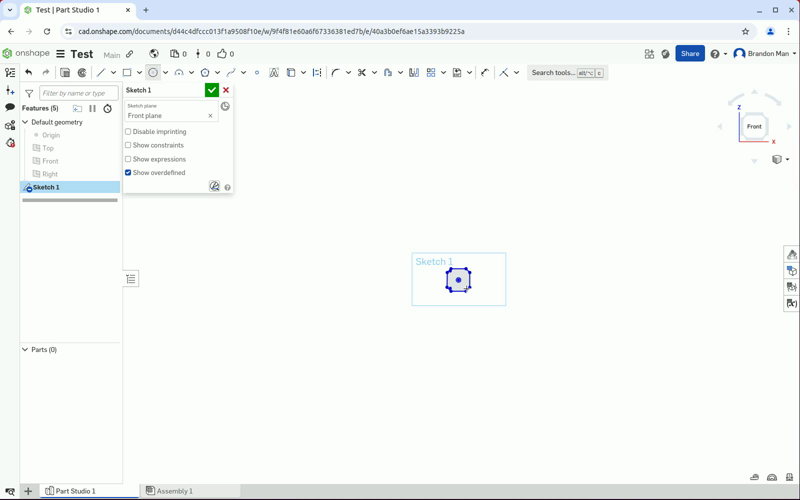
scroll(6)
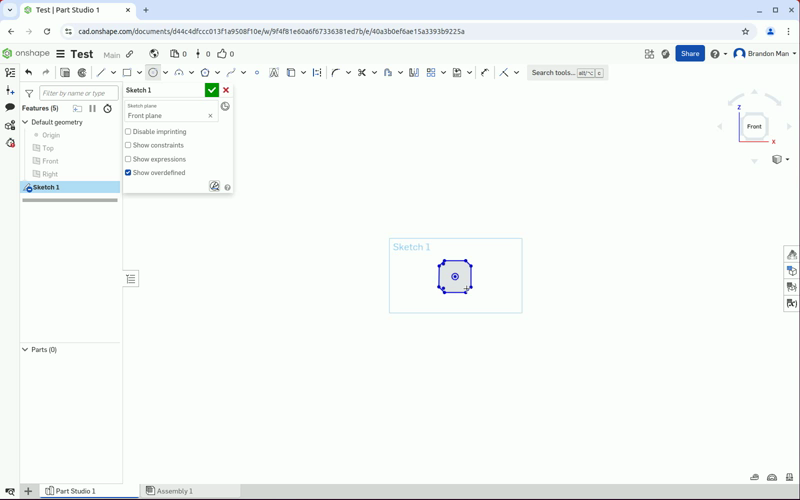
scroll(6)
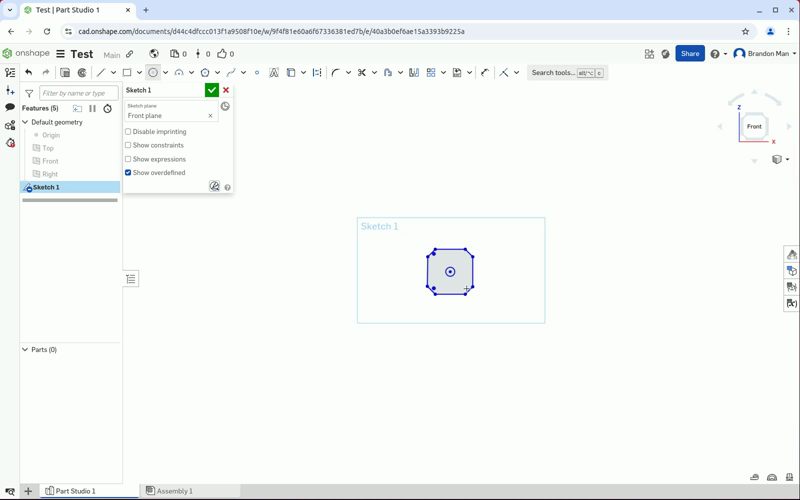
scroll(6)
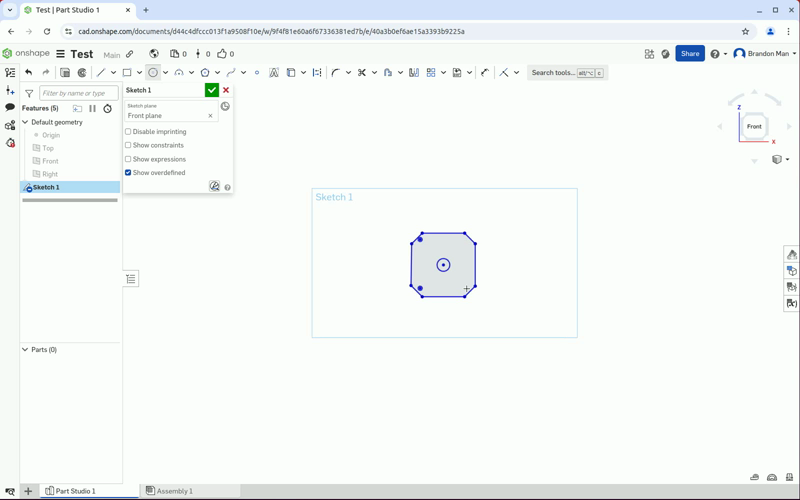
scroll(6)
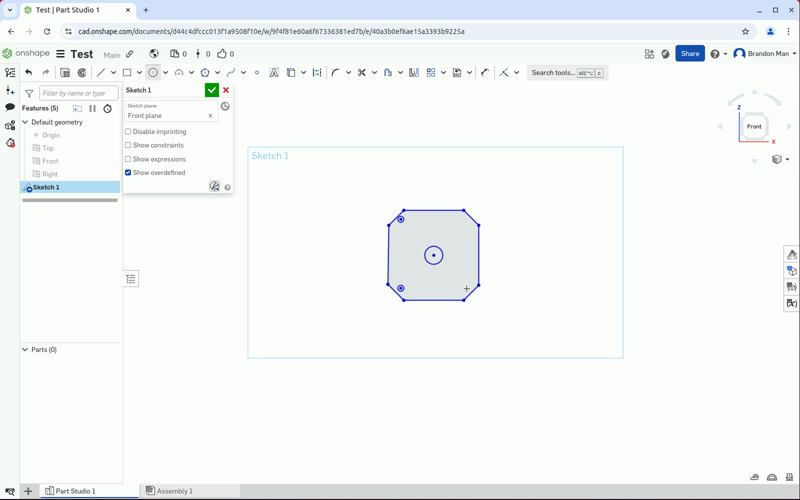
scroll(6)
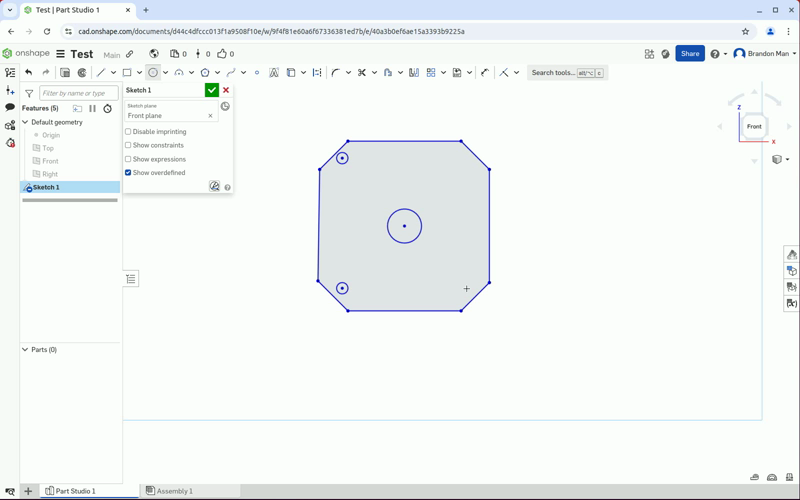
click(466, 288)
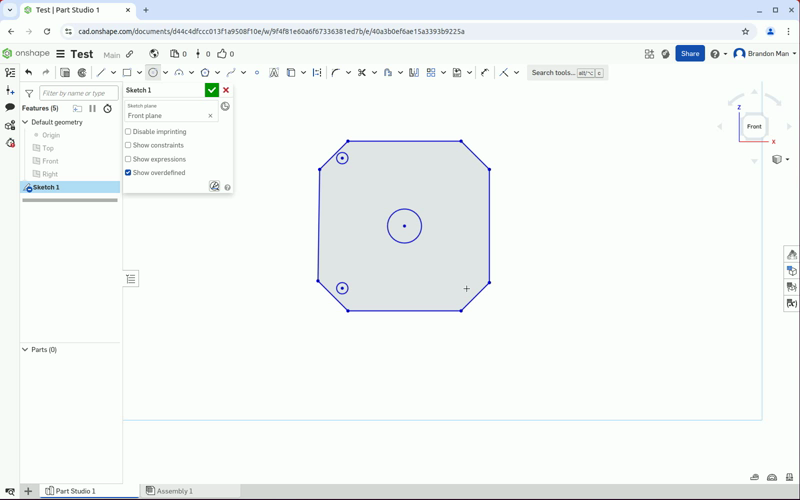
scroll(-6)
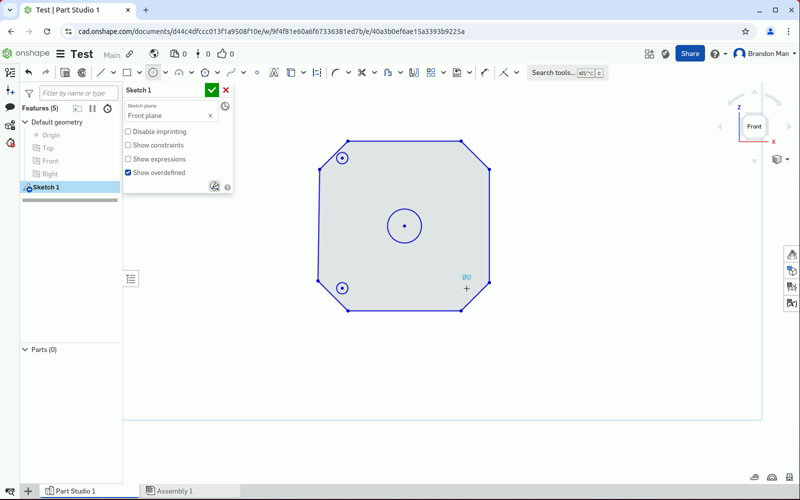
scroll(-6)
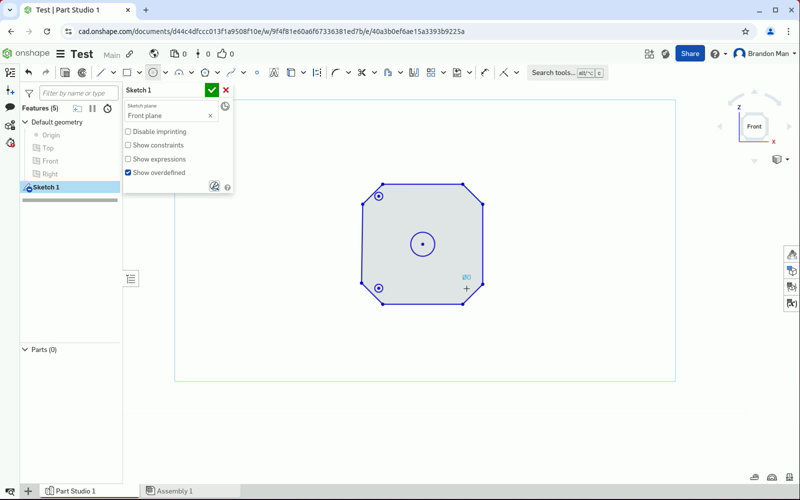
scroll(-6)
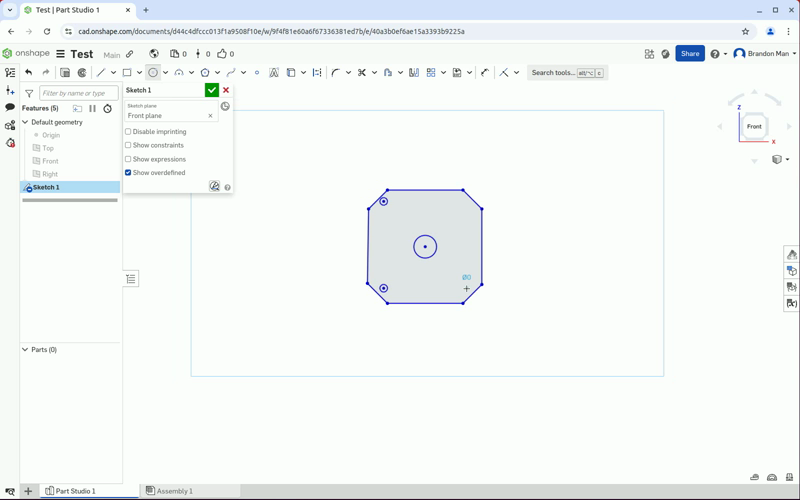
scroll(-6)
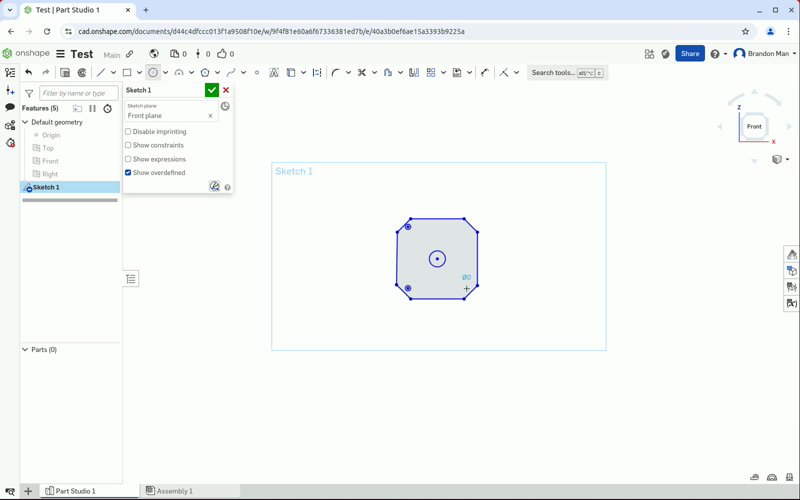
scroll(-6)
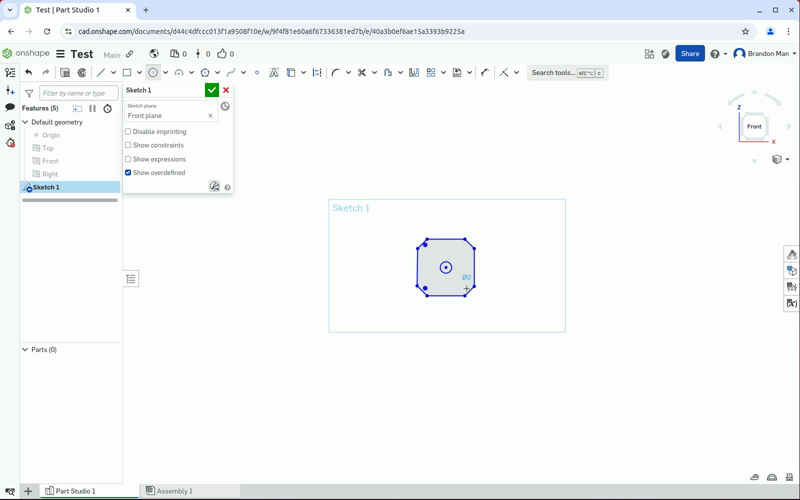
scroll(-6)
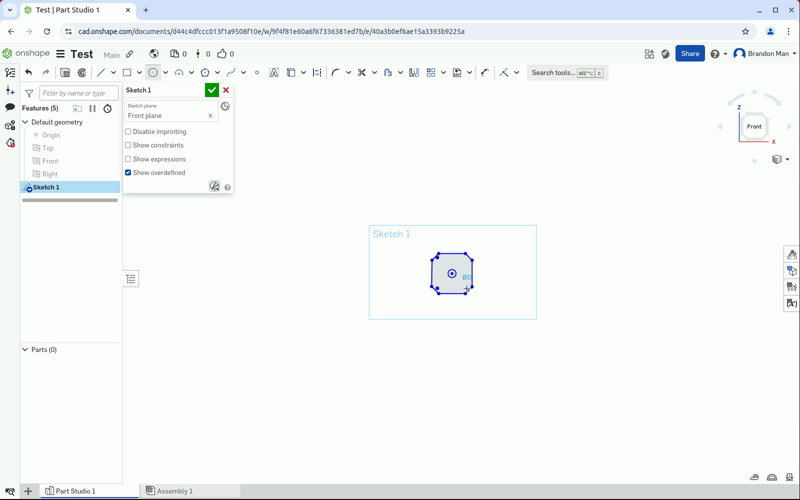
scroll(-6)
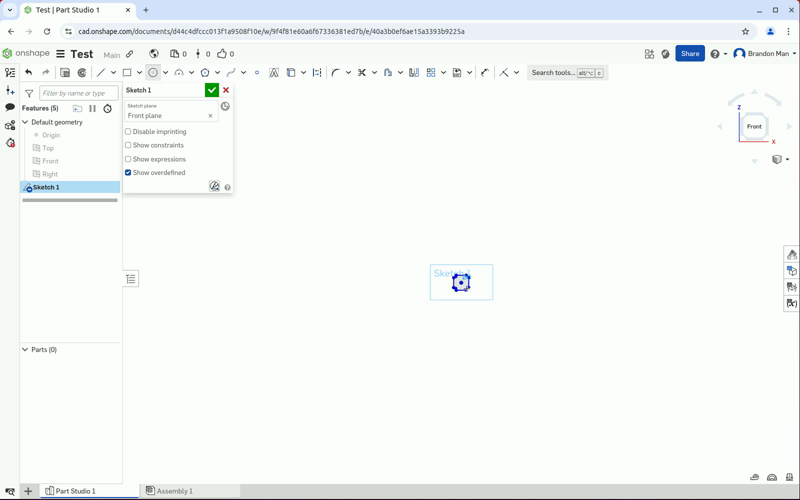
key_up(shift)
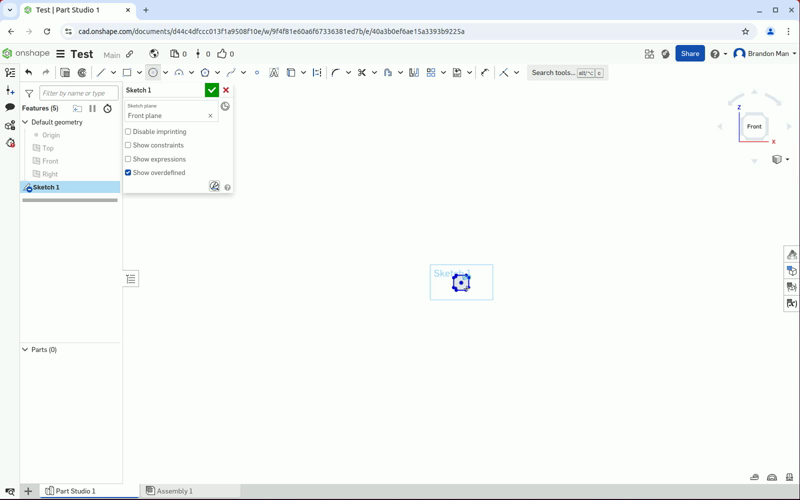
mouse_move(467, 288)
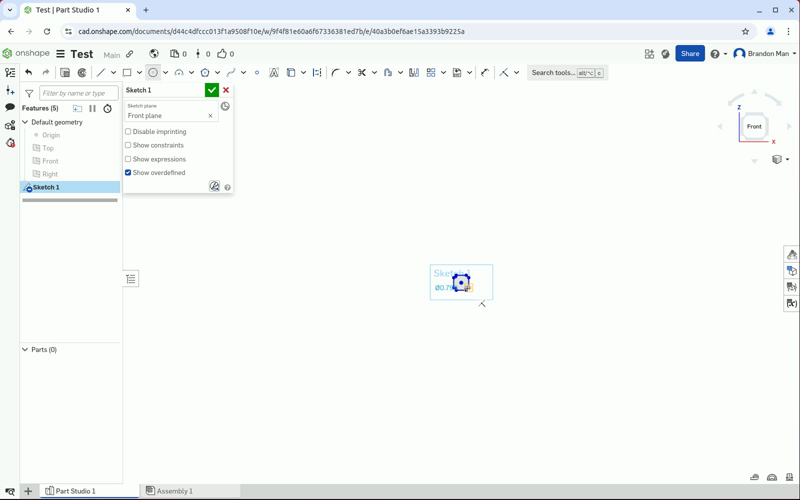
scroll(6)
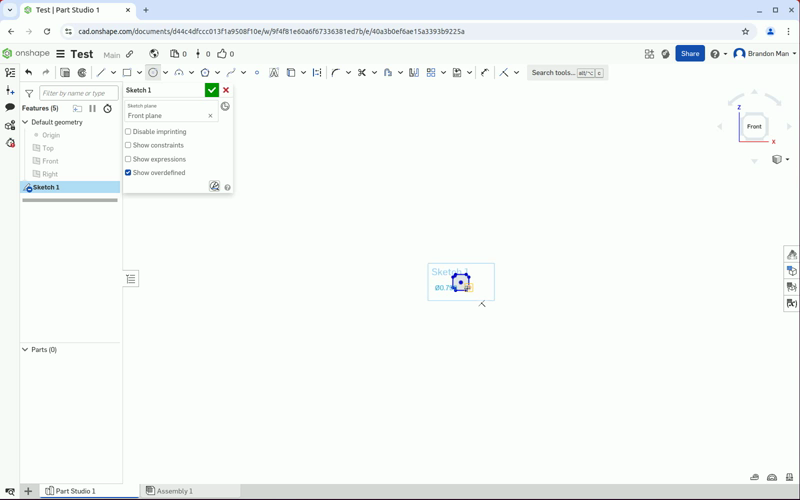
scroll(6)
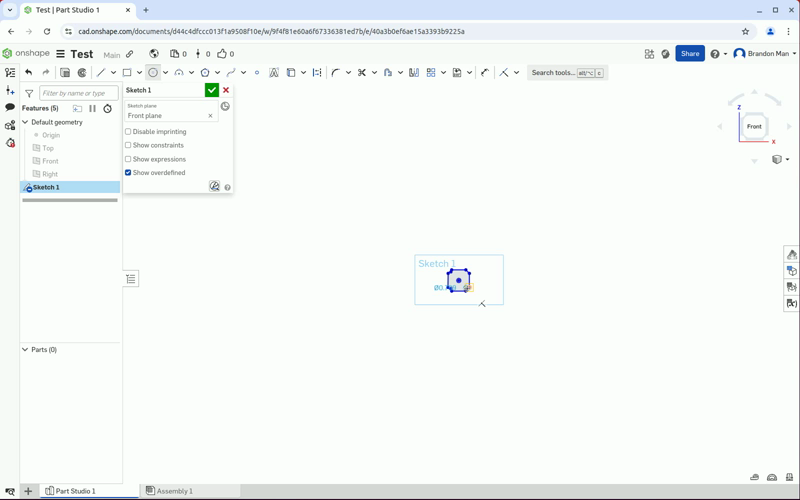
scroll(6)
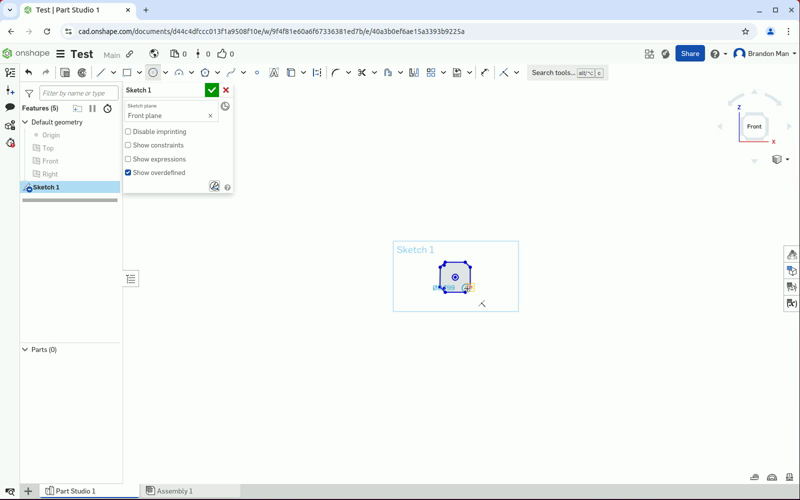
scroll(6)
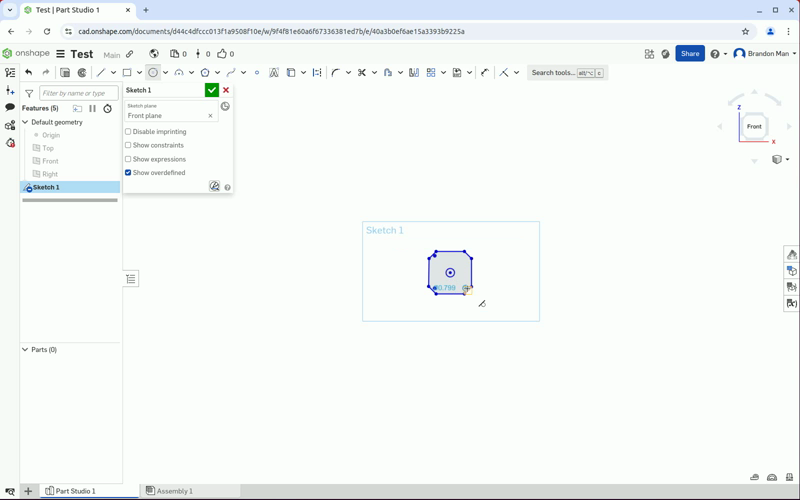
scroll(6)
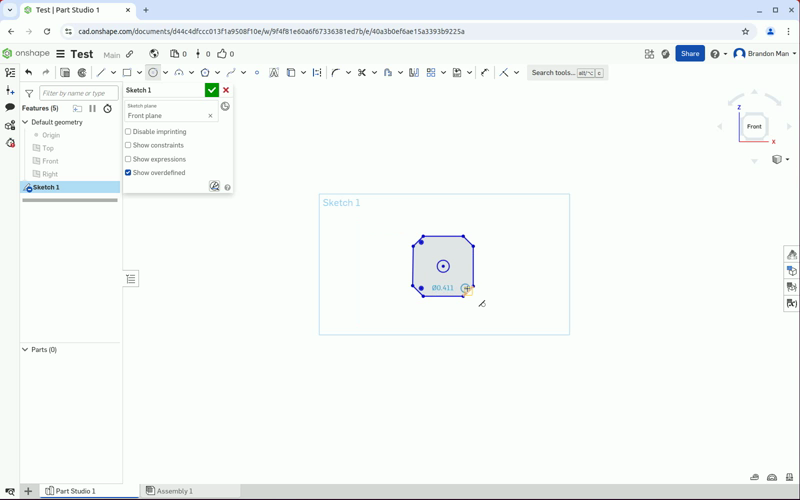
scroll(6)
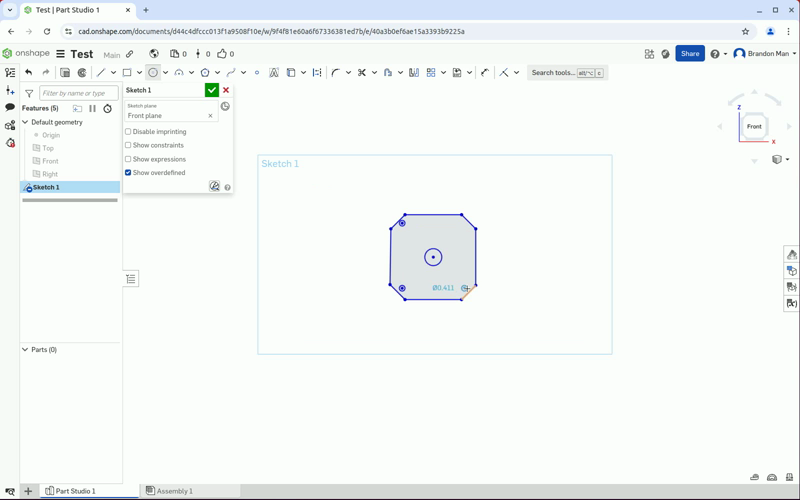
scroll(6)
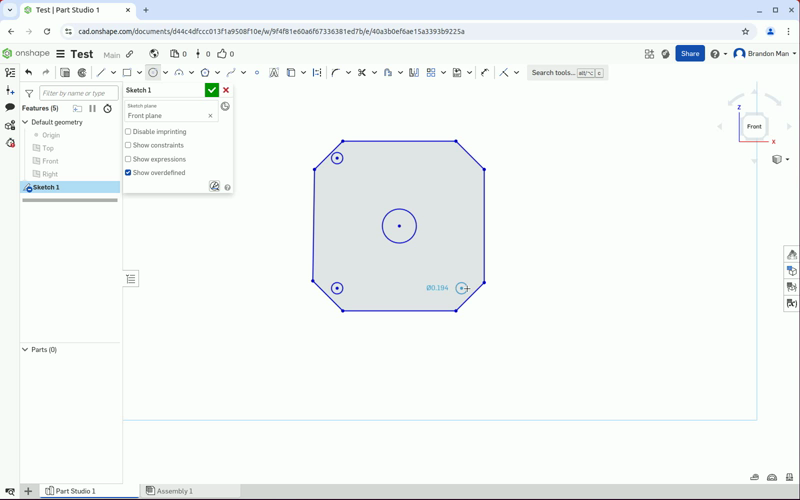
click(467, 288)
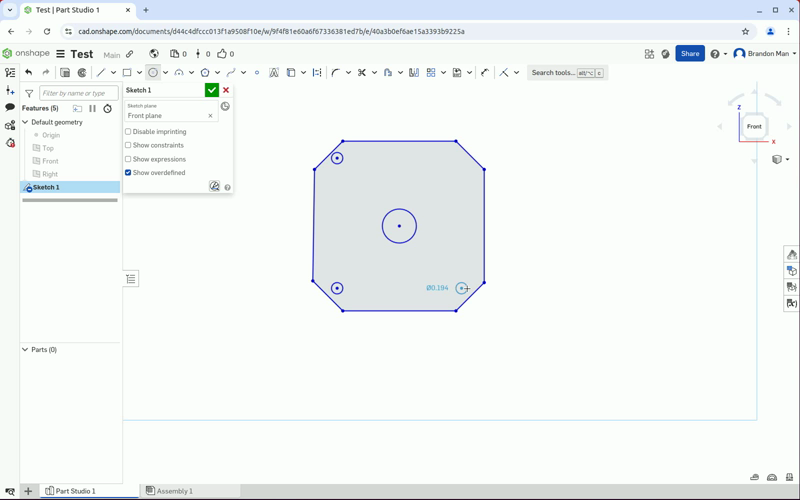
scroll(-6)
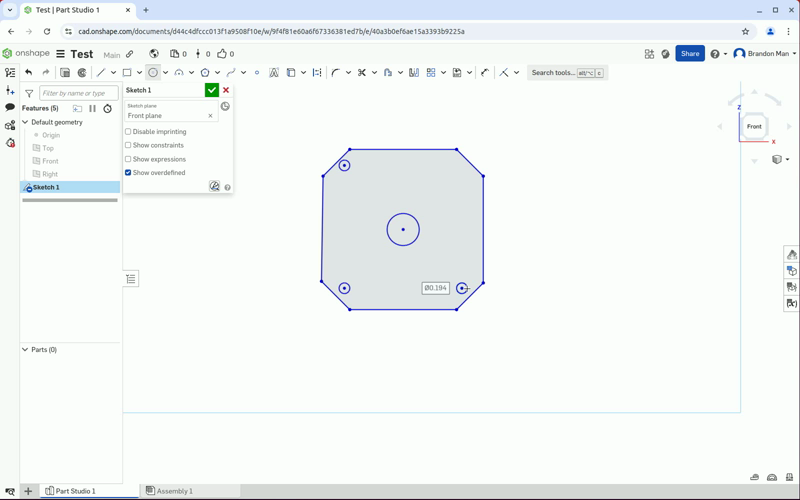
scroll(-6)
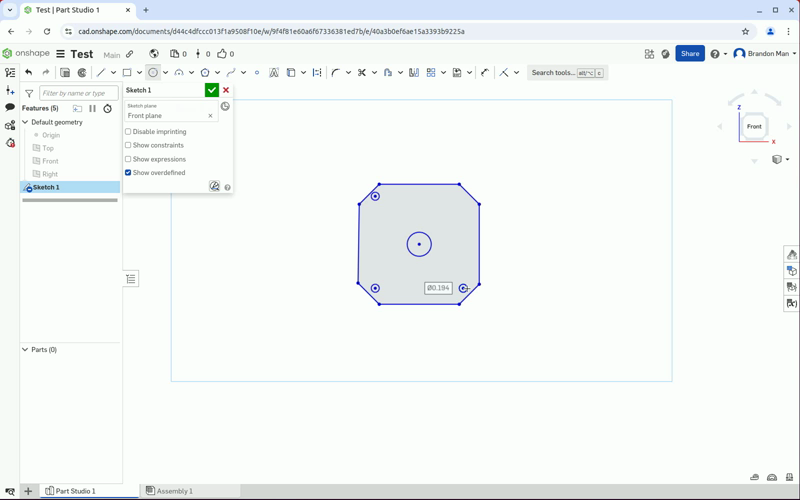
scroll(-6)
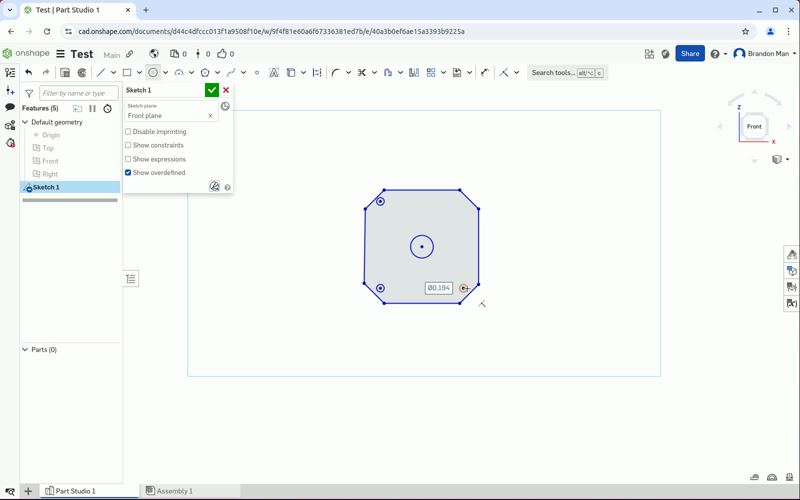
scroll(-6)
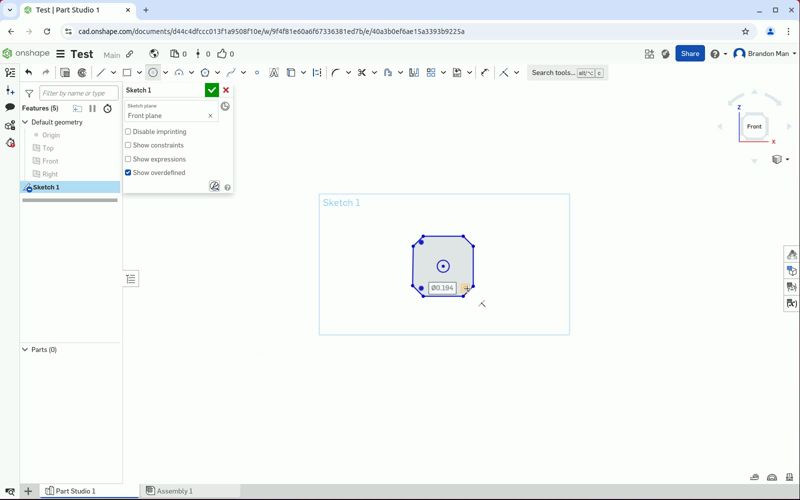
scroll(-6)
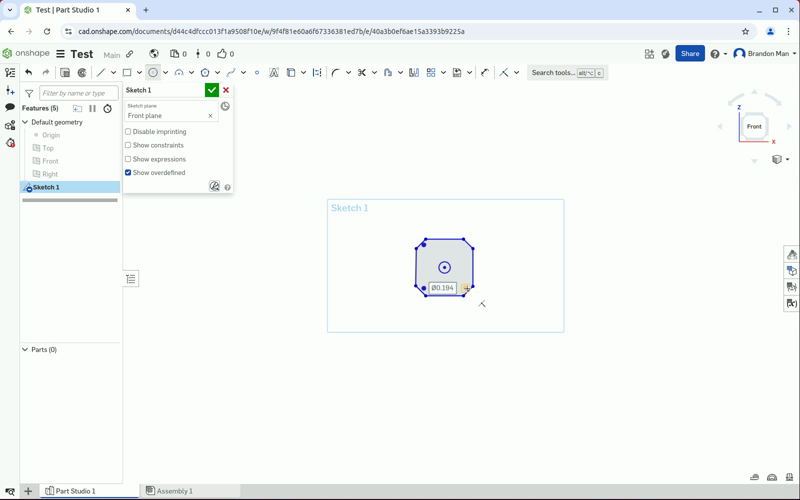
scroll(-6)
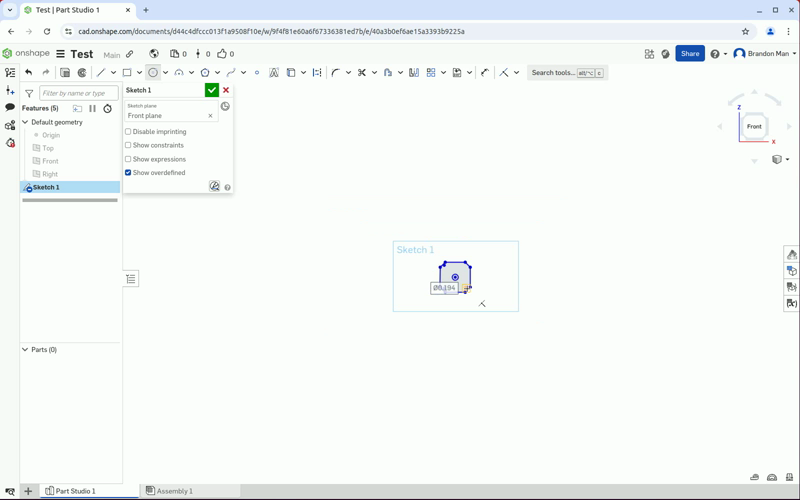
scroll(-6)
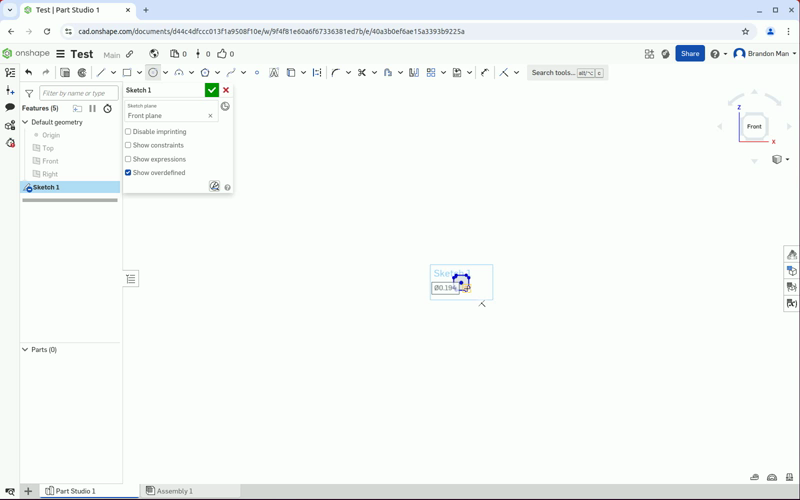
key(esc)
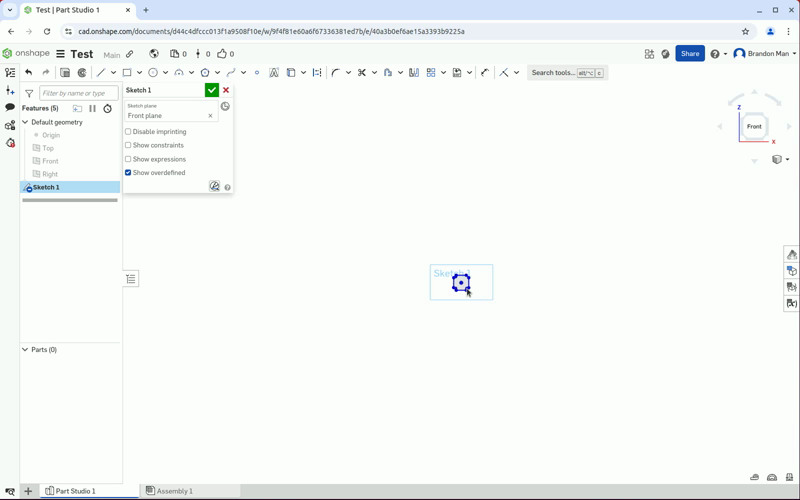
key(c)
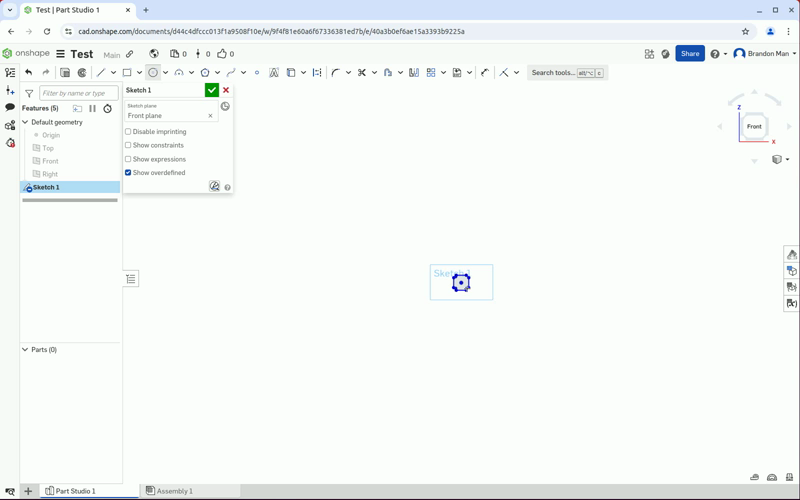
key_down(shift)
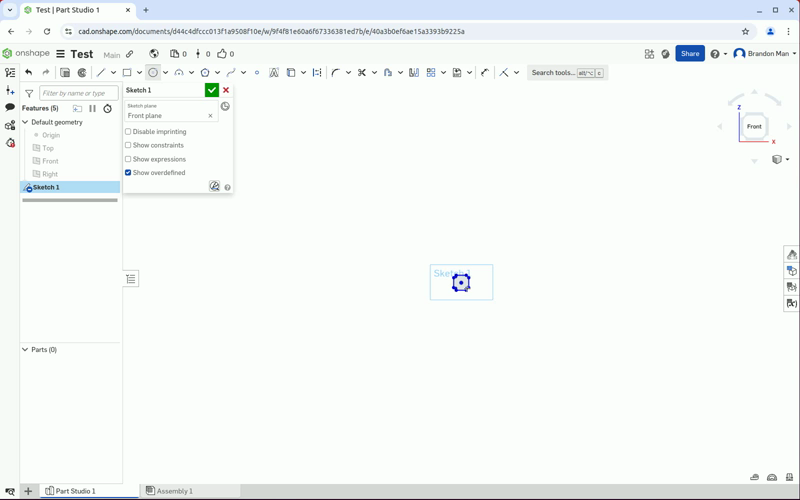
mouse_move(466, 276)
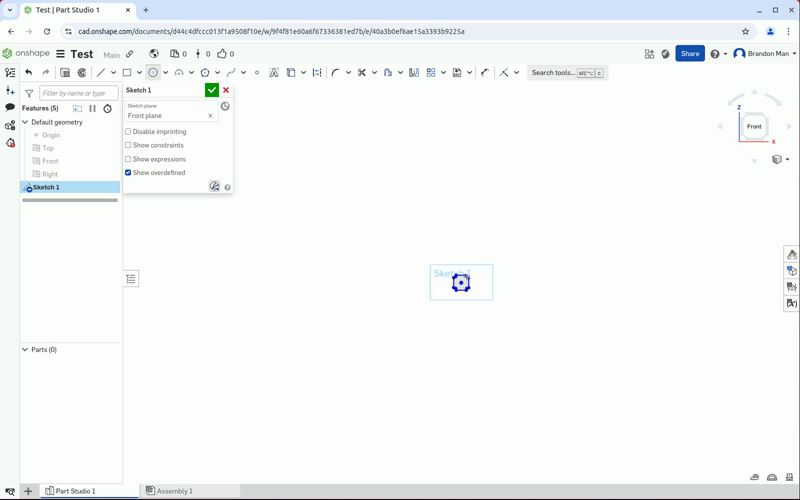
scroll(6)
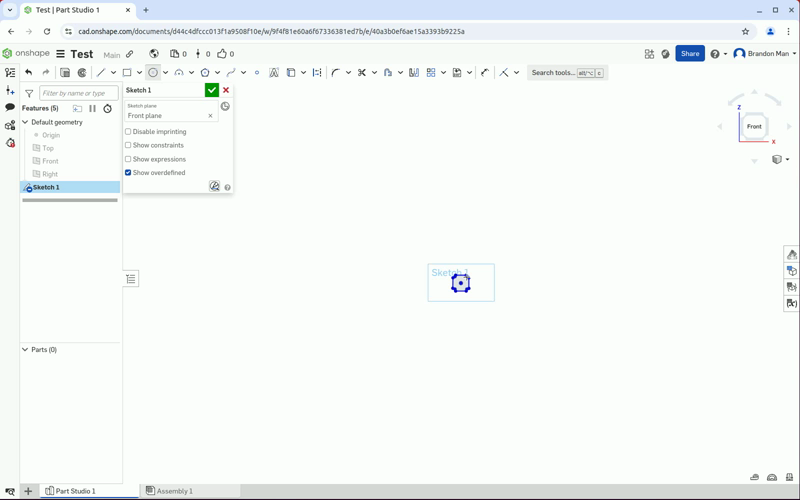
scroll(6)
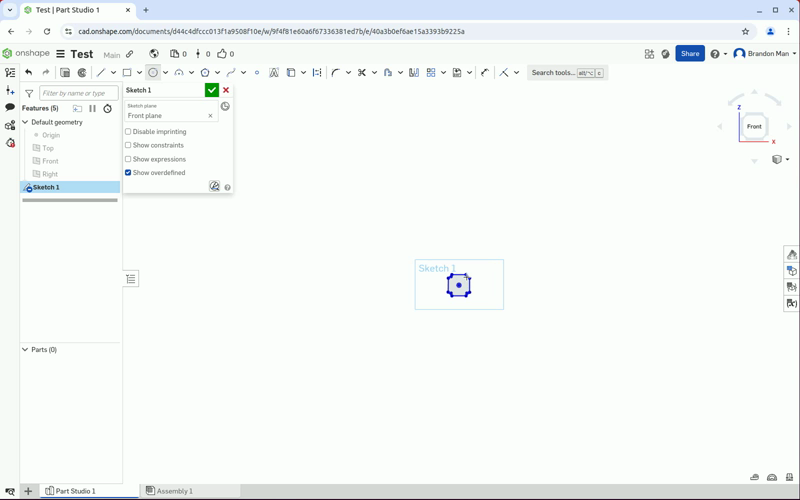
scroll(6)
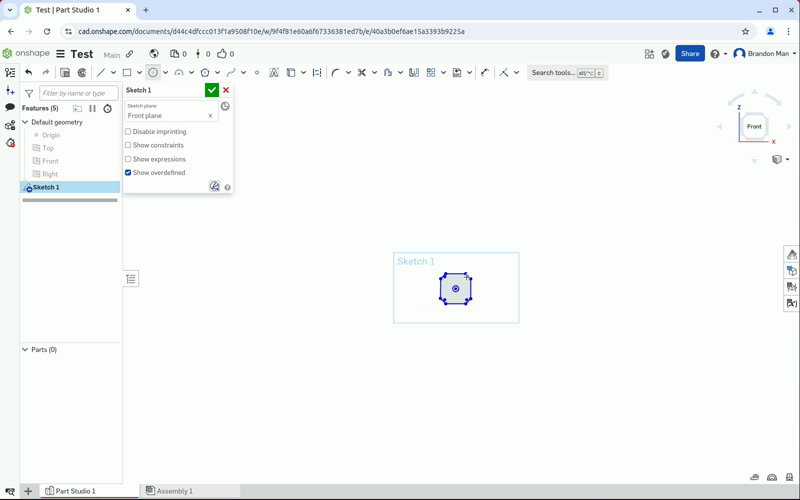
scroll(6)
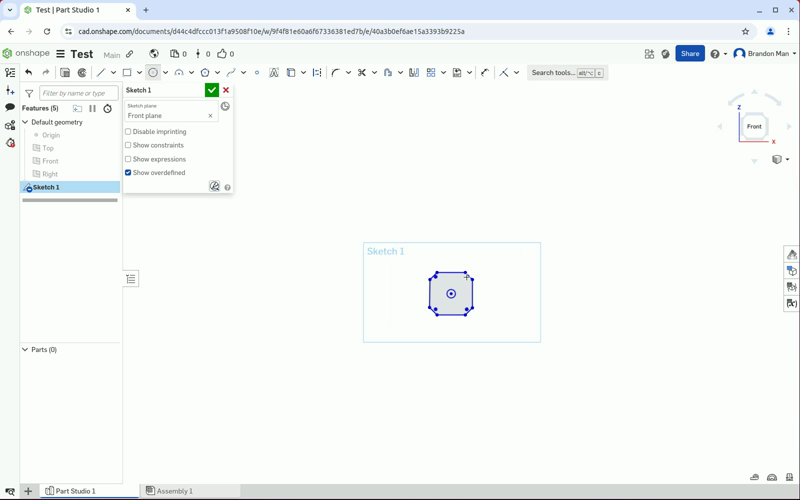
scroll(6)
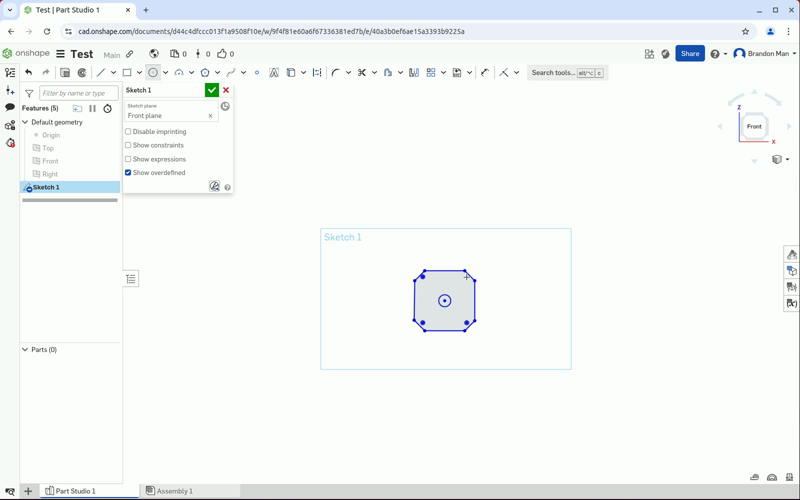
scroll(6)
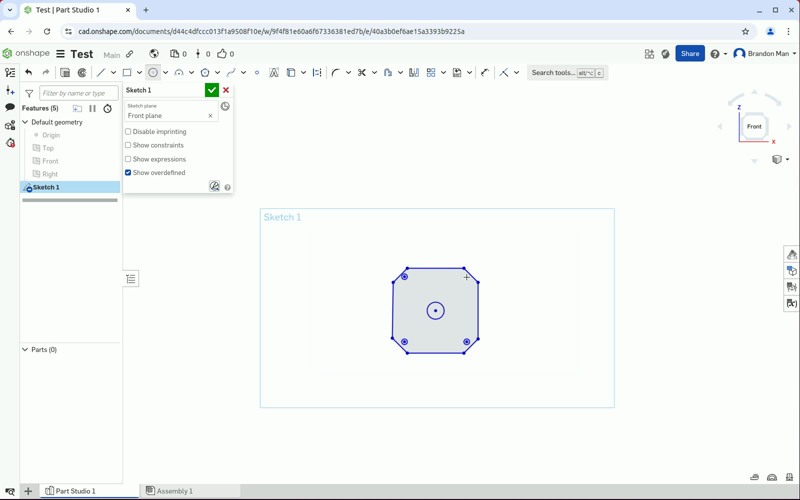
scroll(6)
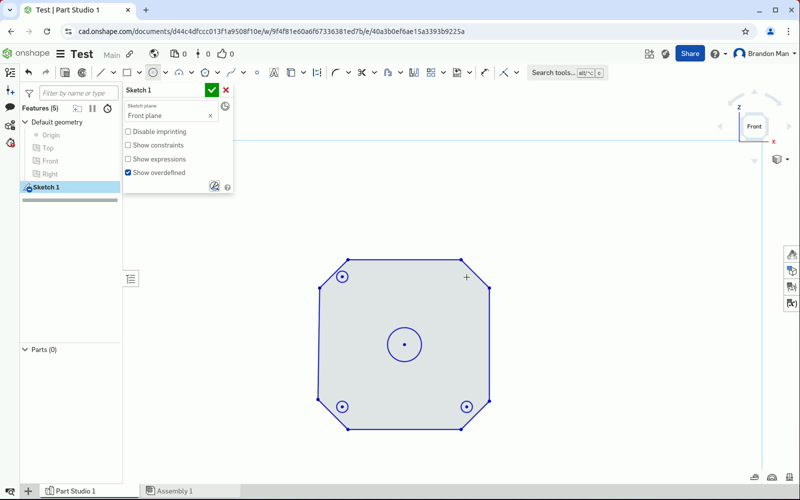
click(466, 276)
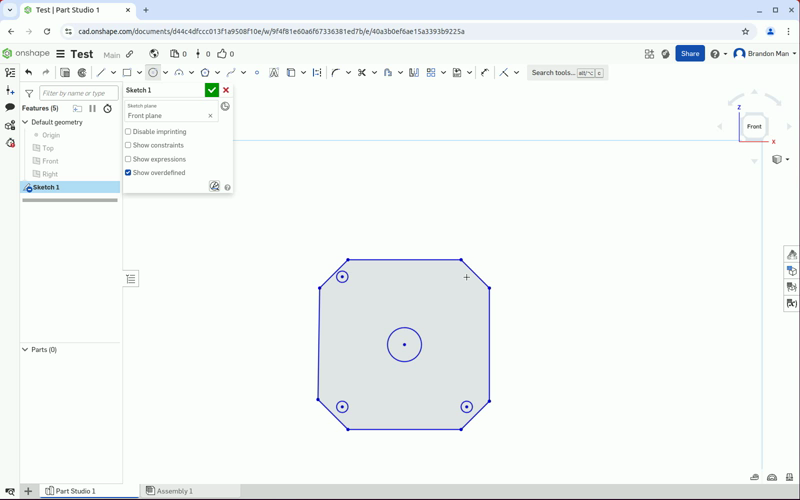
scroll(-6)
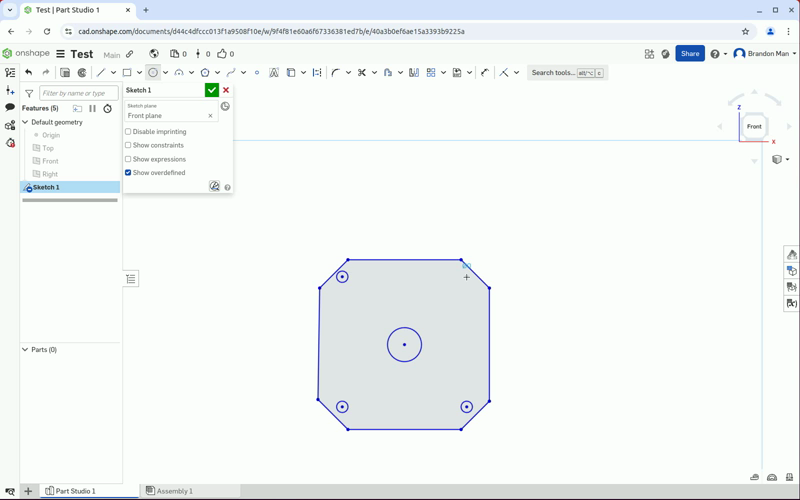
scroll(-6)
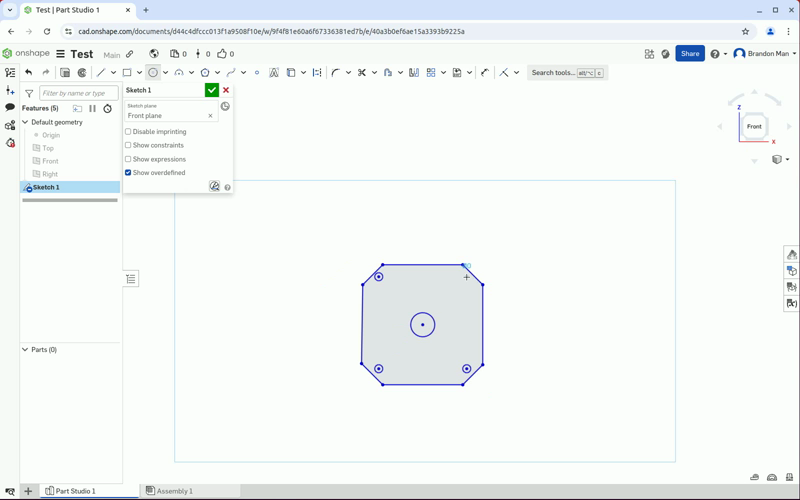
scroll(-6)
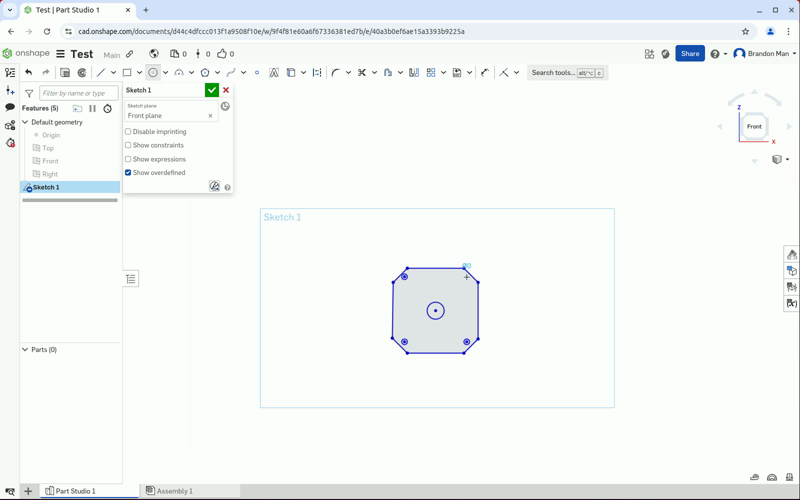
scroll(-6)
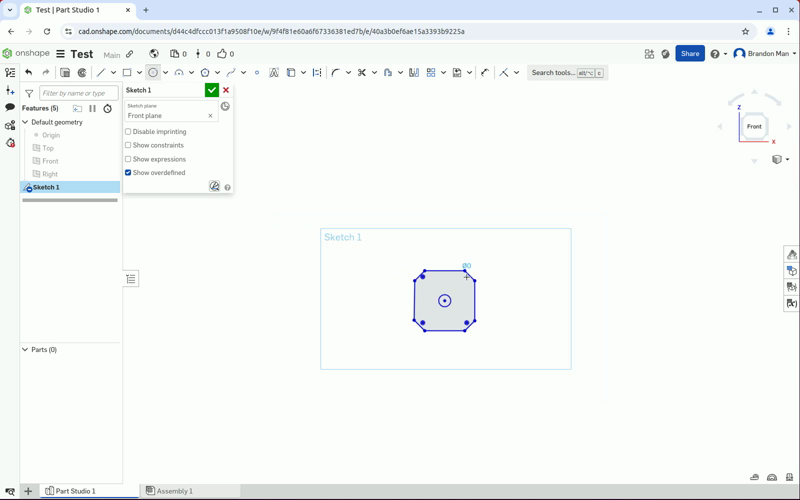
scroll(-6)
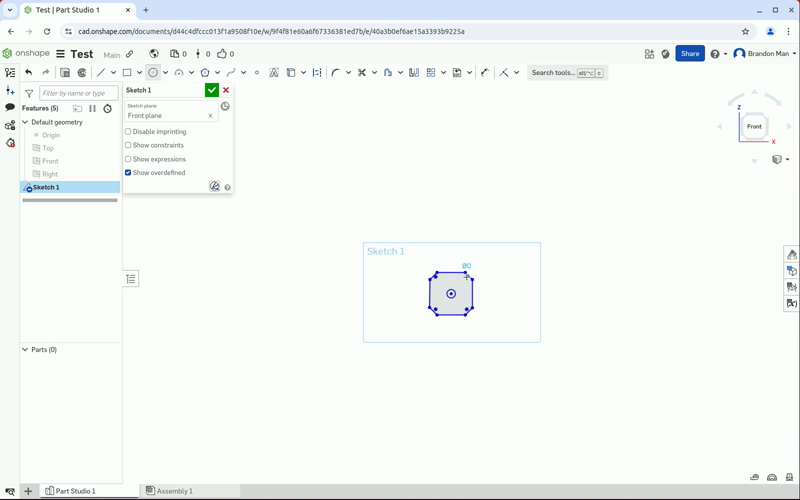
scroll(-6)
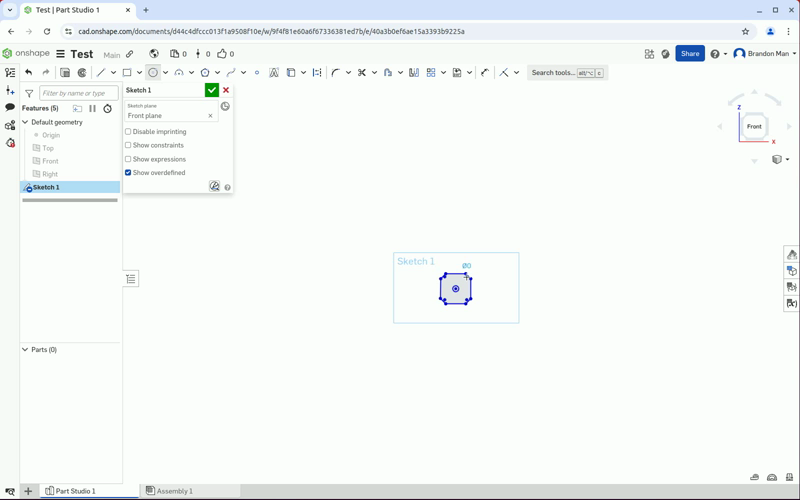
scroll(-6)
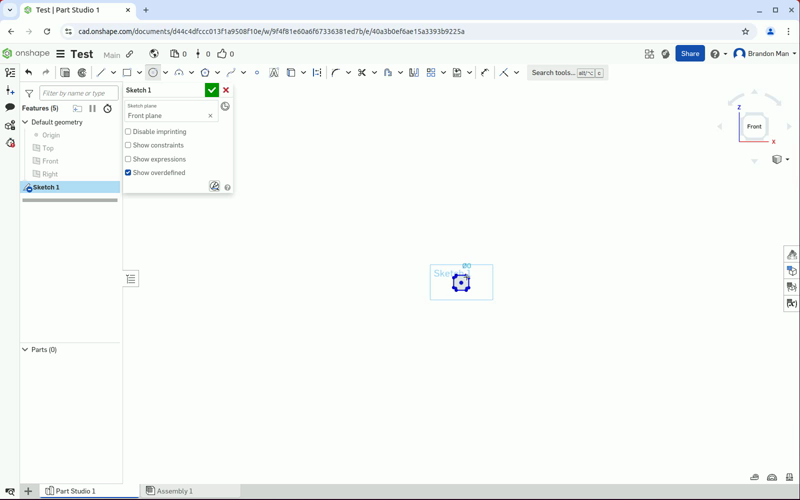
key_up(shift)
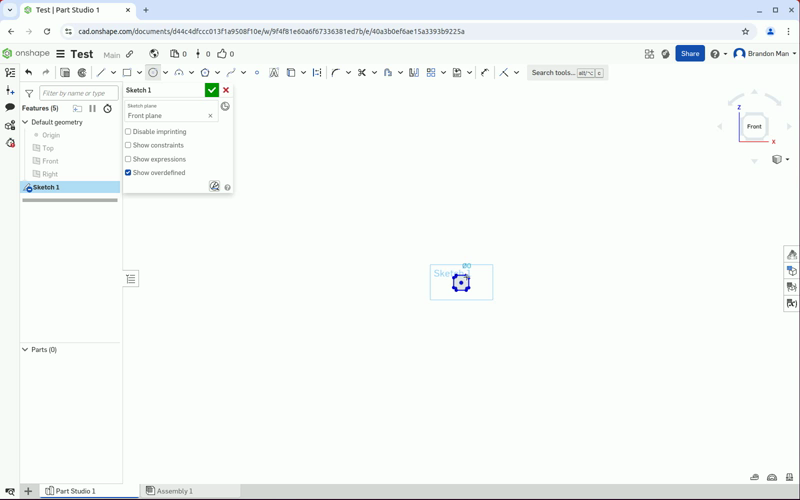
mouse_move(467, 276)
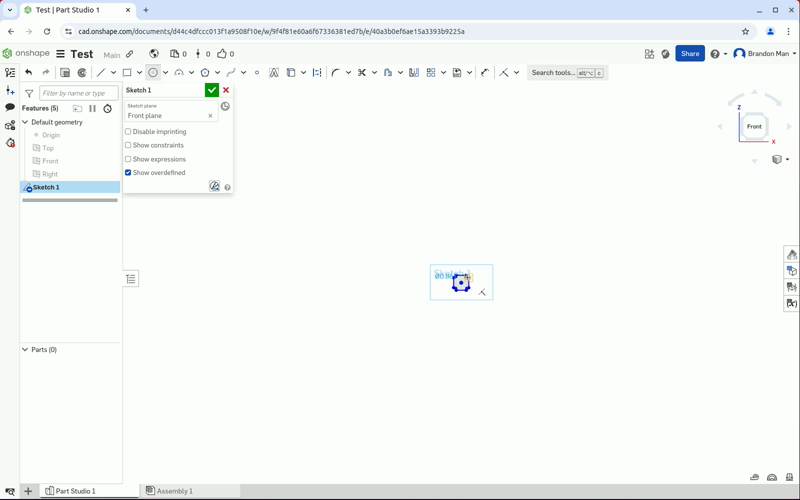
scroll(6)
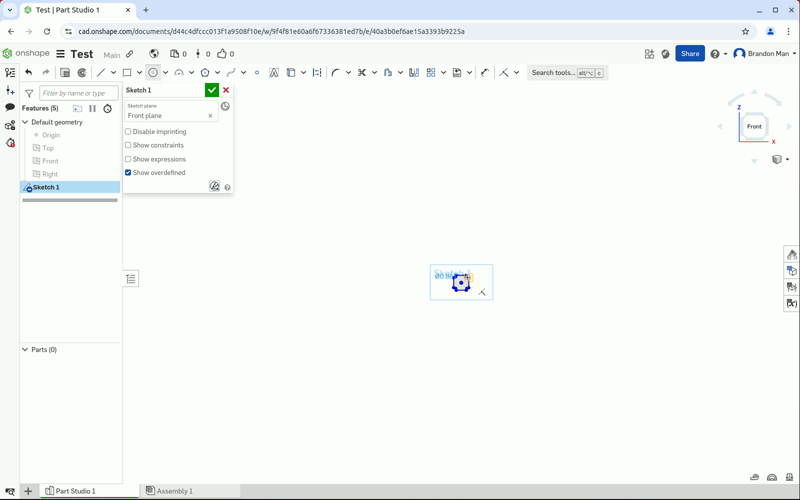
scroll(6)
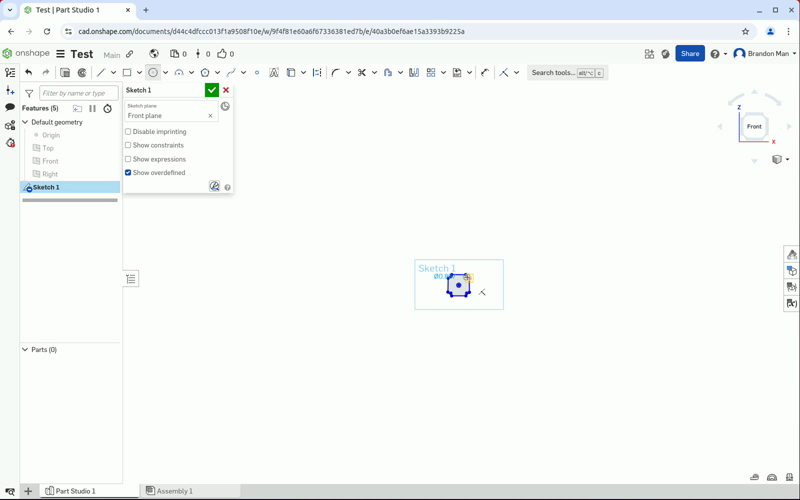
scroll(6)
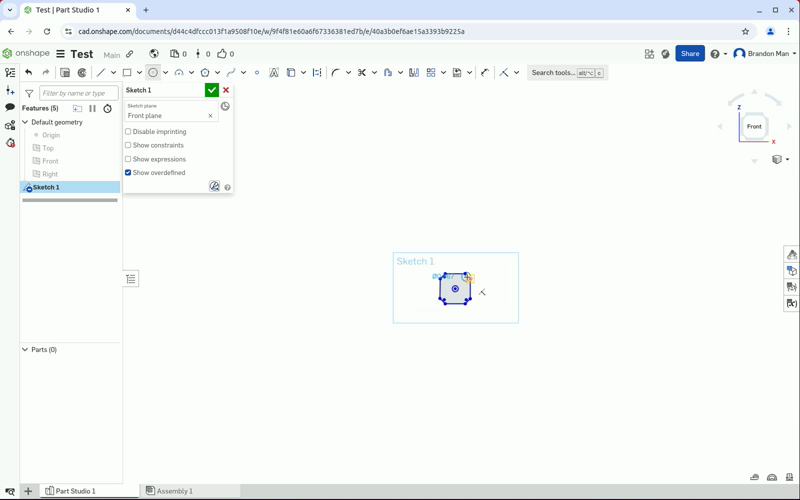
scroll(6)
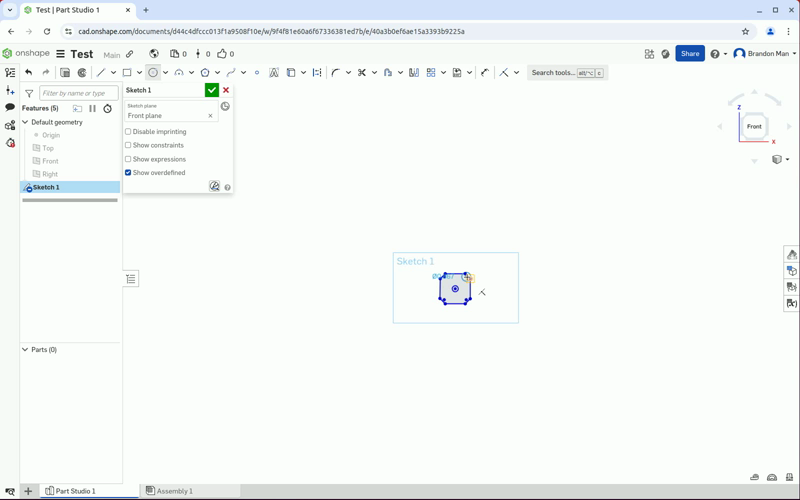
scroll(6)
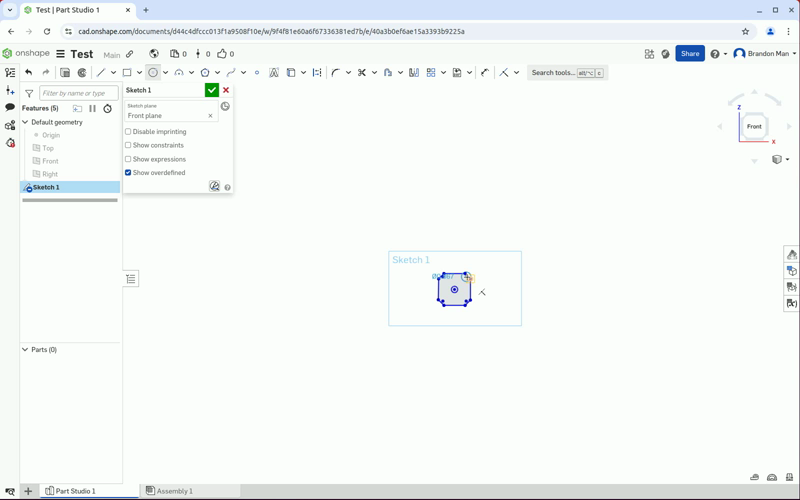
scroll(6)
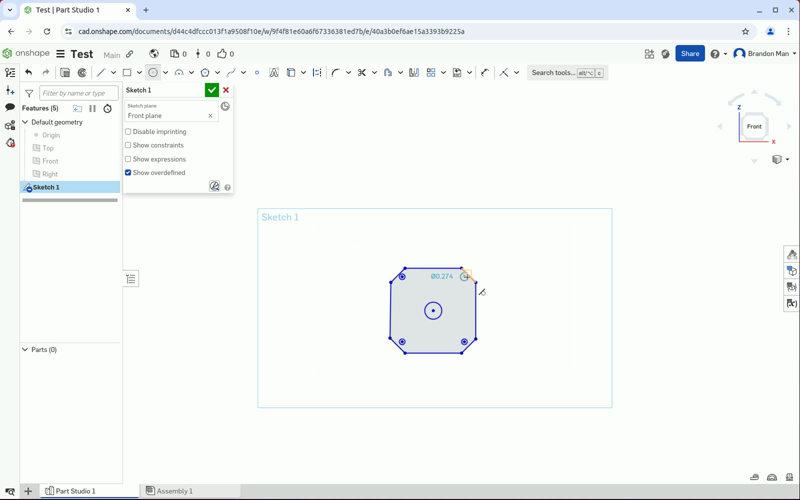
scroll(6)
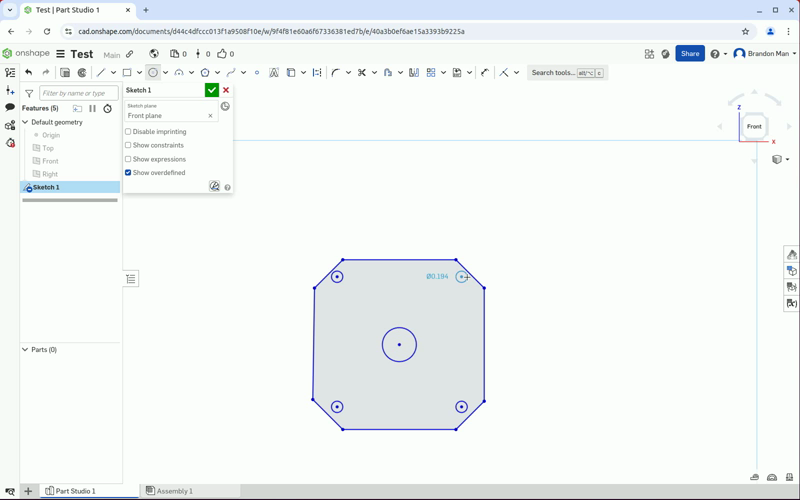
click(467, 276)
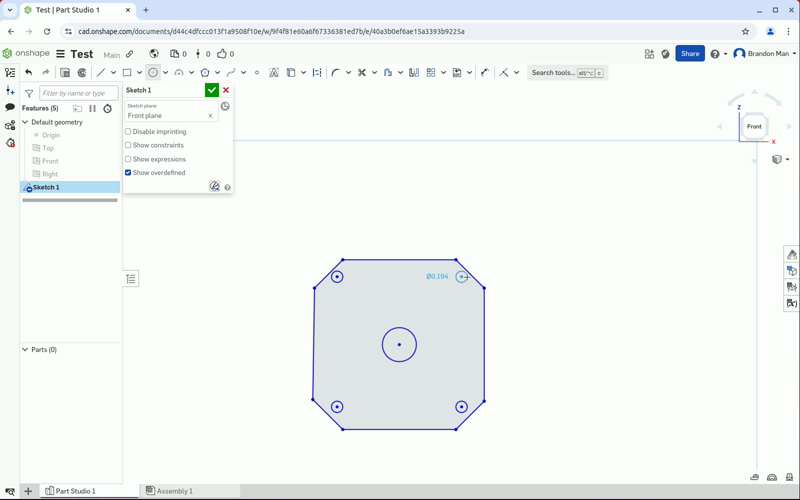
scroll(-6)
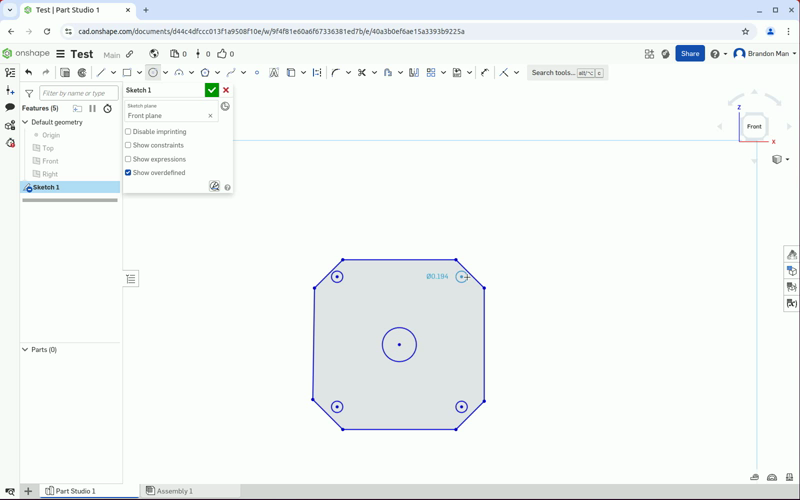
scroll(-6)
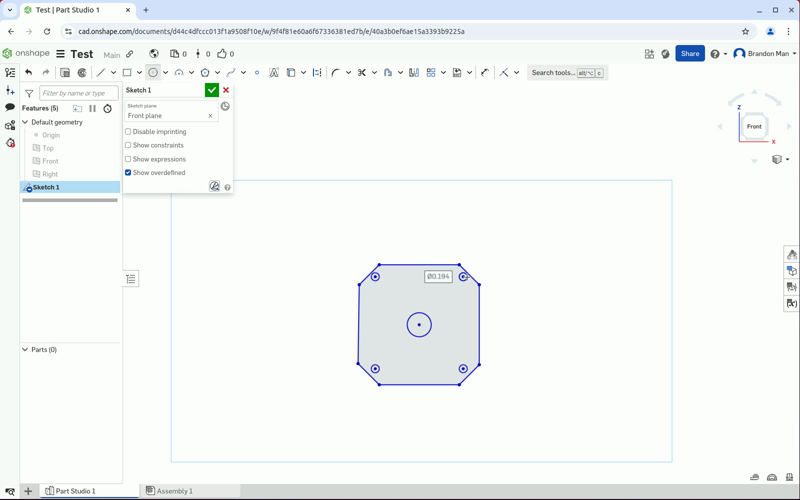
scroll(-6)
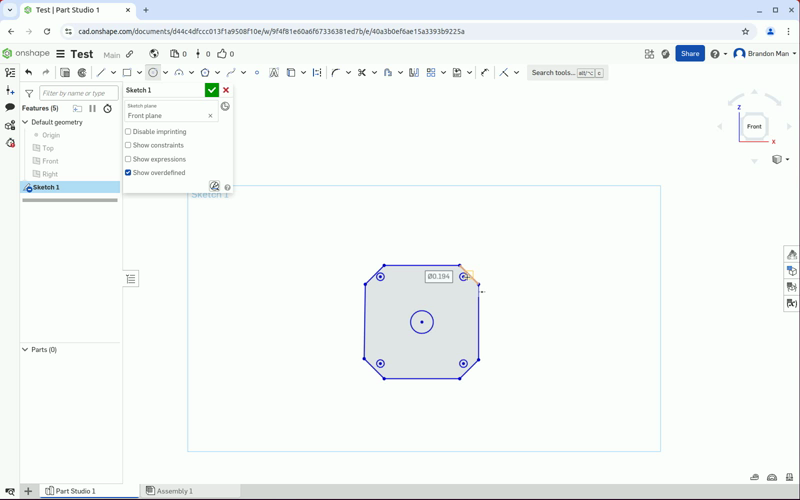
scroll(-6)
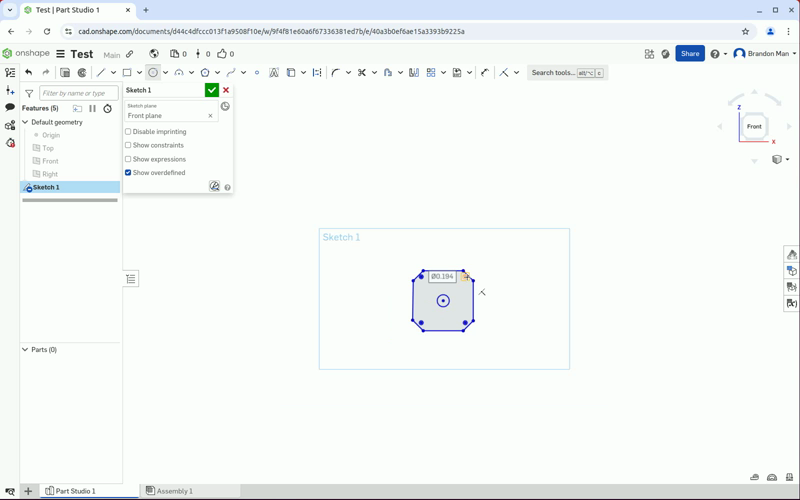
scroll(-6)
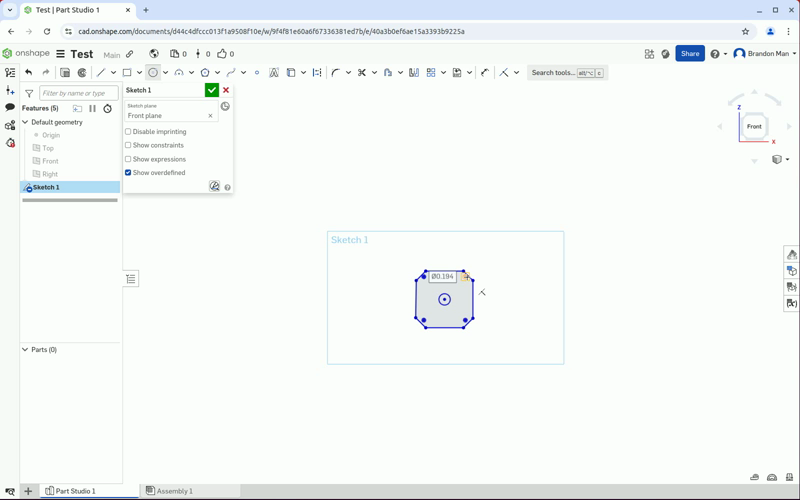
scroll(-6)
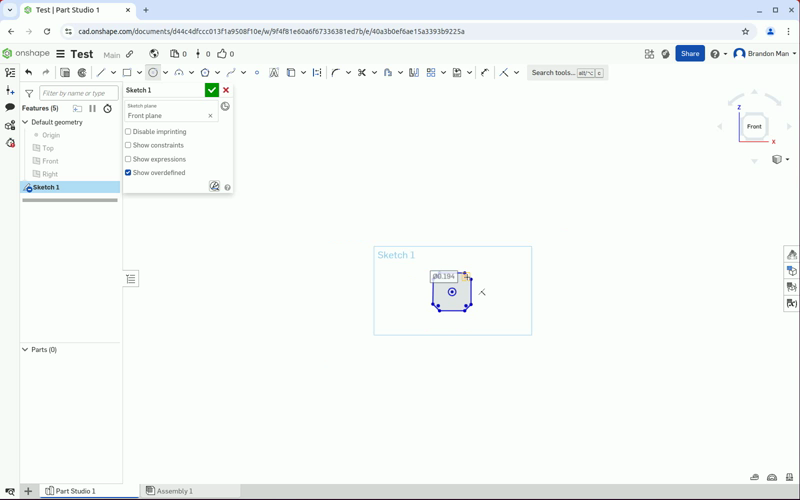
scroll(-6)
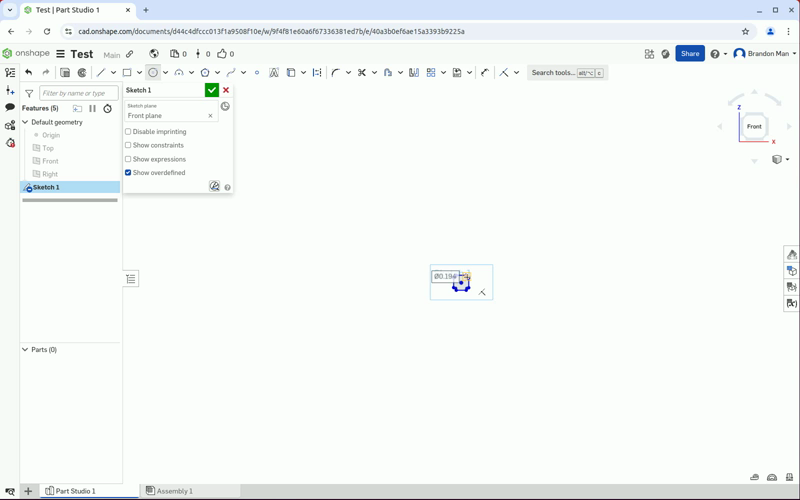
key(esc)
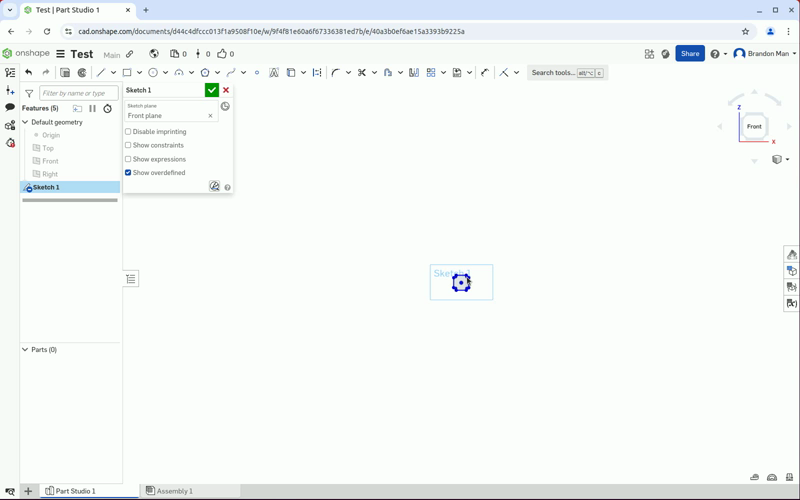
mouse_move(464, 277)
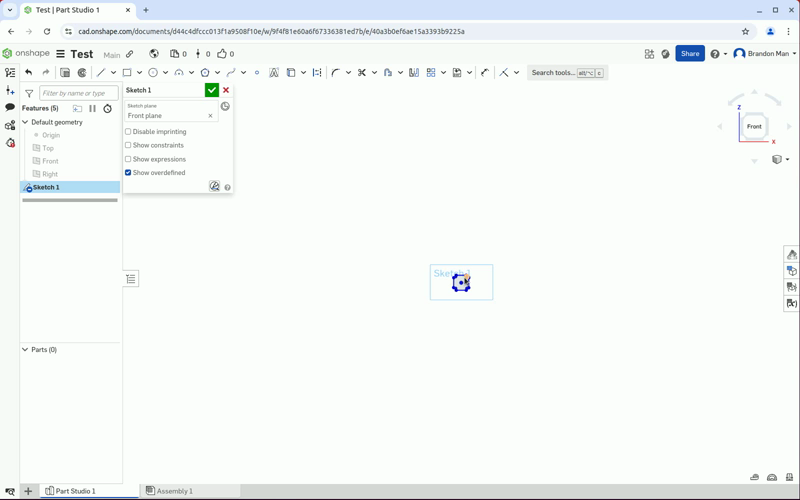
scroll(6)
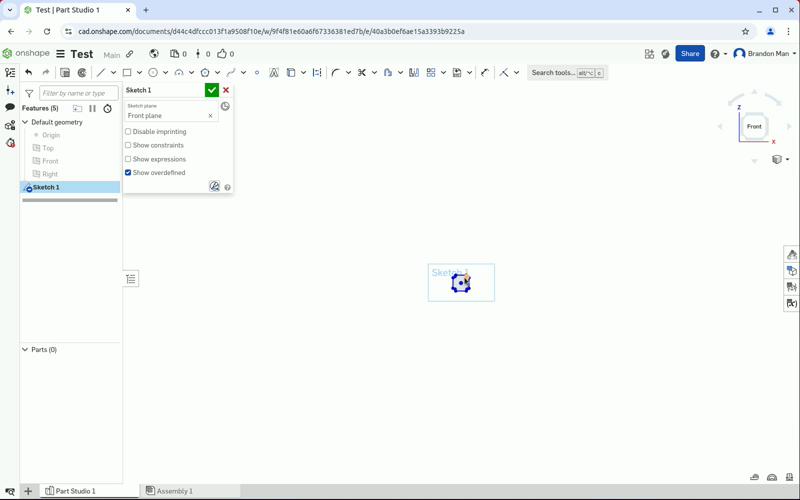
scroll(6)
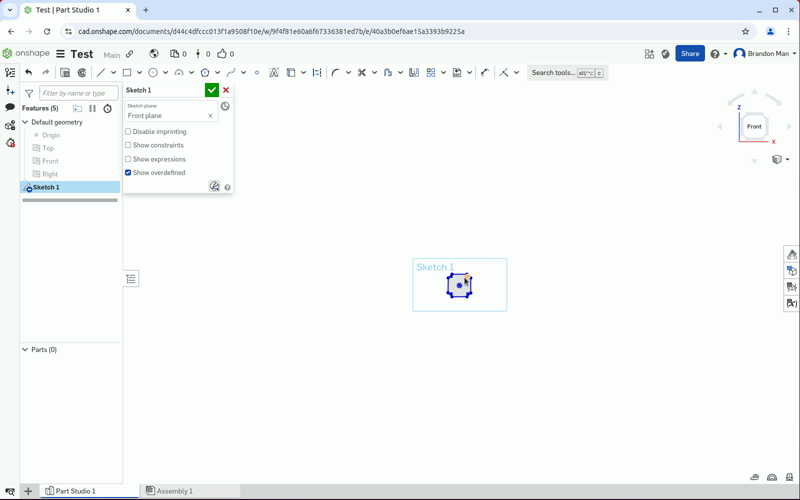
scroll(6)
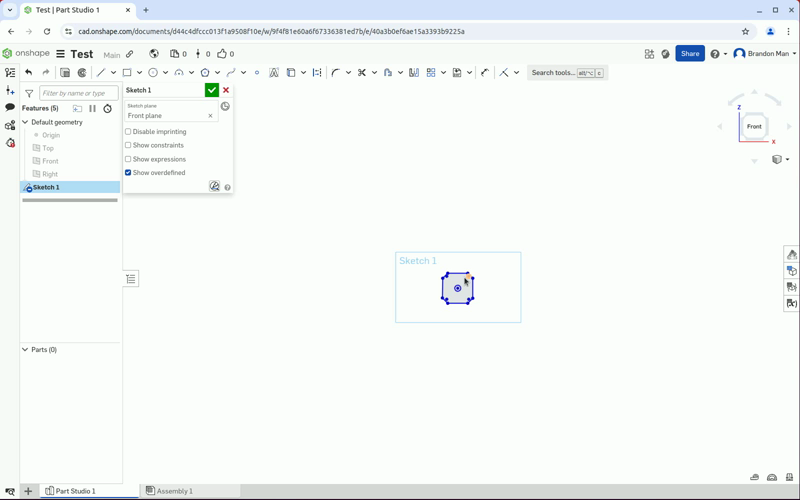
scroll(6)
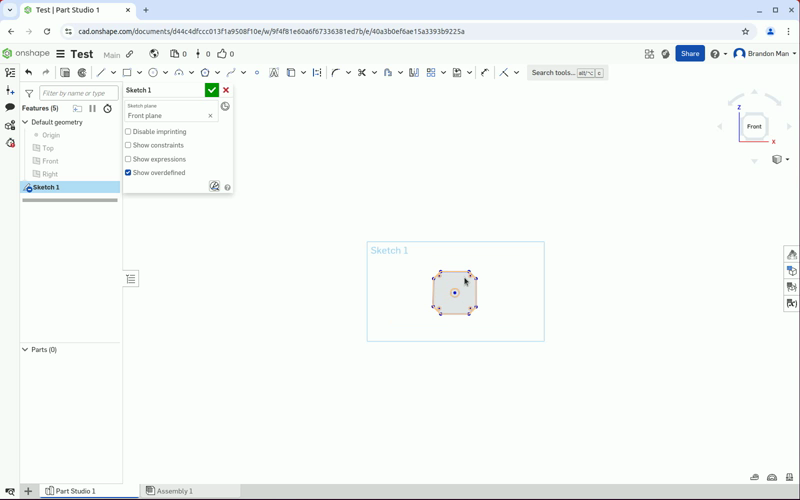
scroll(6)
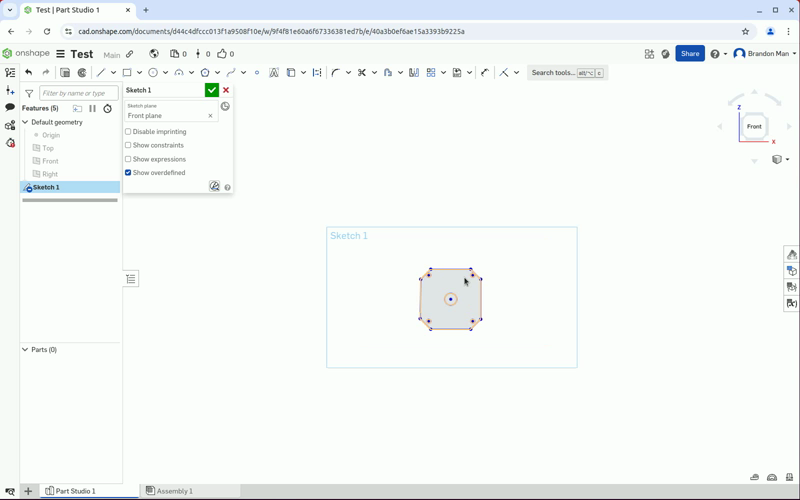
scroll(6)
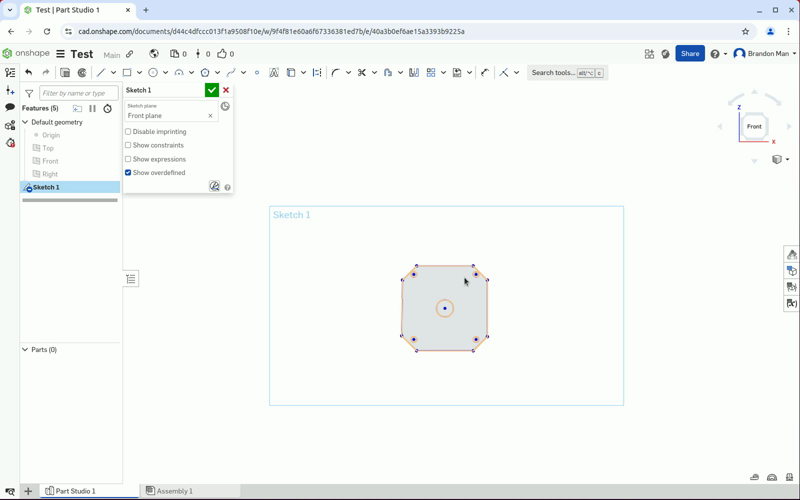
scroll(6)
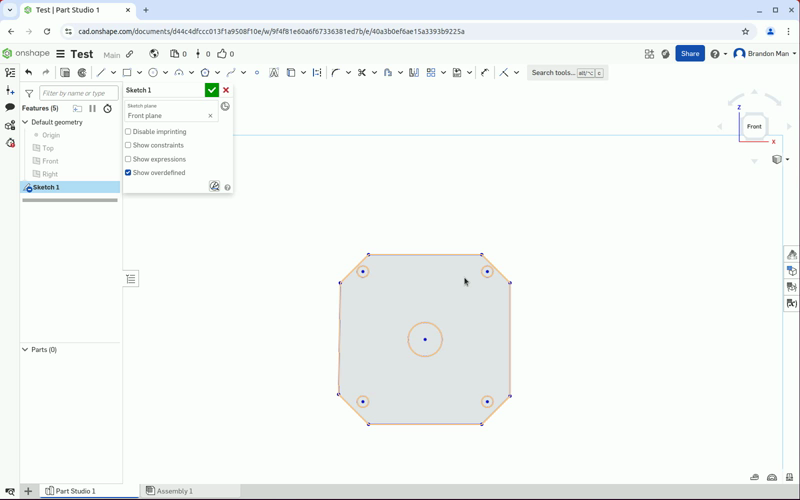
click(464, 277)
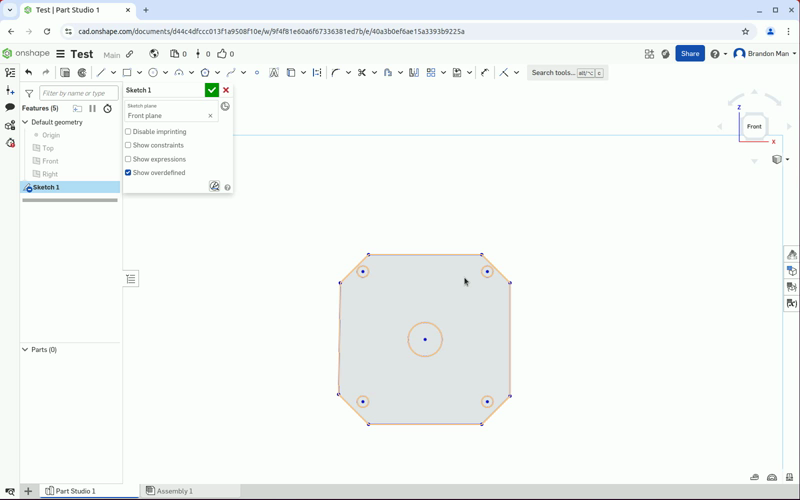
scroll(-6)
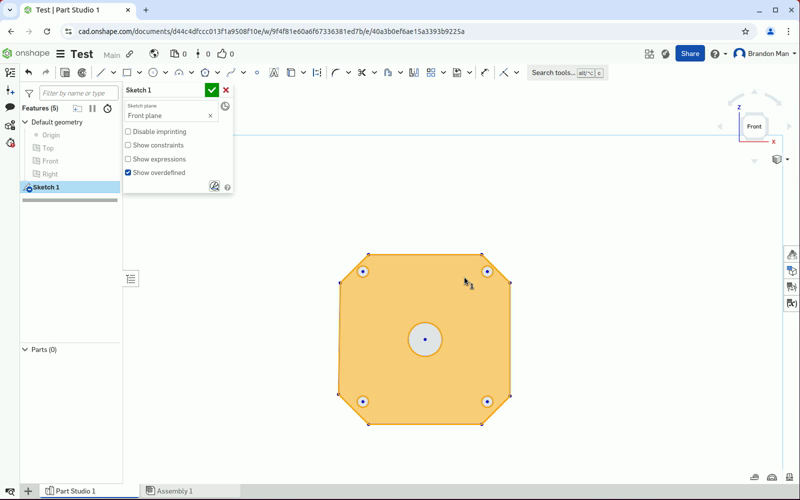
scroll(-6)
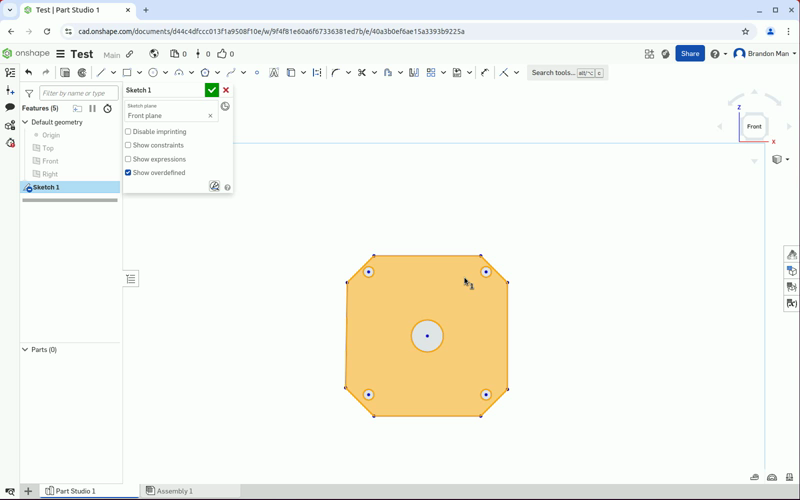
scroll(-6)
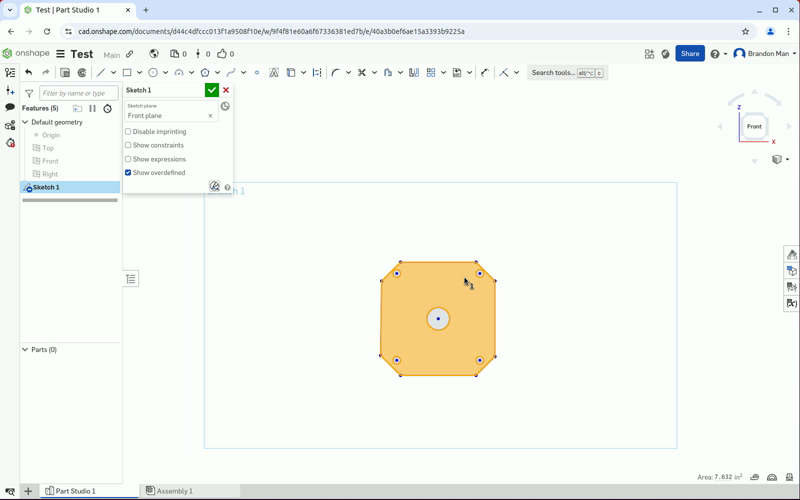
scroll(-6)
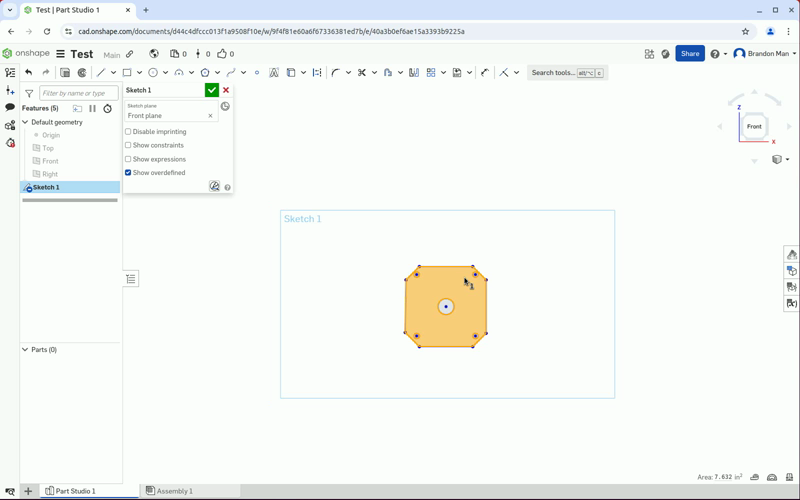
scroll(-6)
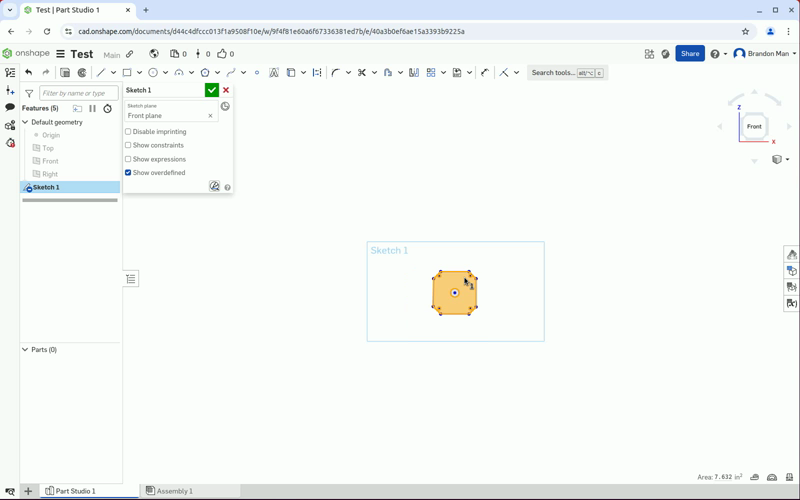
scroll(-6)
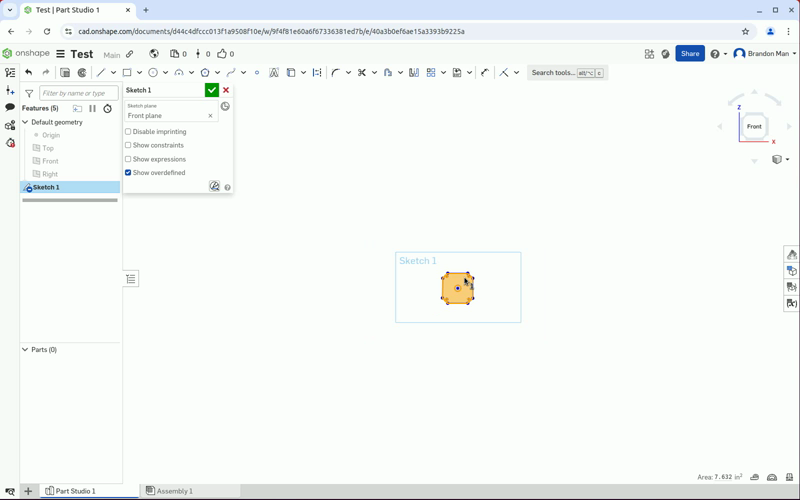
scroll(-6)
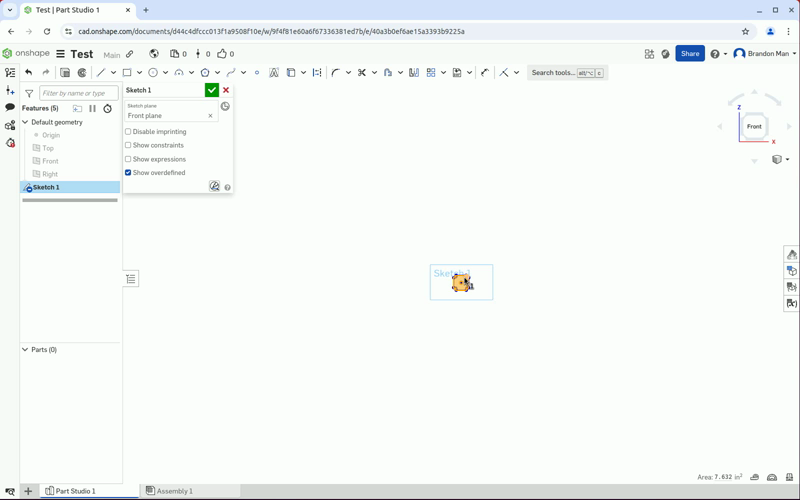
mouse_move(73, 352)
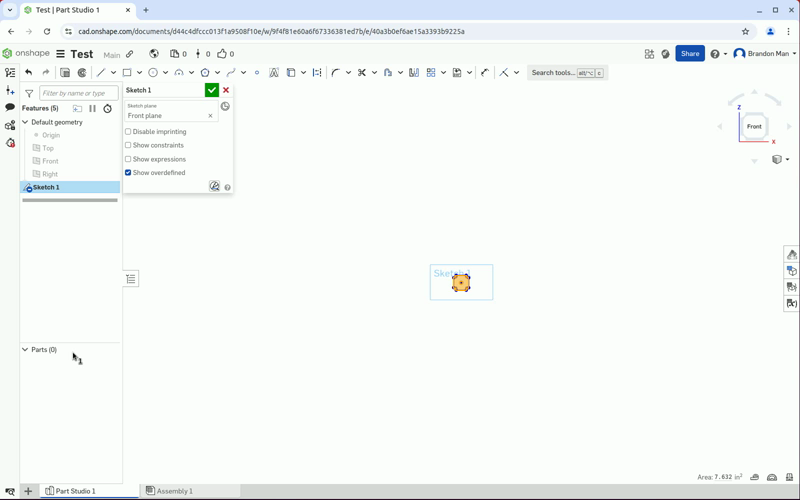
key(shift+y)
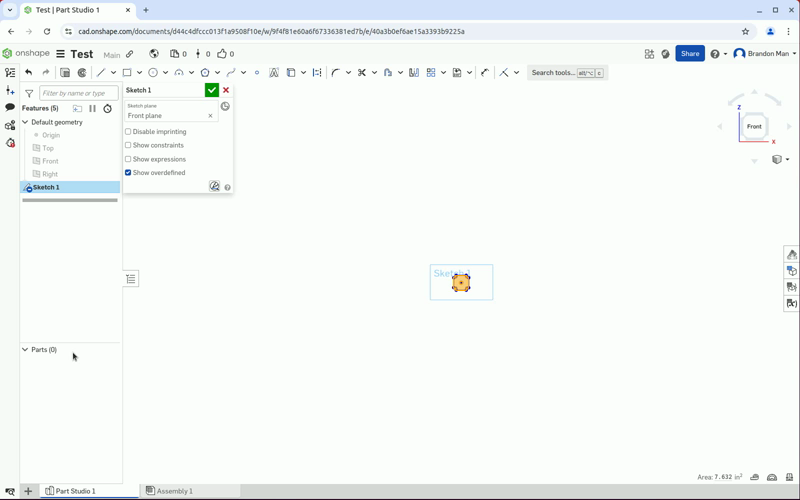
key(shift+e)
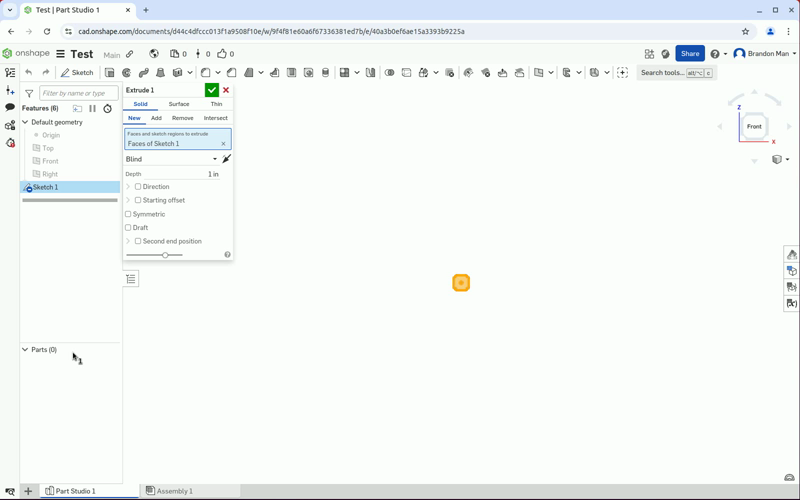
mouse_move(143, 106)
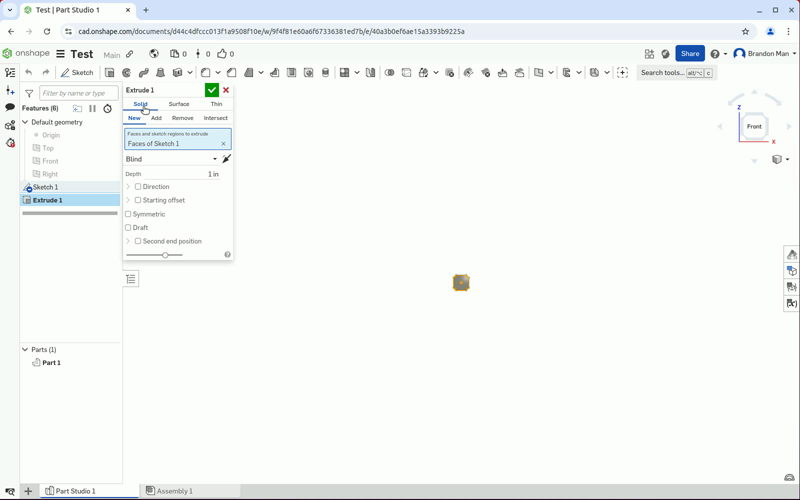
click(143, 106)
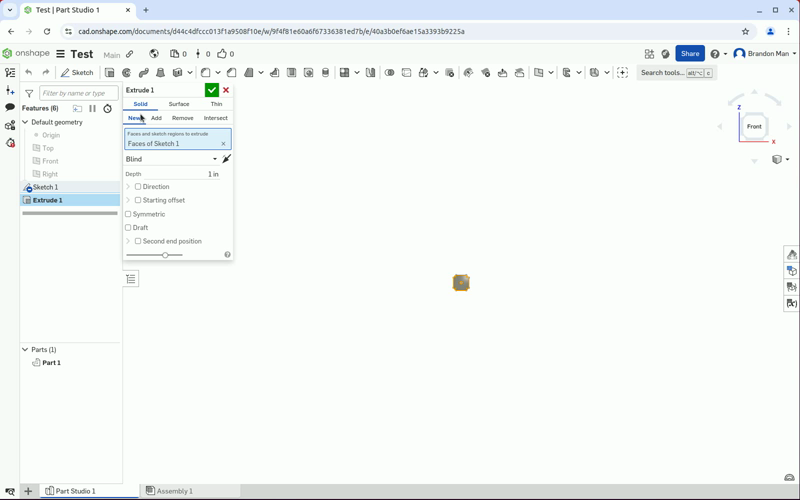
mouse_move(137, 120)
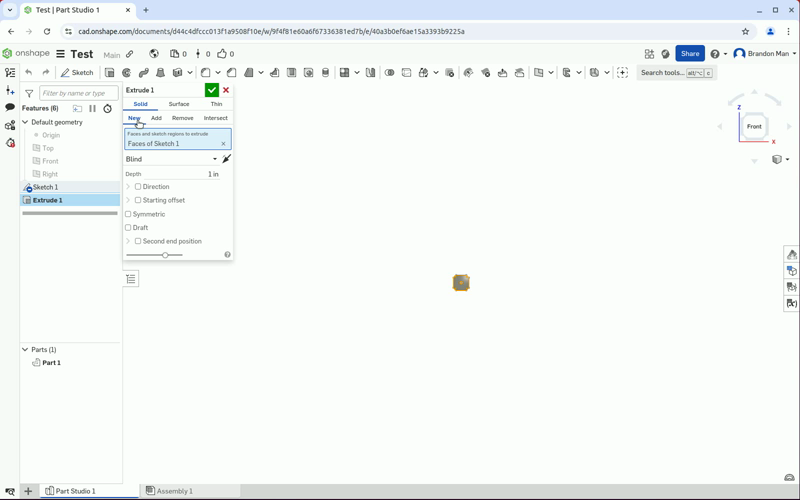
click(137, 120)
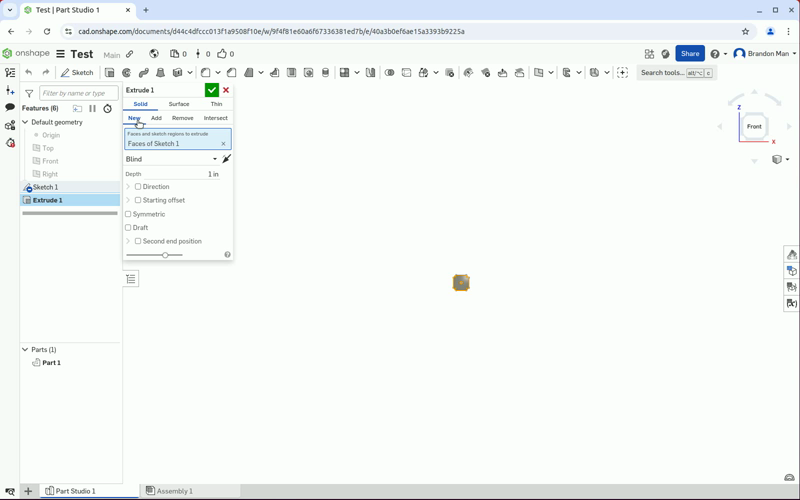
key(tab, 4)
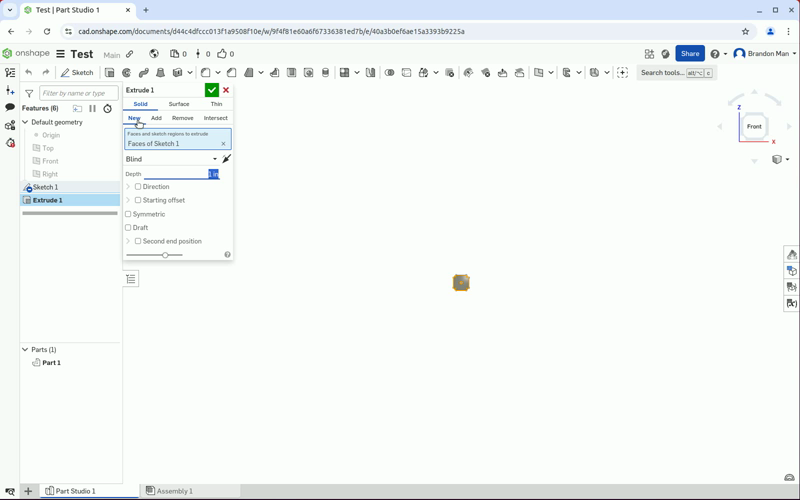
text(2.889)
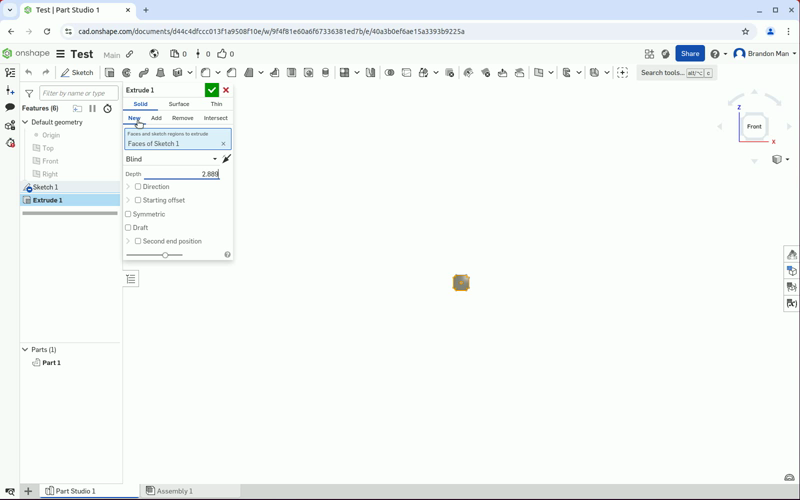
key(enter)
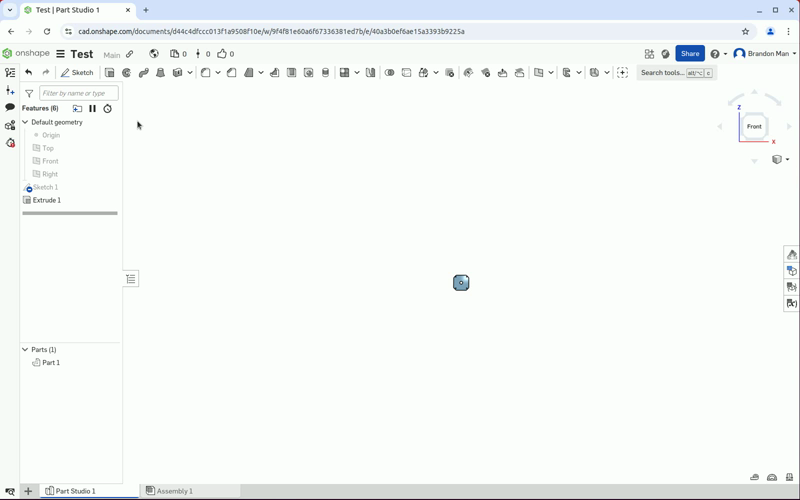
key(shift+h)
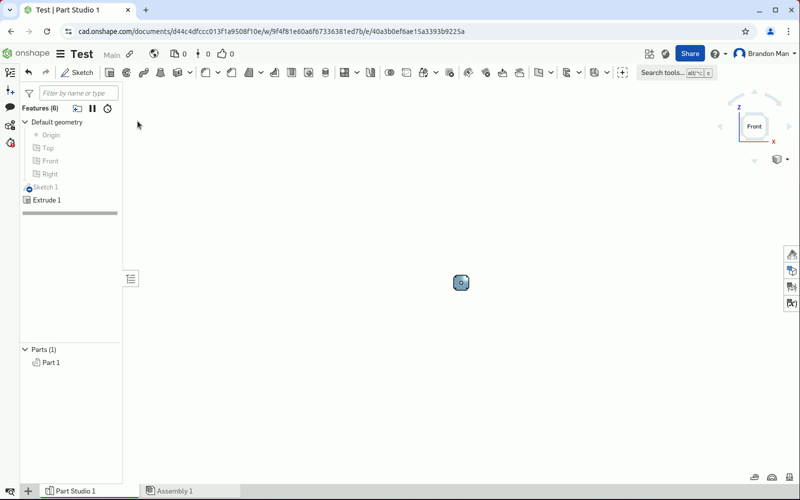
key(shift+h)
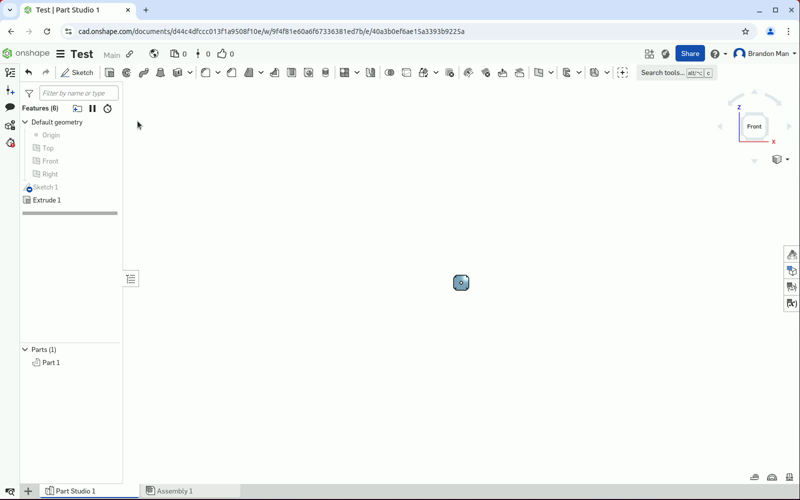
mouse_move(73, 189)
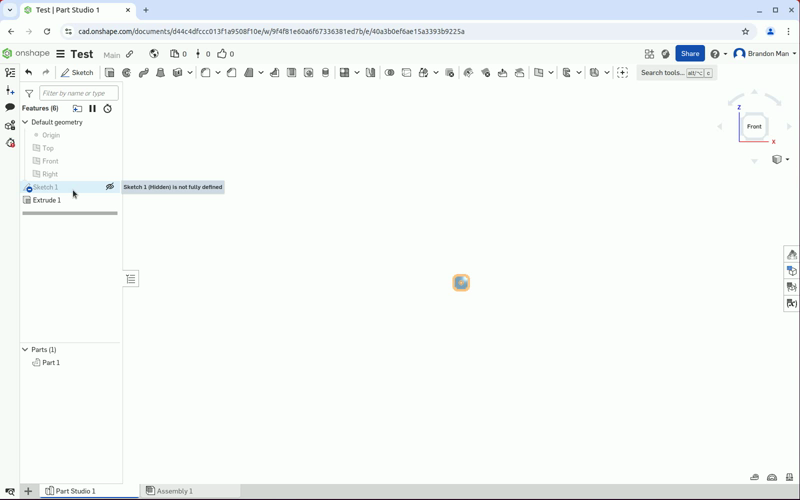
click(73, 189)
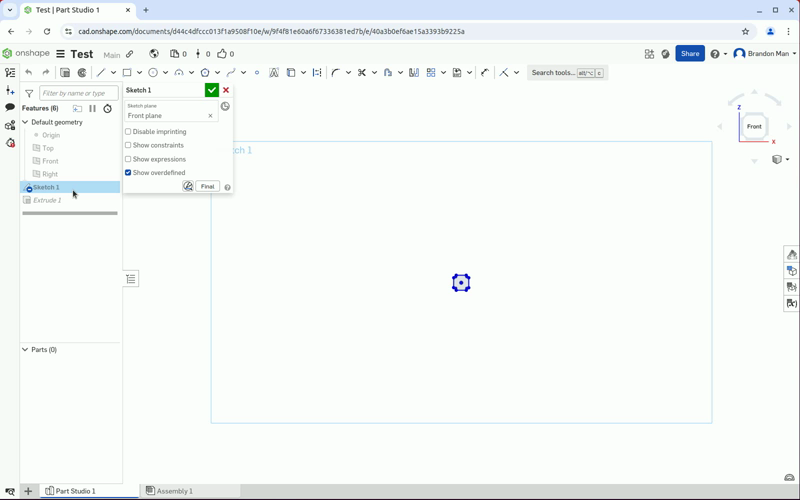
mouse_move(229, 92)
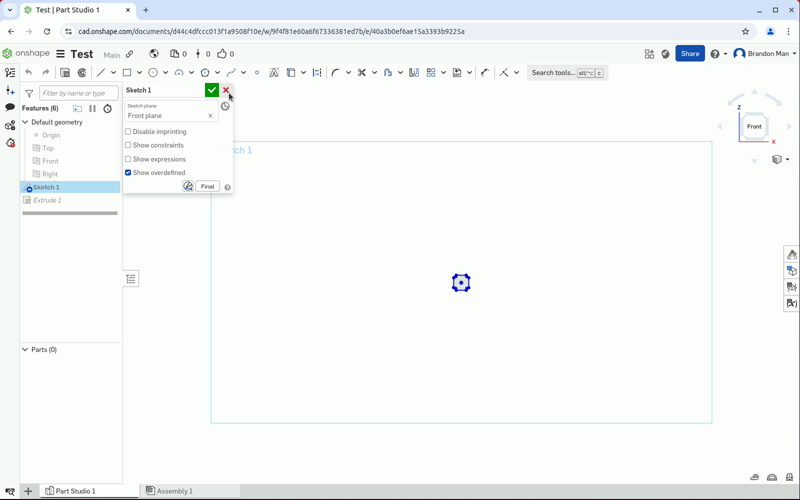
click(229, 92)
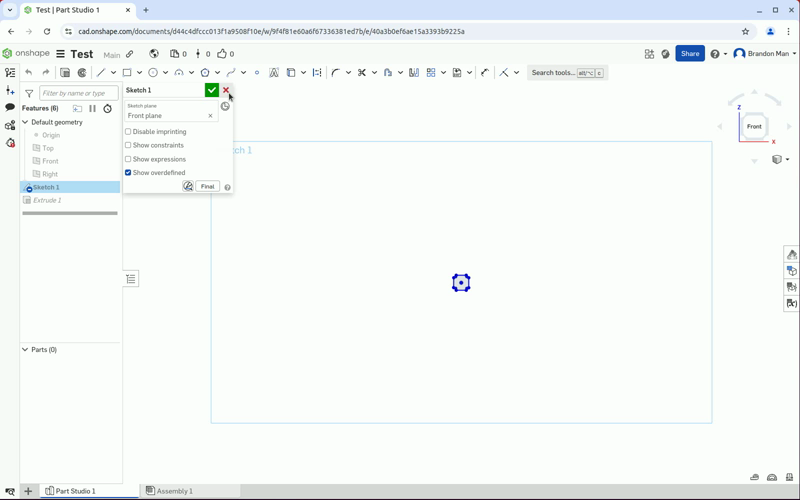
key(shift+s)
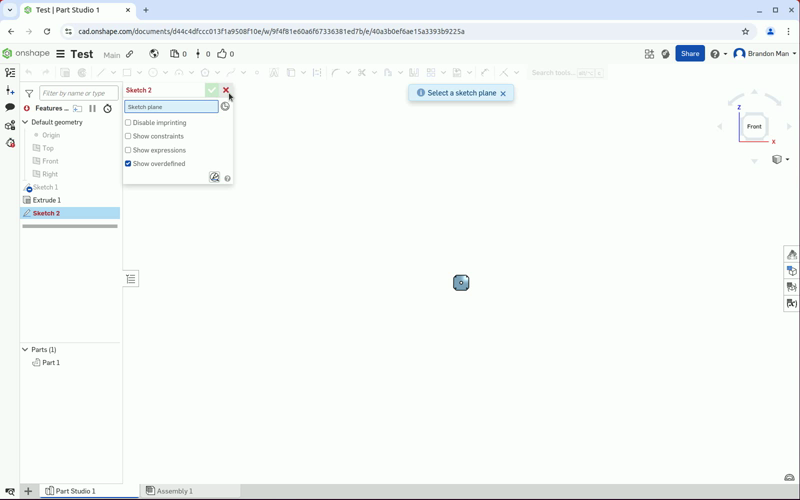
mouse_move(73, 163)
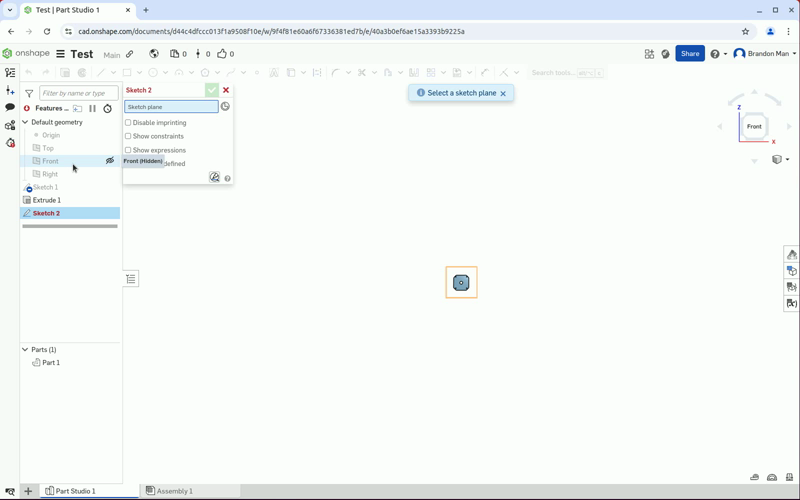
click(73, 163)
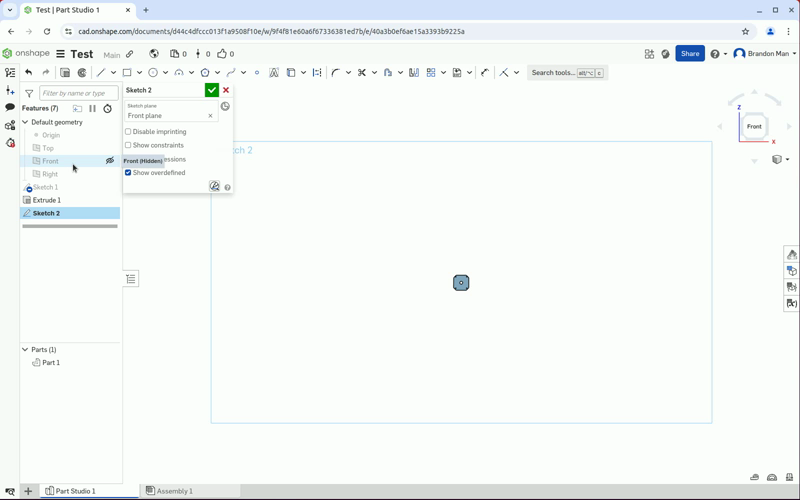
mouse_move(73, 352)
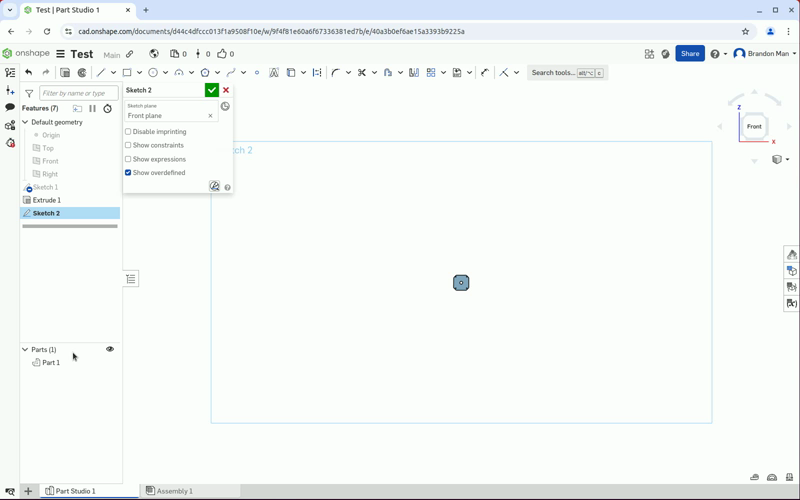
key(y)
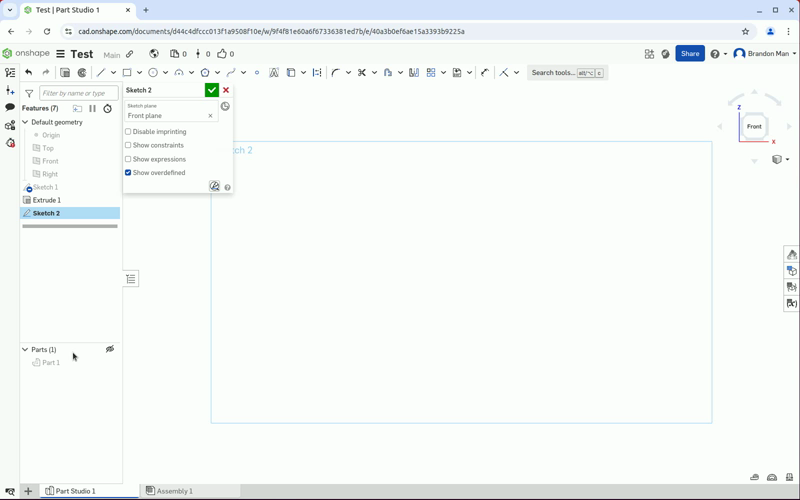
key(c)
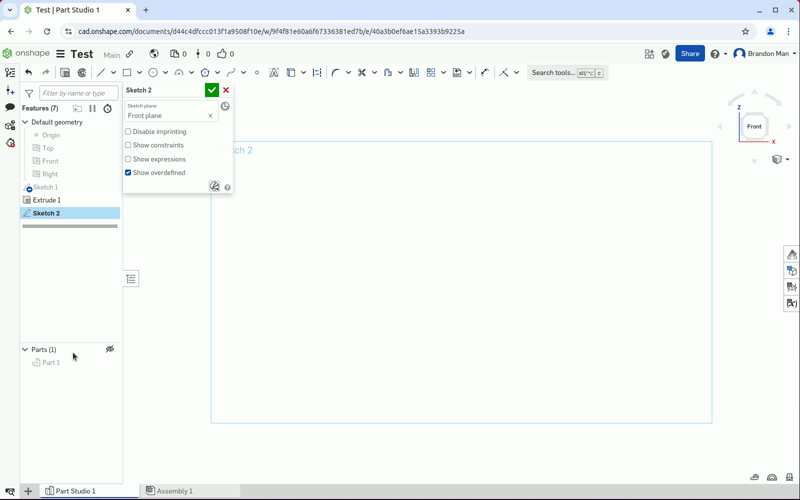
key_down(shift)
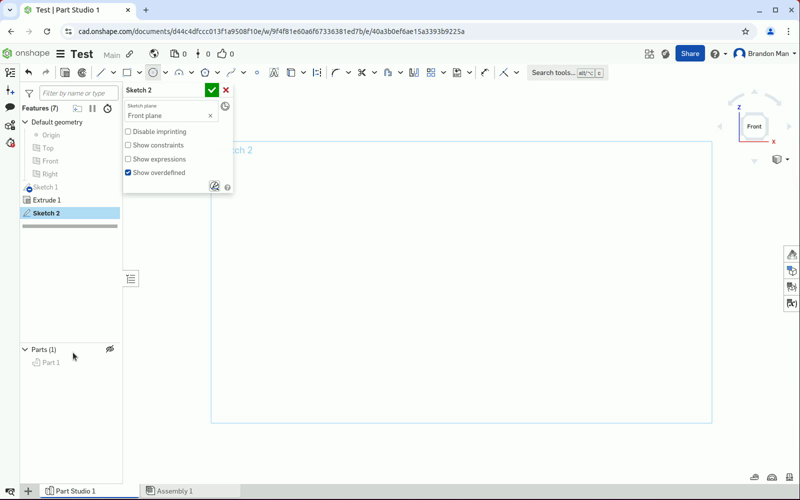
mouse_move(461, 282)
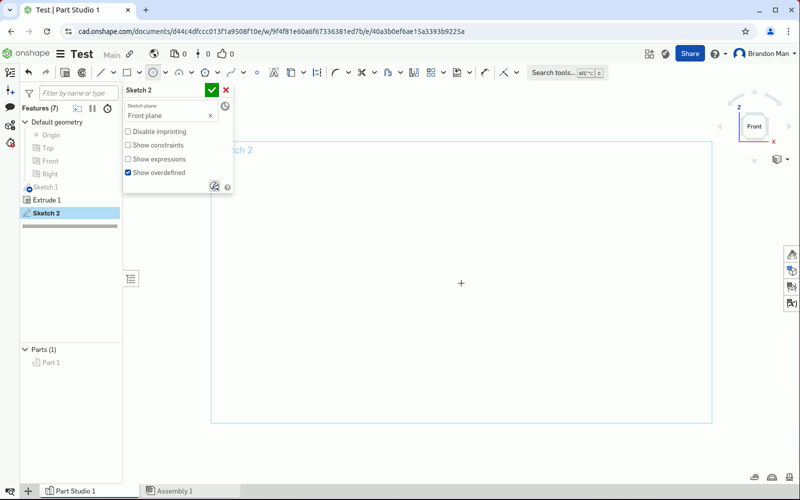
click(461, 282)
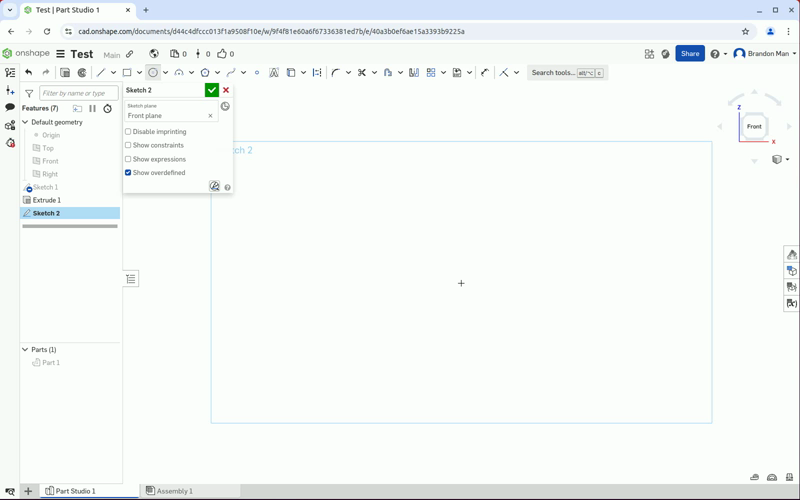
key_up(shift)
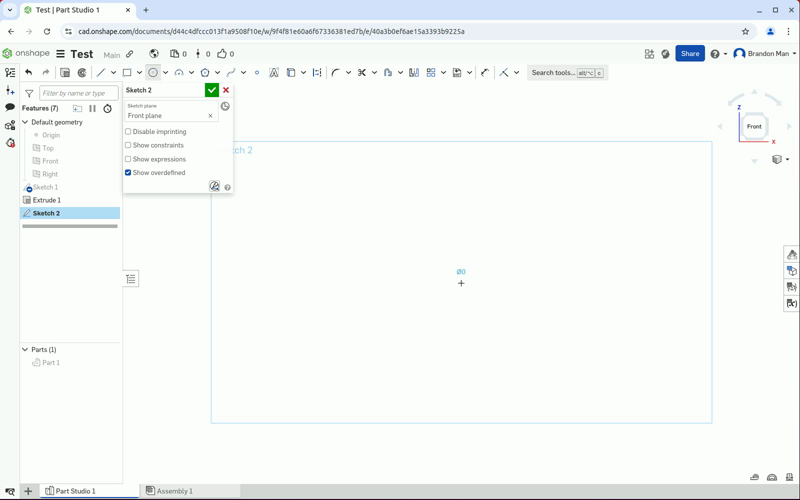
mouse_move(463, 282)
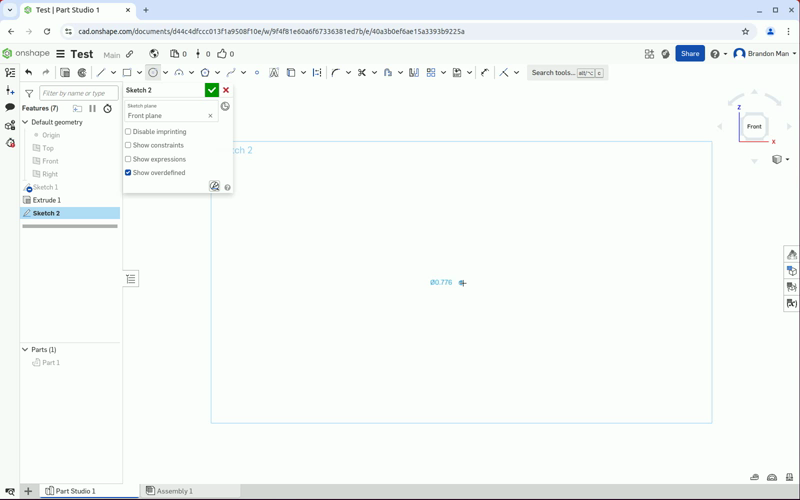
scroll(6)
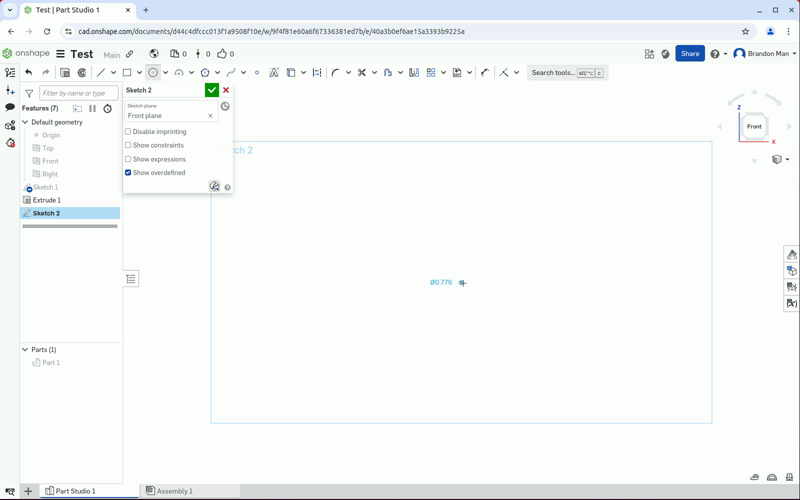
scroll(6)
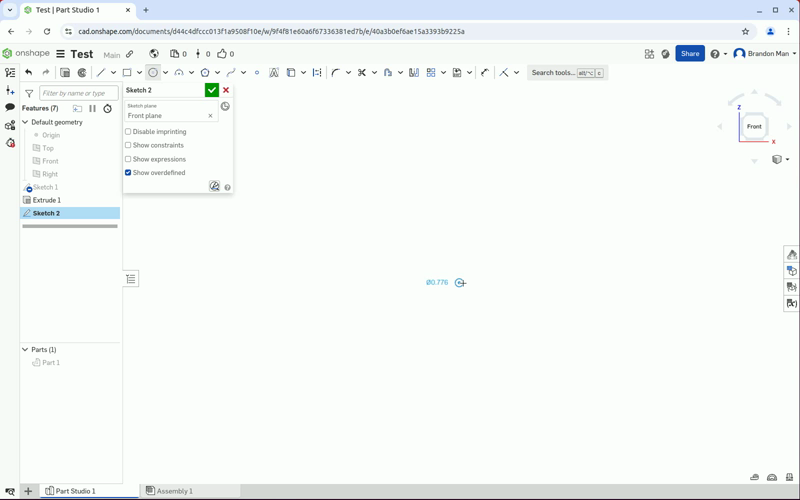
scroll(6)
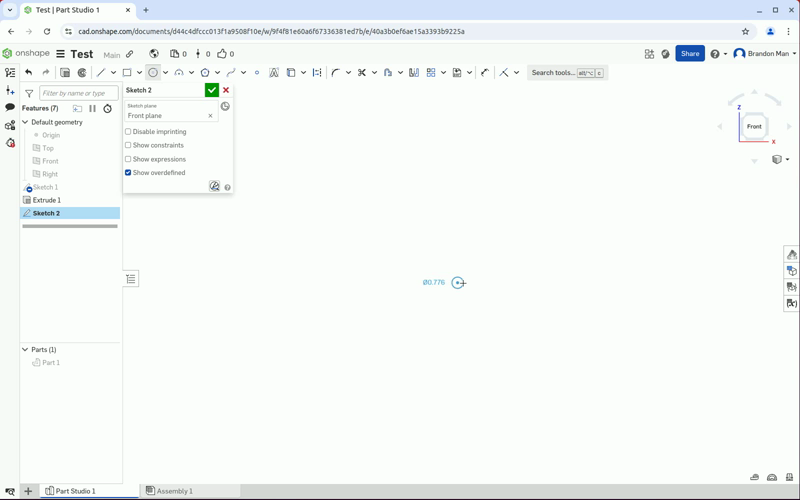
scroll(6)
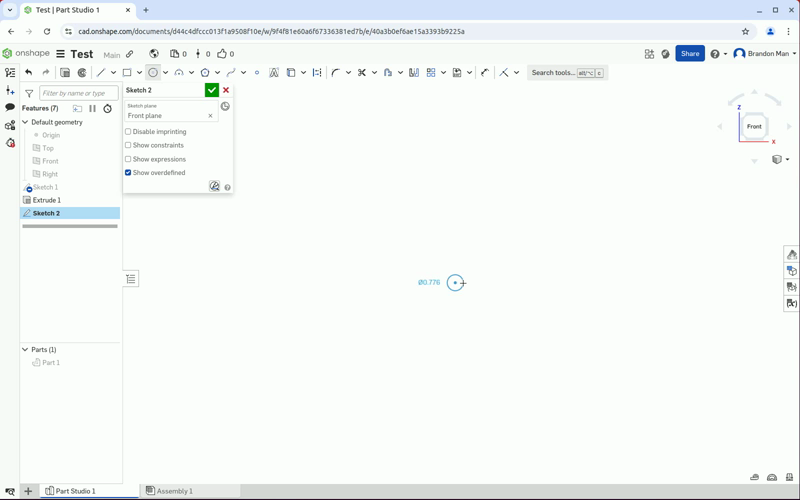
scroll(6)
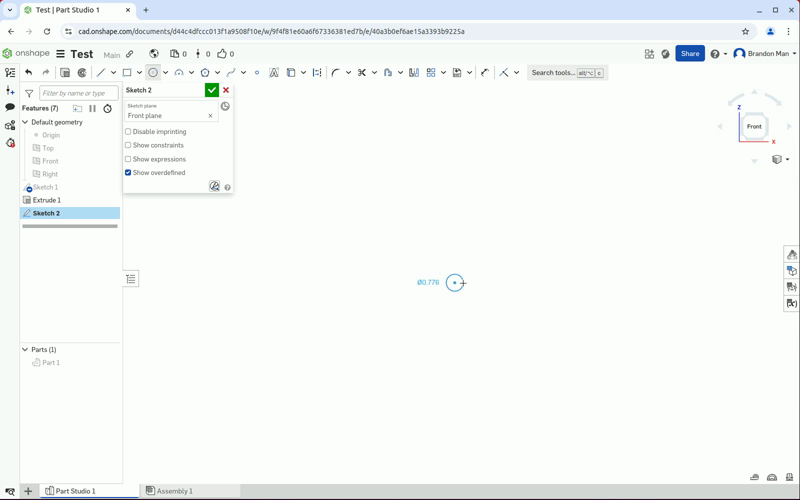
scroll(6)
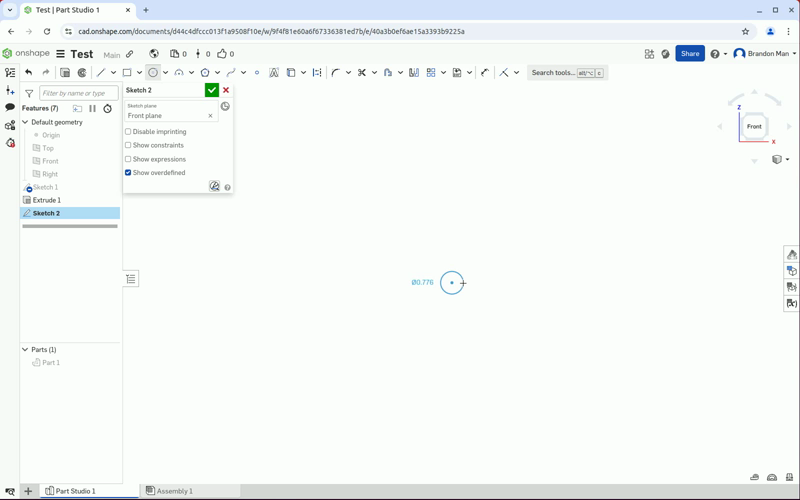
scroll(6)
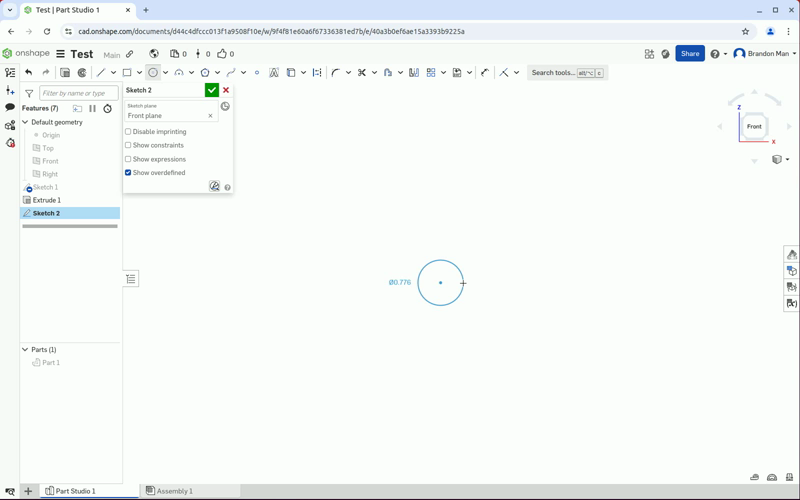
click(463, 282)
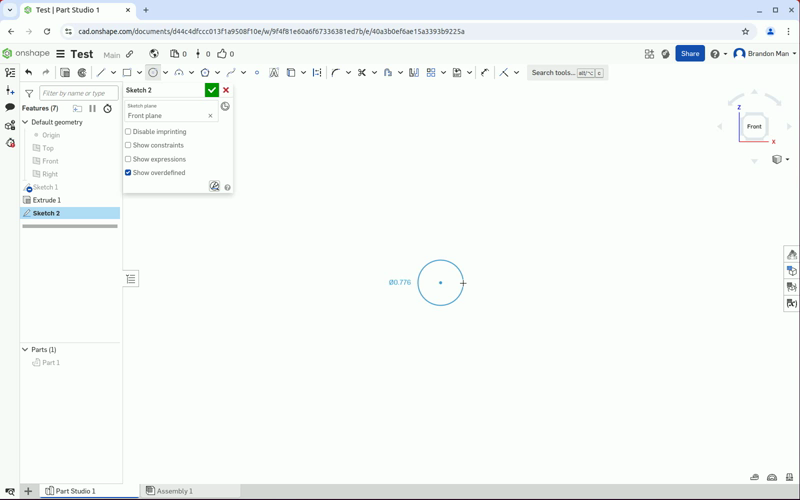
scroll(-6)
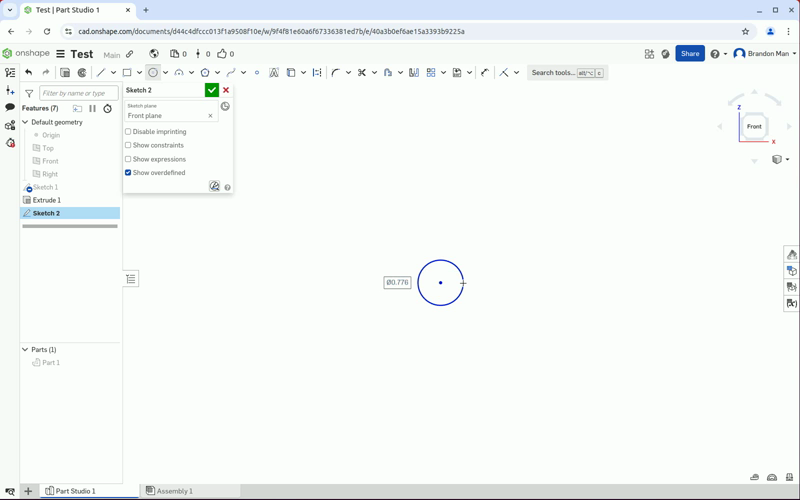
scroll(-6)
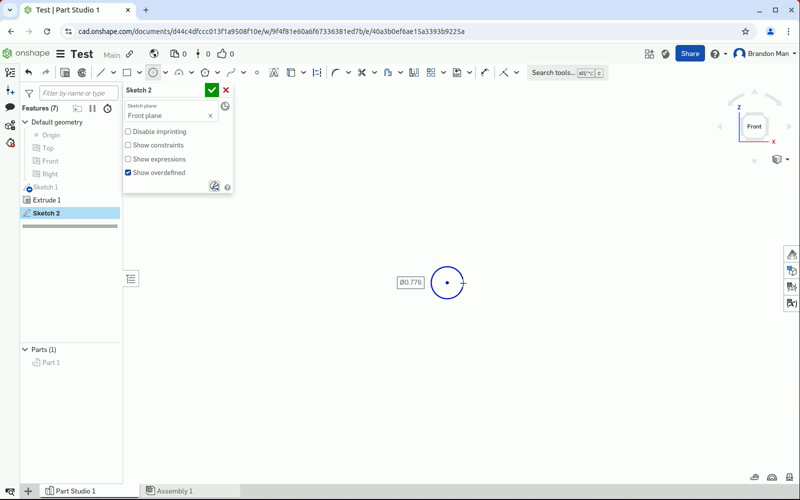
scroll(-6)
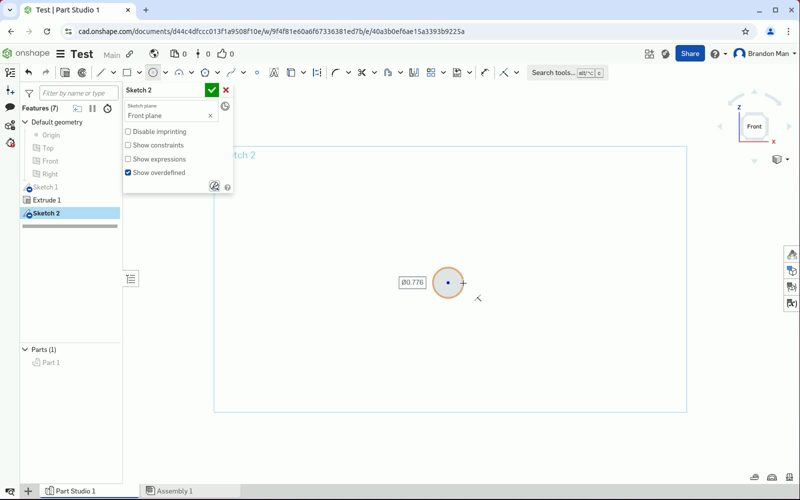
scroll(-6)
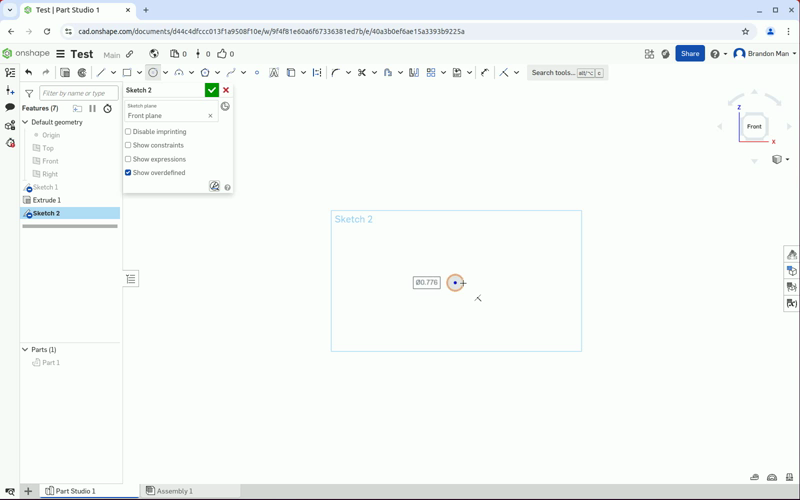
scroll(-6)
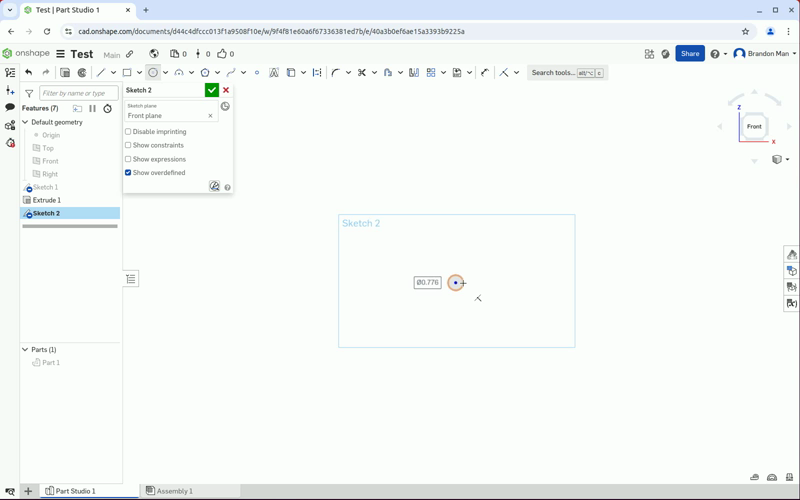
scroll(-6)
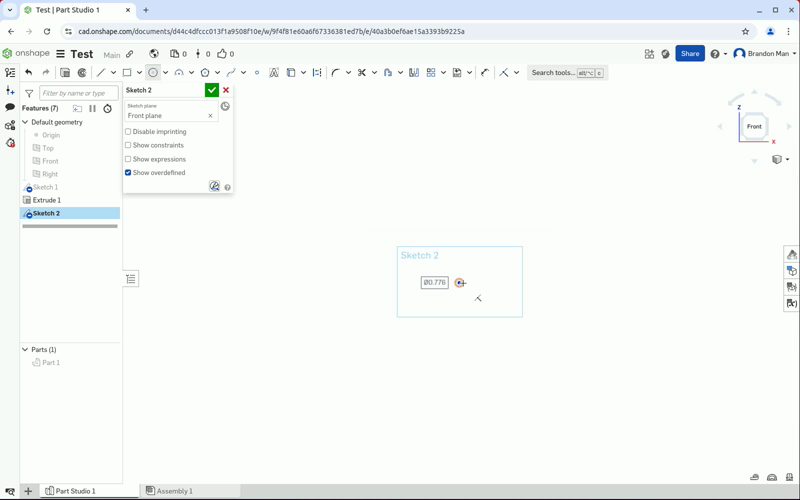
scroll(-6)
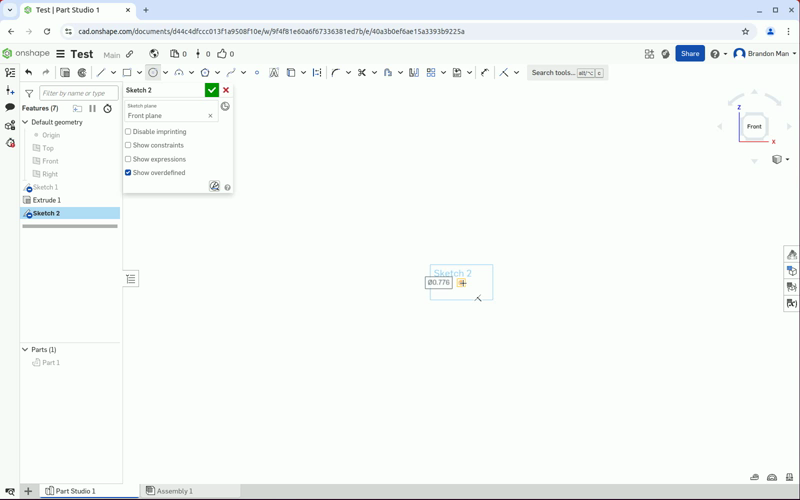
key(esc)
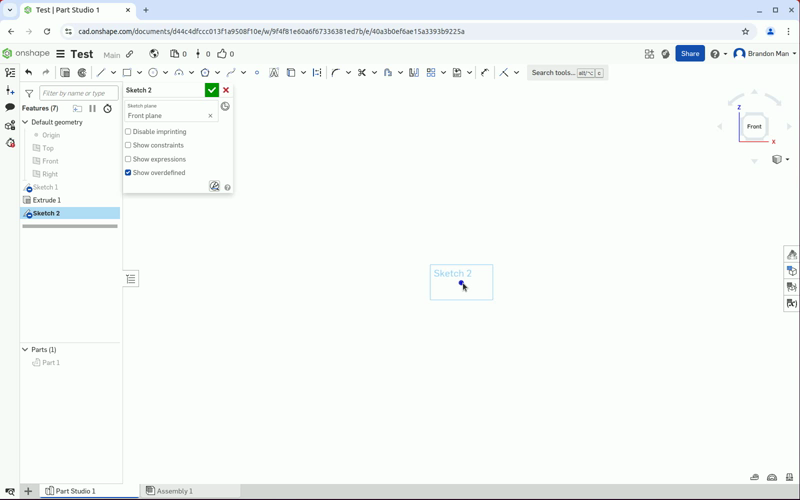
mouse_move(460, 282)
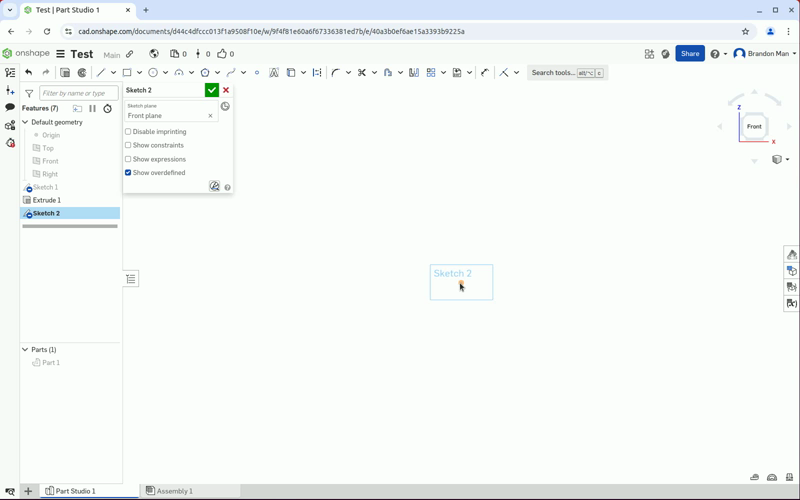
scroll(6)
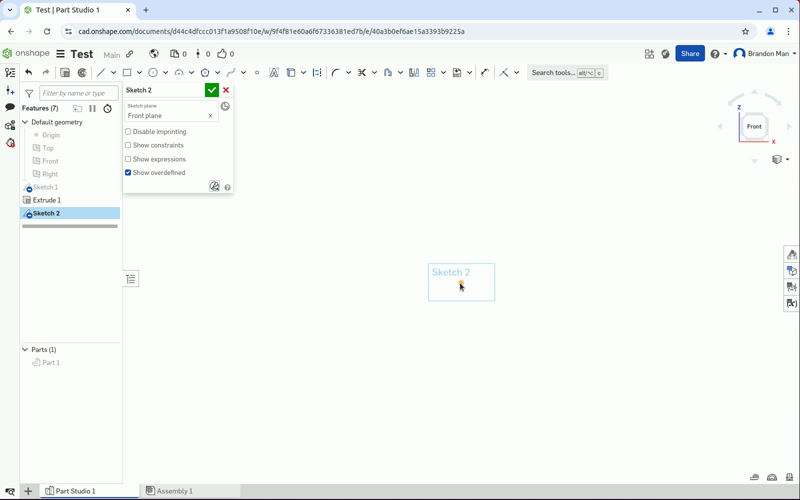
scroll(6)
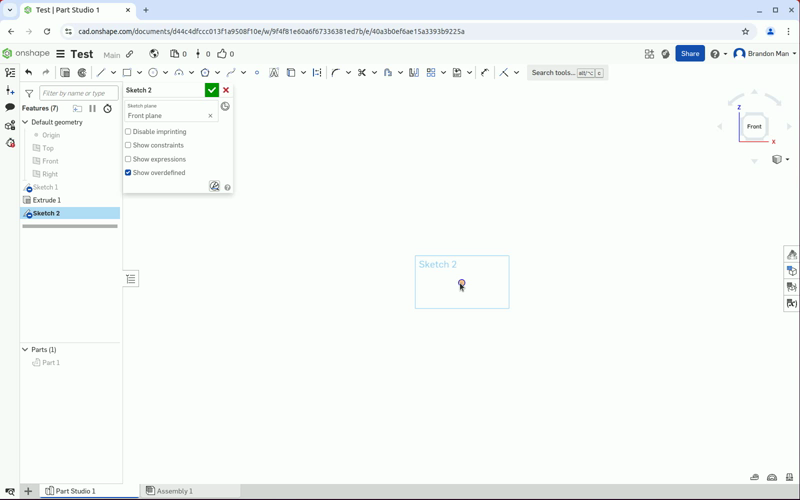
scroll(6)
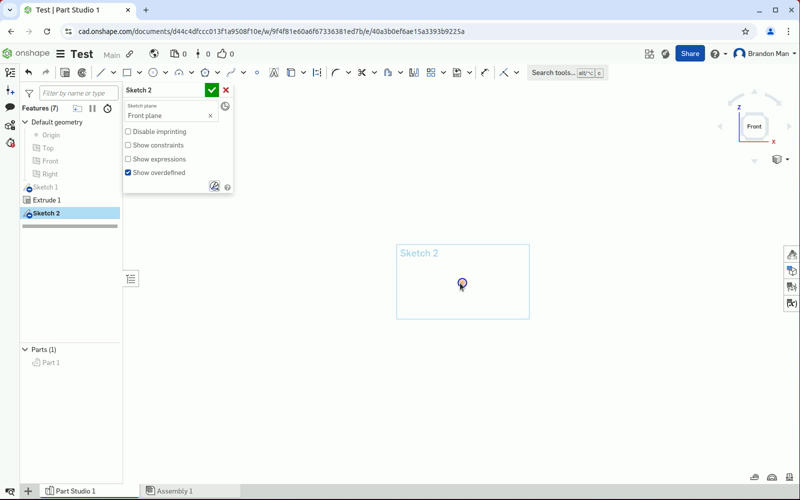
scroll(6)
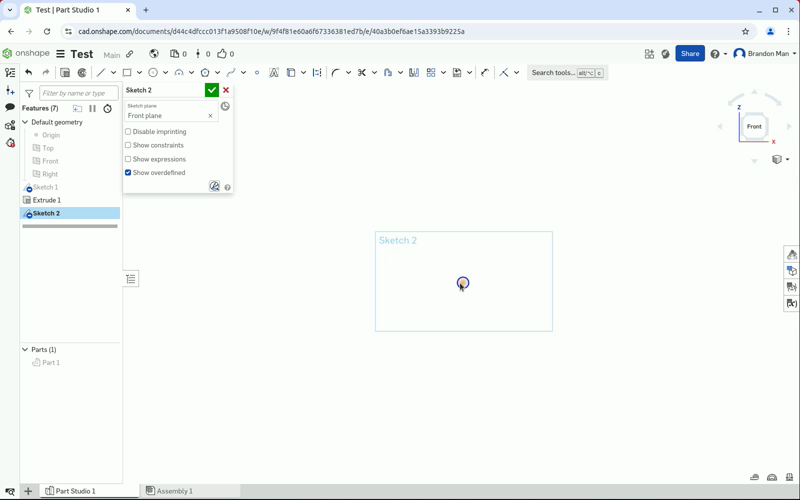
scroll(6)
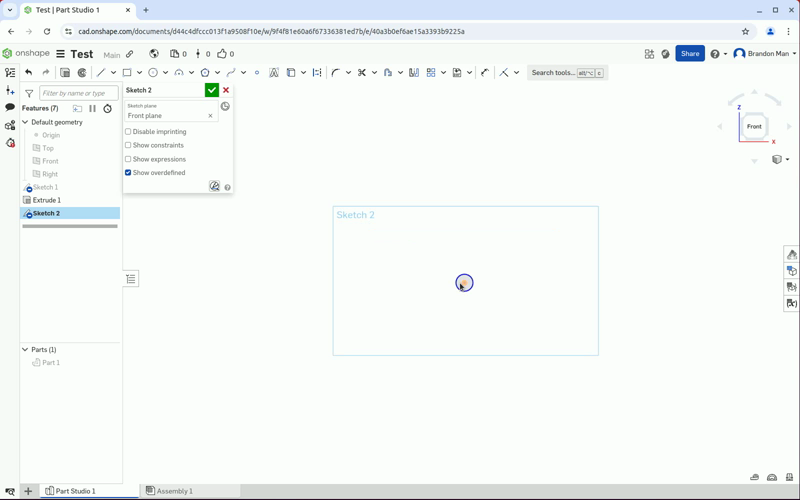
scroll(6)
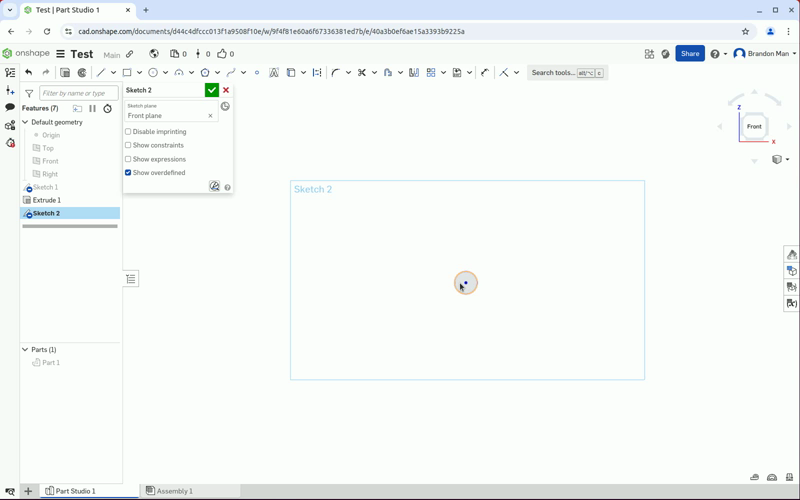
scroll(6)
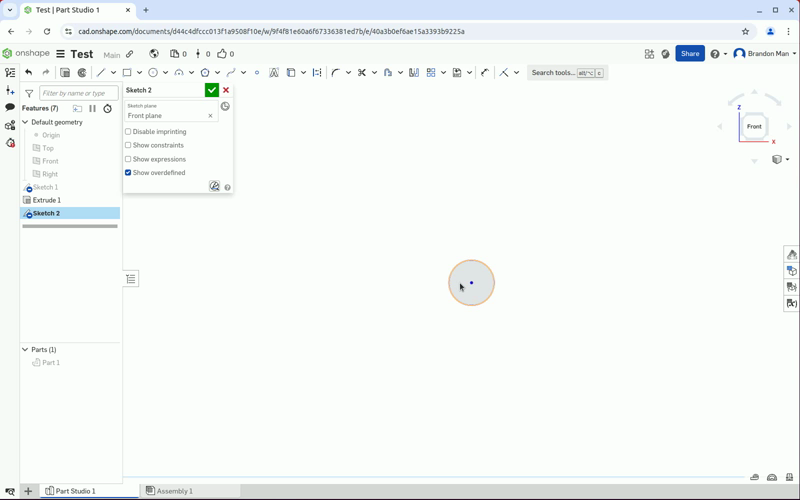
click(460, 282)
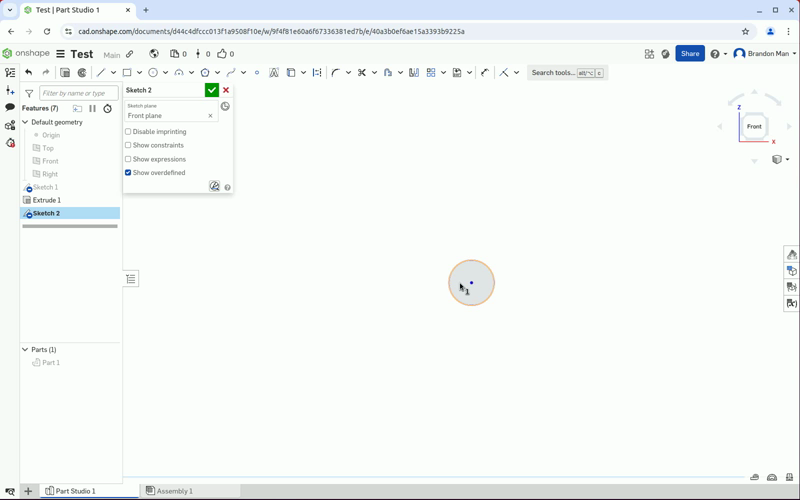
scroll(-6)
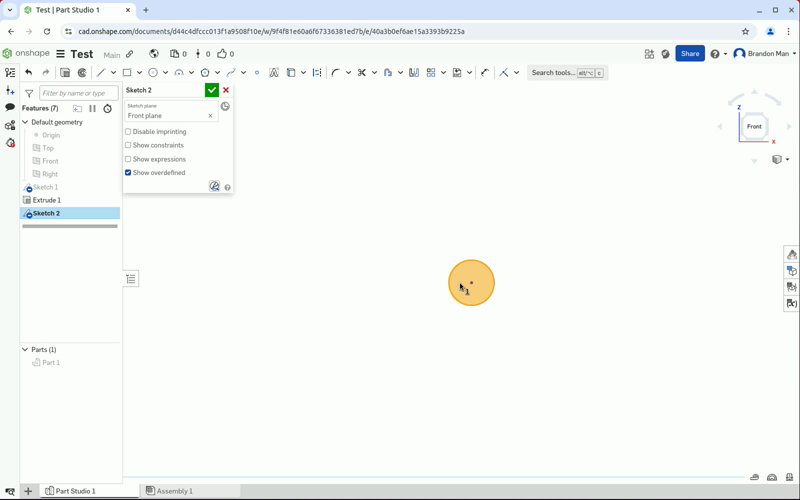
scroll(-6)
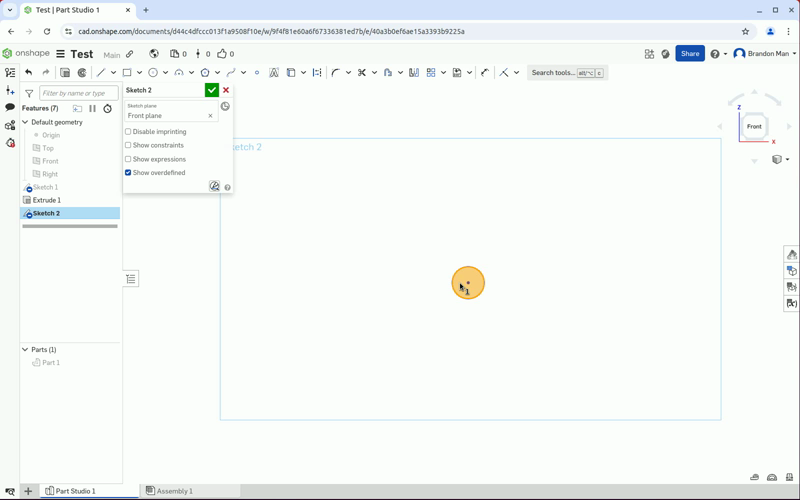
scroll(-6)
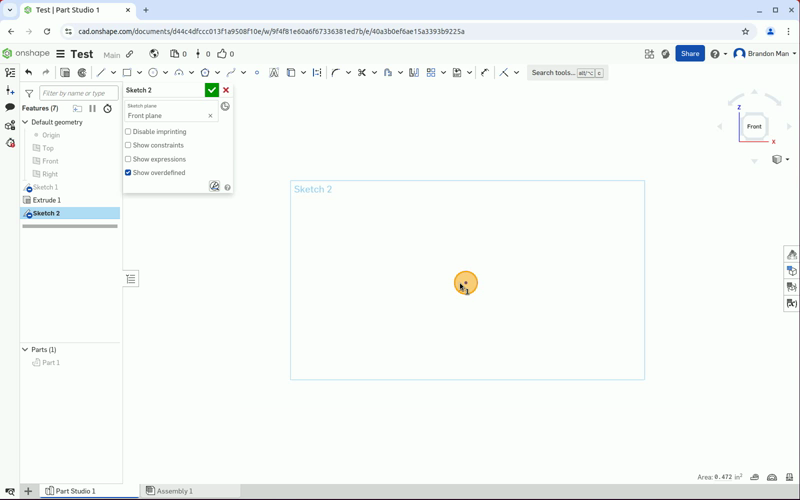
scroll(-6)
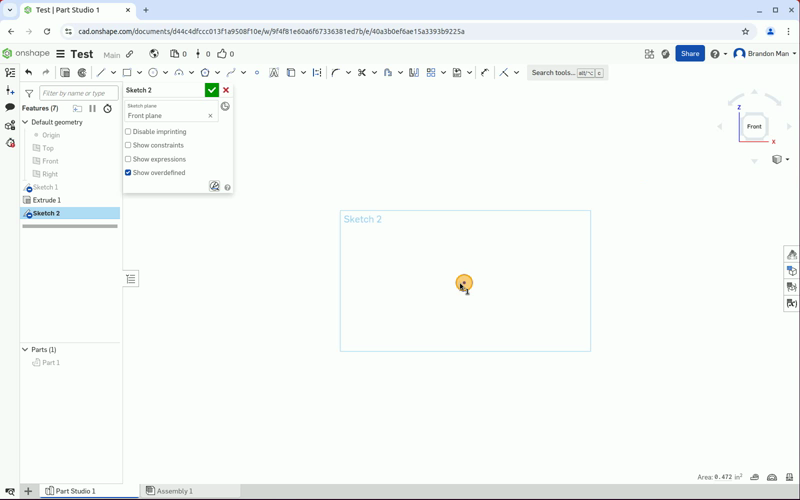
scroll(-6)
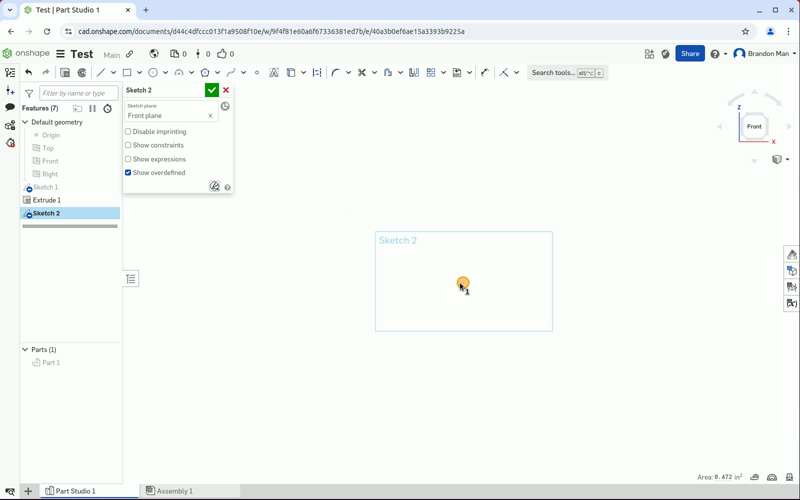
scroll(-6)
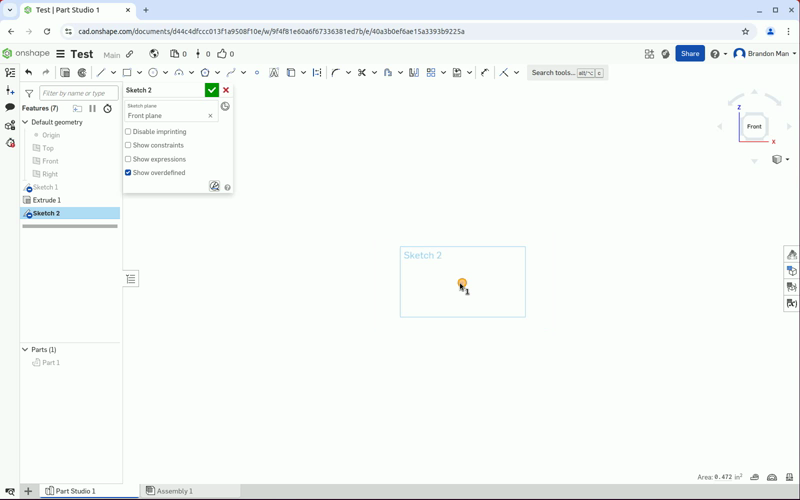
scroll(-6)
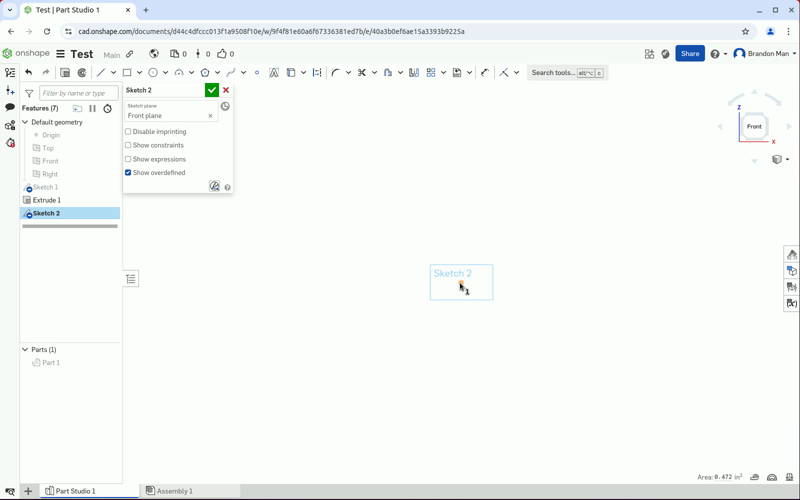
mouse_move(73, 352)
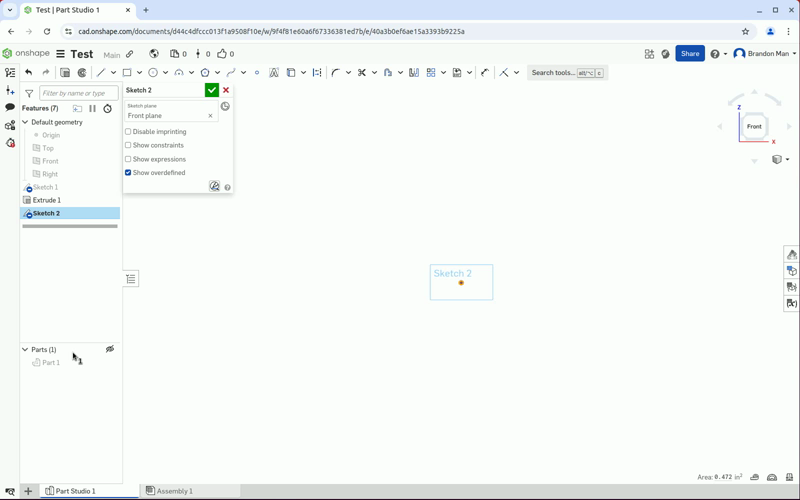
key(shift+y)
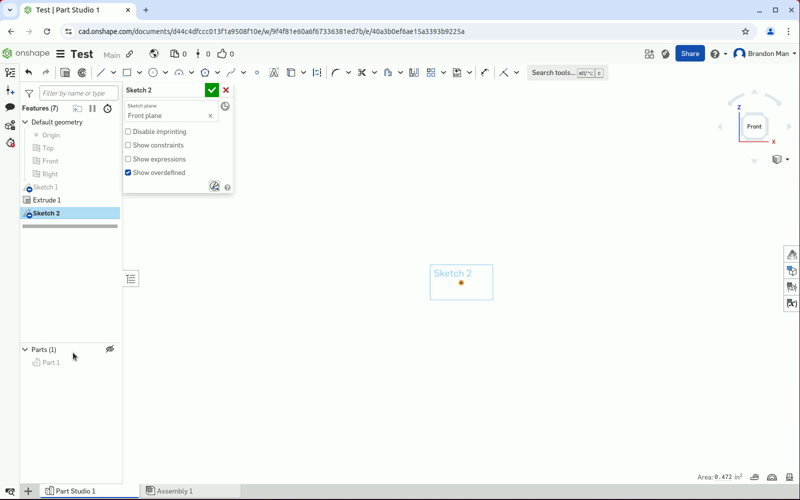
key(shift+e)
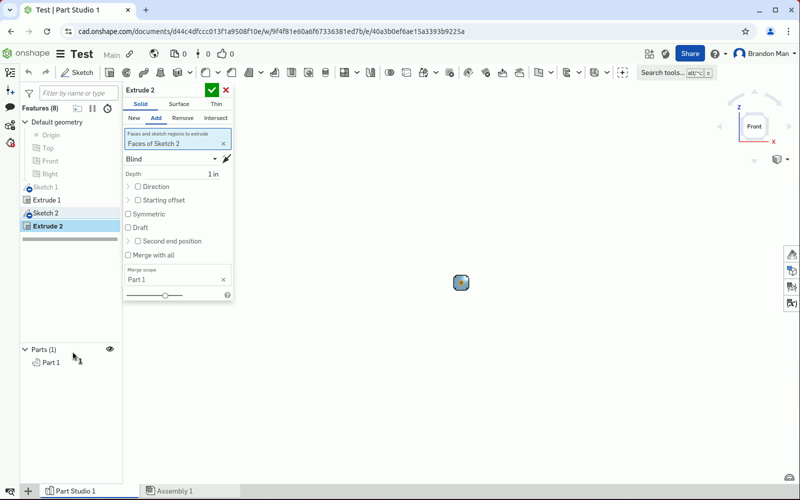
mouse_move(143, 106)
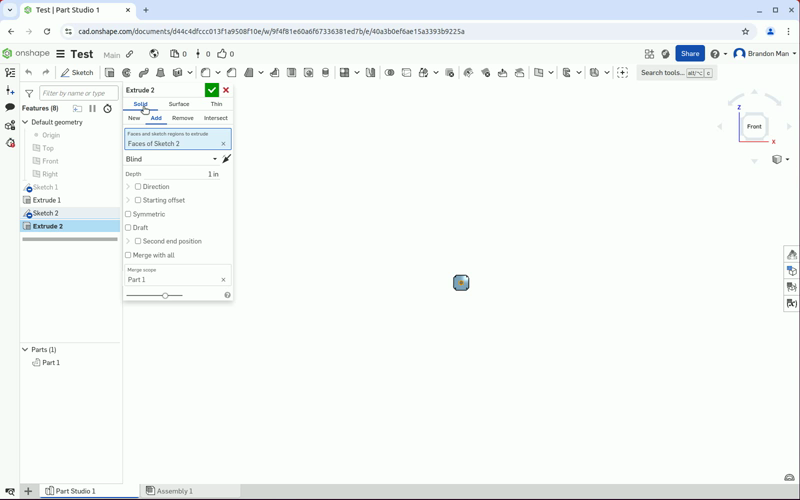
click(143, 106)
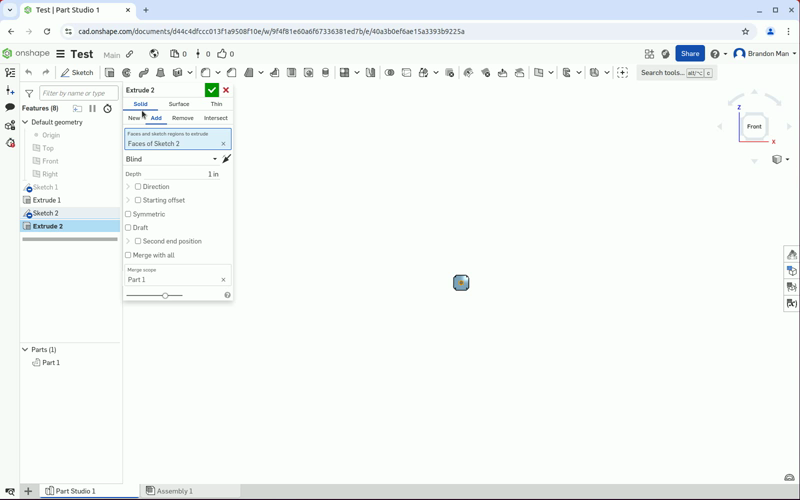
mouse_move(137, 120)
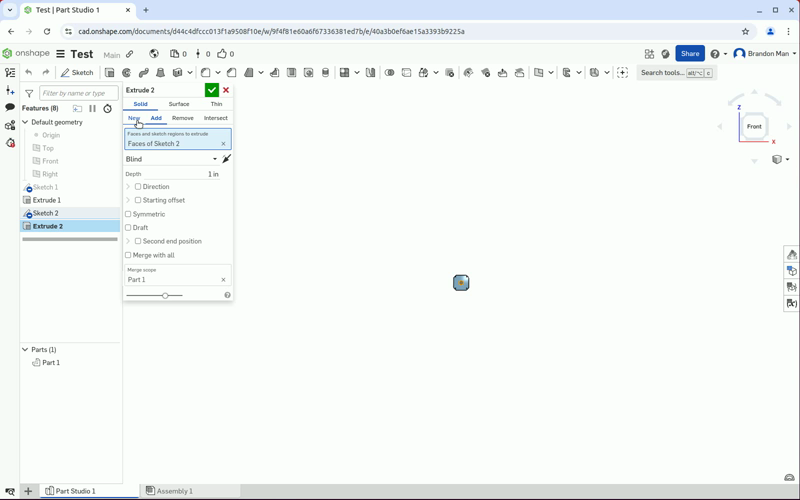
click(137, 120)
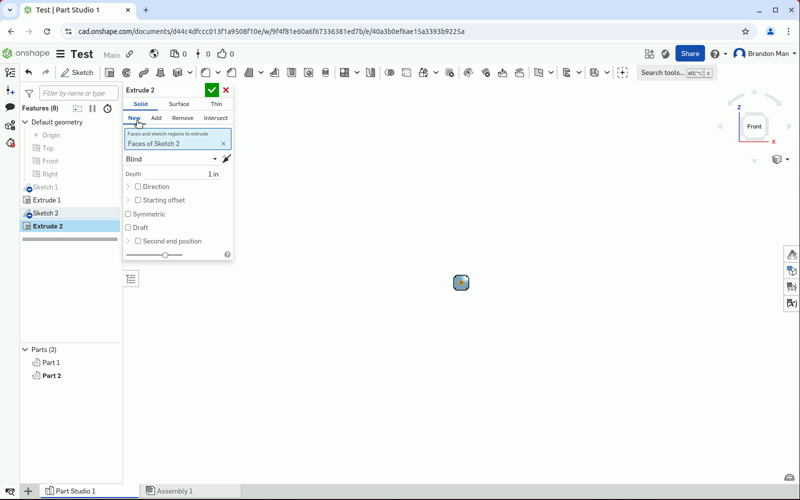
key(tab, 4)
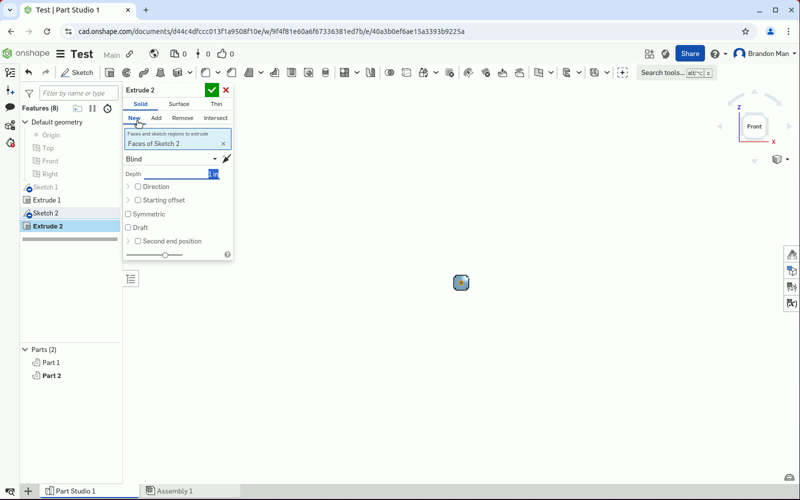
text(23.108)
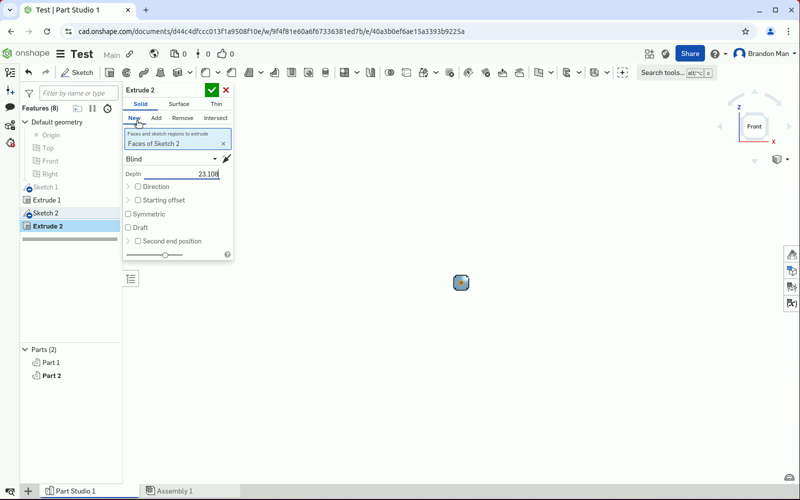
key(enter)
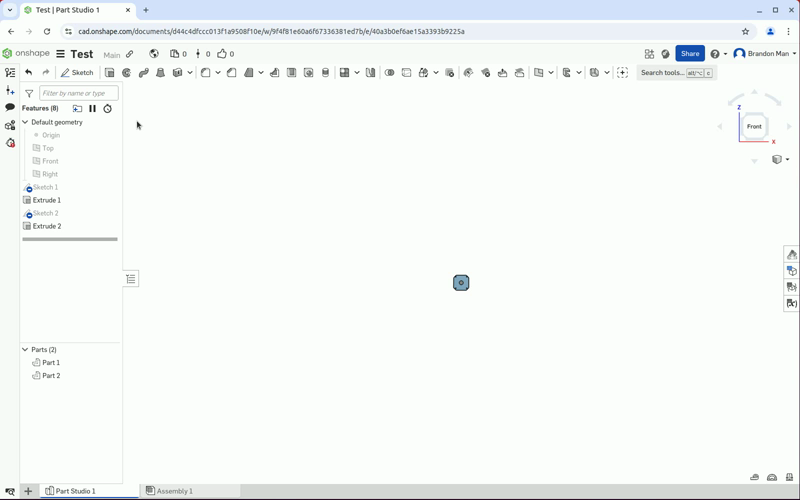
key(shift+h)
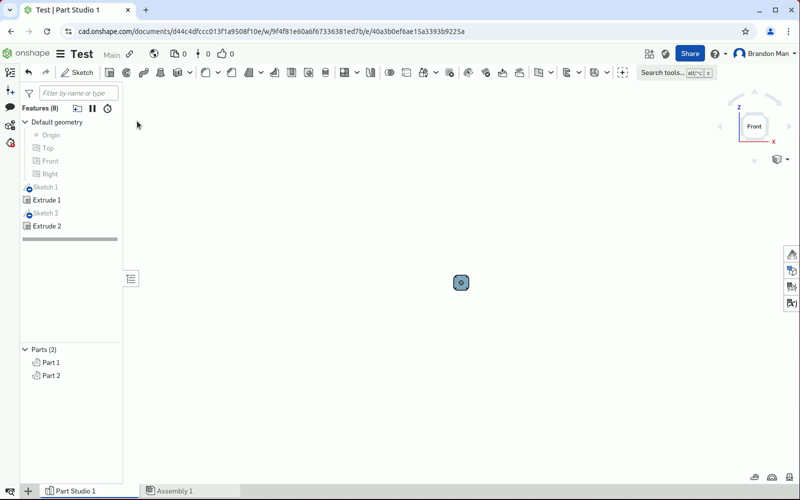
key(shift+h)
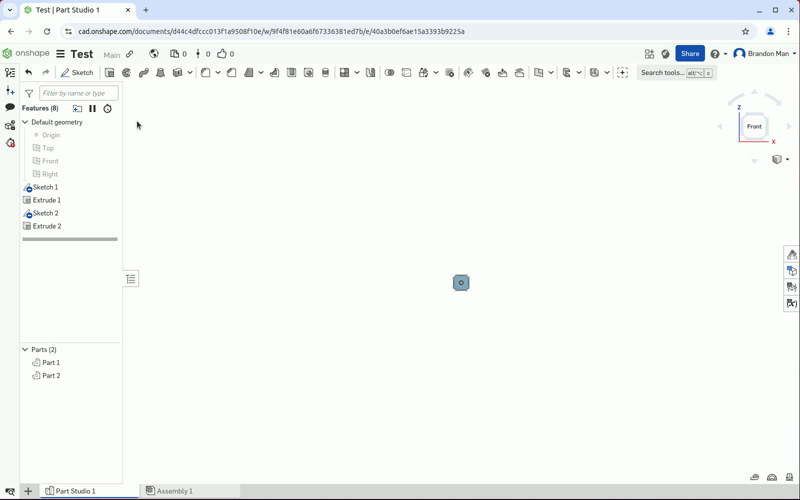
key(shift+7)
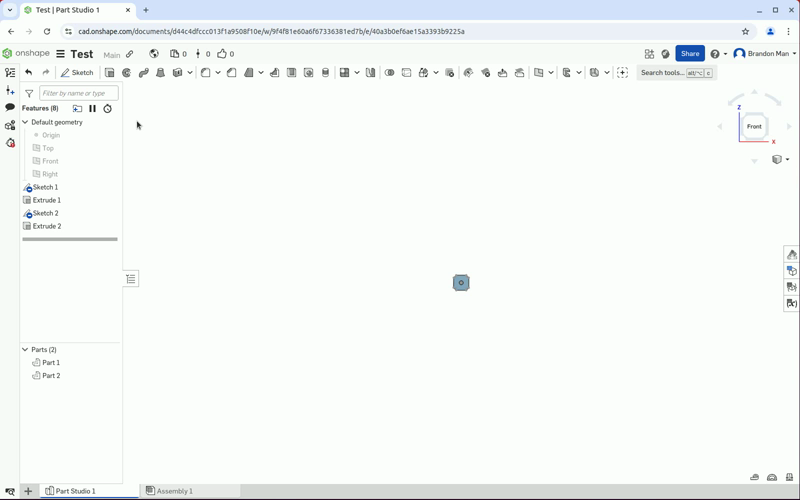
key(left, 2)
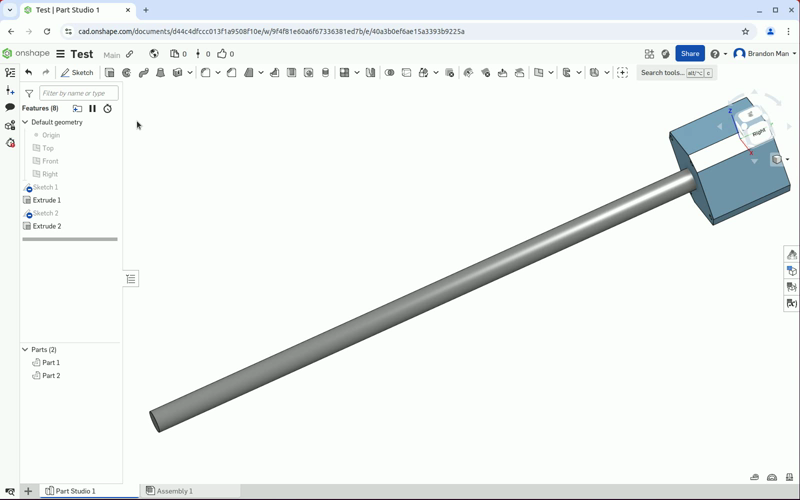
key(down, 2)
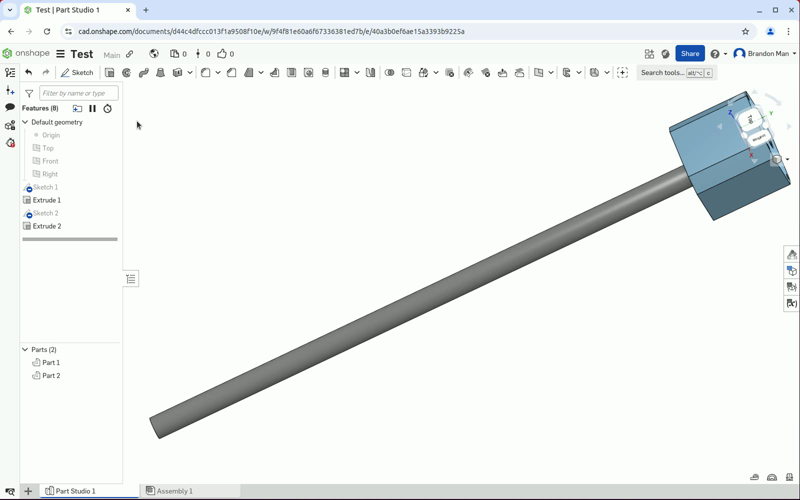
key(up, 2)
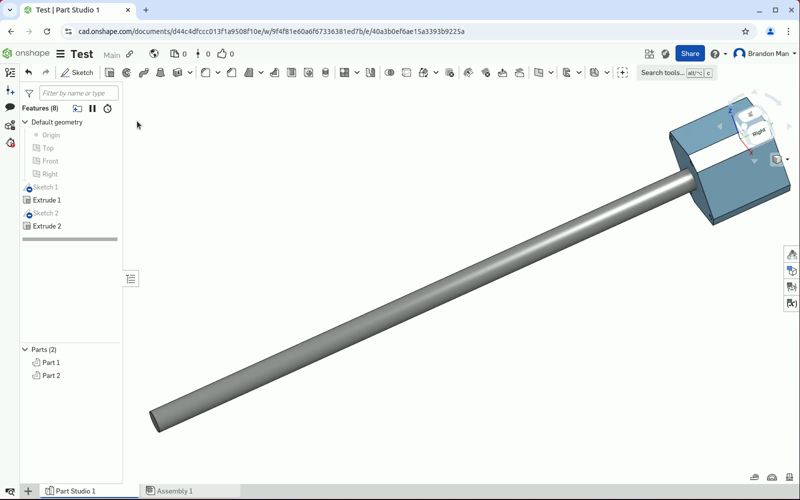
key(right, 2)
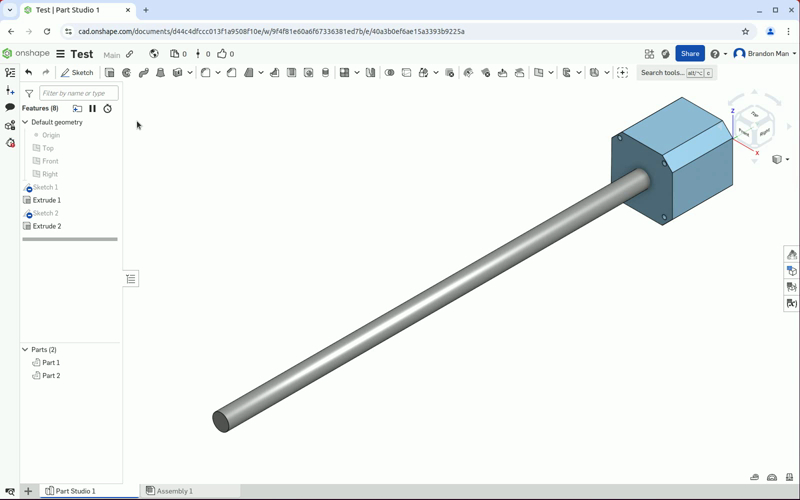
mouse_move(73, 189)
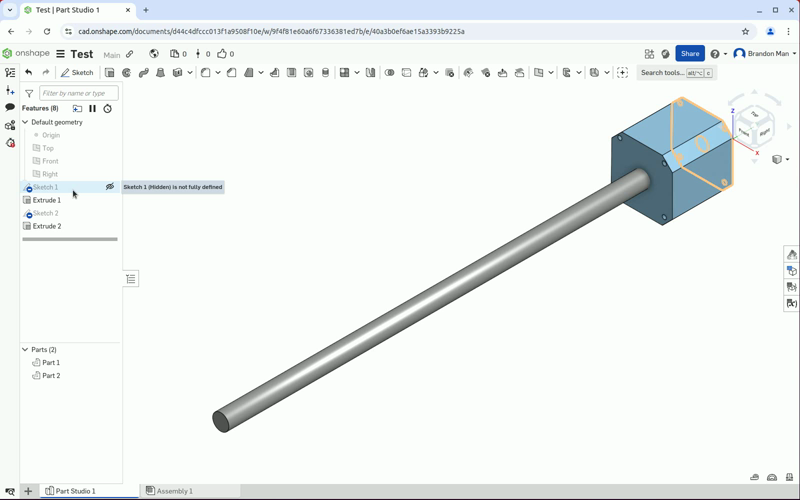
click(73, 189)